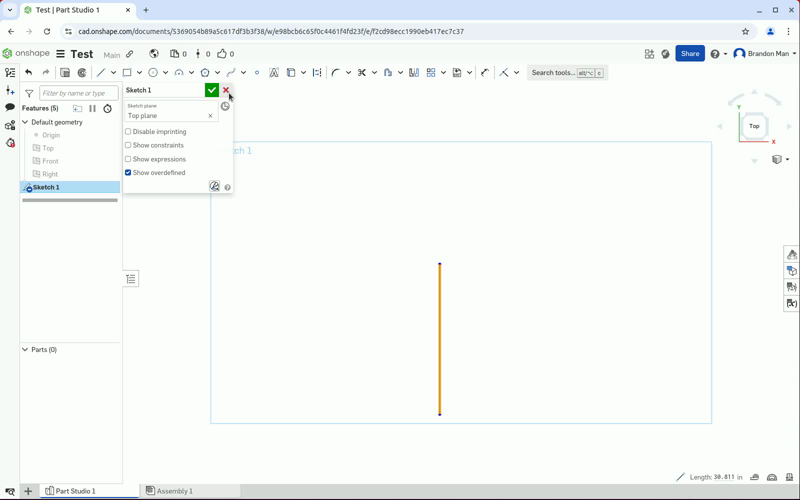
key(shift+h)
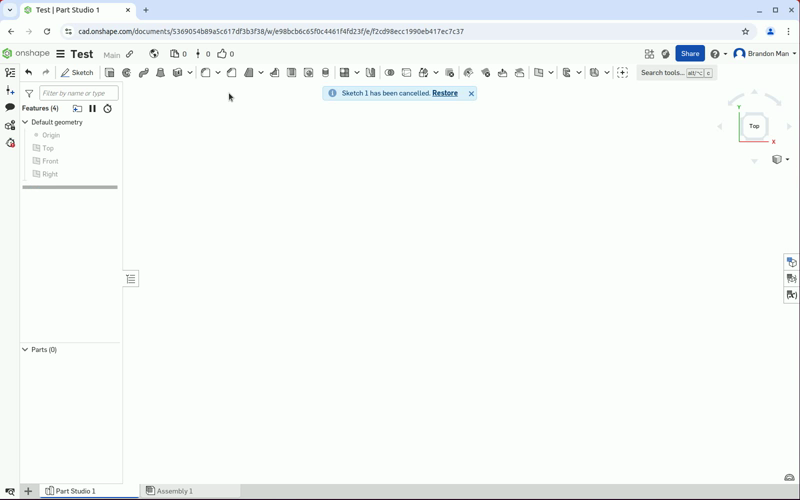
mouse_move(73, 352)
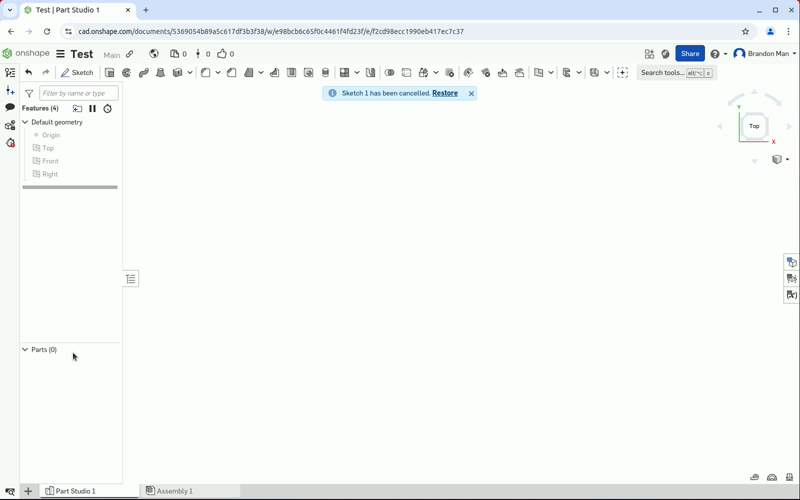
key(y)
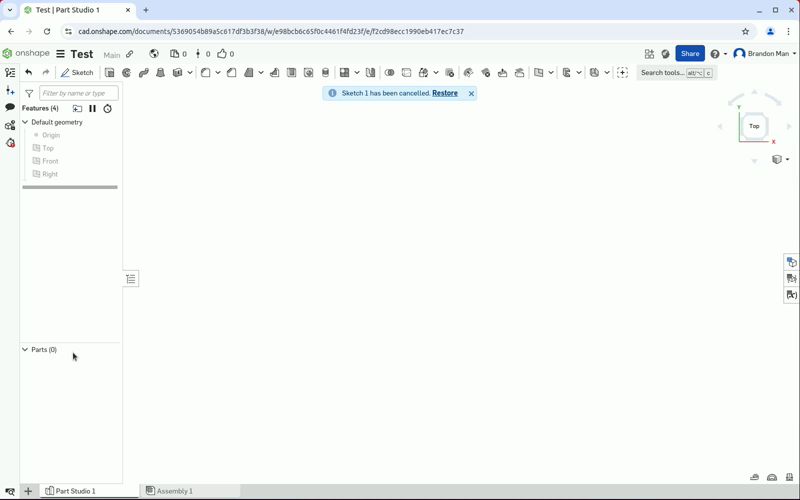
key(shift+p)
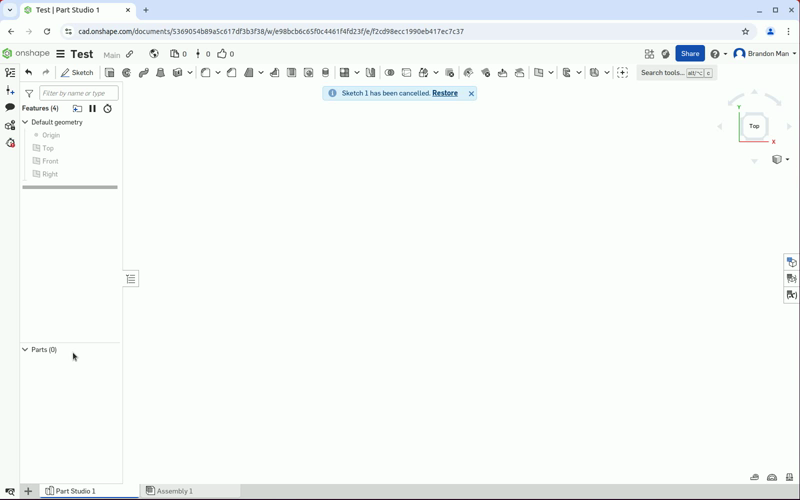
key(space)
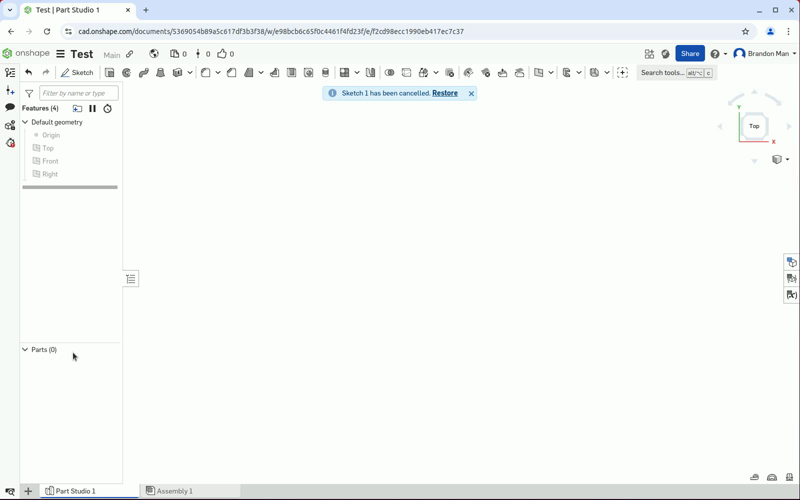
key_down(shift)
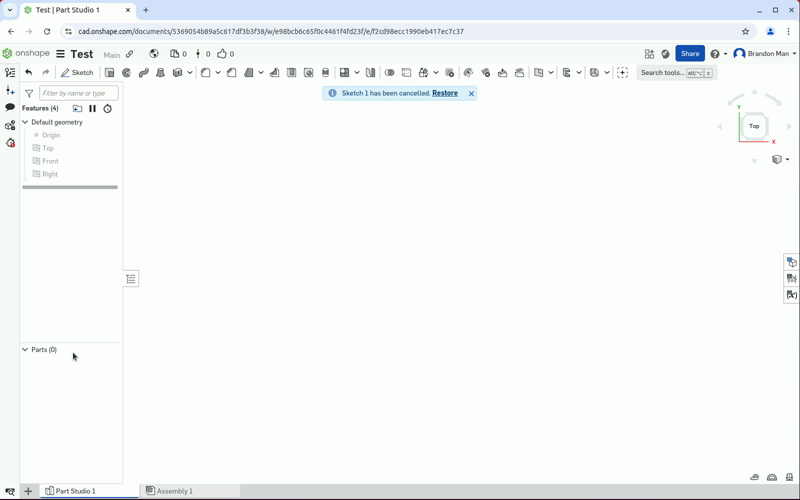
key(up)
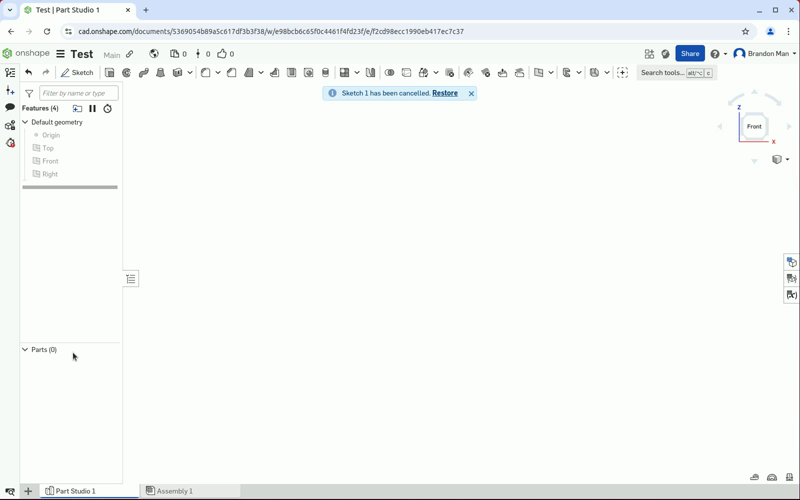
key_up(shift)
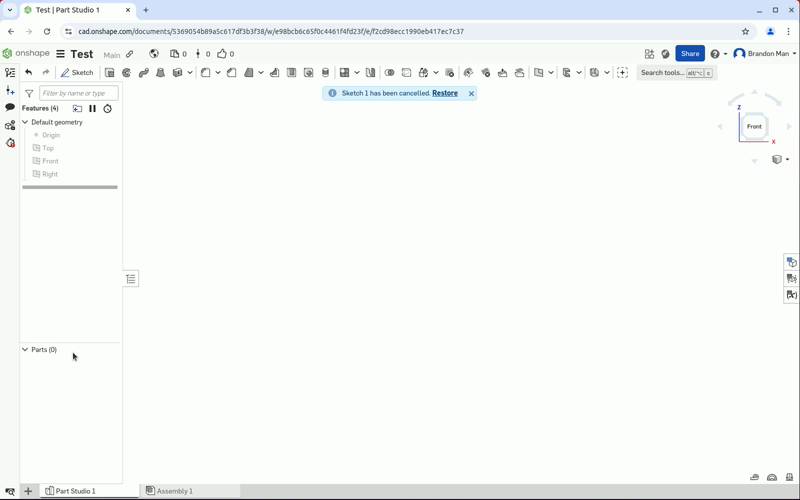
mouse_move(73, 352)
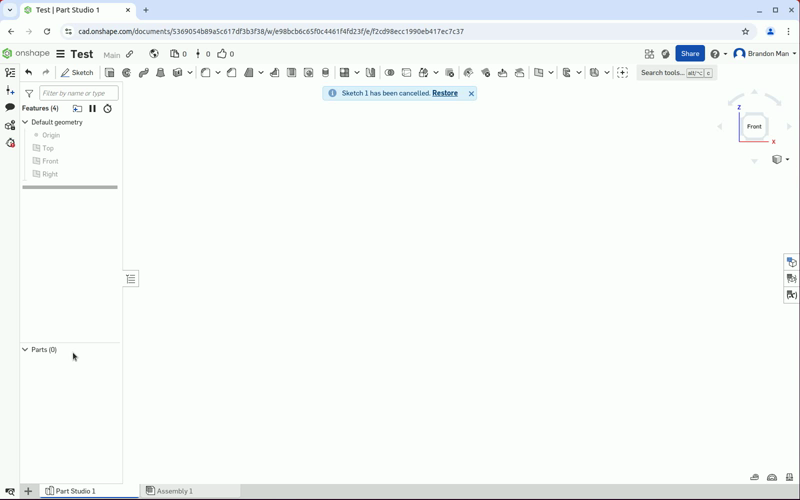
key(shift+y)
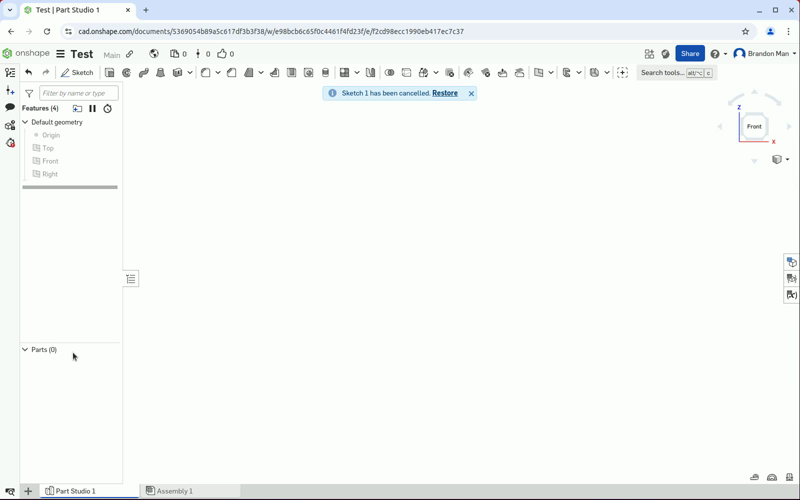
key(shift+s)
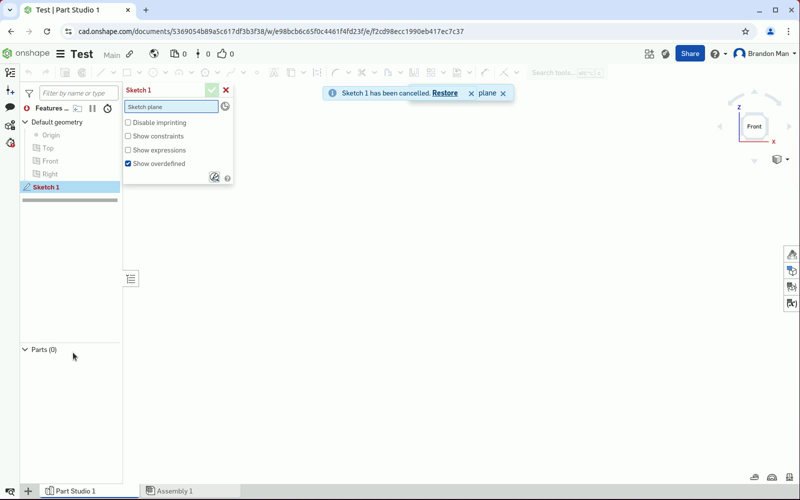
mouse_move(73, 163)
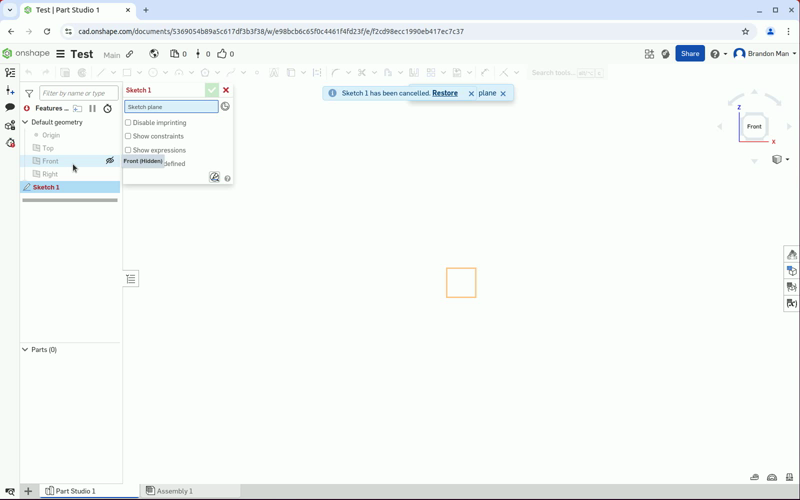
click(73, 163)
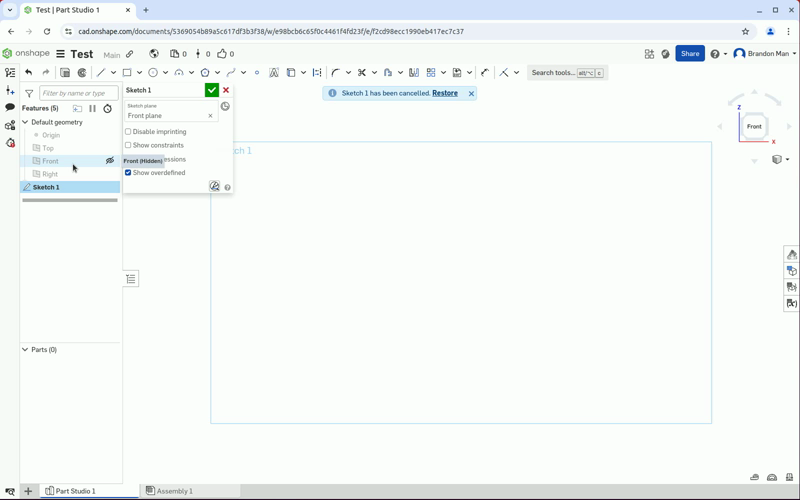
mouse_move(73, 352)
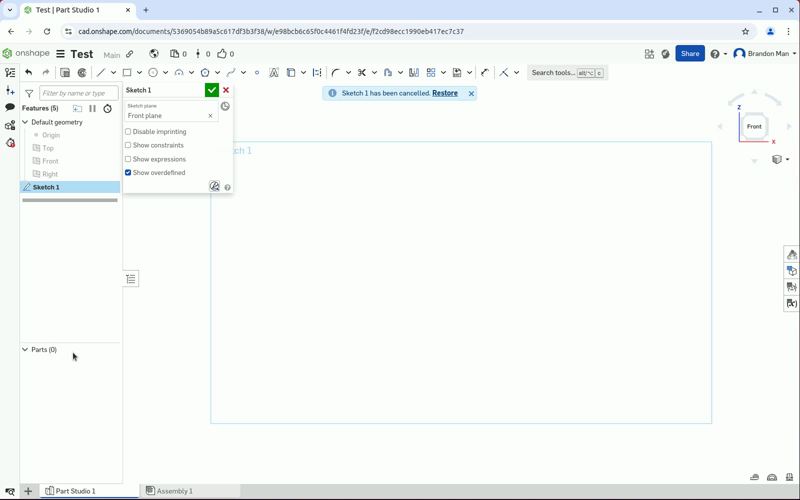
key(y)
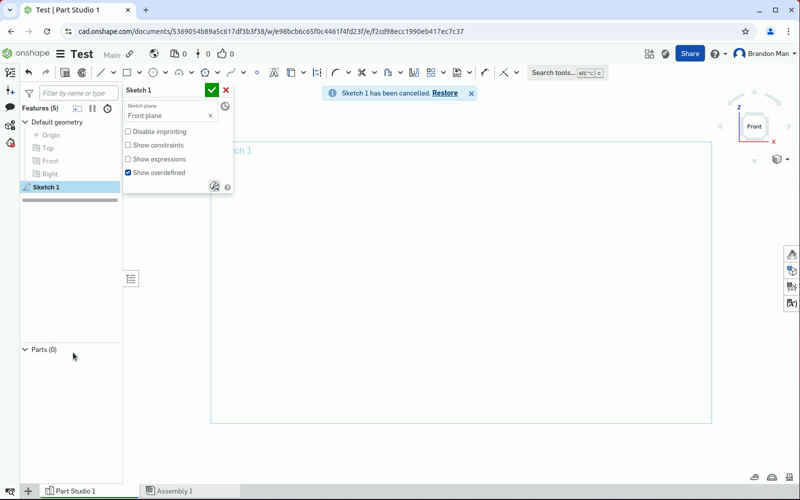
key(l)
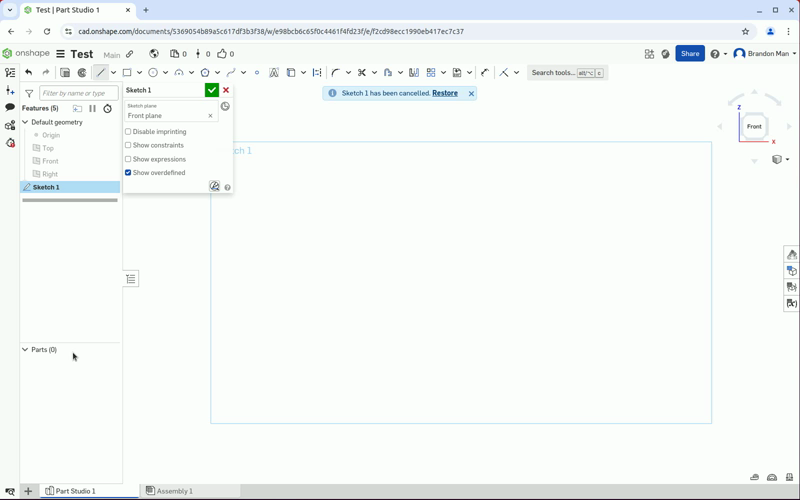
key_down(shift)
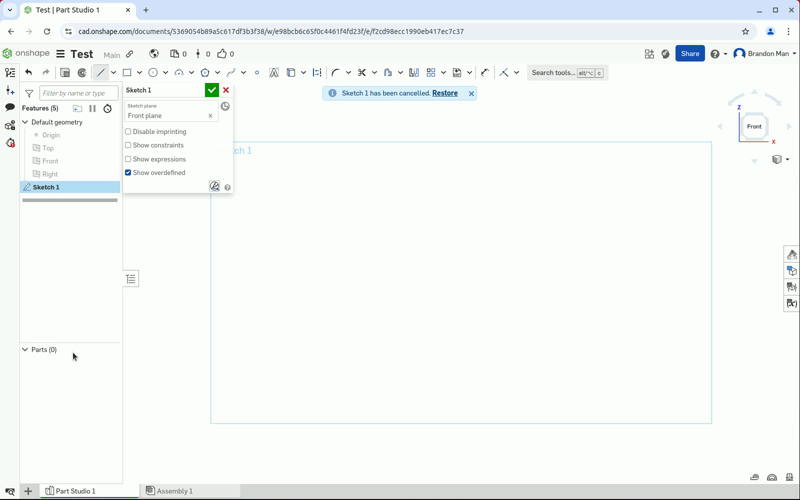
mouse_move(366, 301)
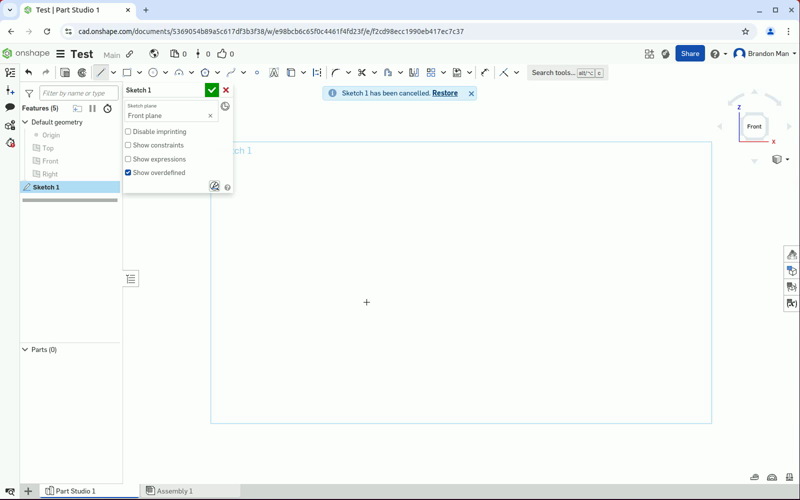
click(366, 301)
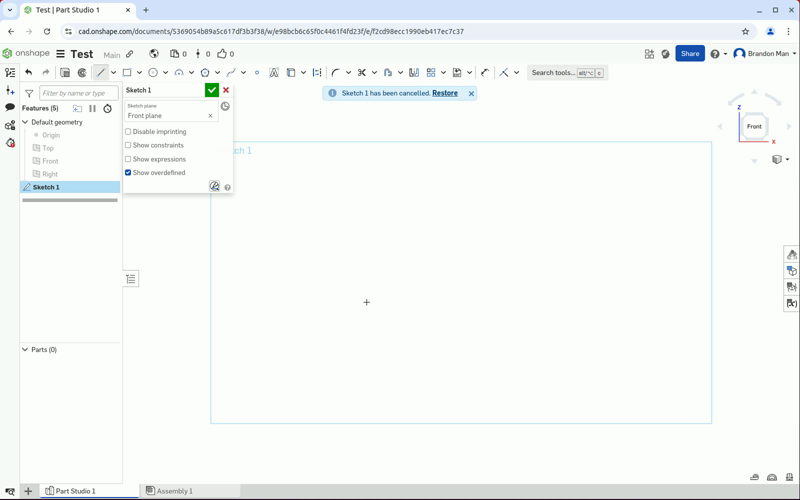
key_up(shift)
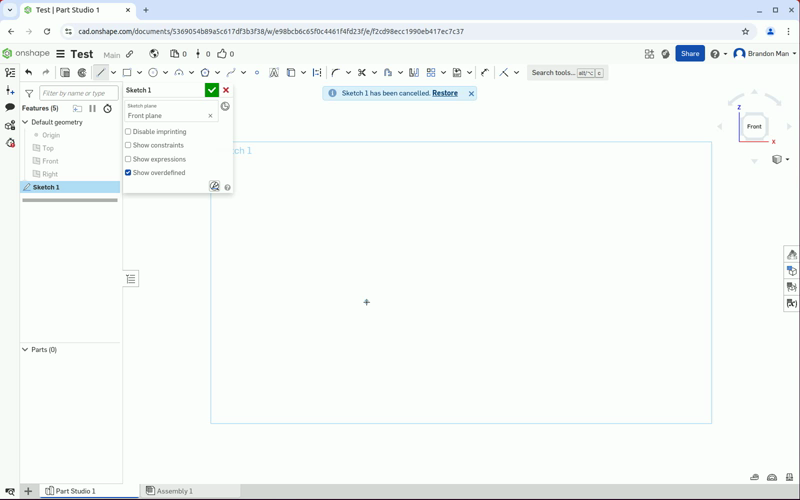
key_down(shift)
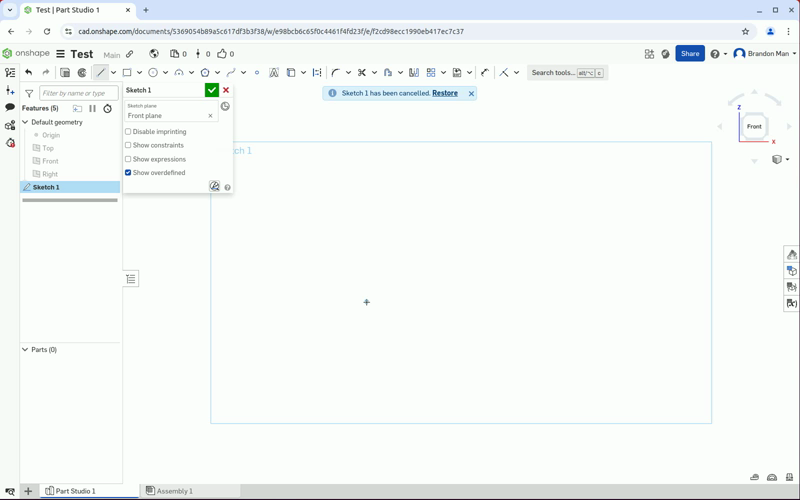
mouse_move(396, 301)
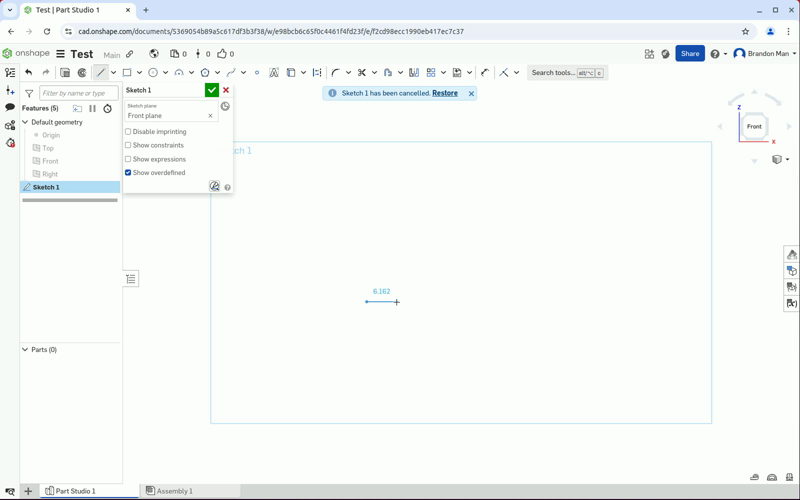
mouse_move(366, 295)
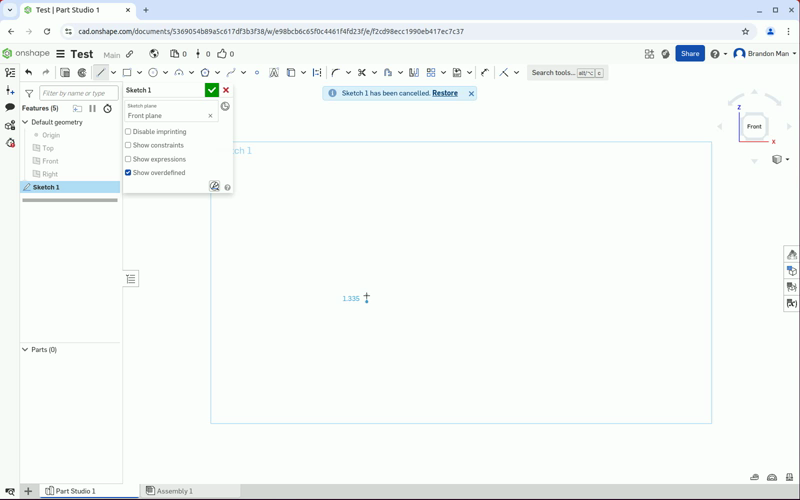
scroll(6)
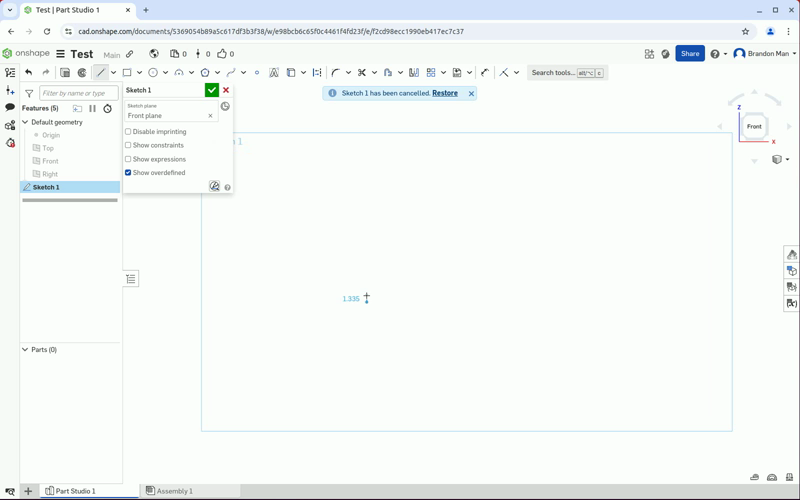
scroll(6)
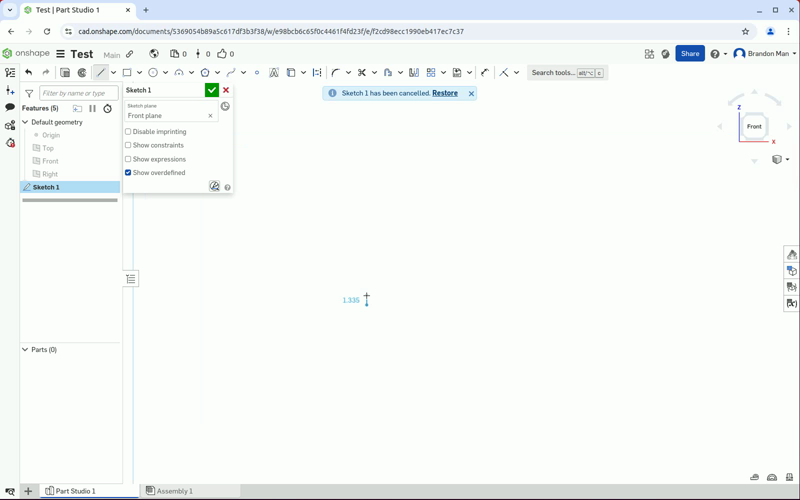
scroll(6)
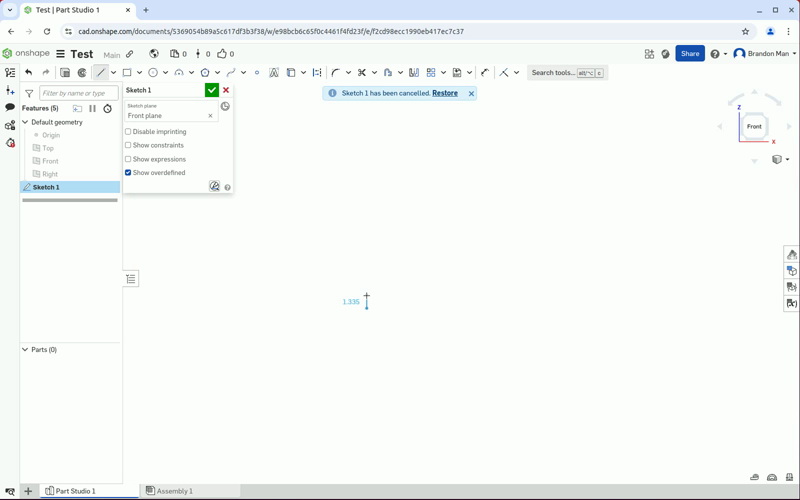
scroll(6)
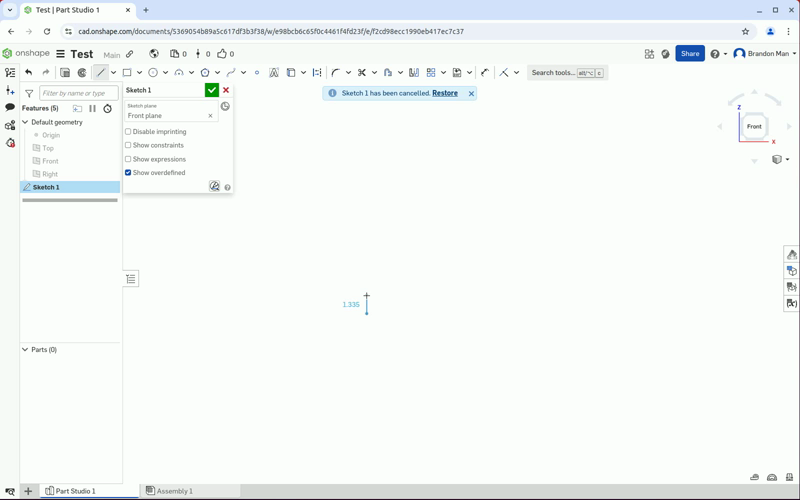
scroll(6)
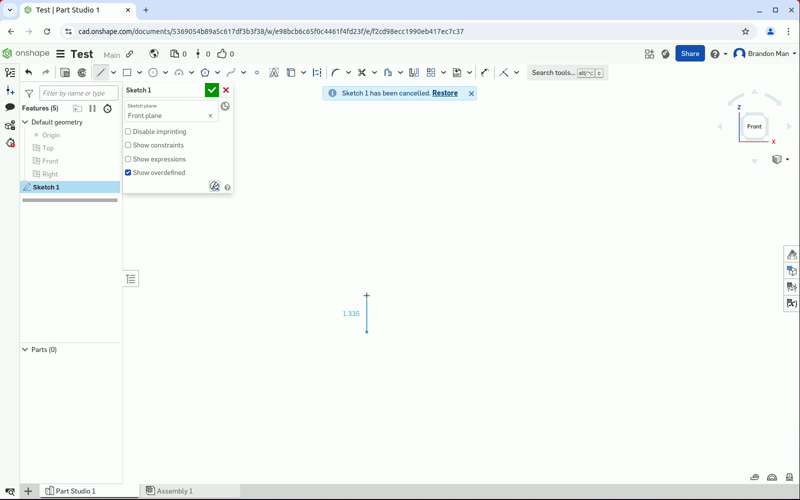
scroll(6)
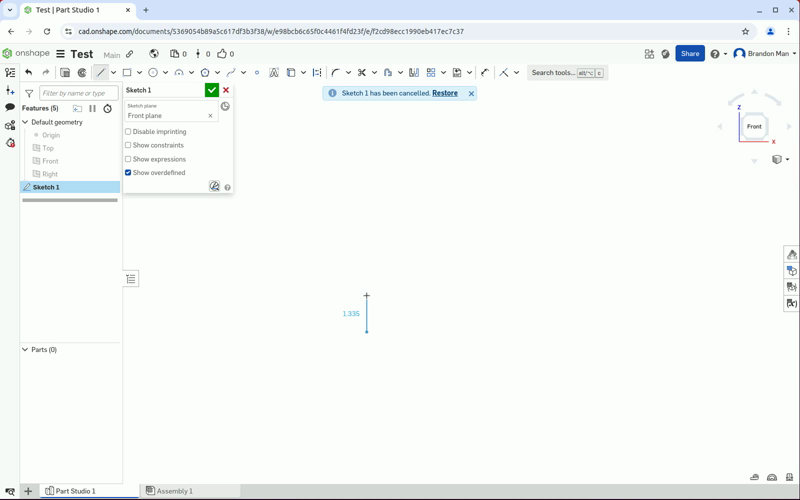
scroll(6)
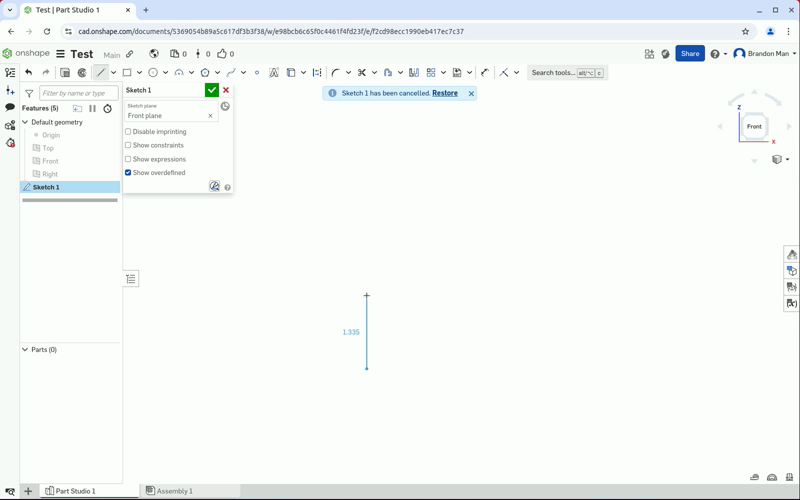
click(366, 295)
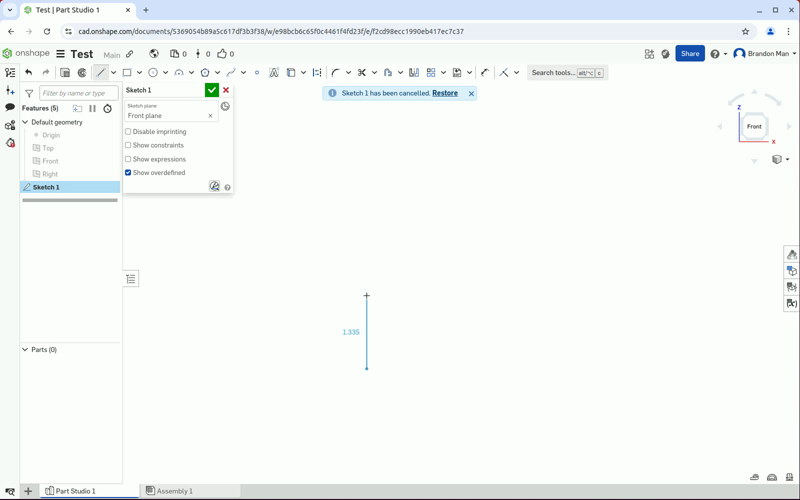
scroll(-6)
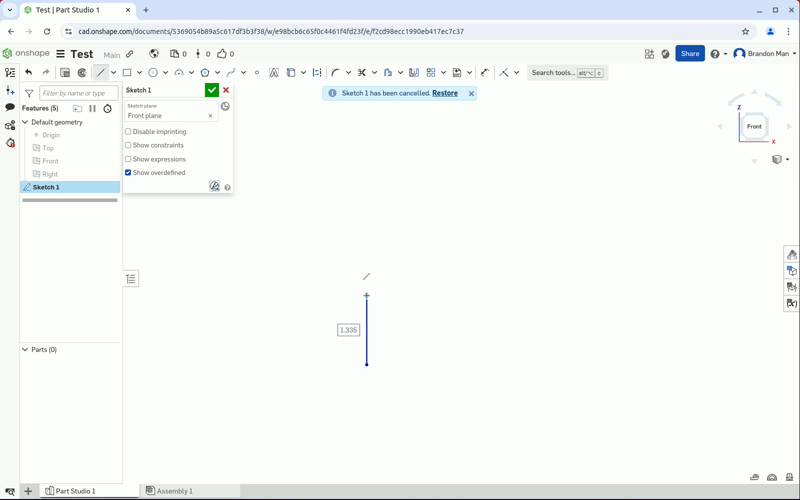
scroll(-6)
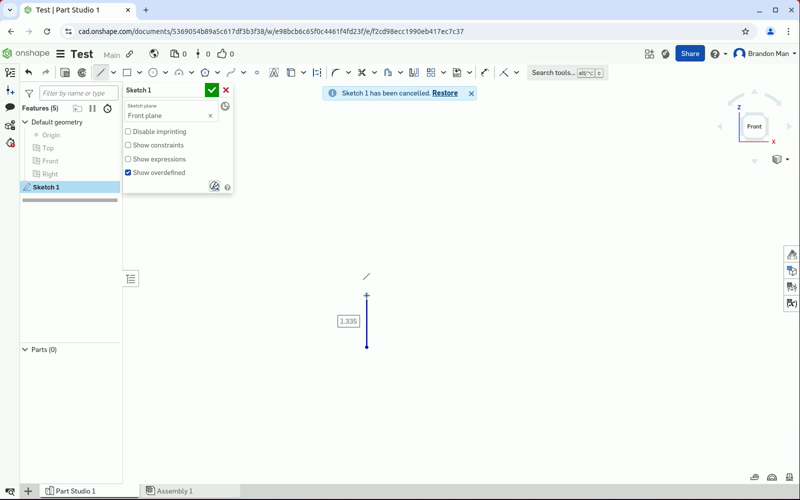
scroll(-6)
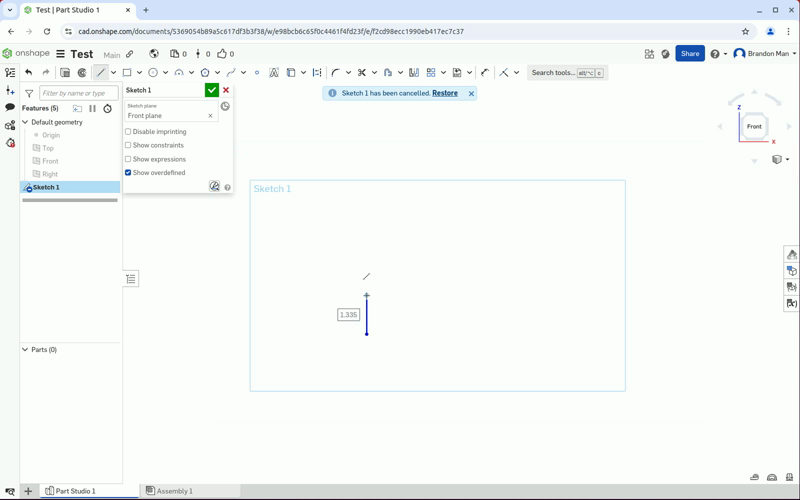
scroll(-6)
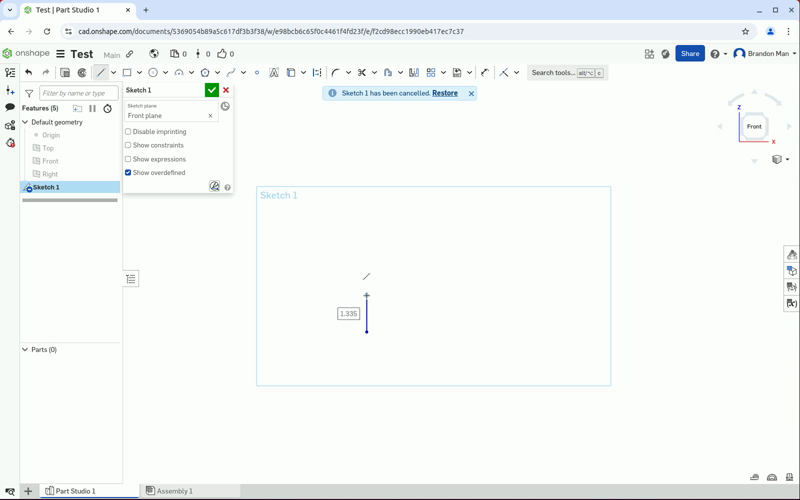
scroll(-6)
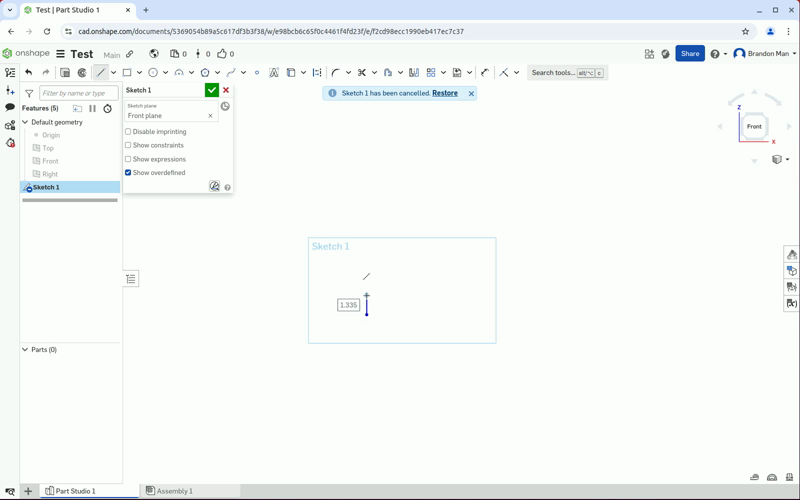
scroll(-6)
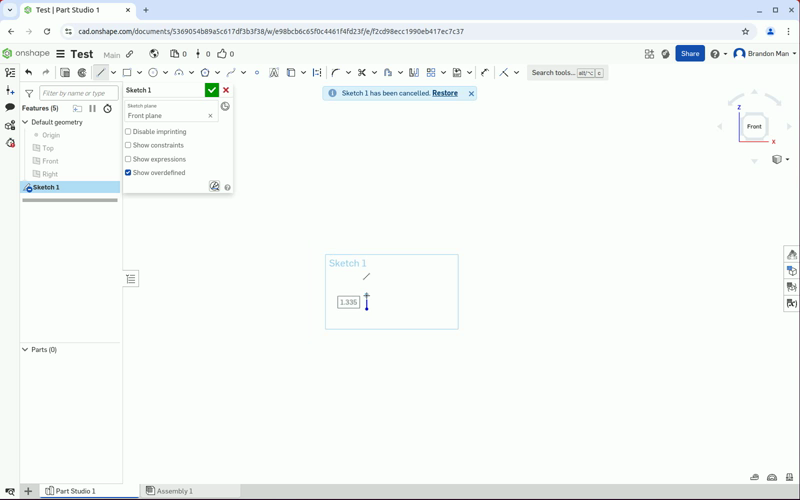
scroll(-6)
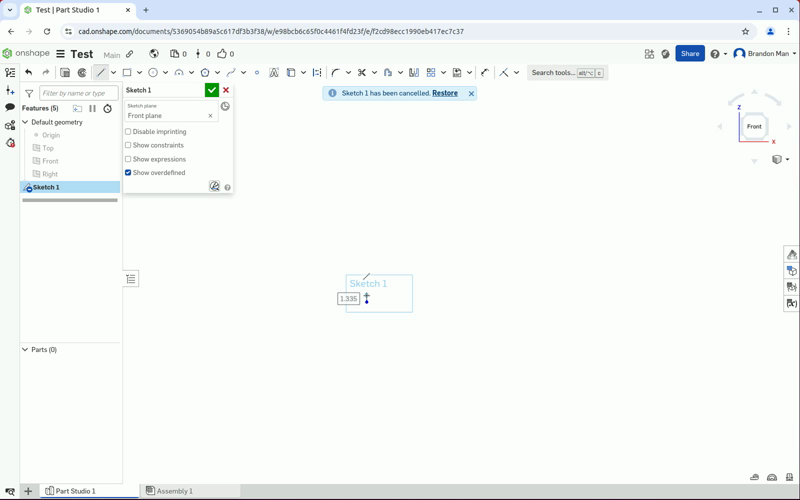
key_up(shift)
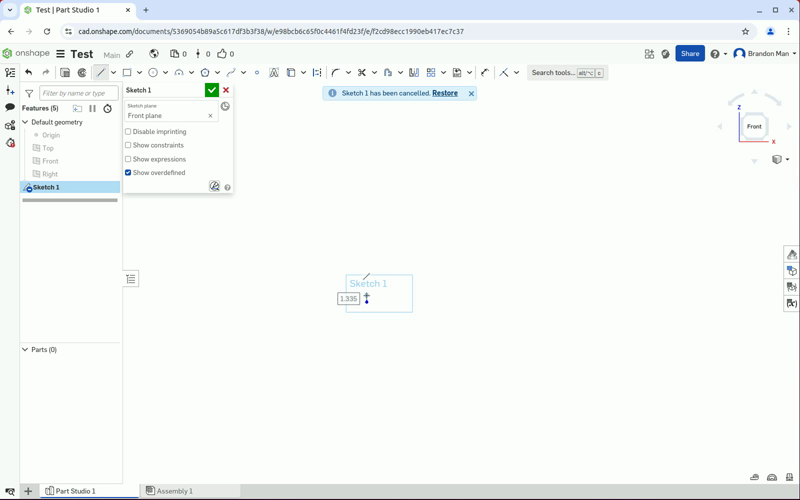
key(esc)
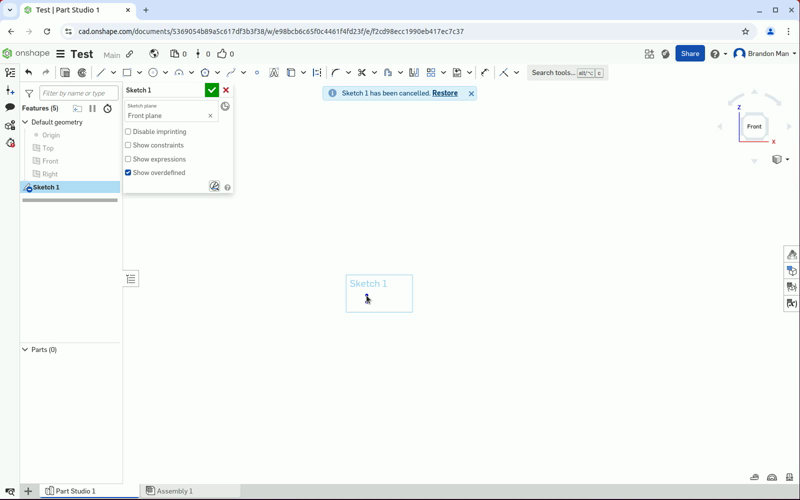
key(a)
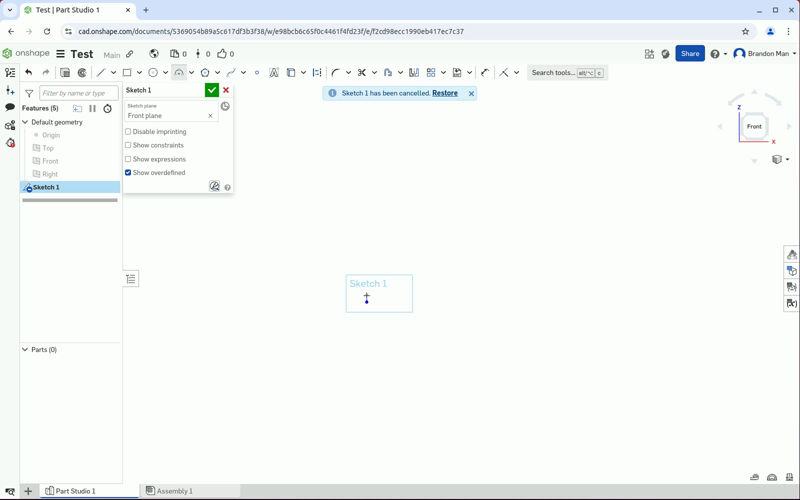
mouse_move(366, 295)
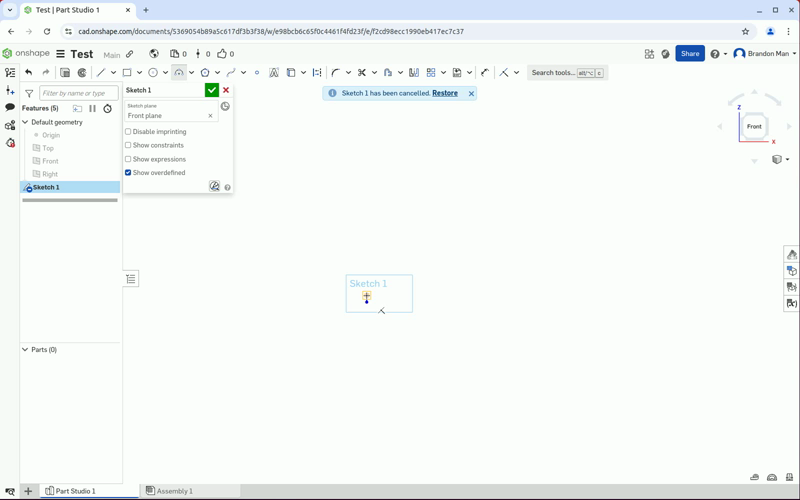
click(366, 295)
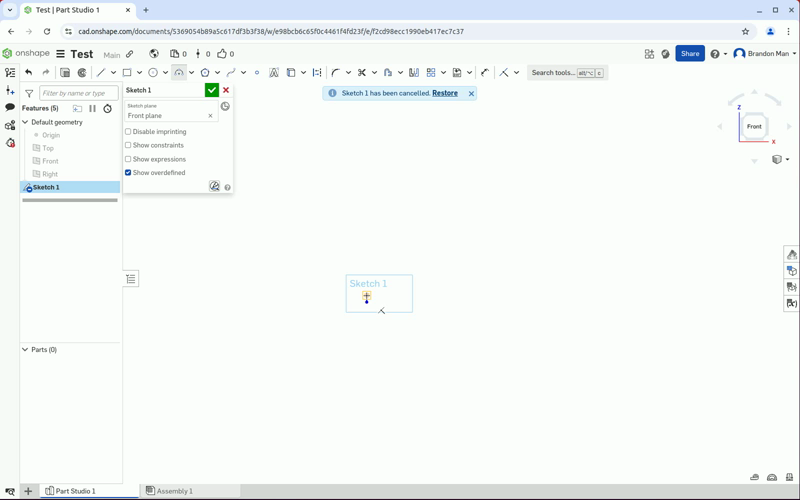
key_down(shift)
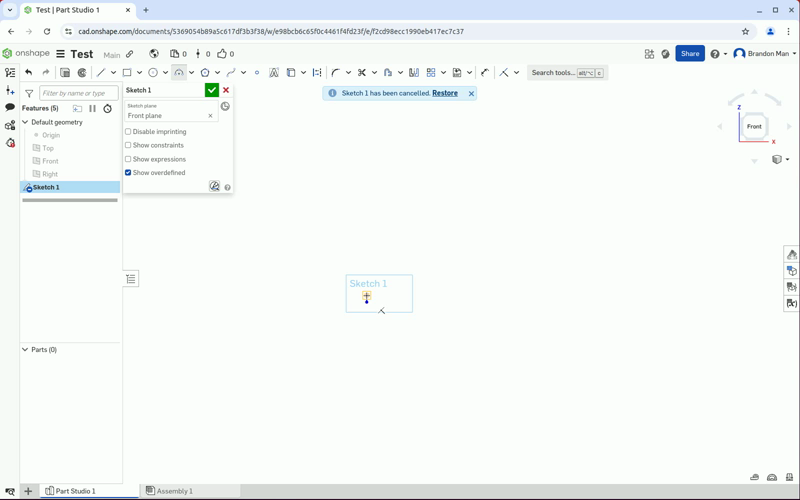
mouse_move(366, 269)
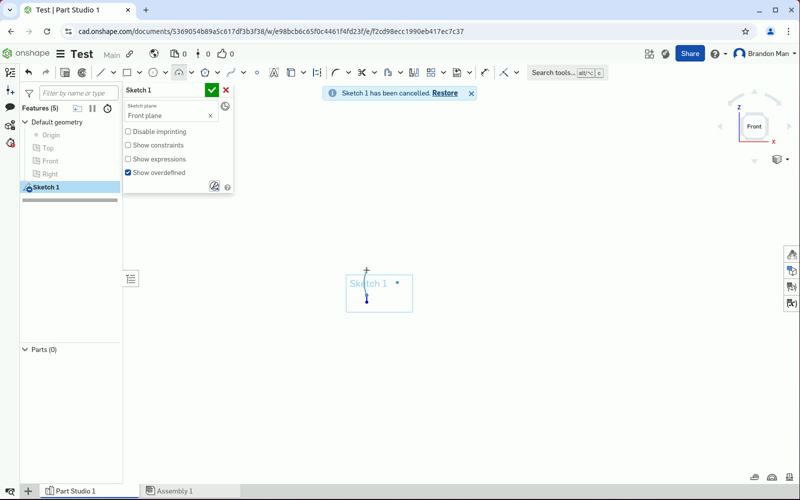
click(366, 269)
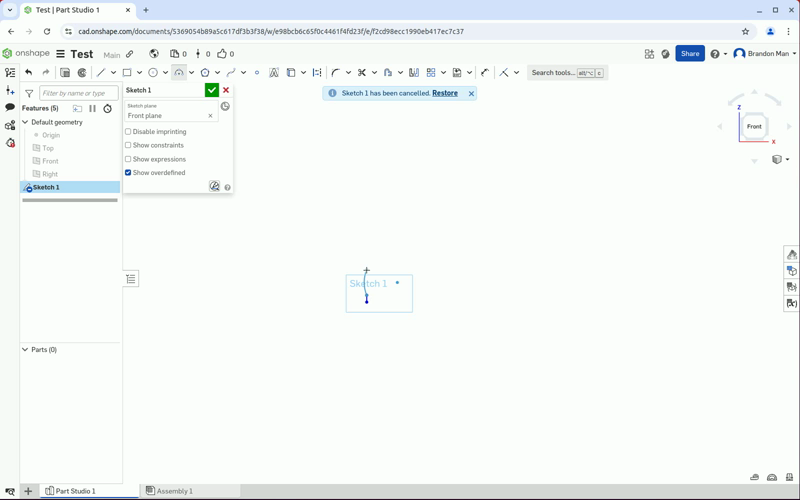
mouse_move(354, 282)
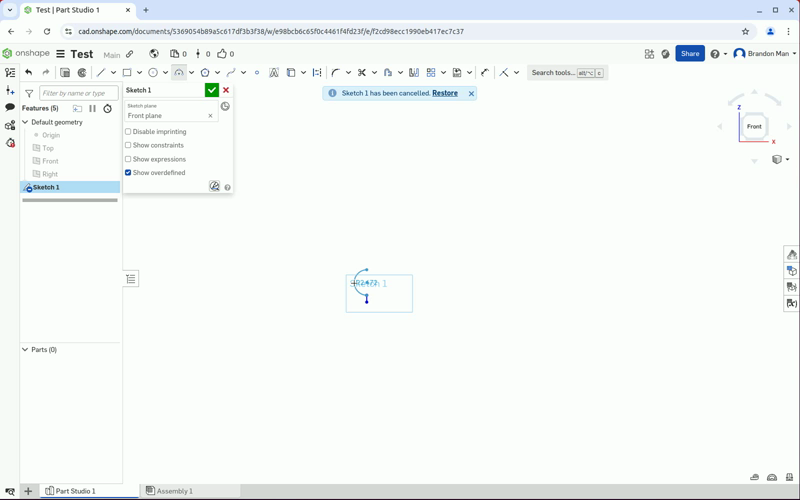
click(354, 282)
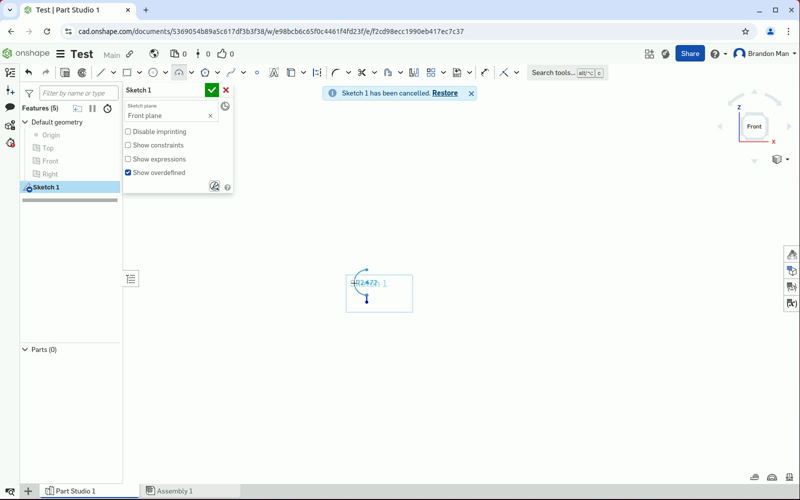
key_up(shift)
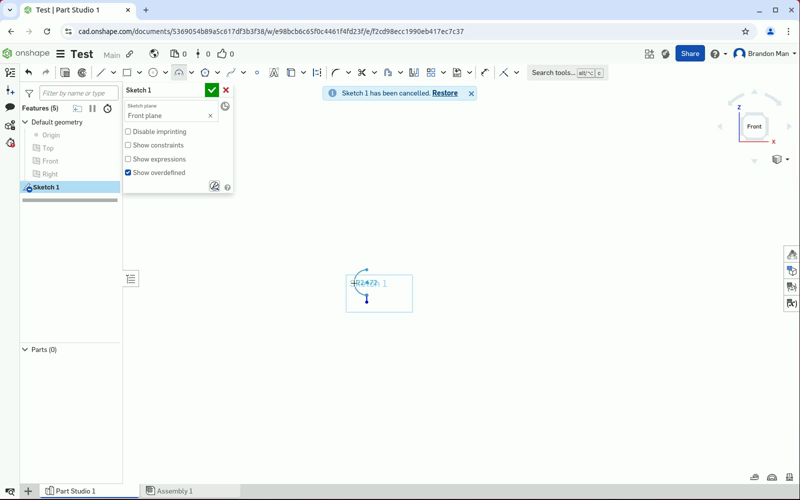
key(esc)
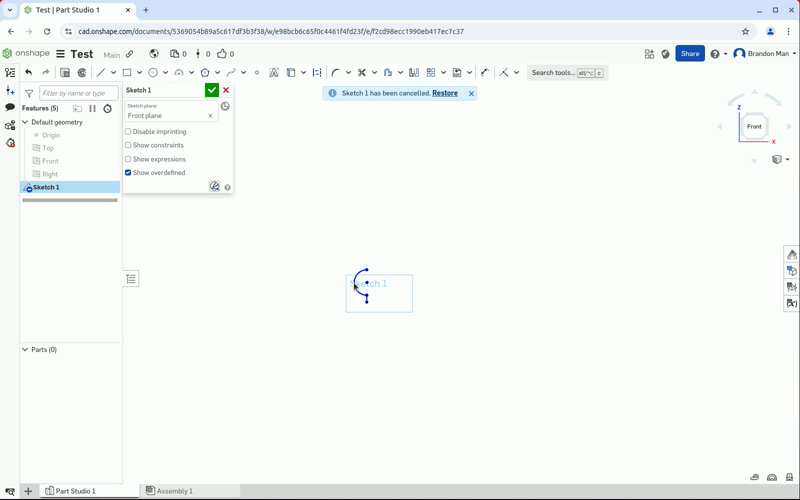
key(l)
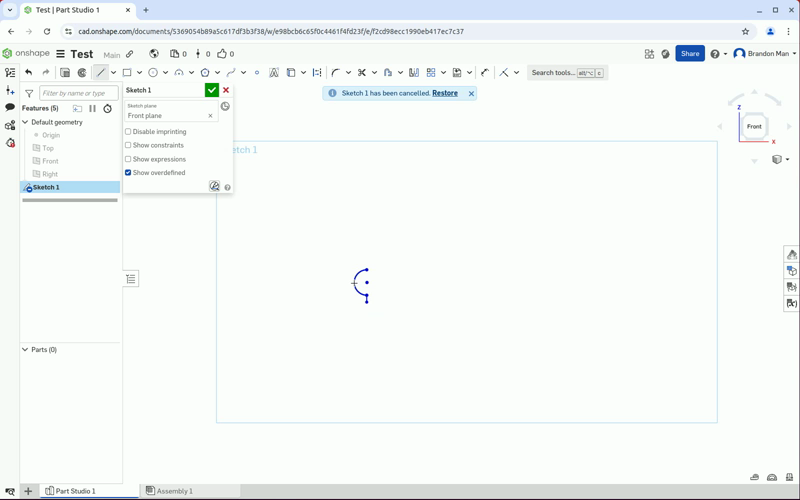
mouse_move(366, 269)
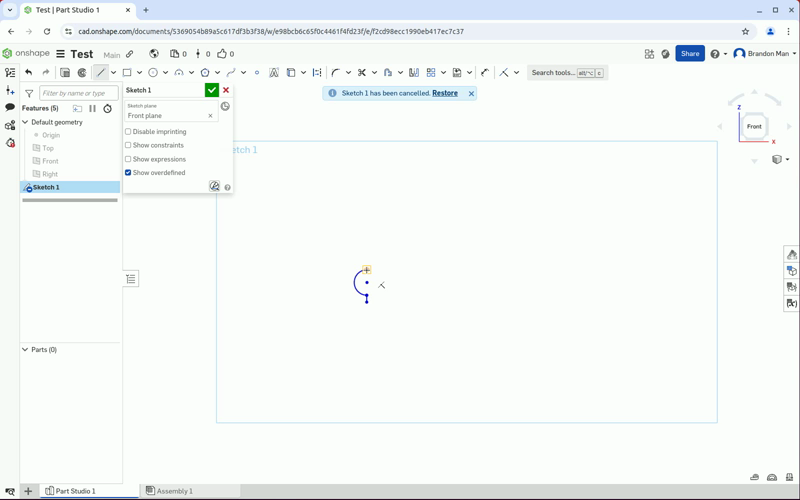
click(366, 269)
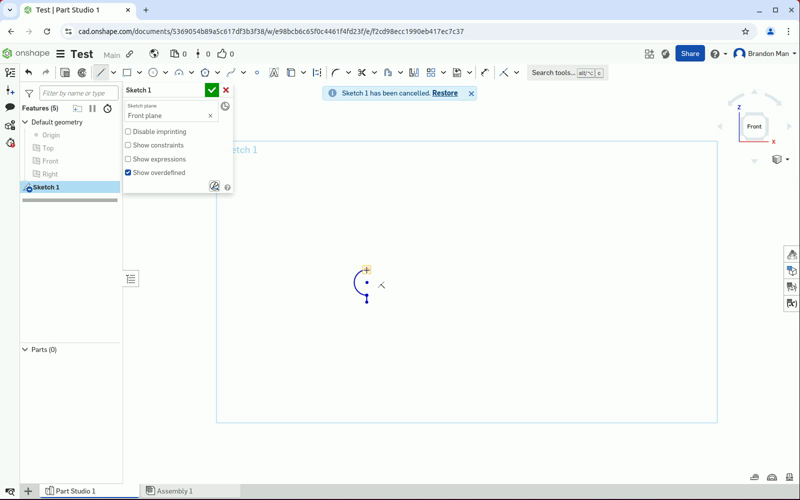
key_down(shift)
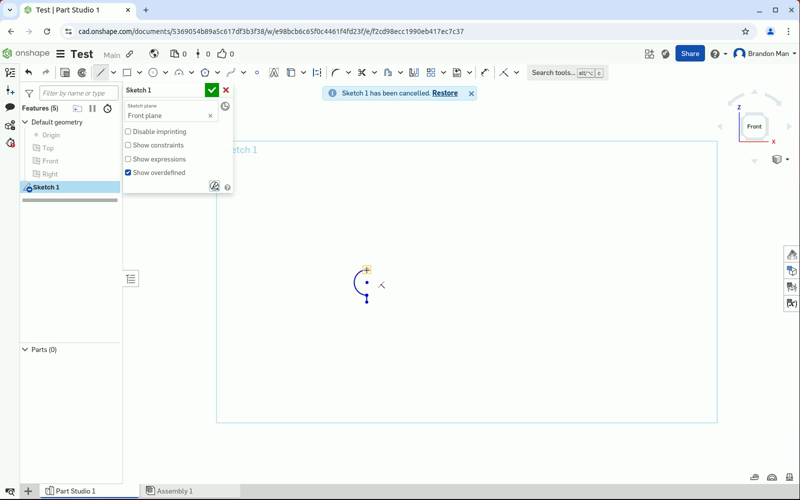
mouse_move(396, 269)
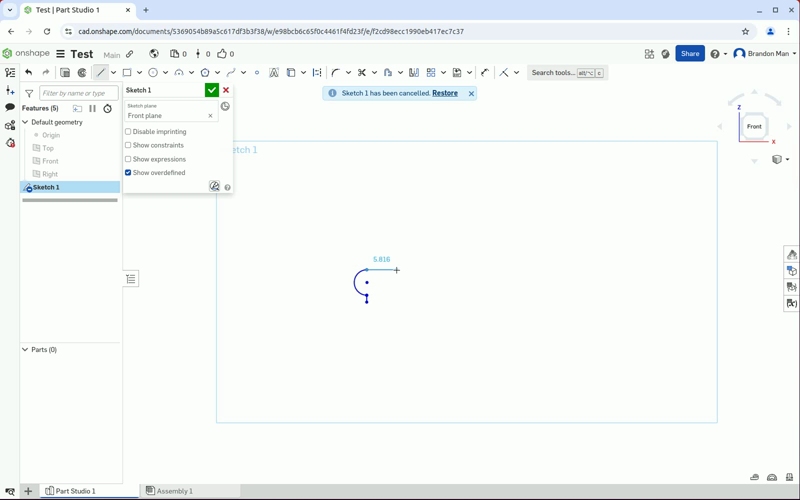
mouse_move(366, 263)
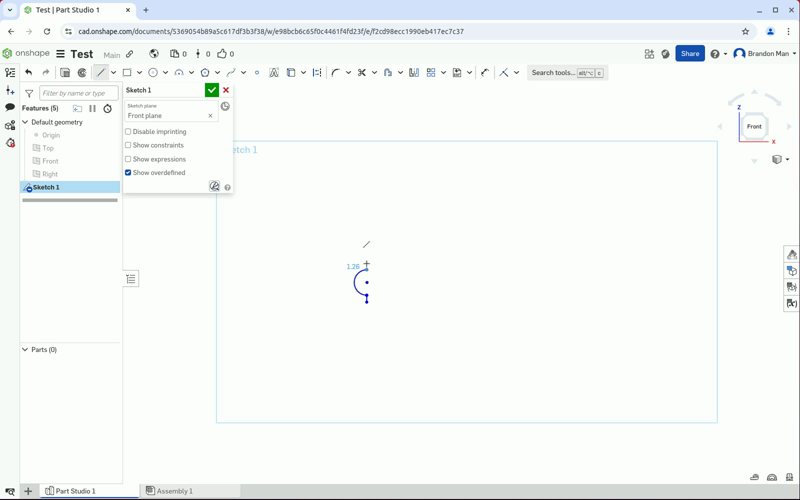
scroll(6)
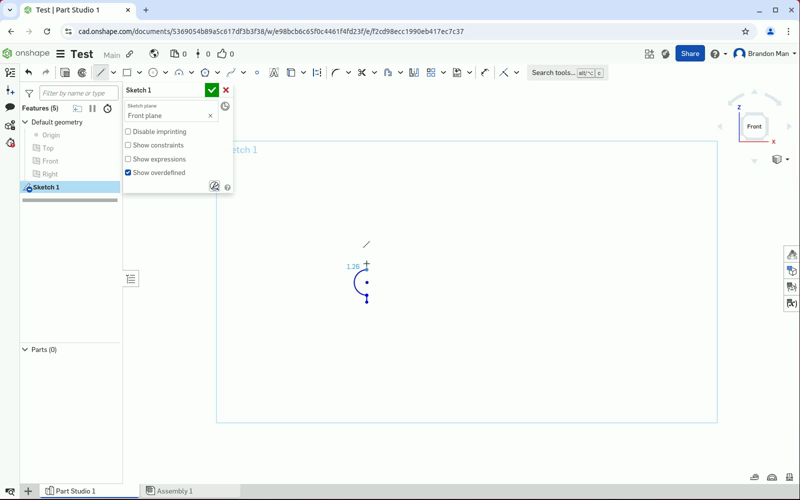
scroll(6)
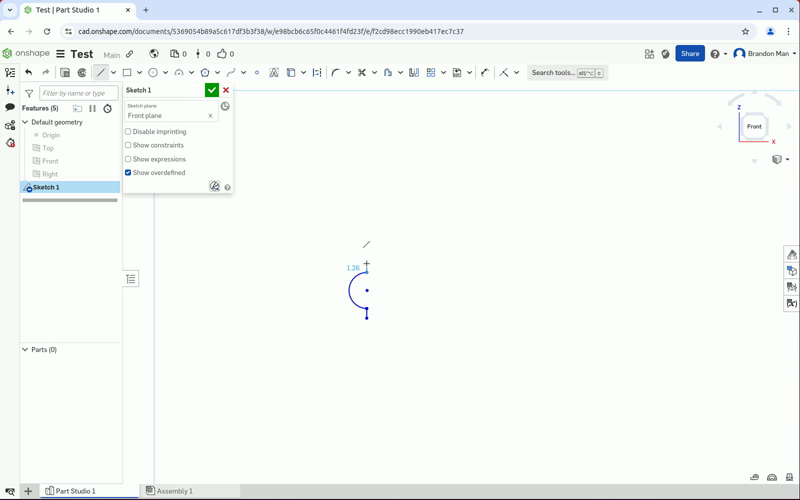
scroll(6)
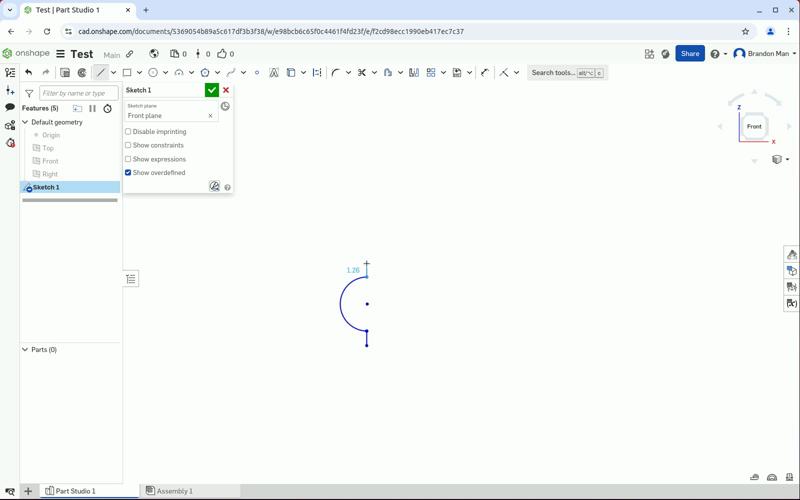
scroll(6)
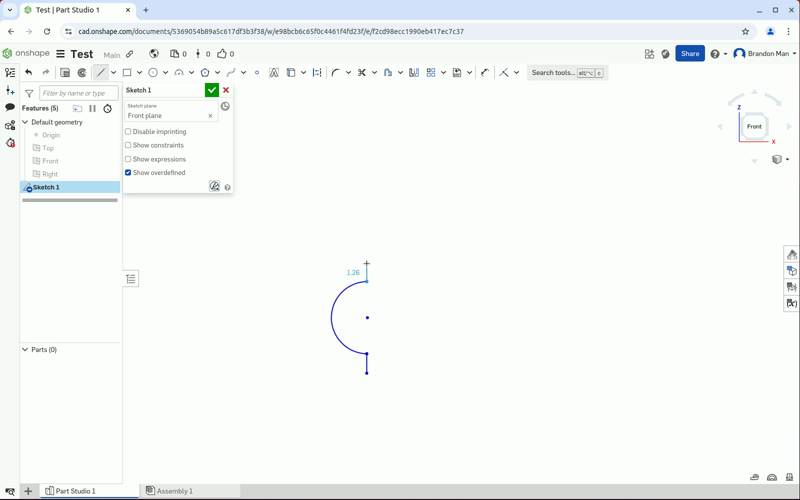
scroll(6)
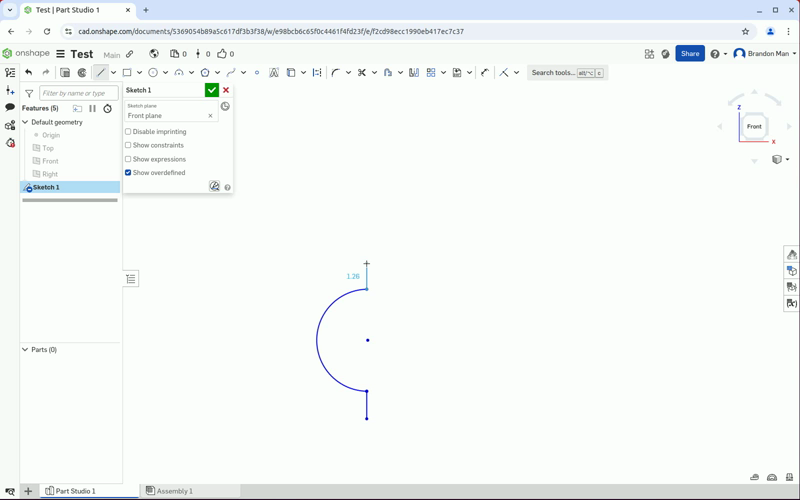
scroll(6)
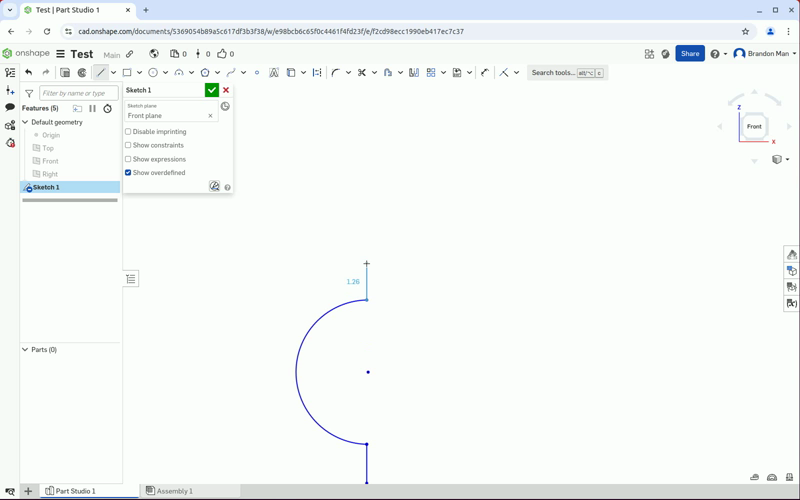
scroll(6)
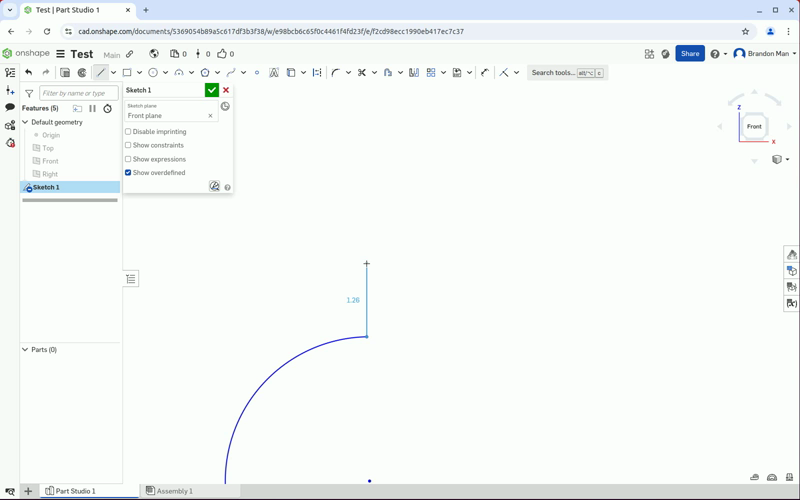
click(366, 263)
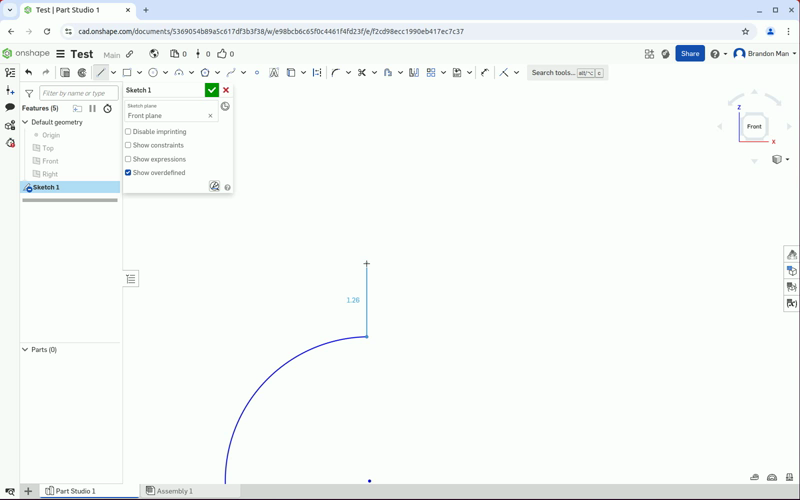
scroll(-6)
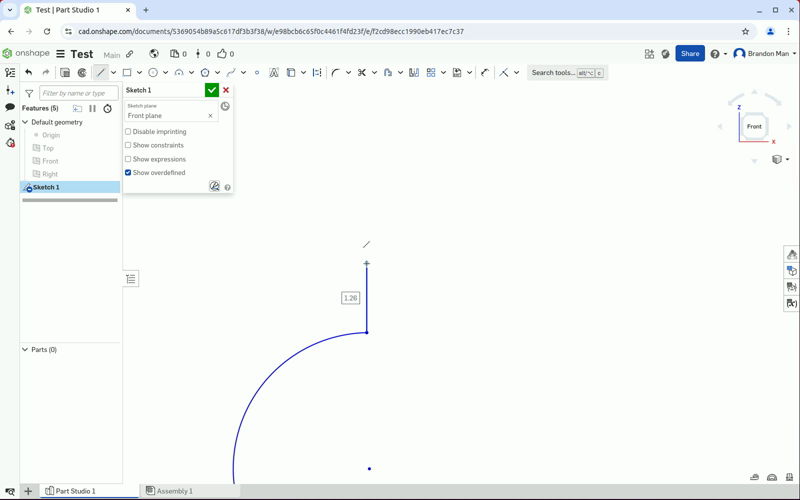
scroll(-6)
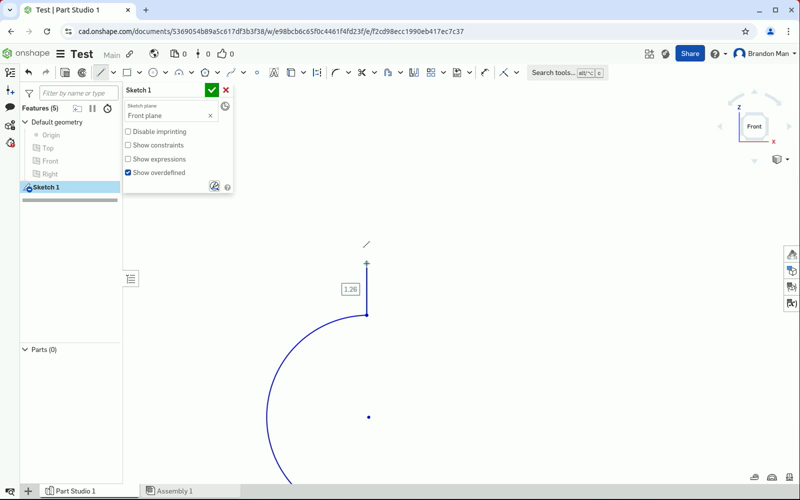
scroll(-6)
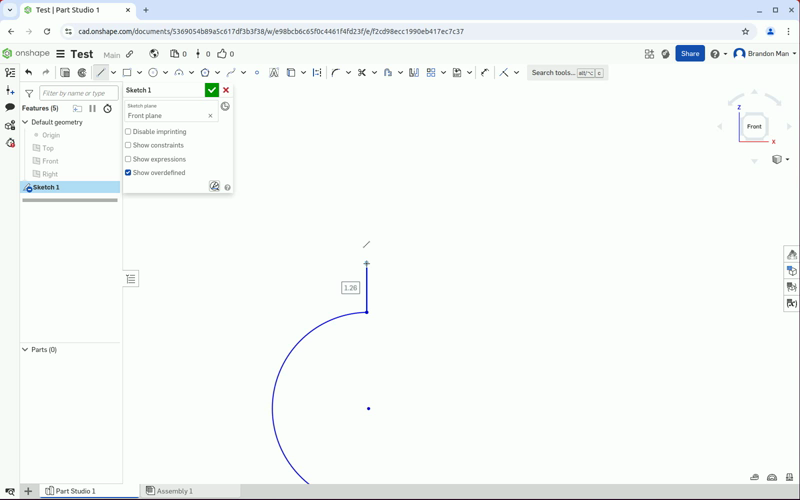
scroll(-6)
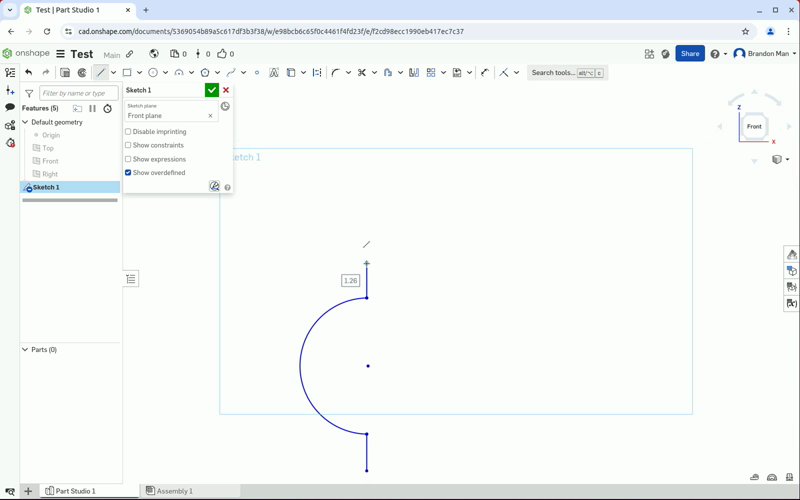
scroll(-6)
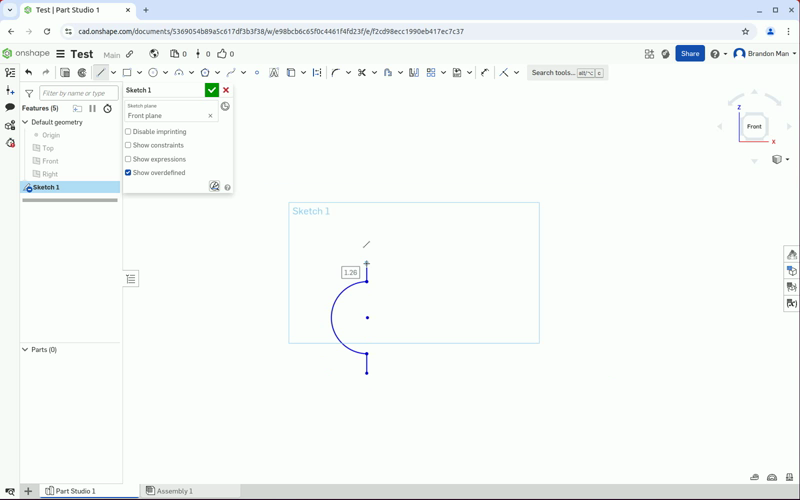
scroll(-6)
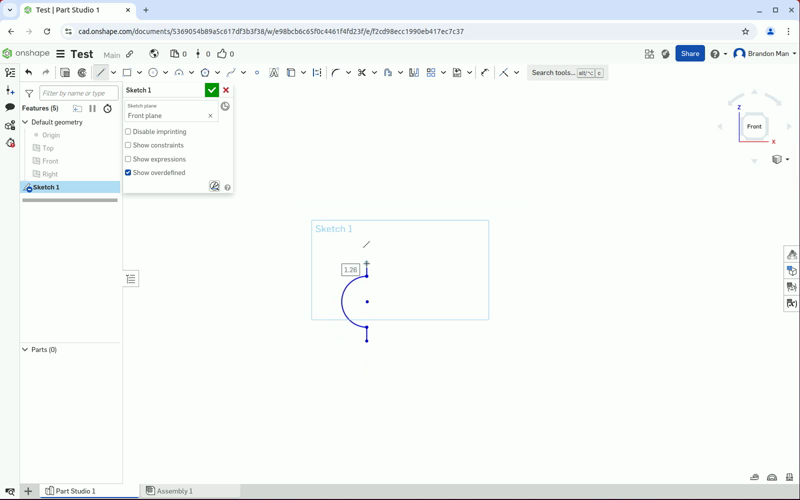
scroll(-6)
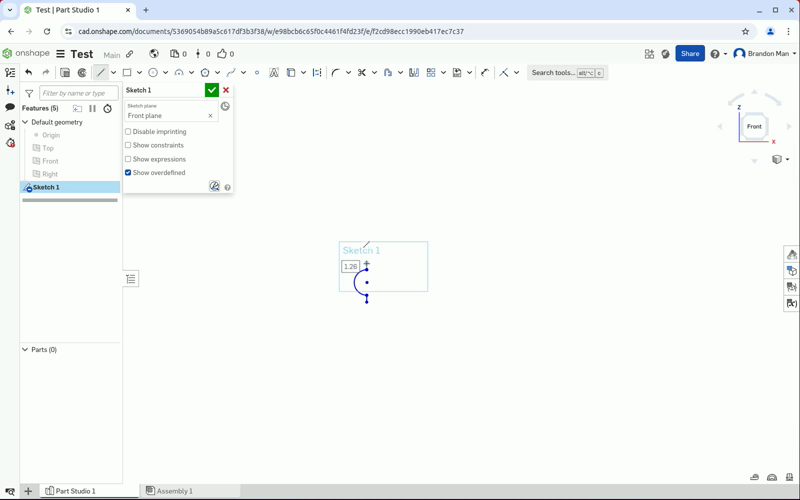
key_up(shift)
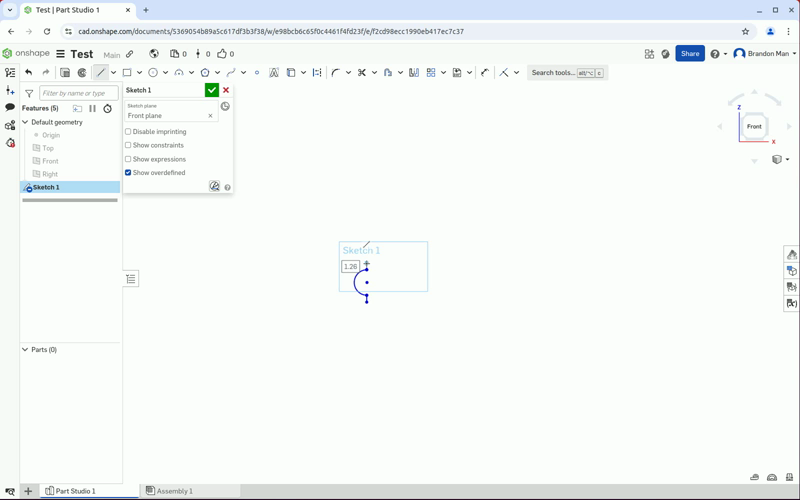
key(esc)
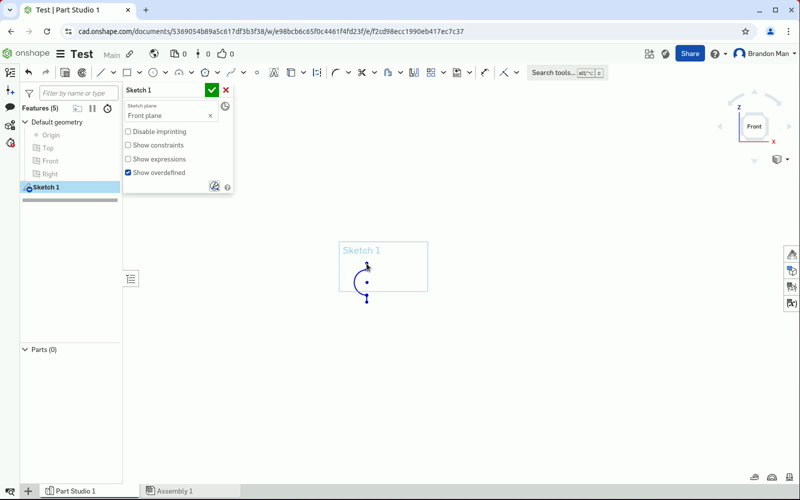
key(a)
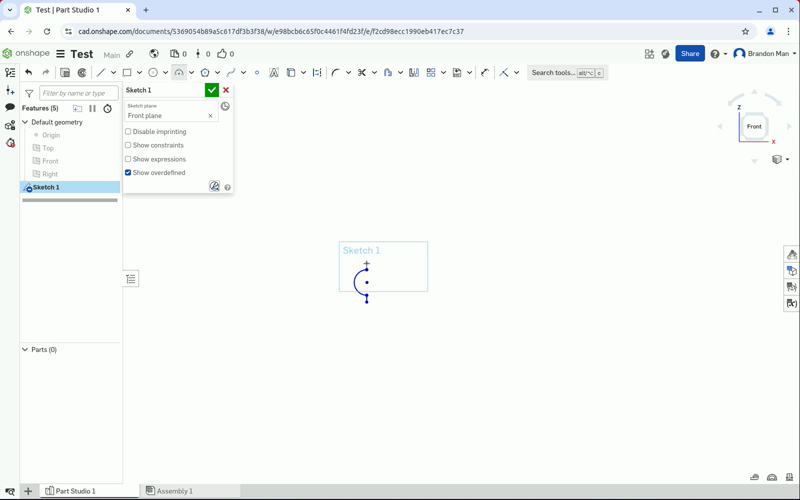
mouse_move(366, 263)
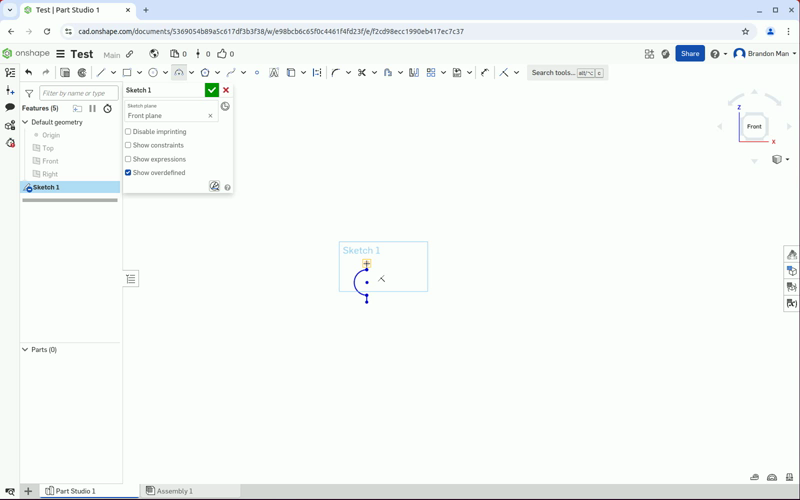
click(366, 263)
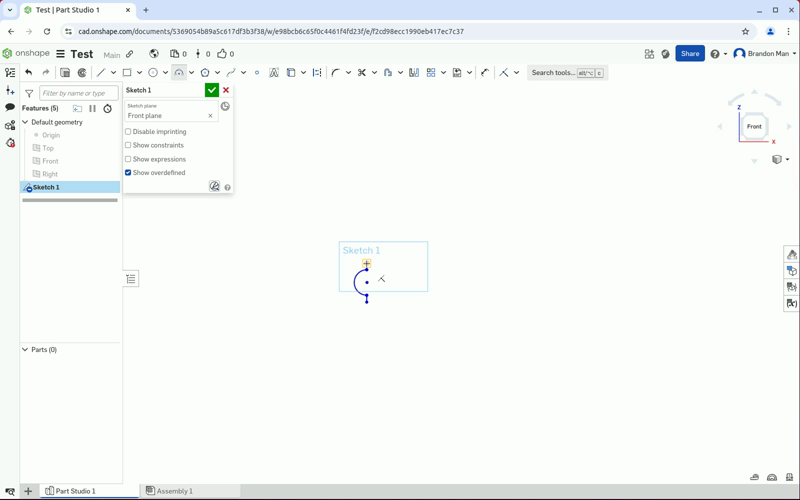
mouse_move(366, 301)
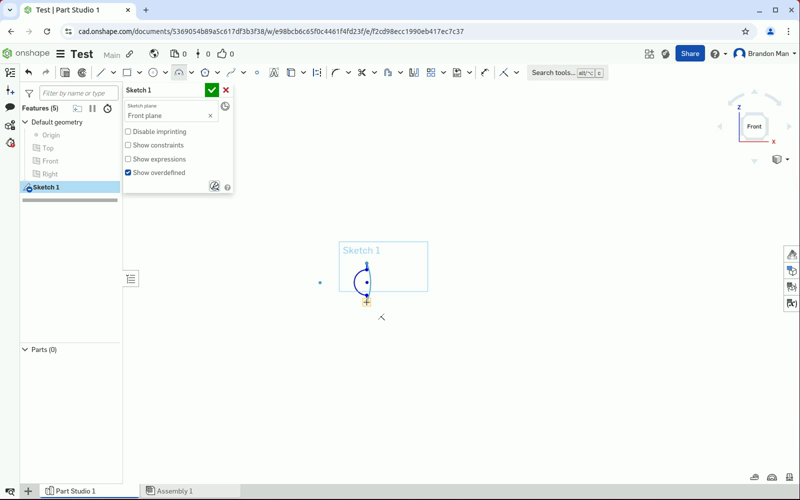
click(366, 301)
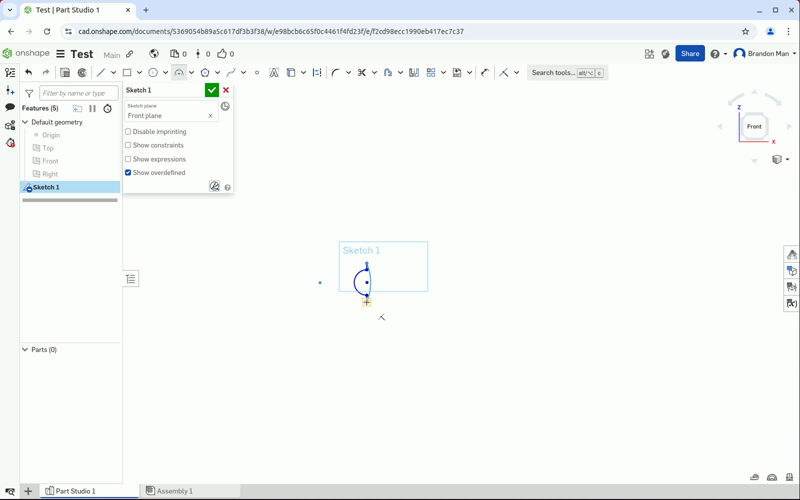
key_down(shift)
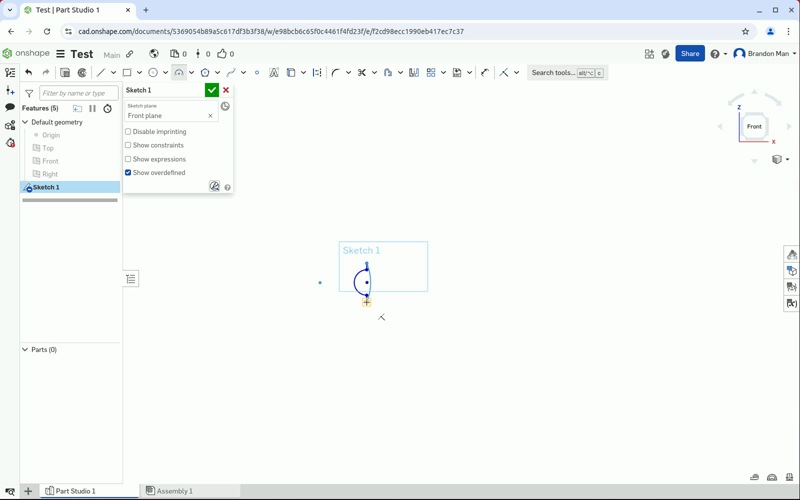
mouse_move(347, 282)
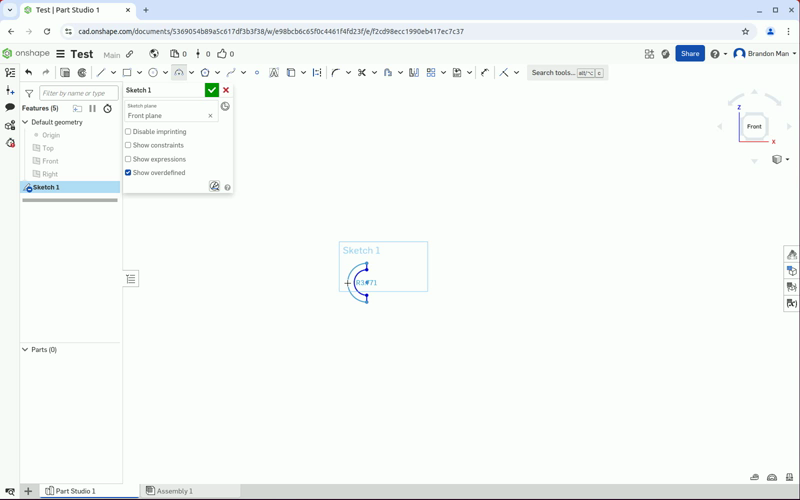
click(347, 282)
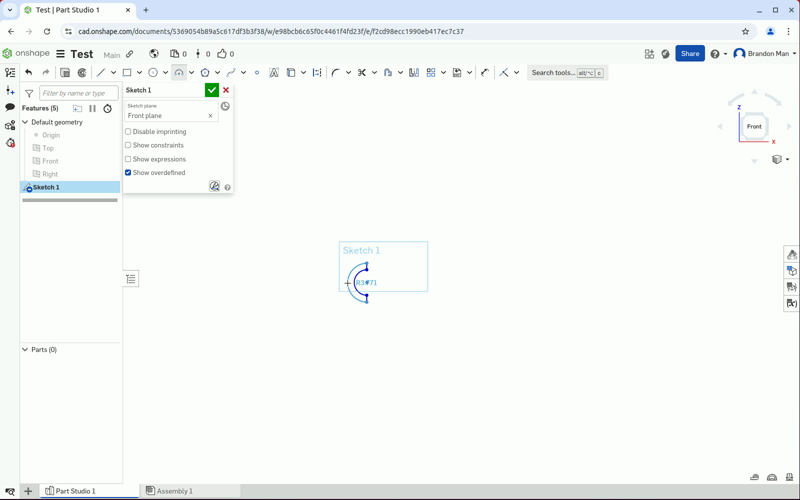
key_up(shift)
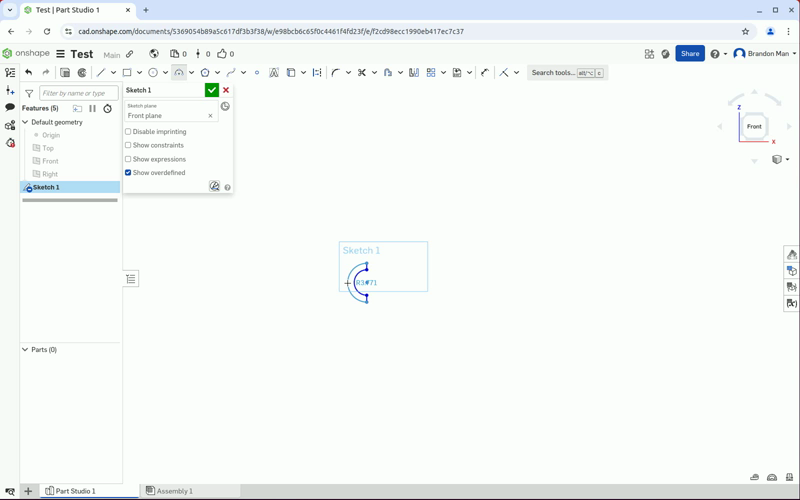
key(esc)
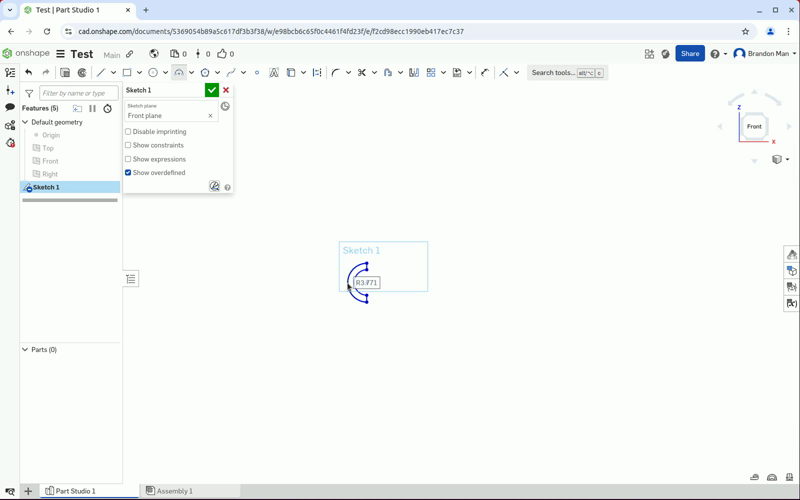
mouse_move(358, 294)
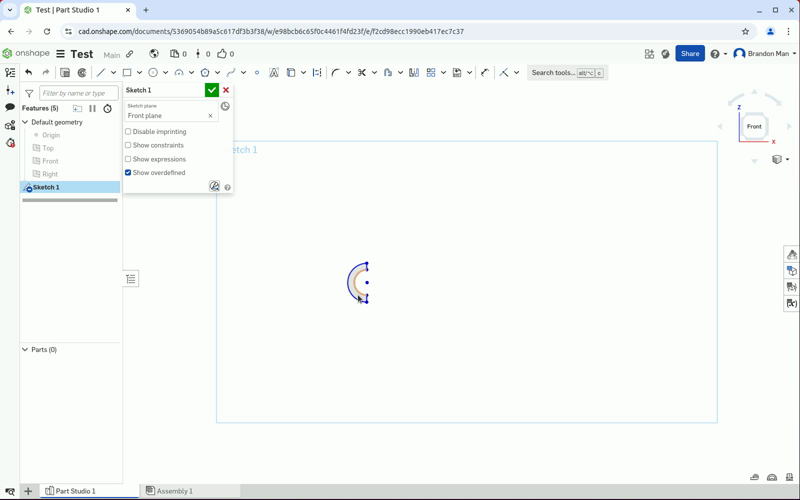
scroll(6)
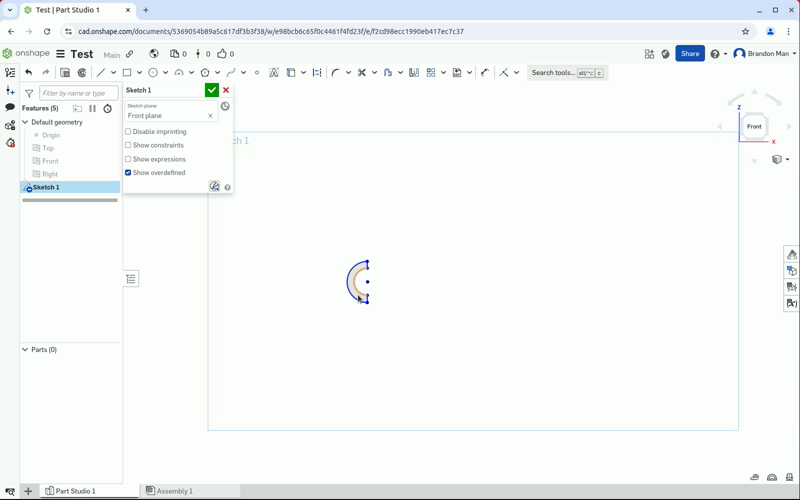
scroll(6)
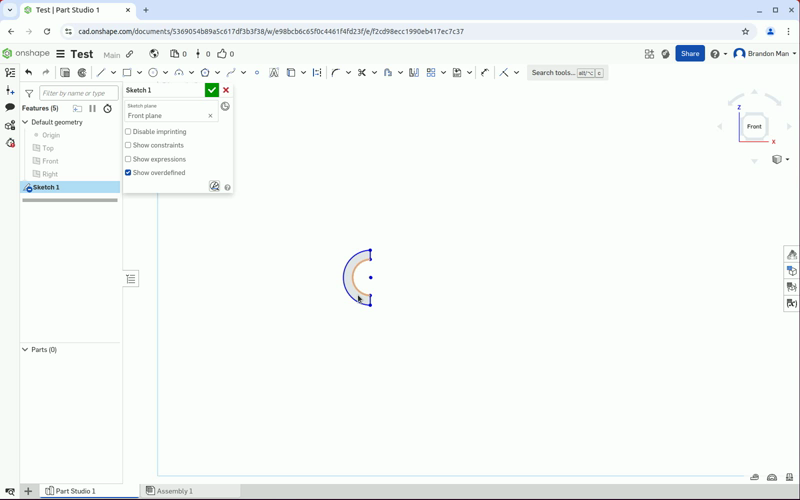
scroll(6)
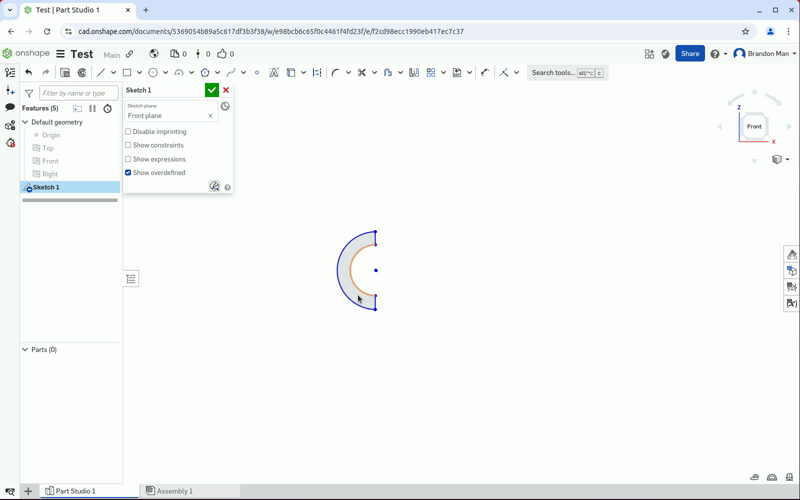
scroll(6)
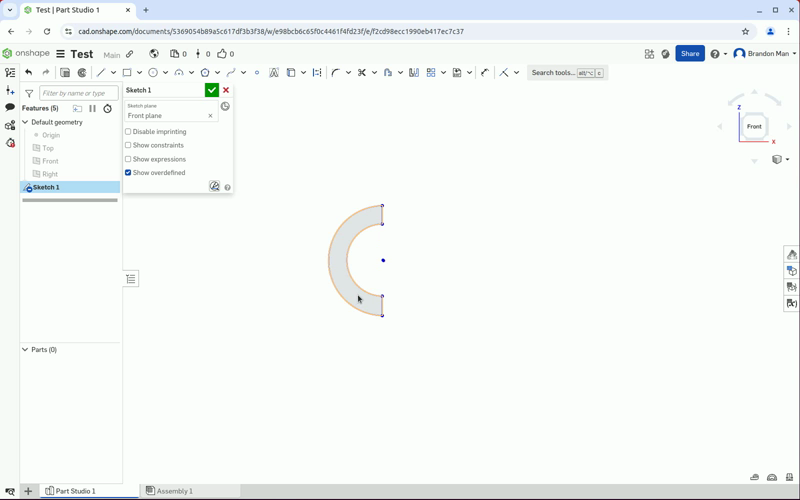
scroll(6)
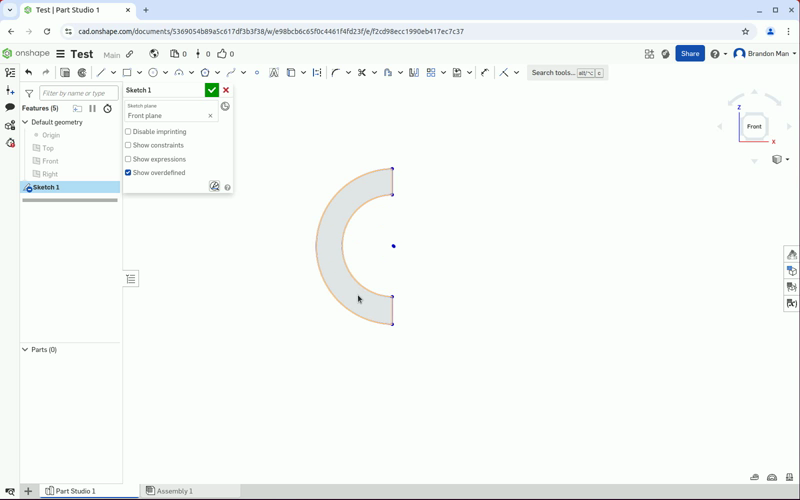
scroll(6)
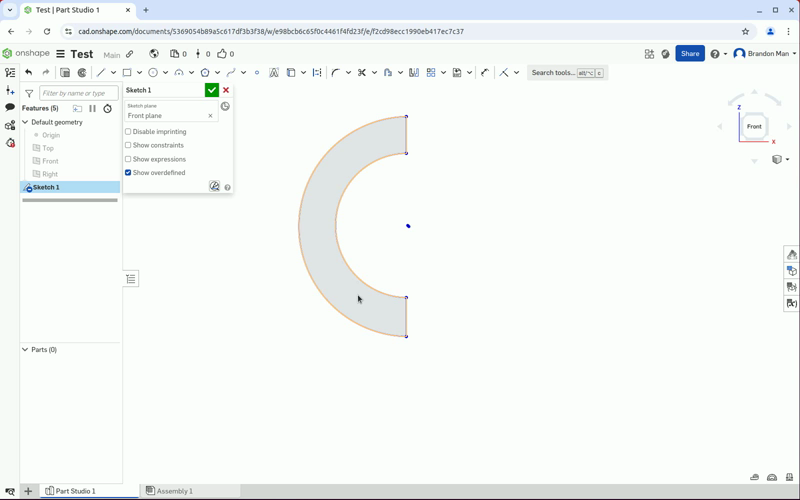
scroll(6)
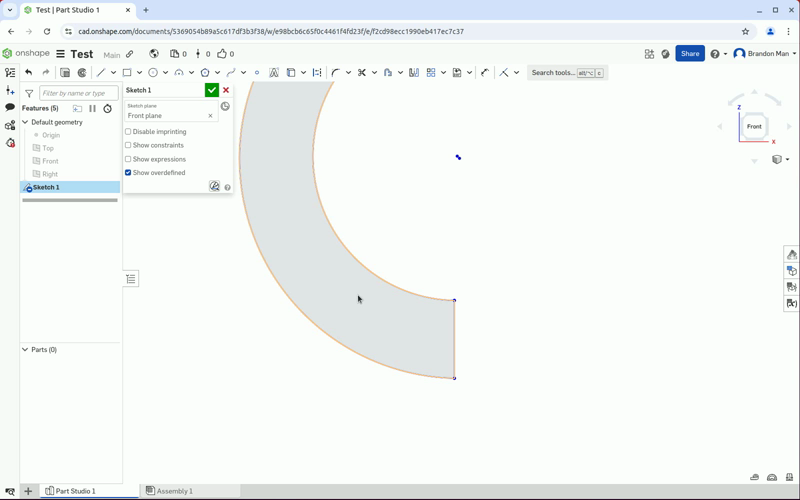
click(358, 294)
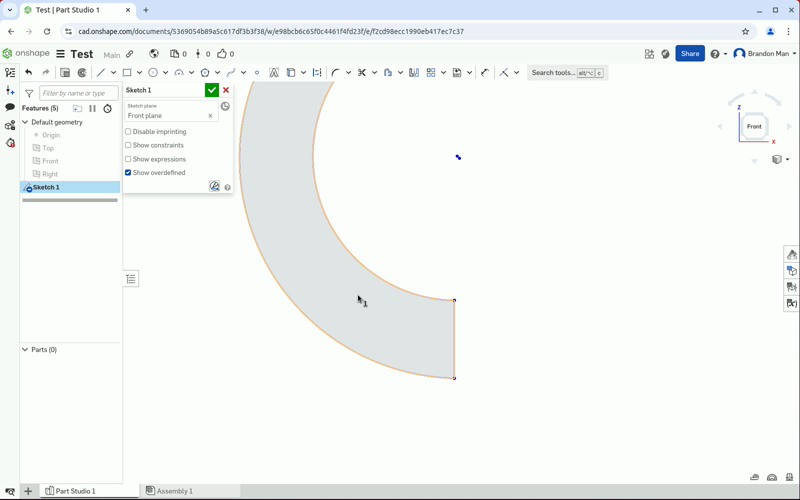
scroll(-6)
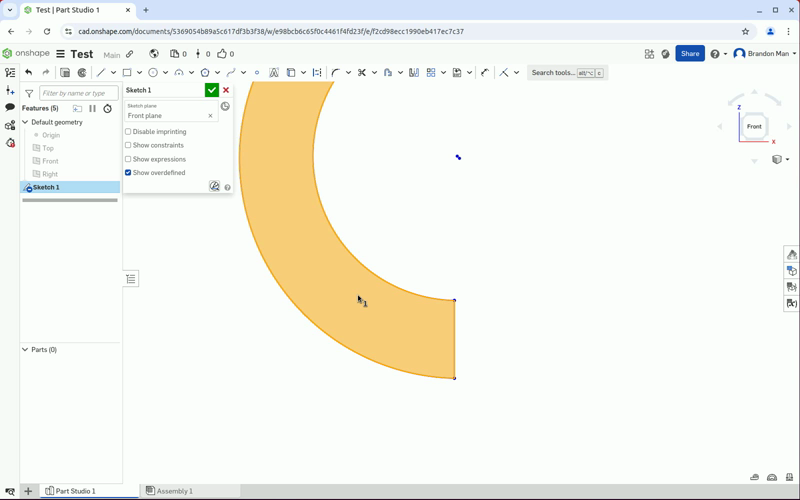
scroll(-6)
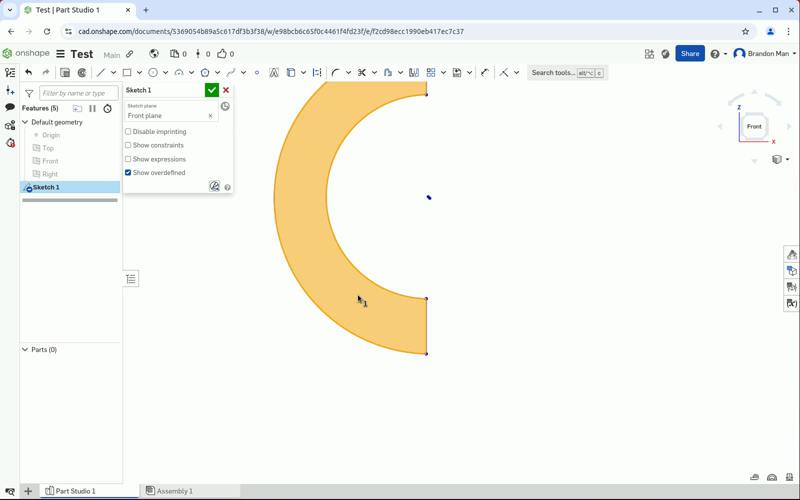
scroll(-6)
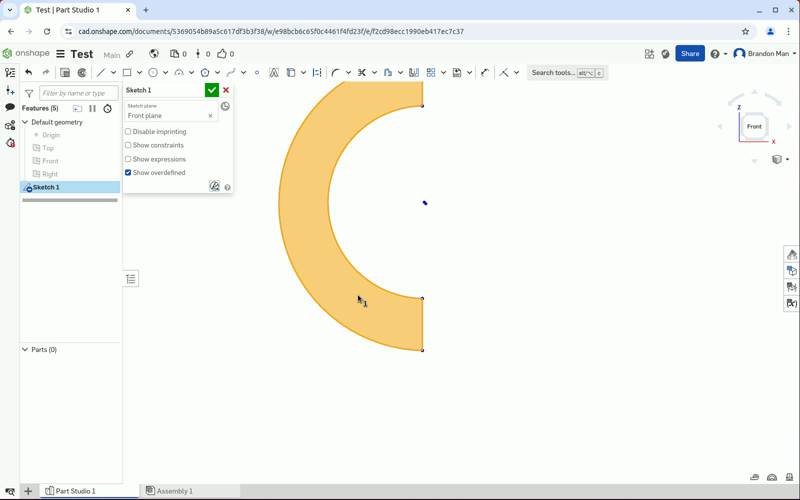
scroll(-6)
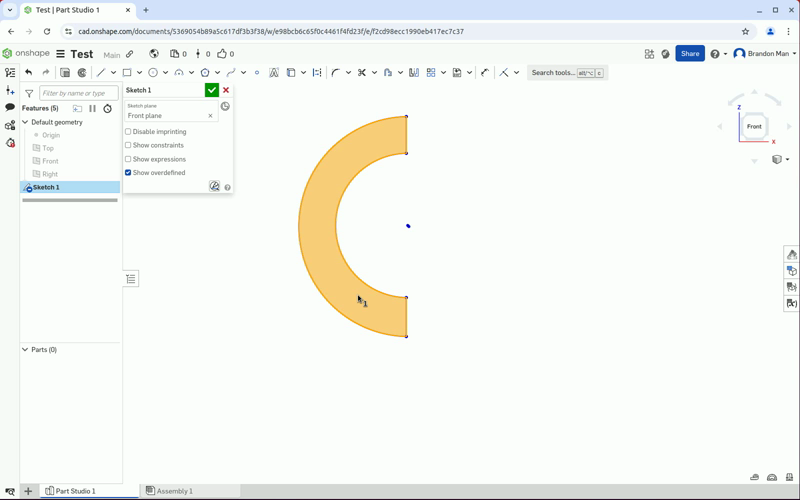
scroll(-6)
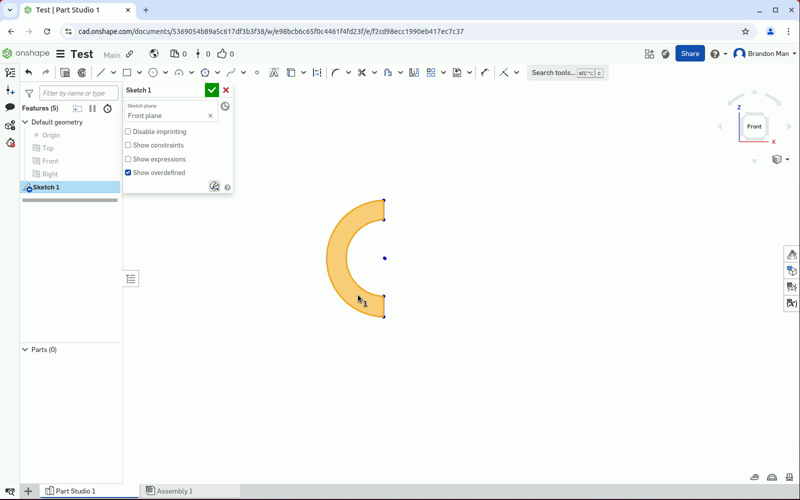
scroll(-6)
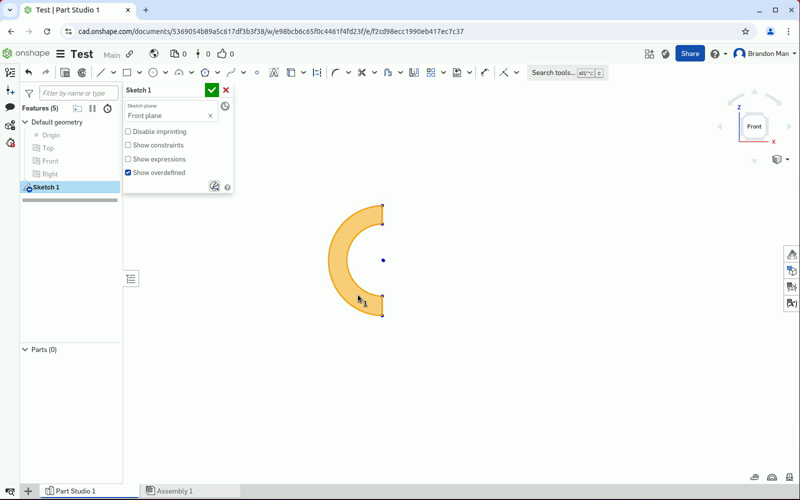
scroll(-6)
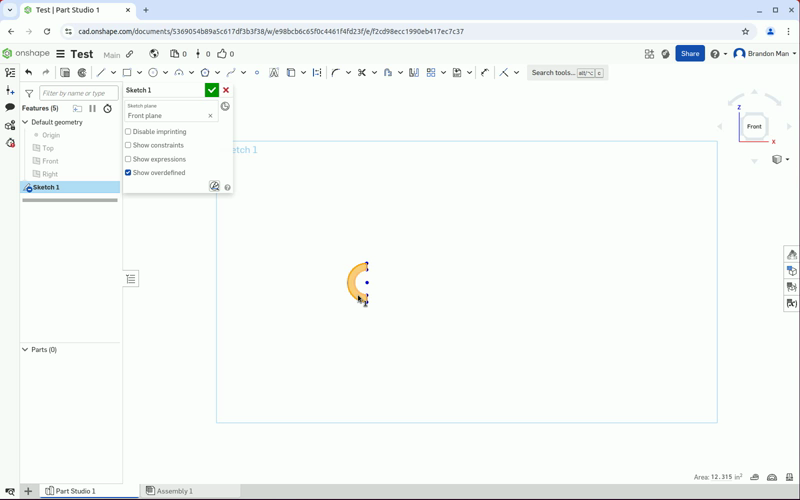
mouse_move(73, 352)
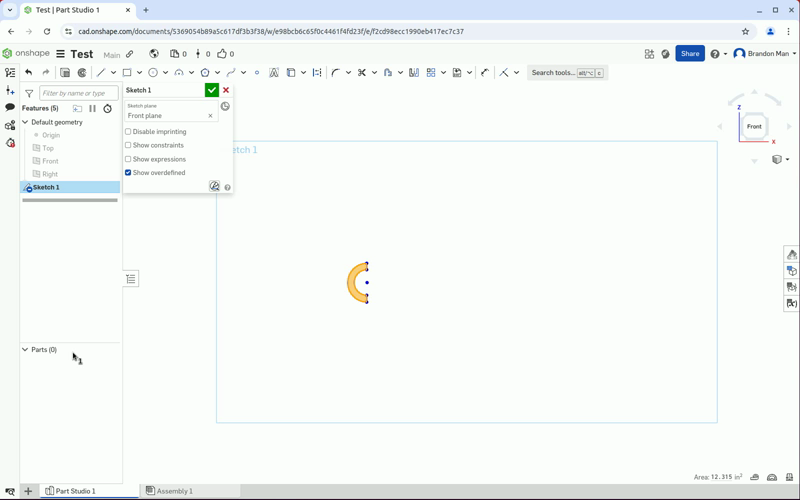
key(shift+y)
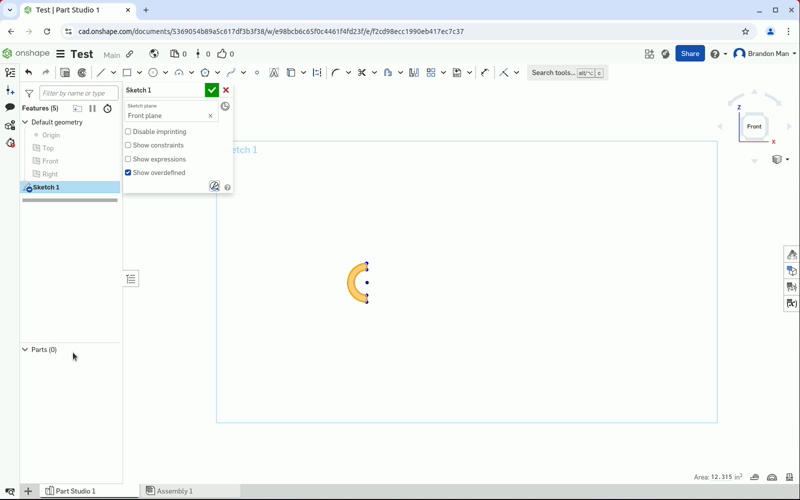
key(shift+e)
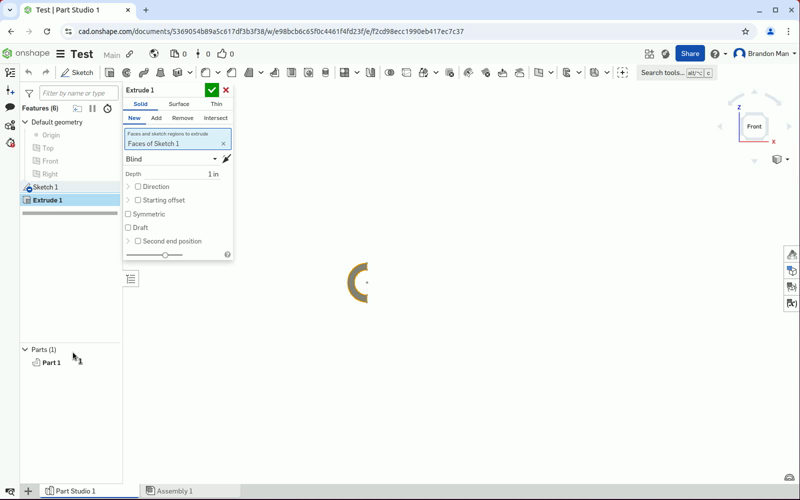
mouse_move(143, 106)
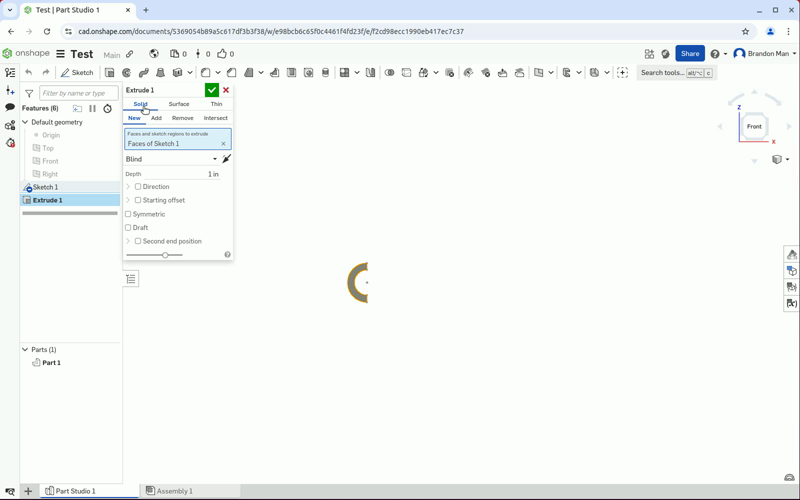
click(143, 106)
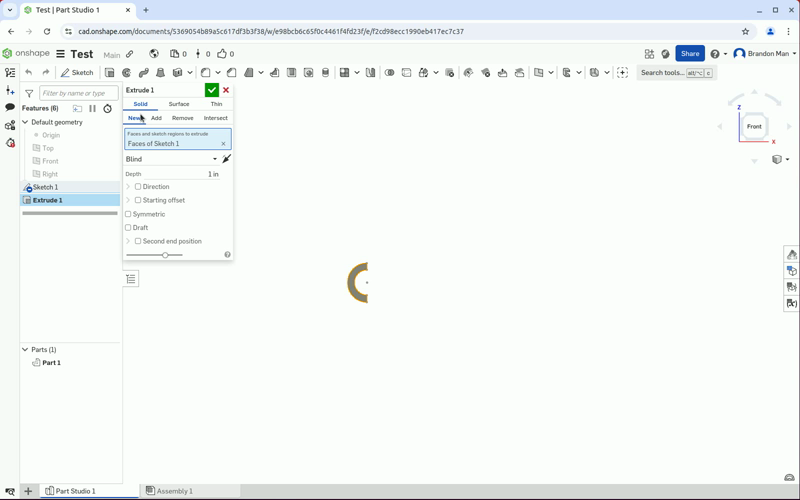
mouse_move(137, 120)
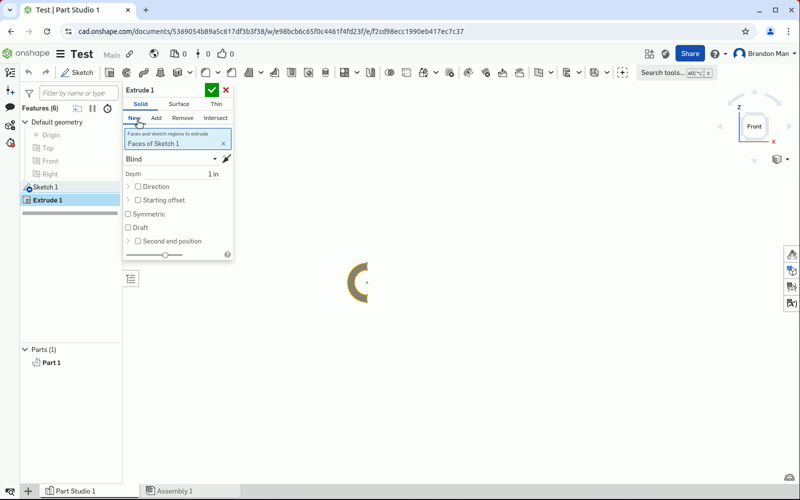
click(137, 120)
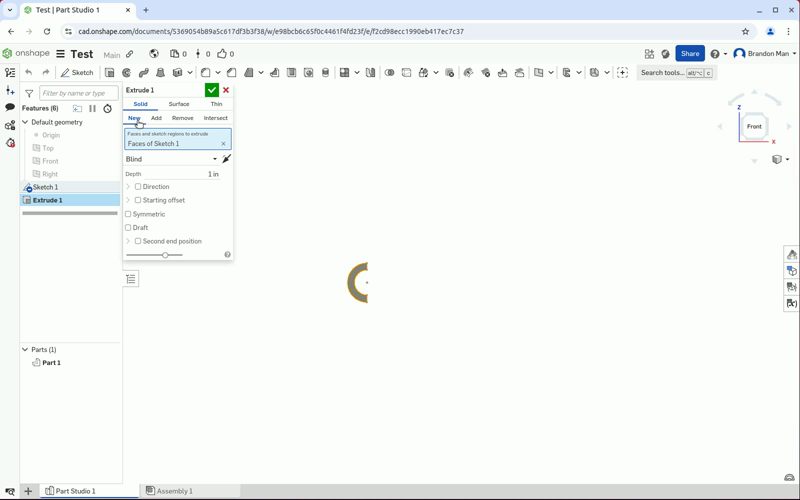
key(tab, 4)
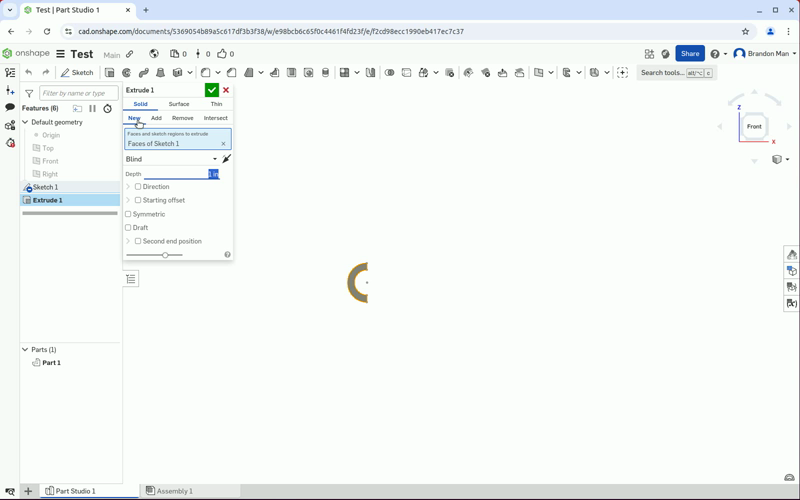
text(1.444)
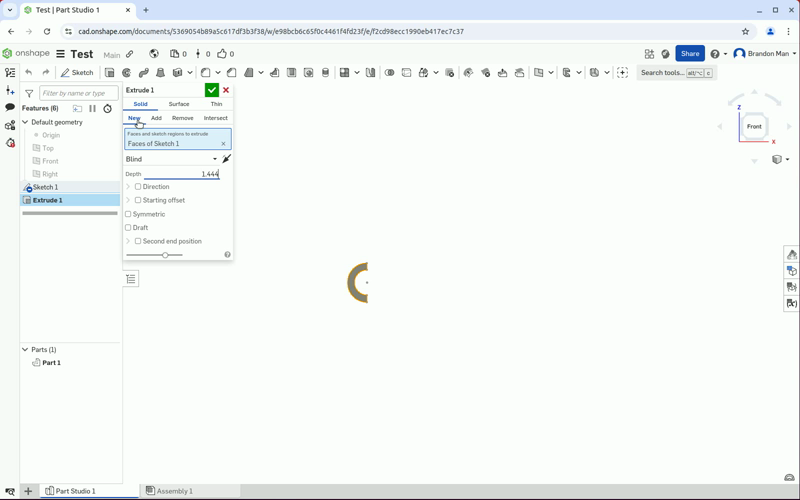
key(tab, 3)
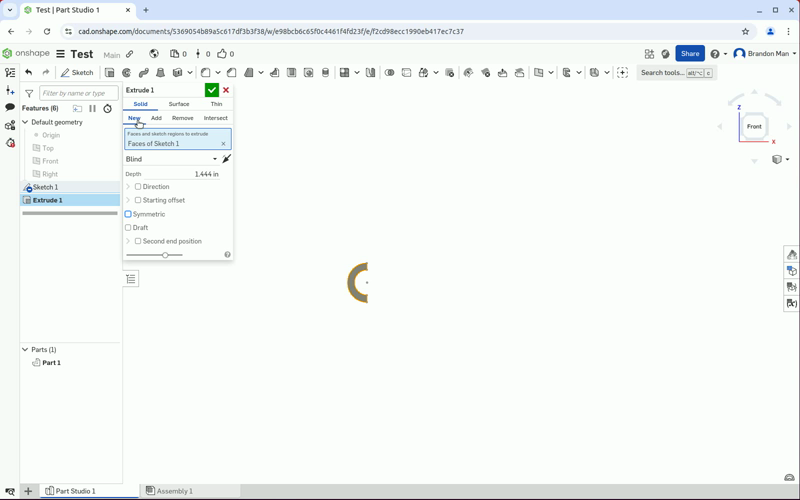
key(space)
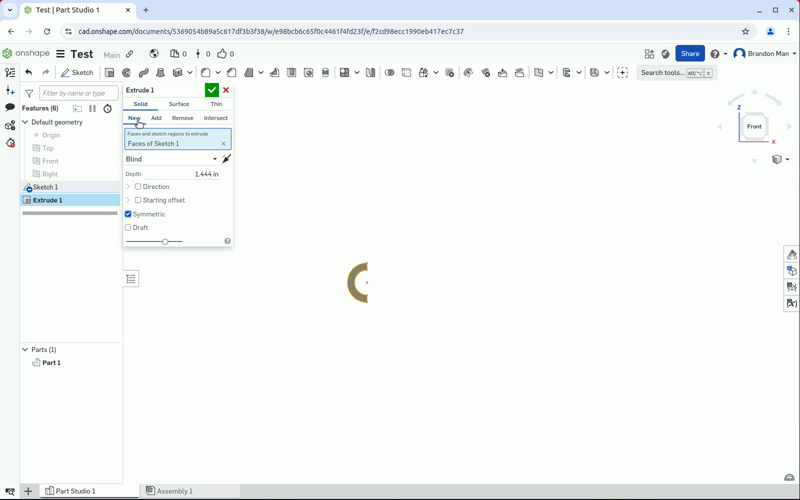
key(enter)
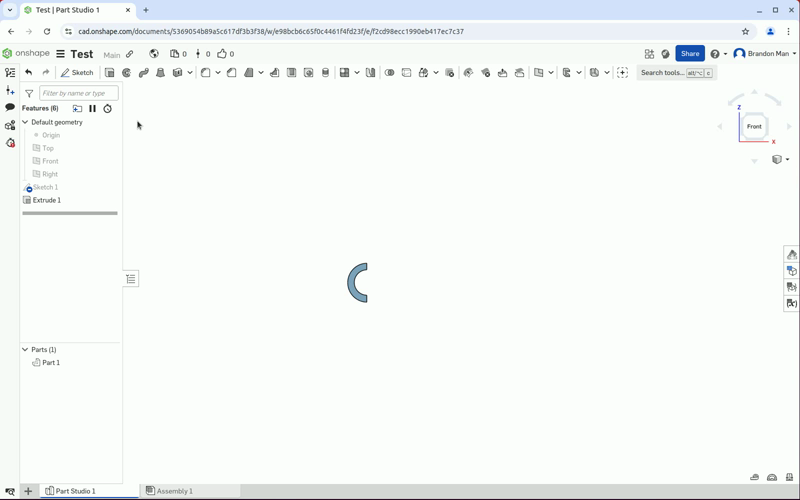
key(shift+h)
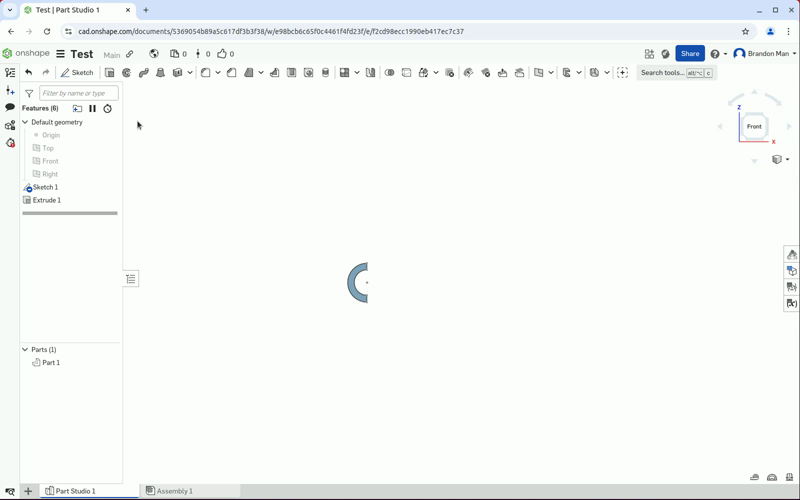
key(shift+h)
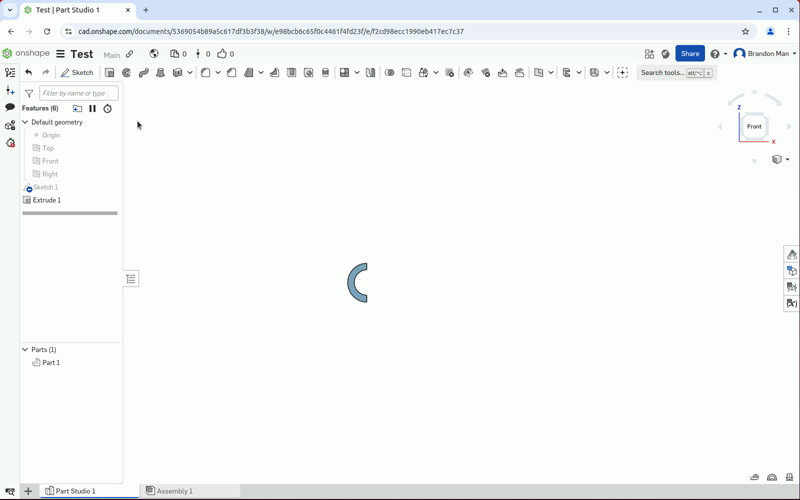
mouse_move(73, 189)
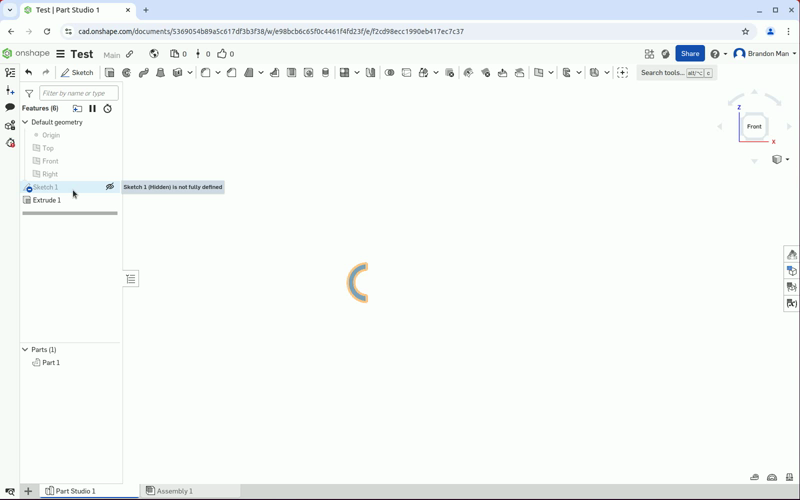
click(73, 189)
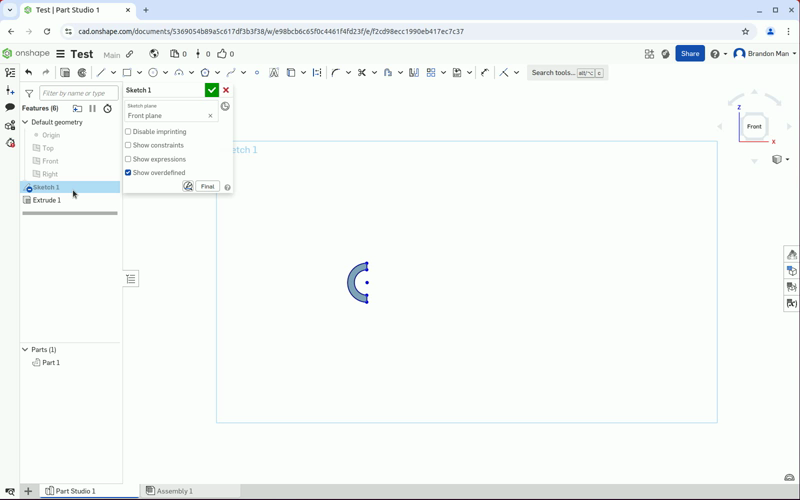
mouse_move(229, 92)
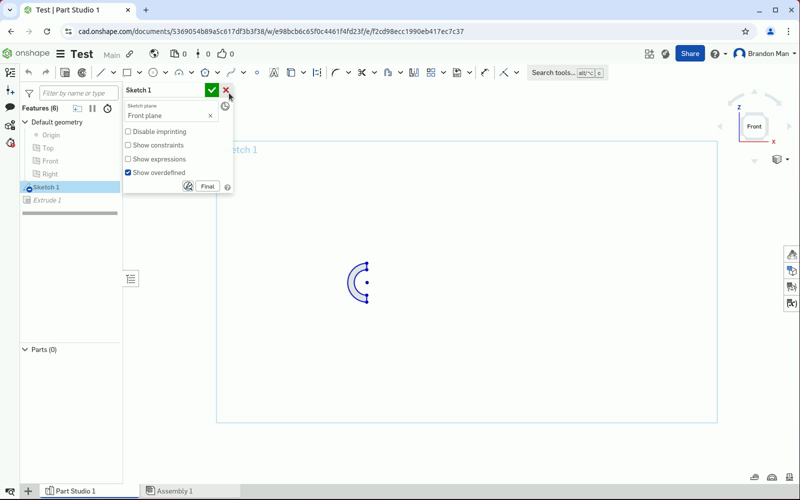
click(229, 92)
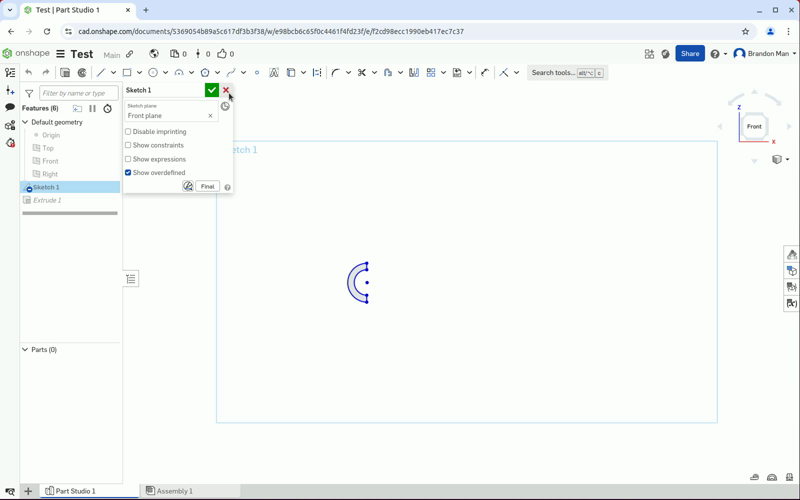
key(shift+s)
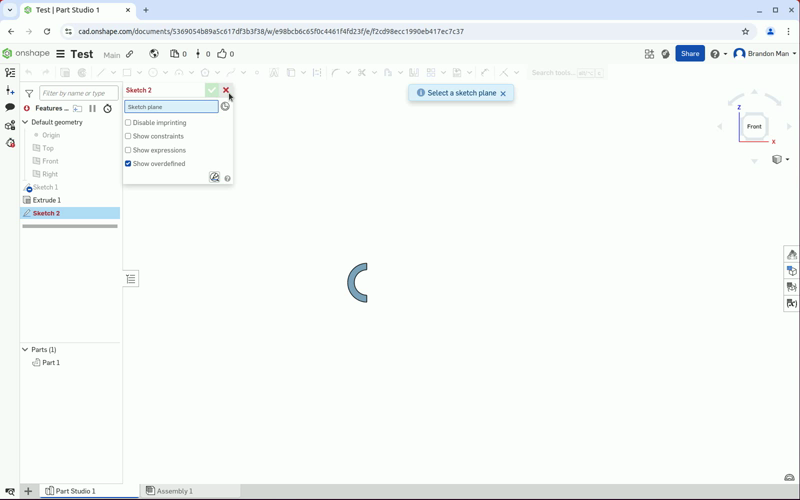
mouse_move(73, 163)
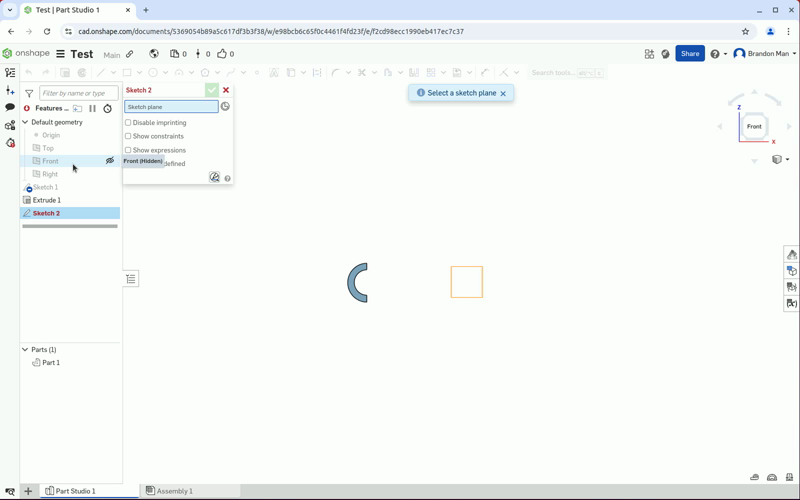
click(73, 163)
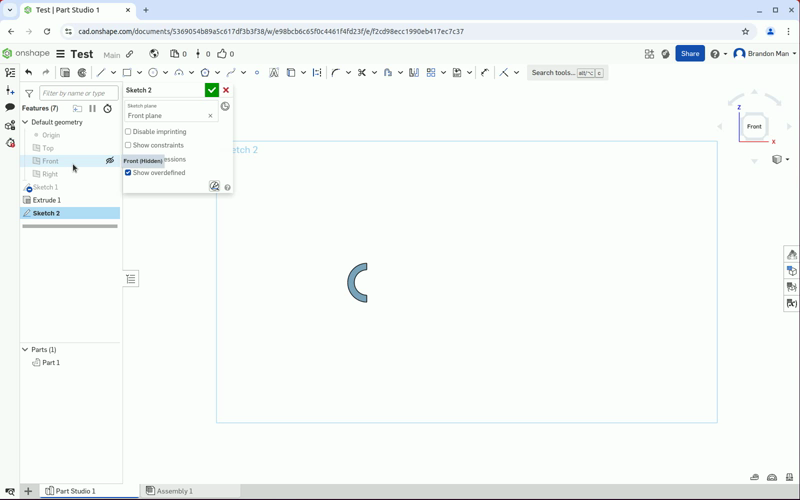
mouse_move(73, 352)
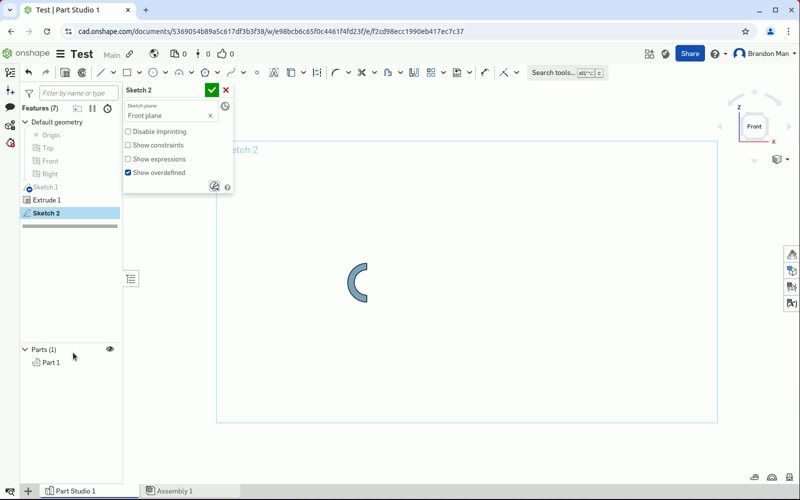
key(y)
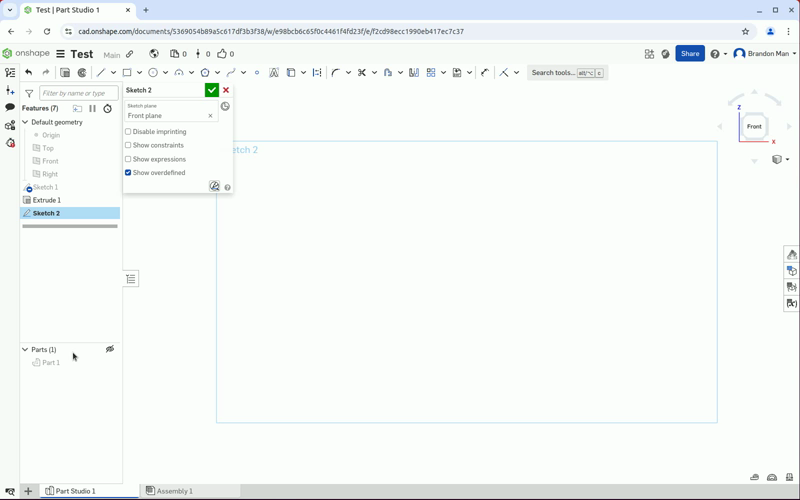
key(a)
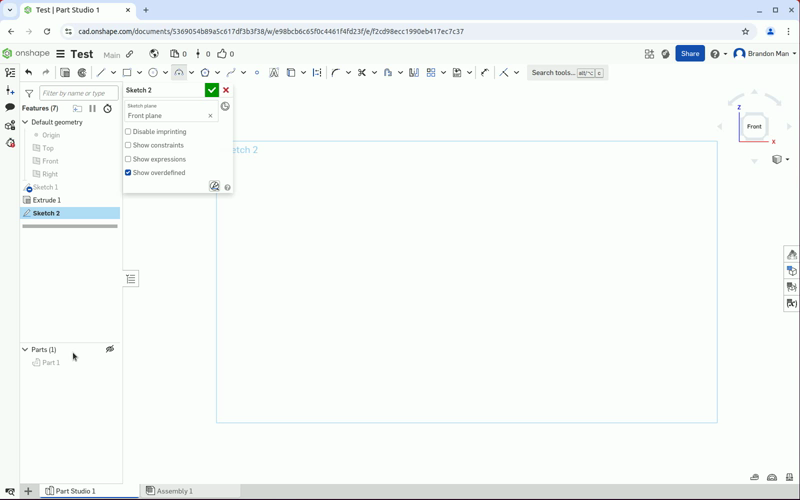
key_down(shift)
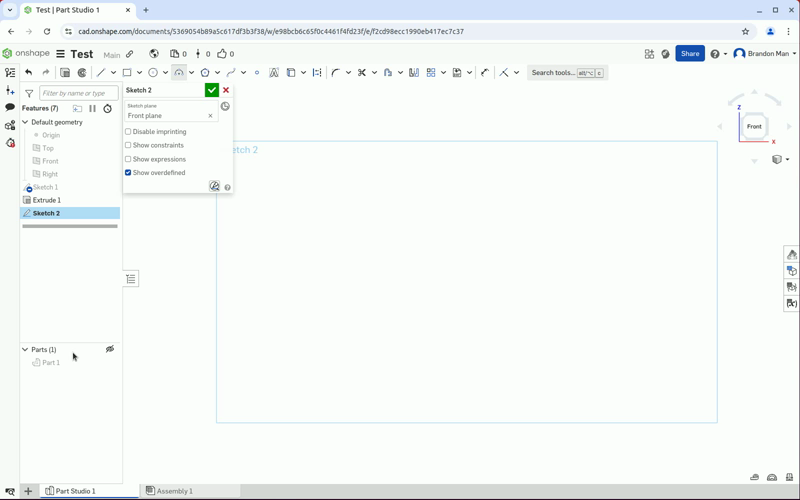
mouse_move(554, 301)
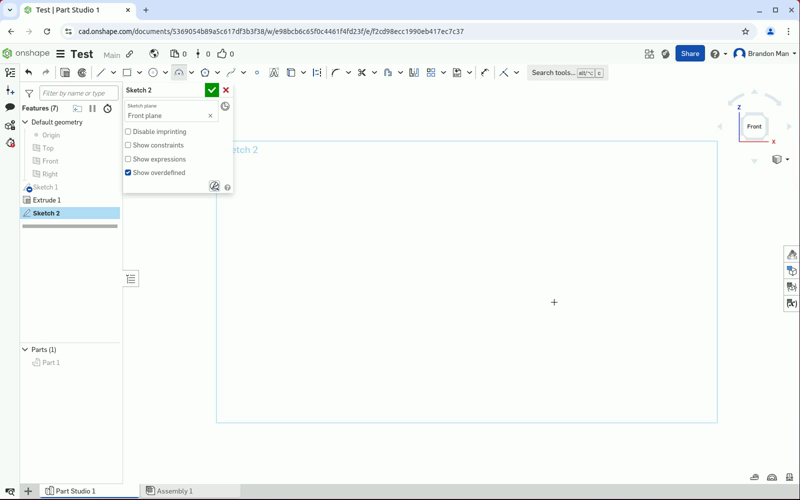
click(554, 301)
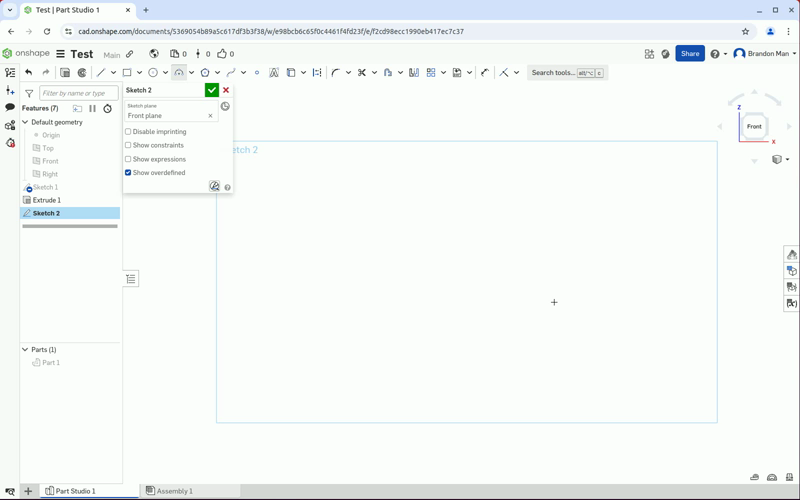
key_up(shift)
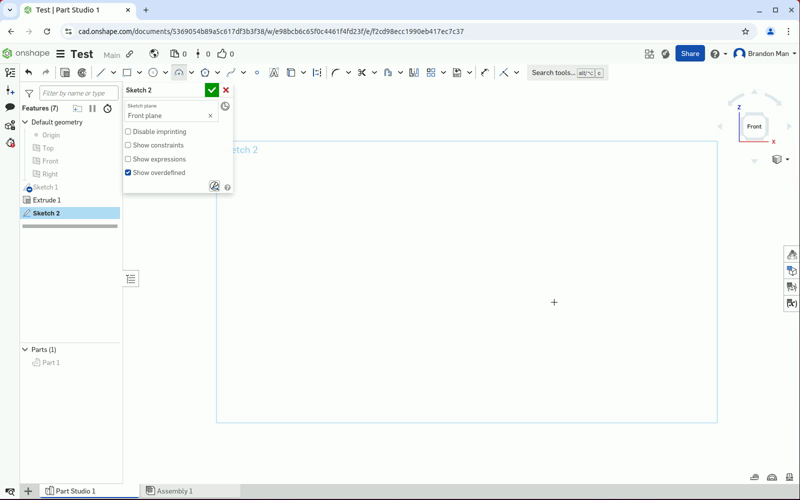
key_down(shift)
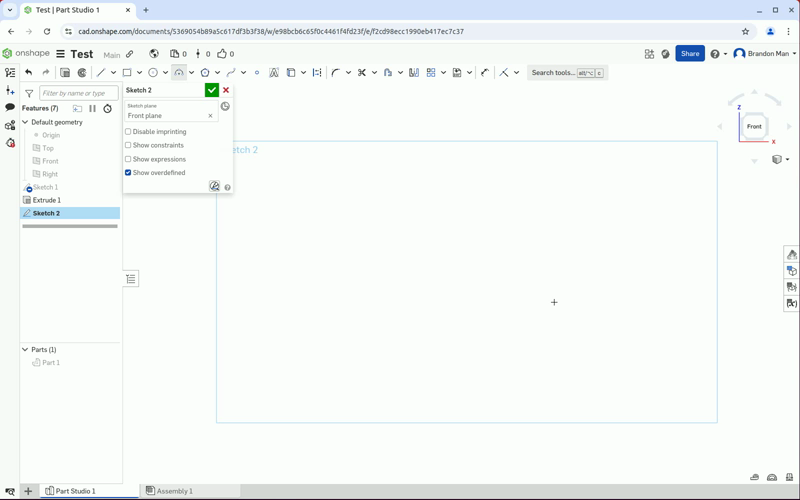
mouse_move(554, 263)
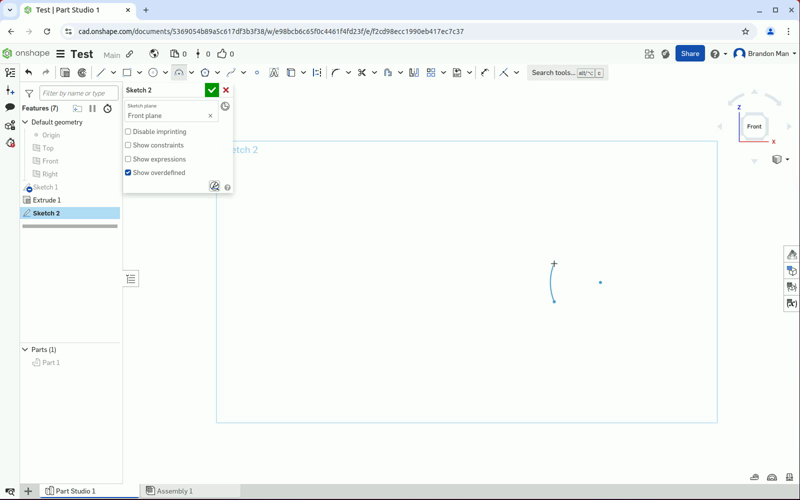
click(554, 263)
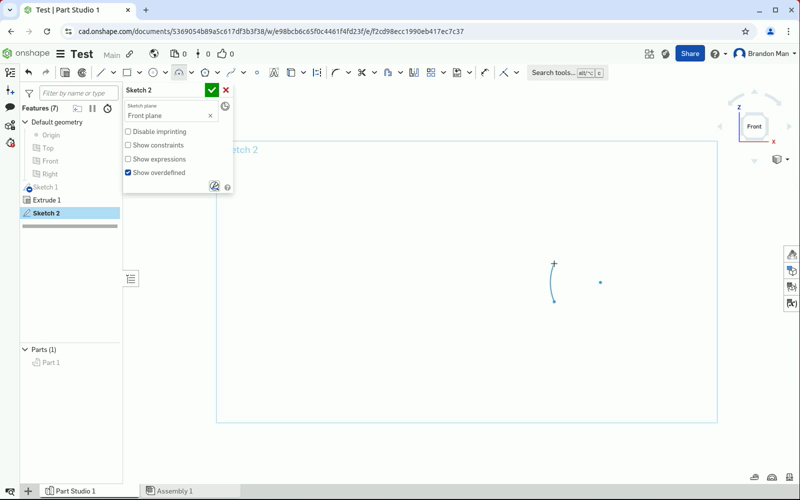
mouse_move(573, 282)
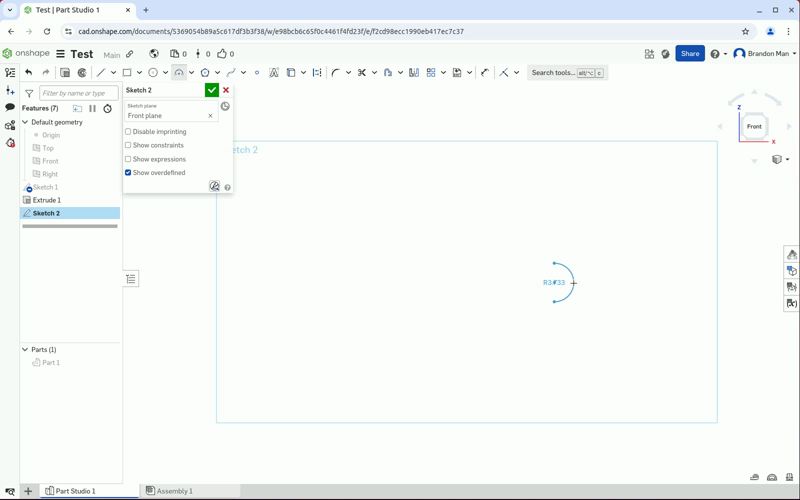
click(573, 282)
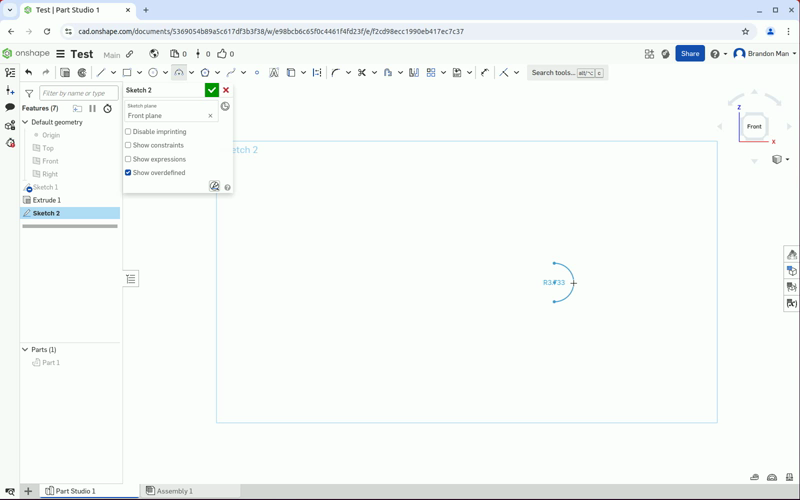
key_up(shift)
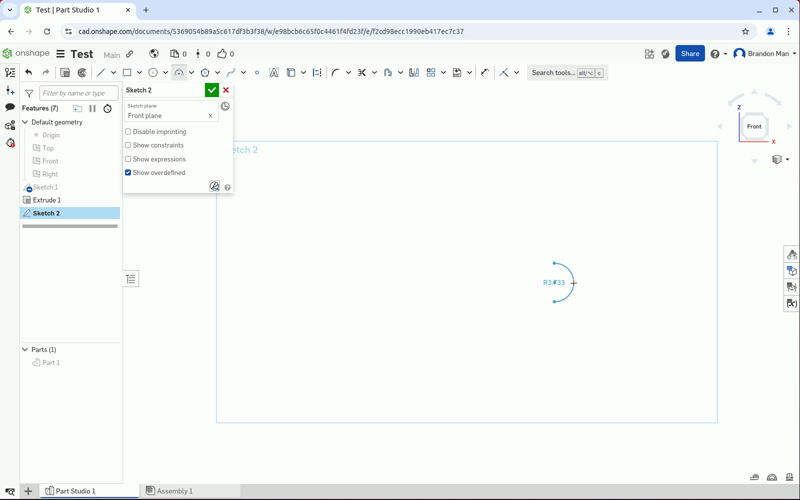
key(esc)
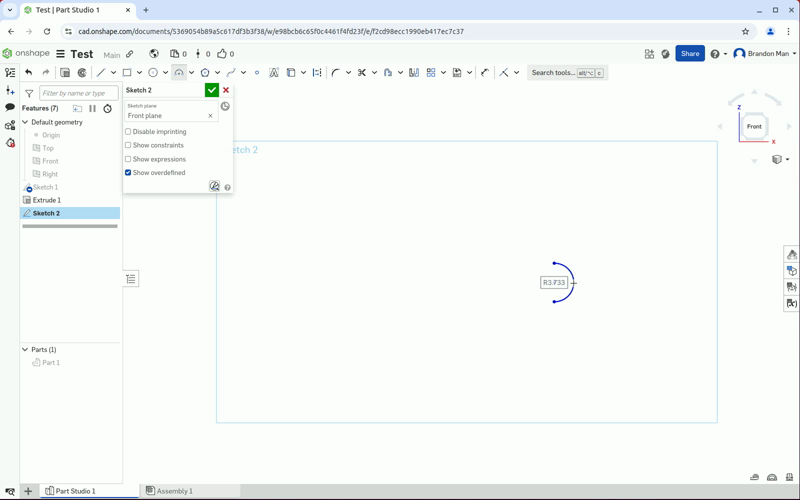
key(l)
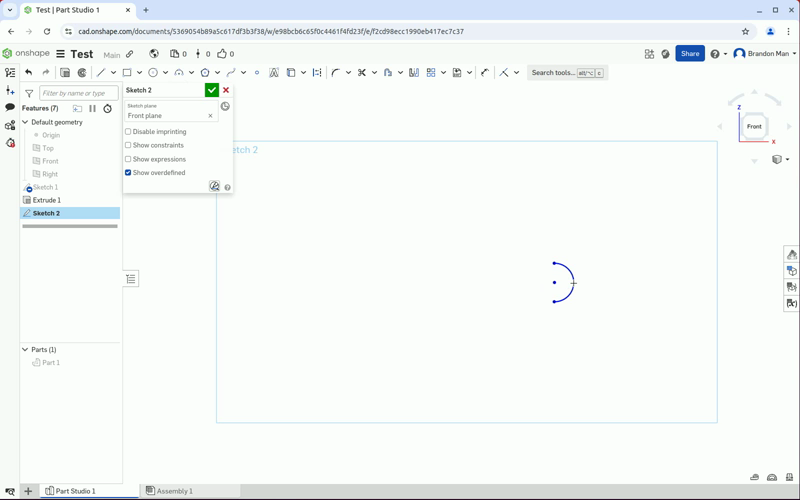
mouse_move(554, 263)
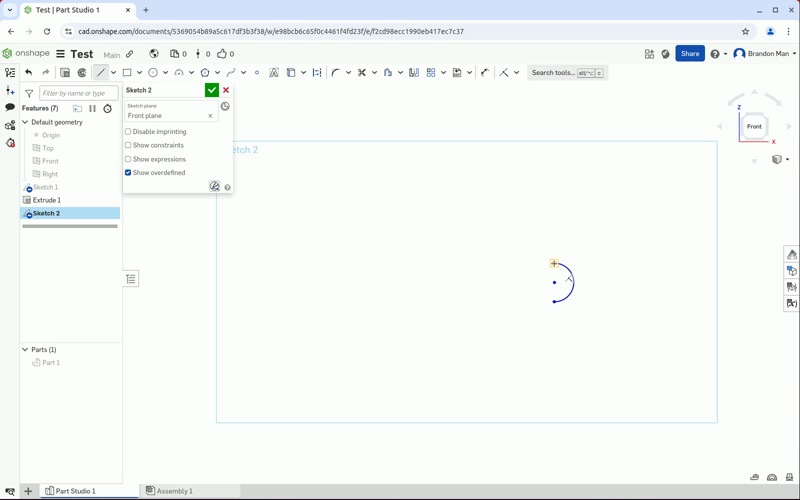
click(554, 263)
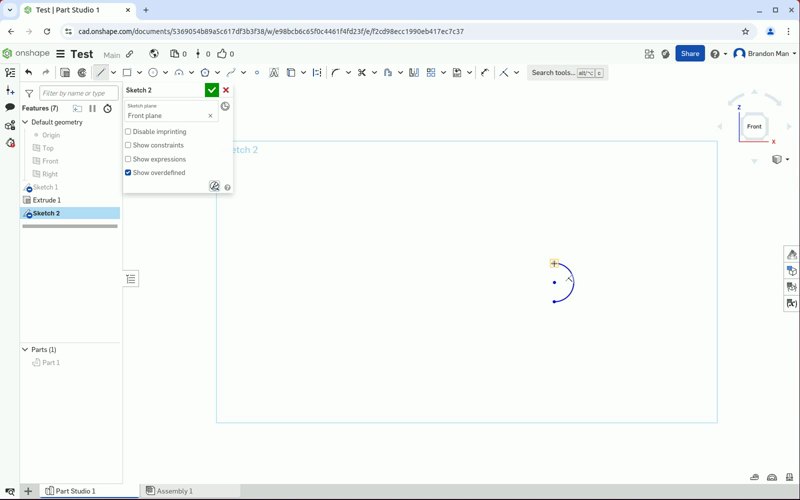
key_down(shift)
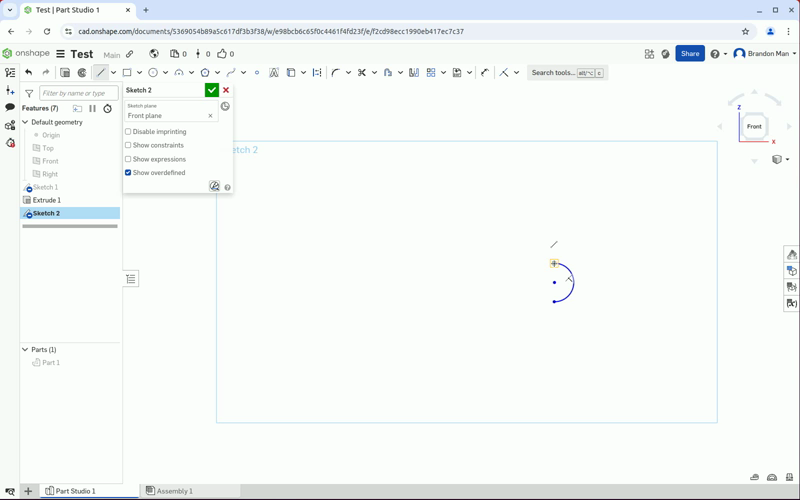
mouse_move(584, 263)
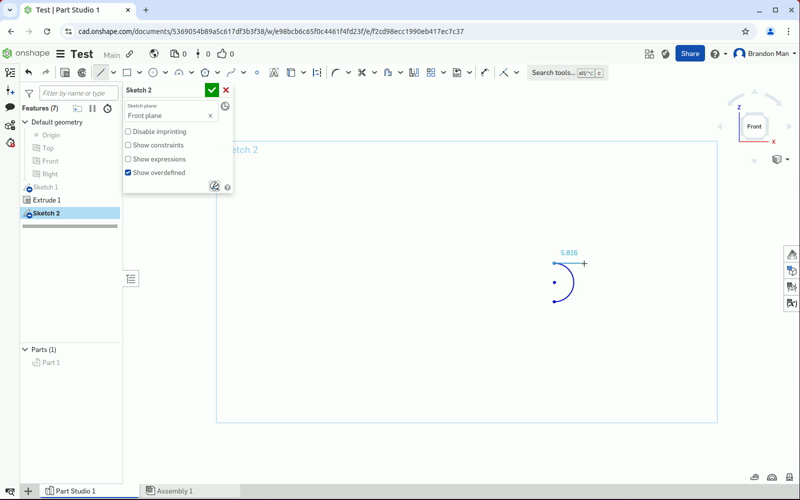
mouse_move(554, 269)
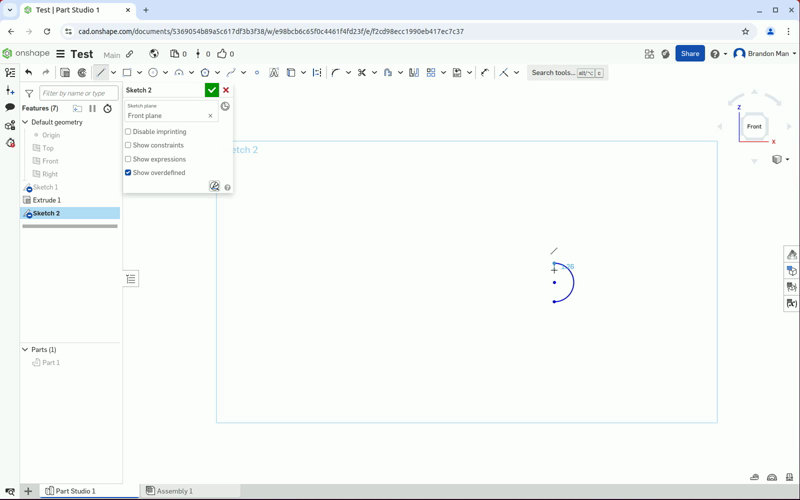
scroll(6)
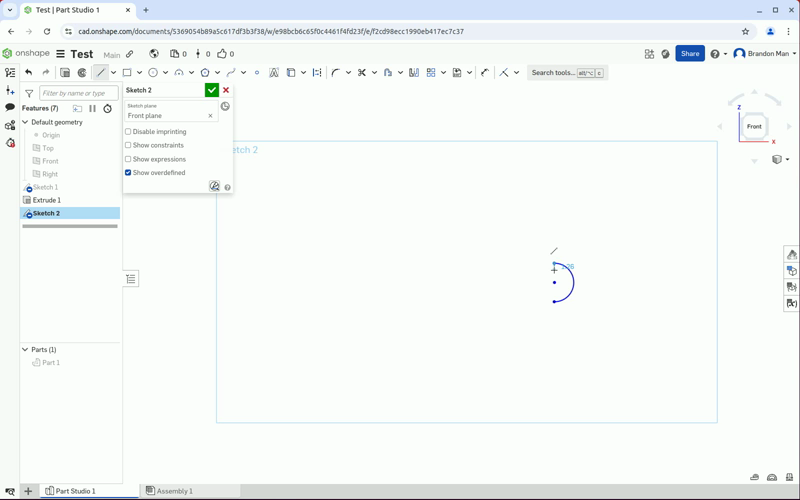
scroll(6)
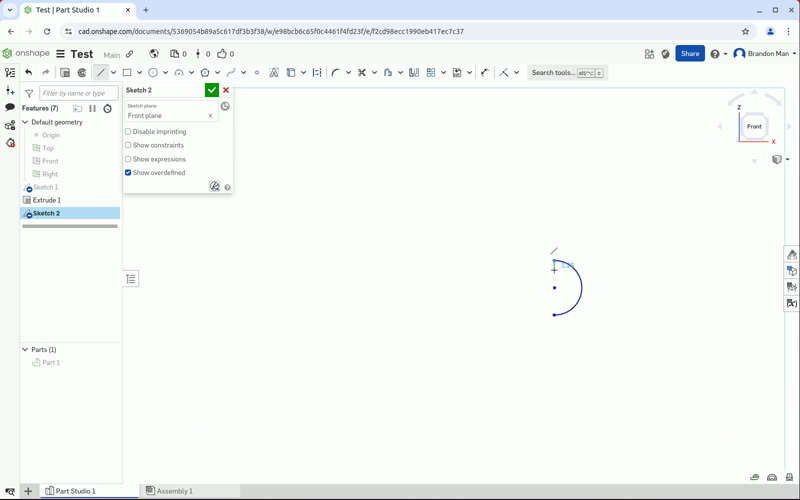
scroll(6)
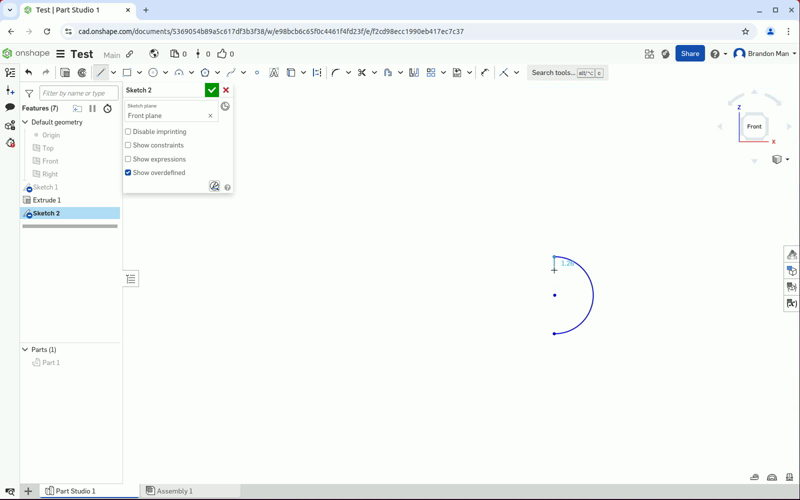
scroll(6)
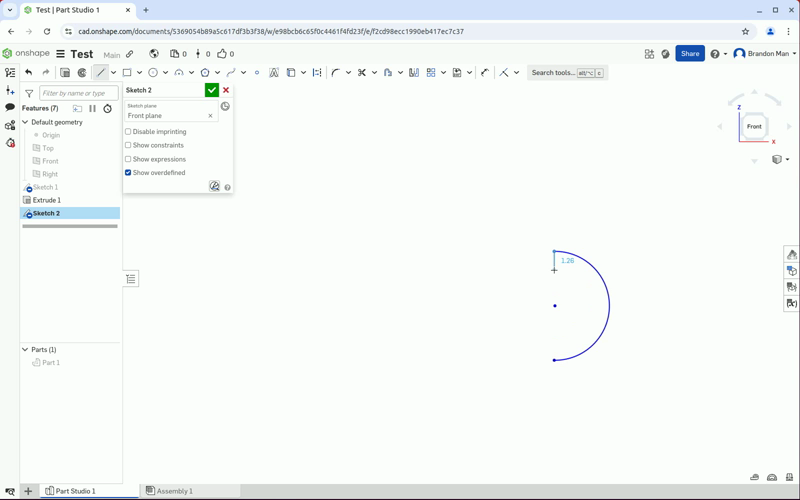
scroll(6)
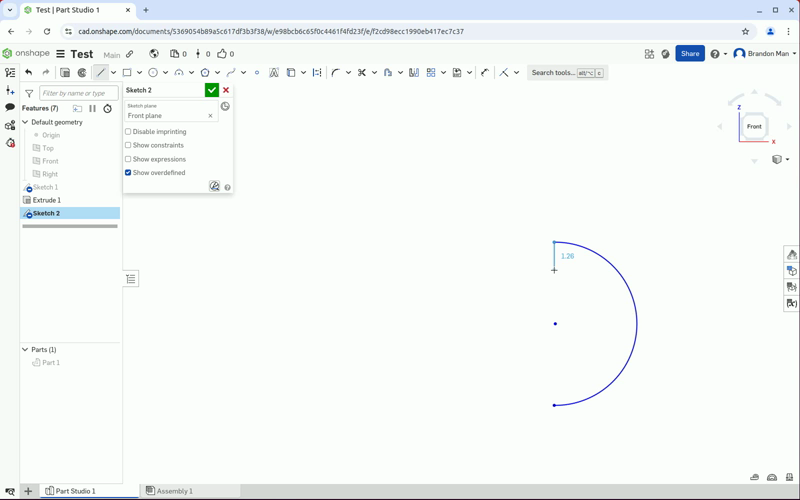
scroll(6)
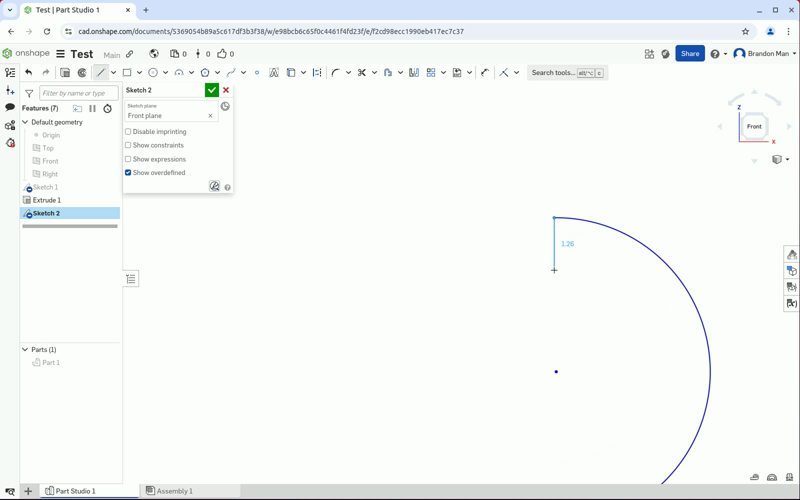
scroll(6)
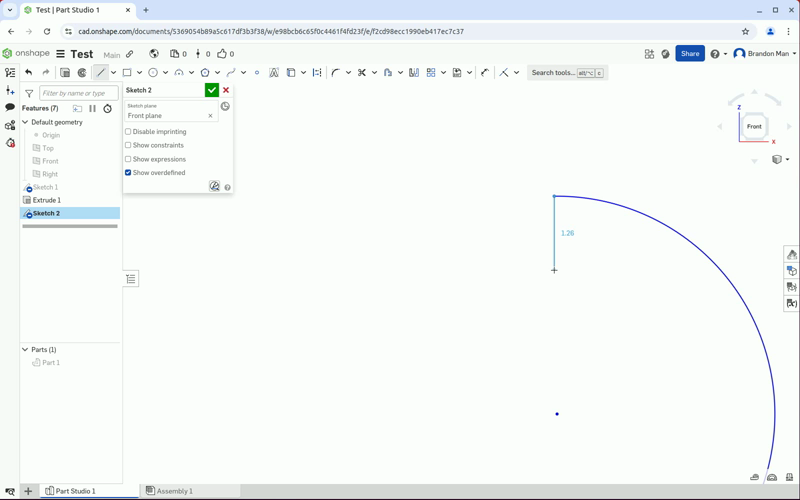
click(554, 269)
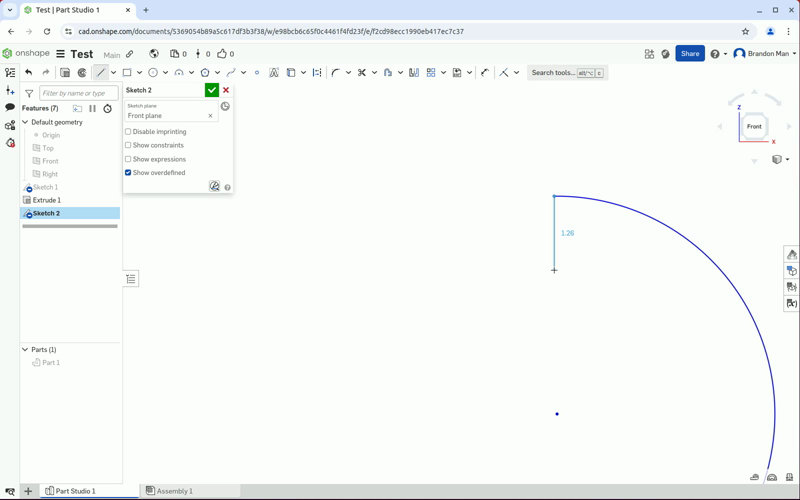
scroll(-6)
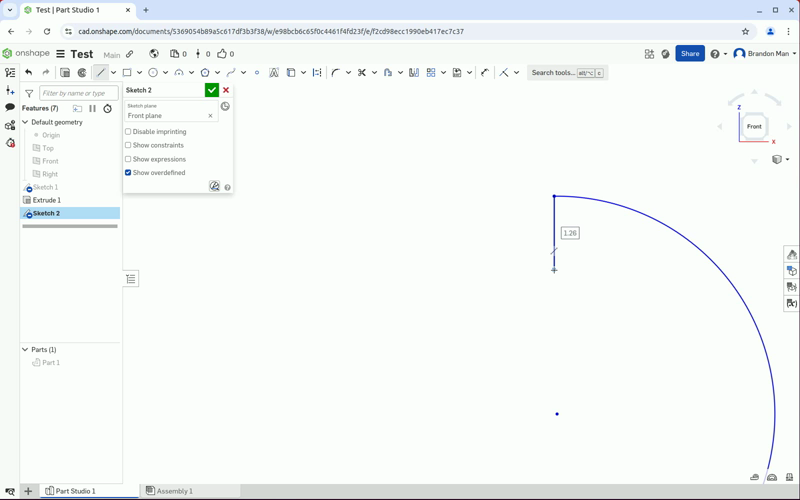
scroll(-6)
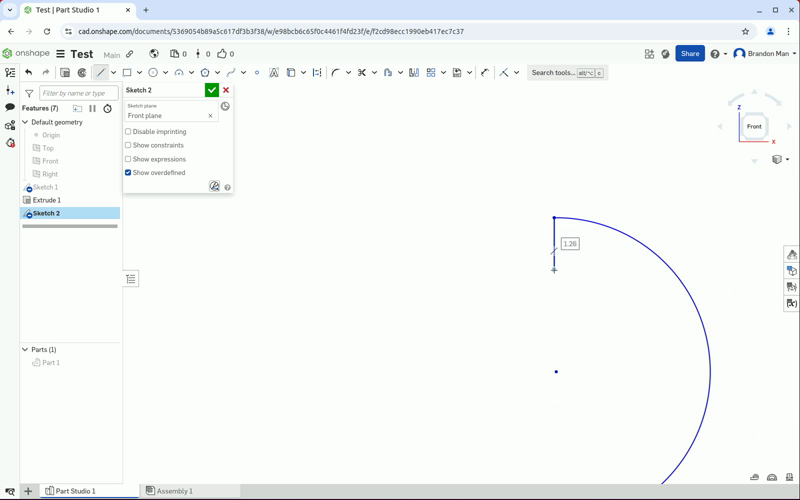
scroll(-6)
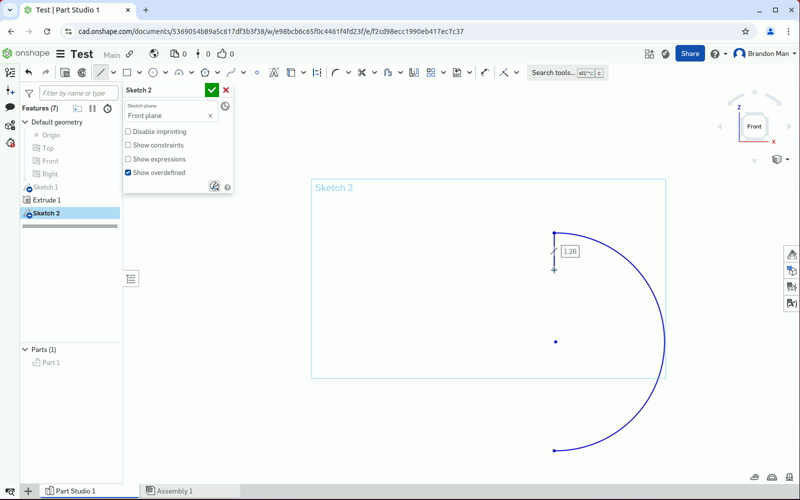
scroll(-6)
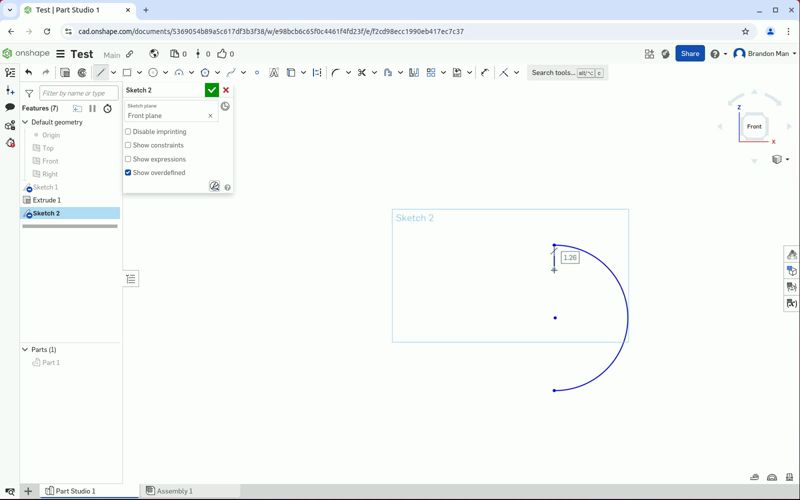
scroll(-6)
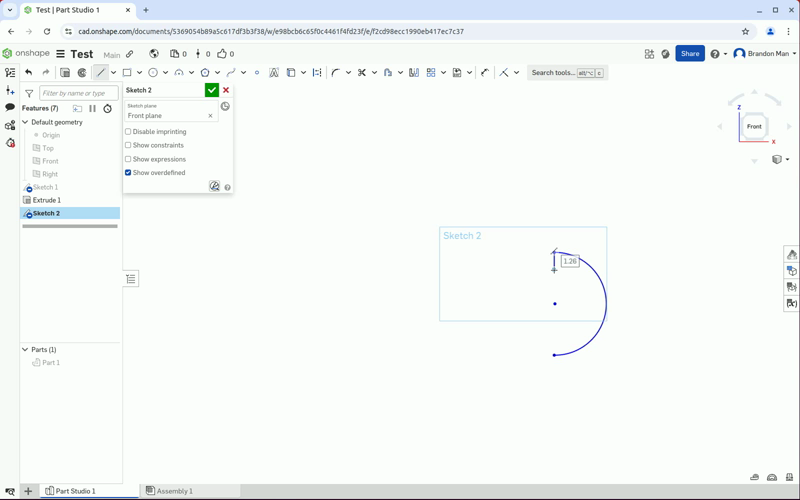
scroll(-6)
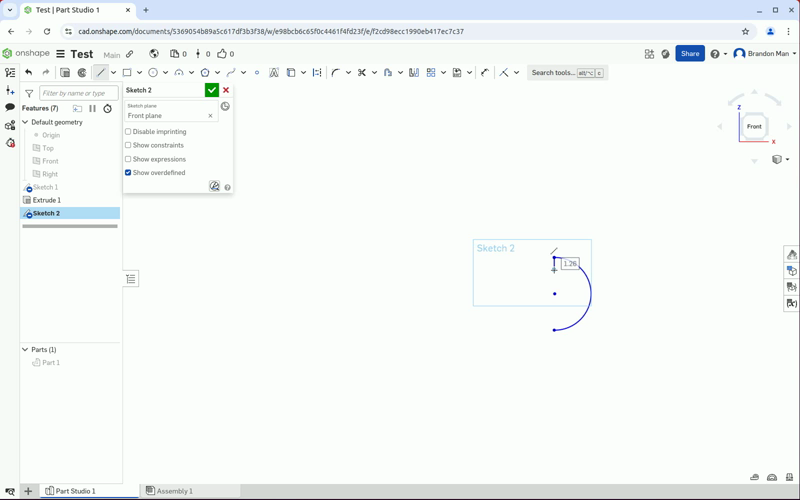
scroll(-6)
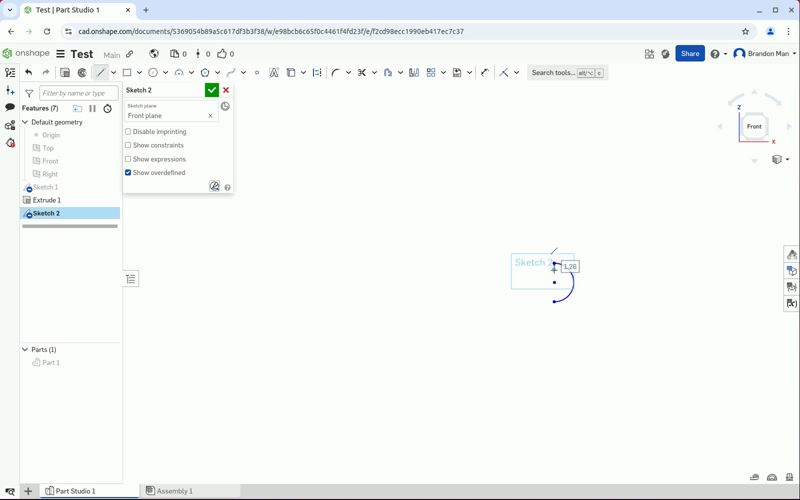
key_up(shift)
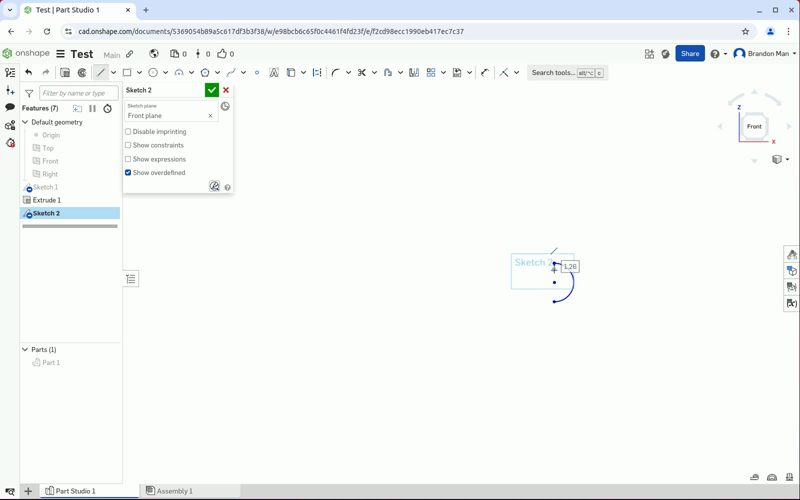
key(esc)
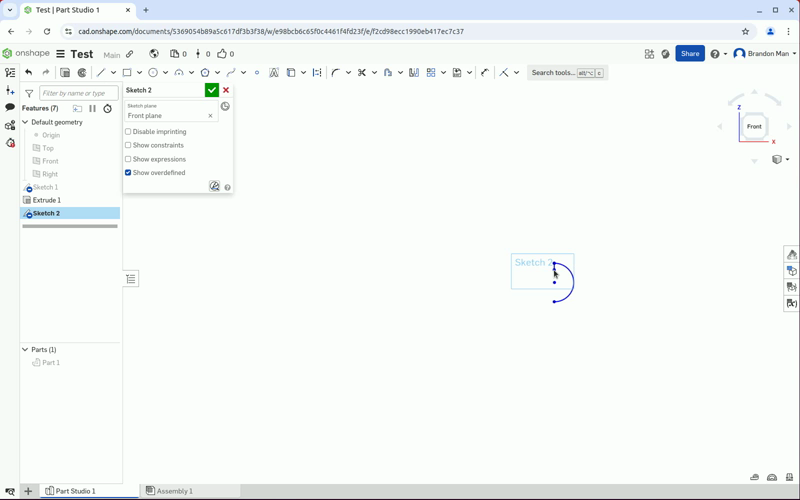
key(a)
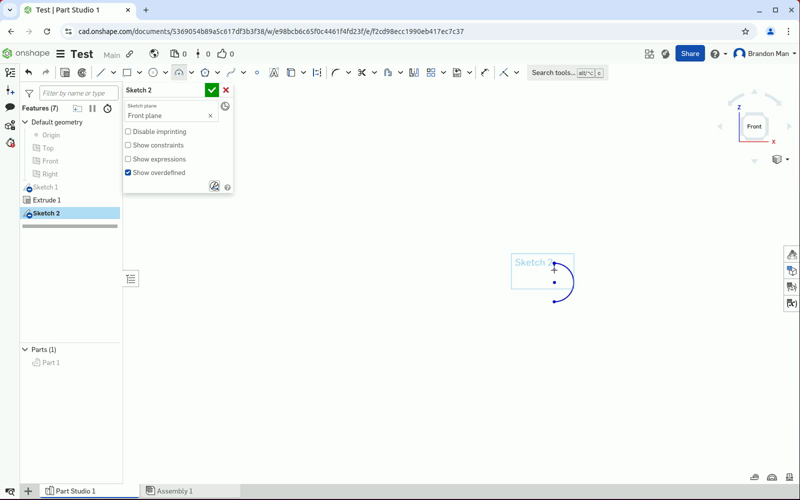
mouse_move(554, 269)
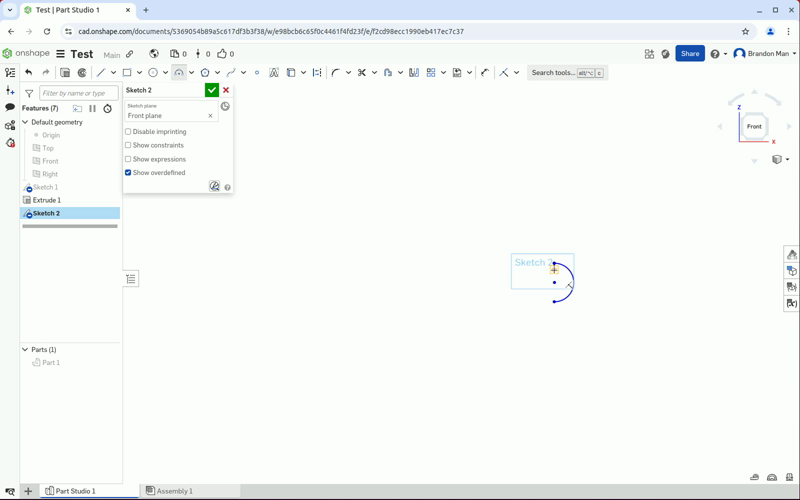
click(554, 269)
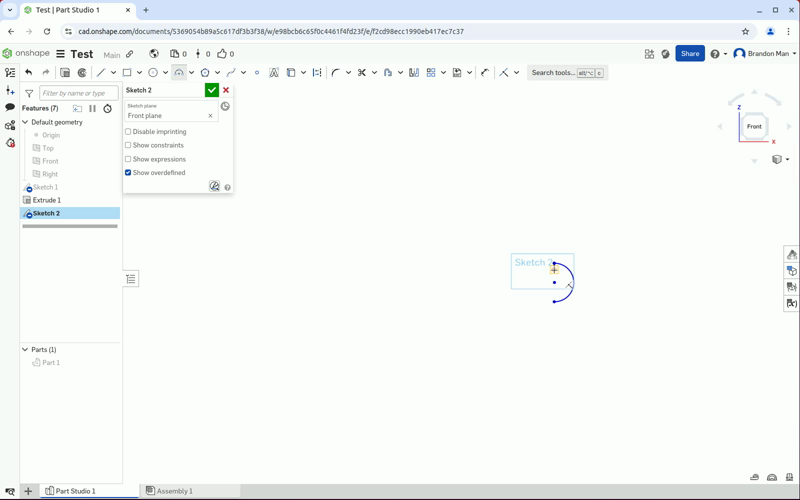
key_down(shift)
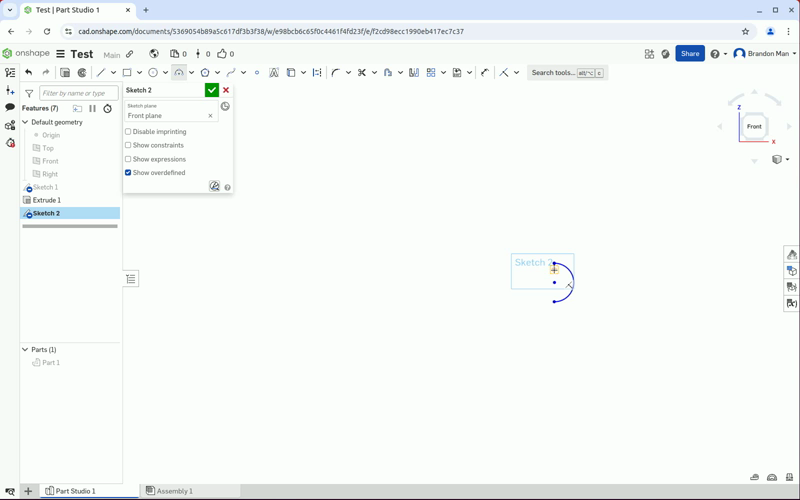
mouse_move(554, 295)
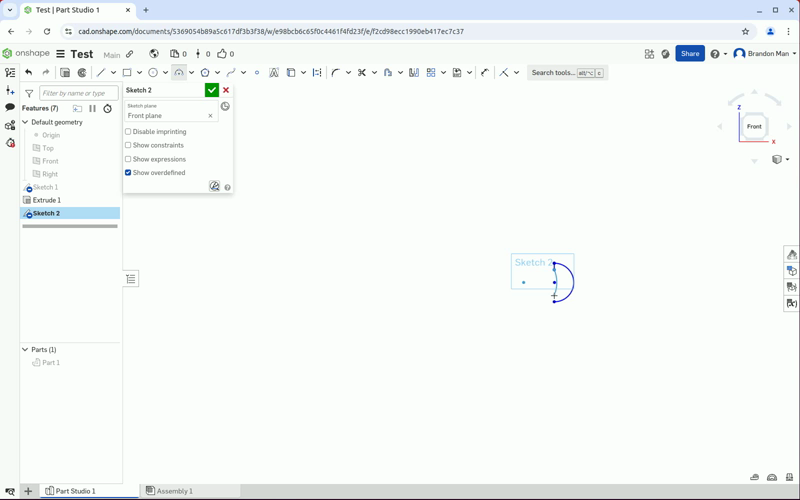
click(554, 295)
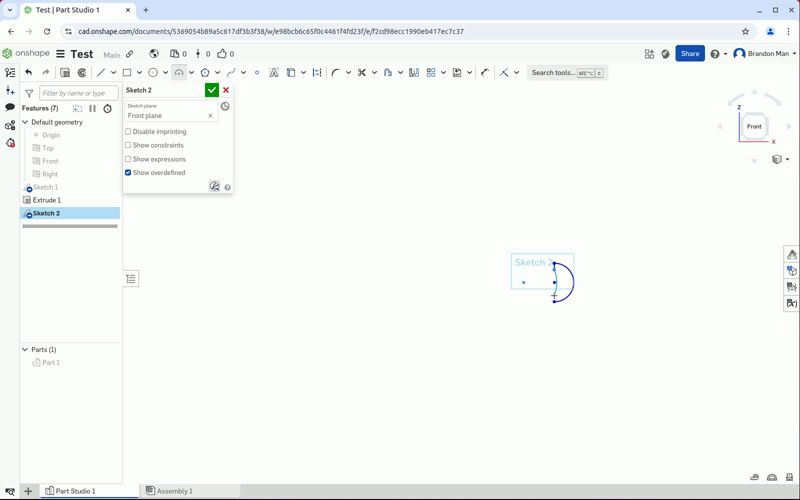
mouse_move(567, 282)
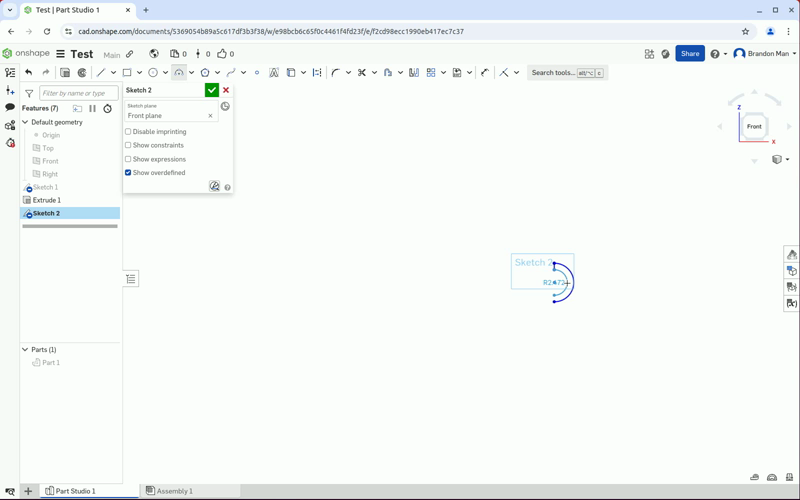
click(567, 282)
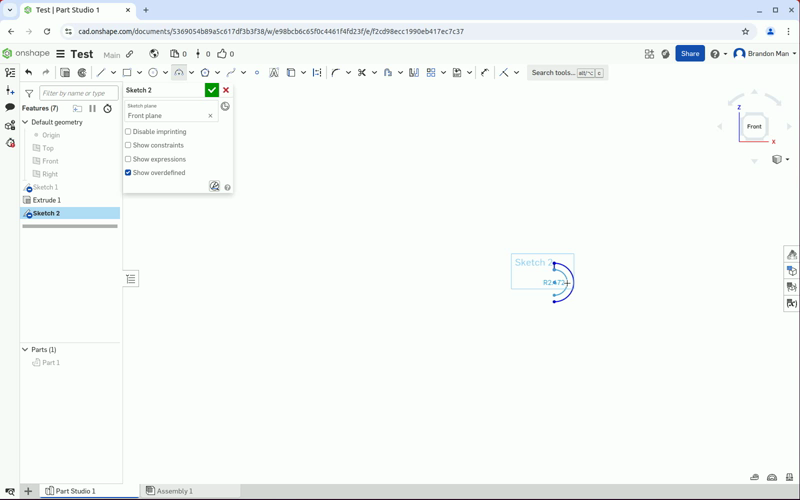
key_up(shift)
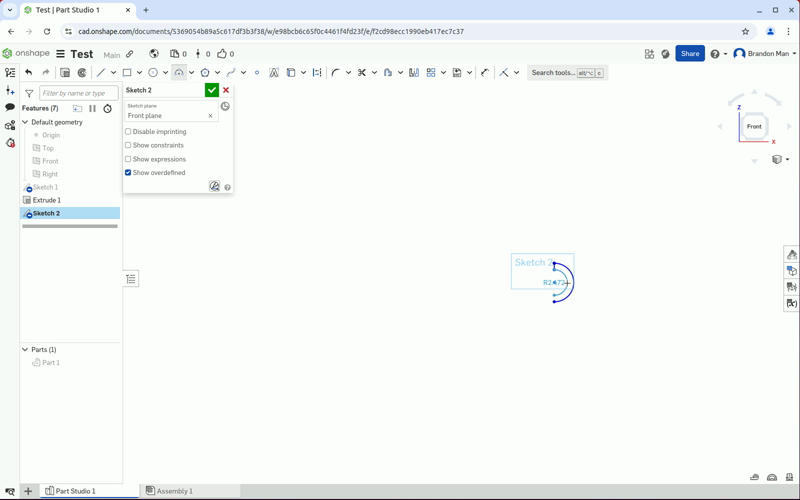
key(esc)
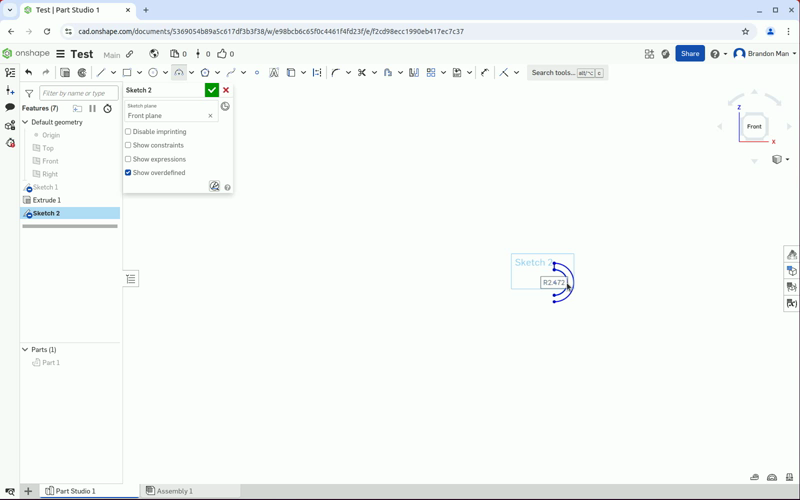
key(l)
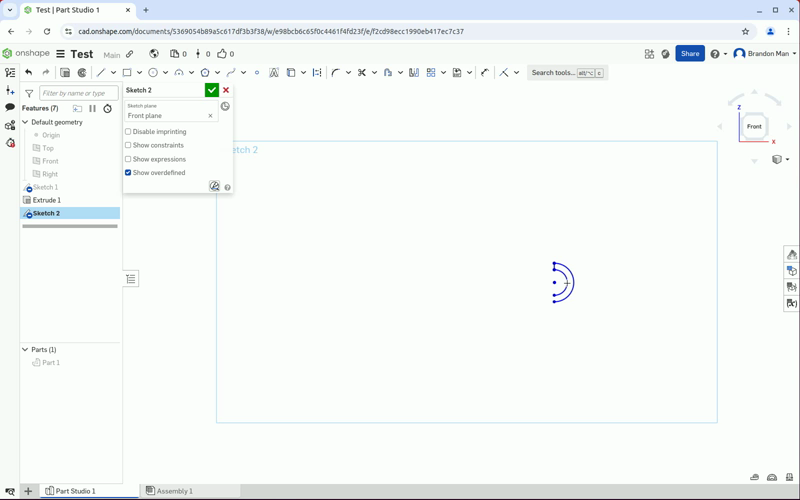
mouse_move(554, 295)
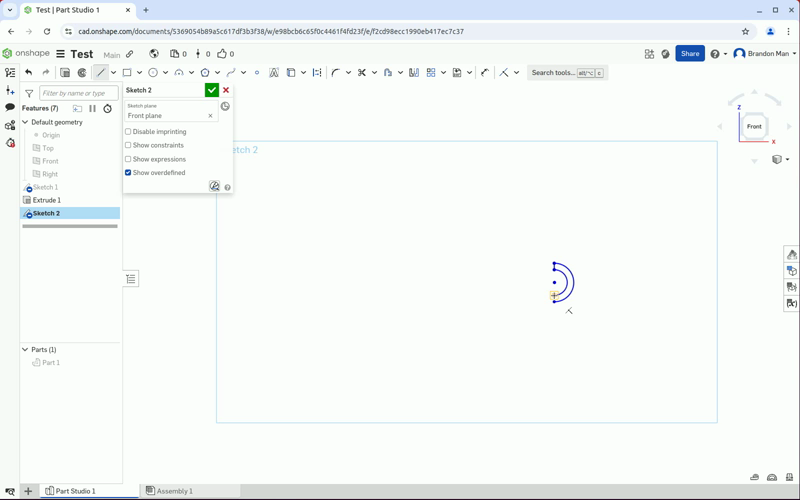
click(554, 295)
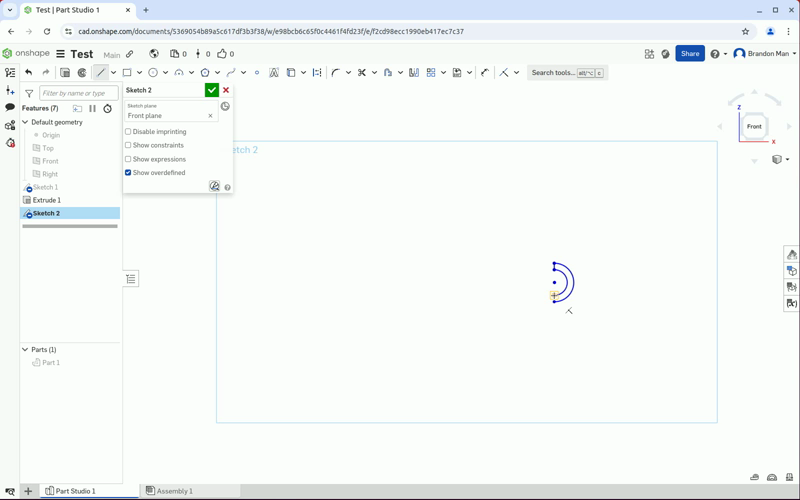
mouse_move(584, 295)
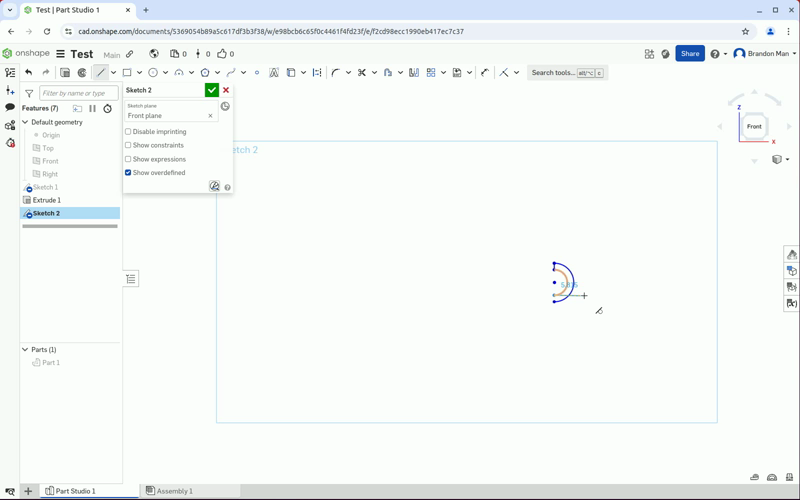
key_down(shift)
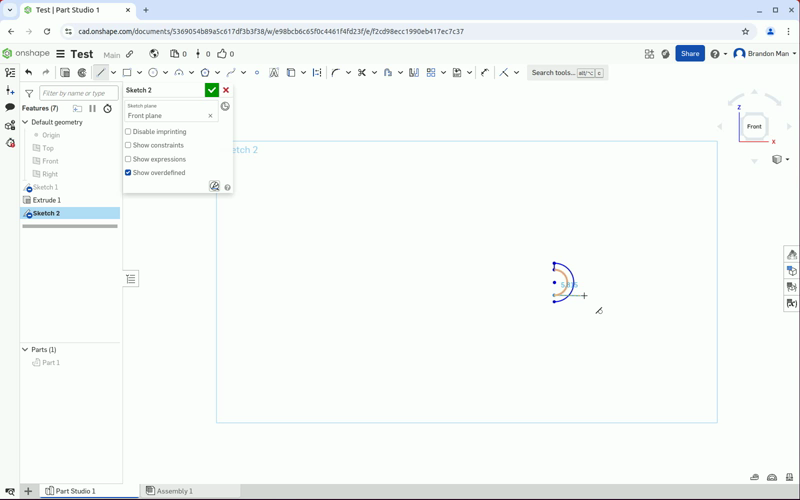
mouse_move(554, 301)
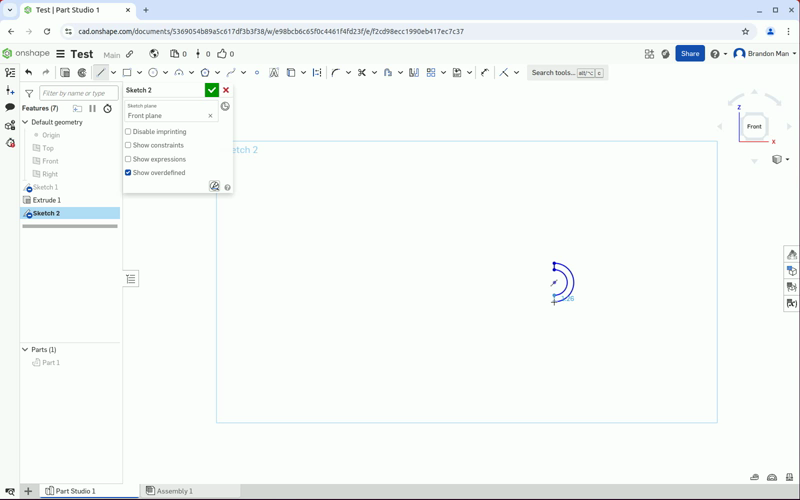
scroll(6)
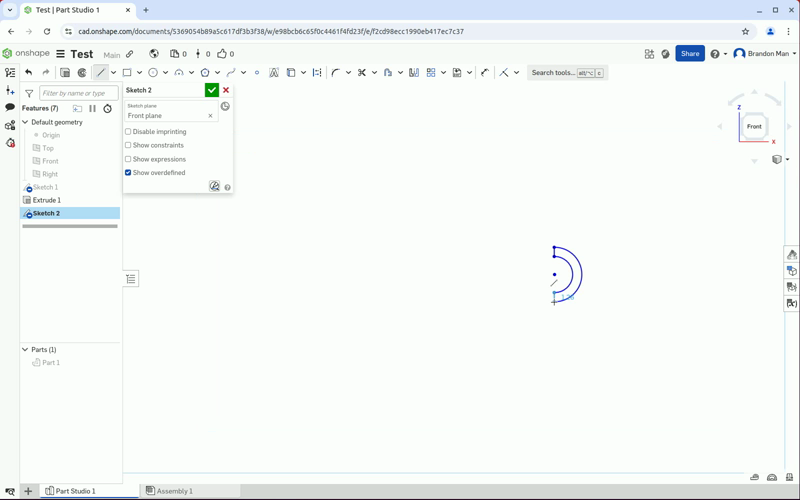
scroll(6)
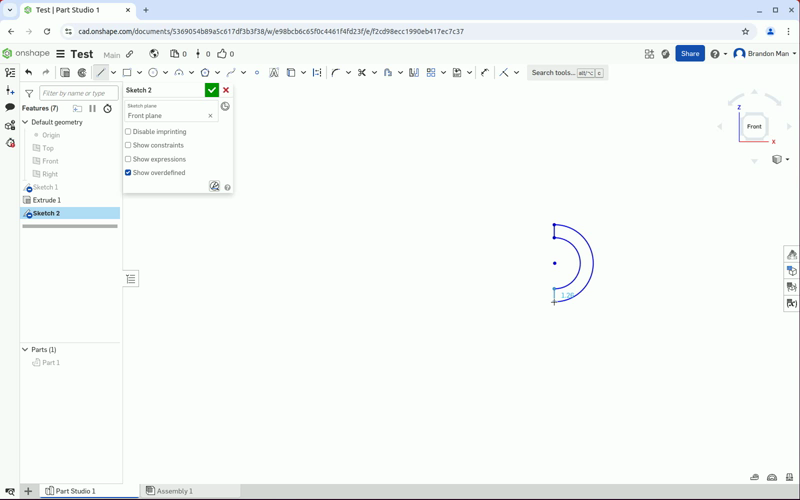
scroll(6)
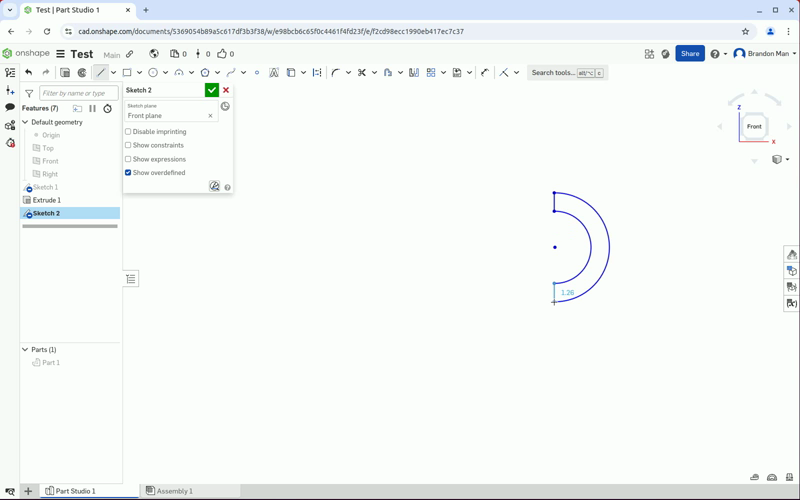
scroll(6)
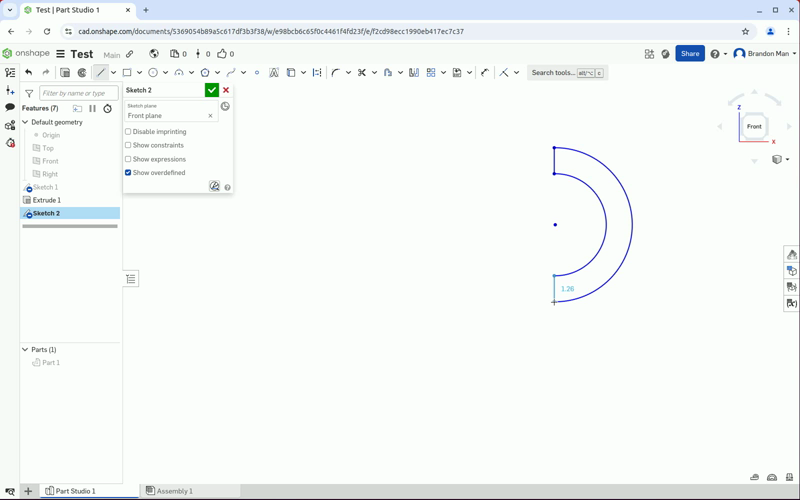
scroll(6)
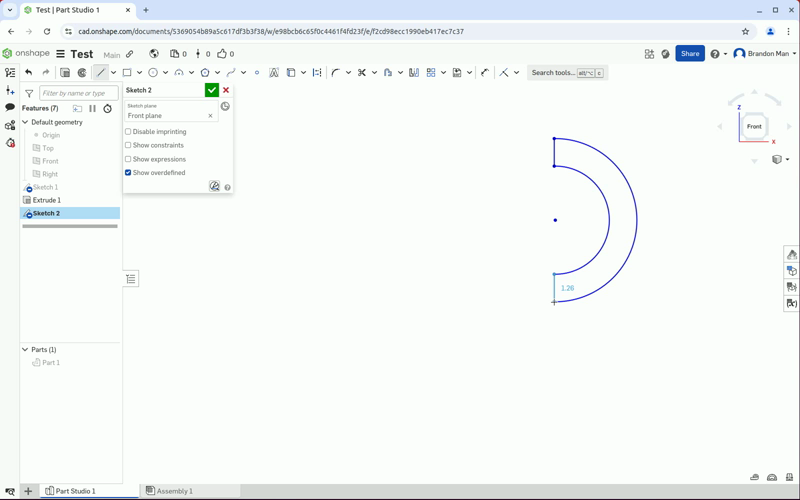
scroll(6)
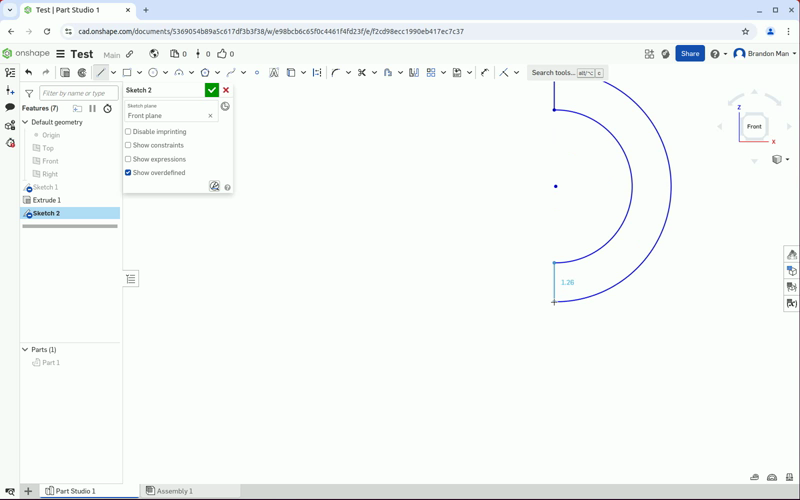
scroll(6)
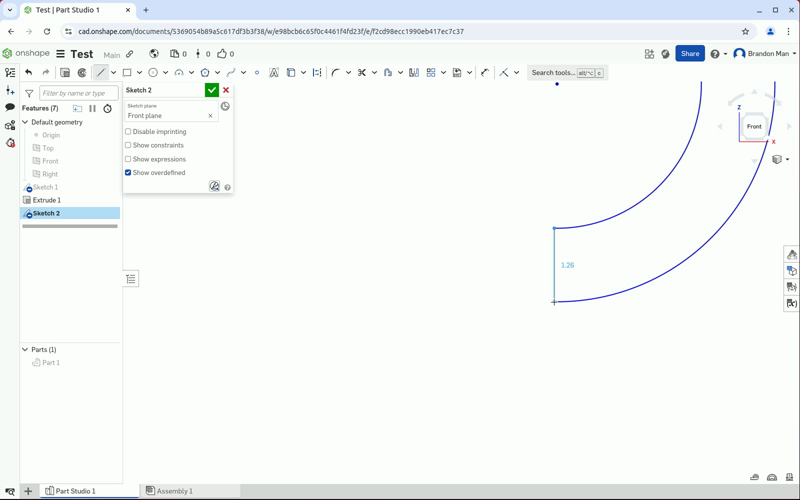
key_up(shift)
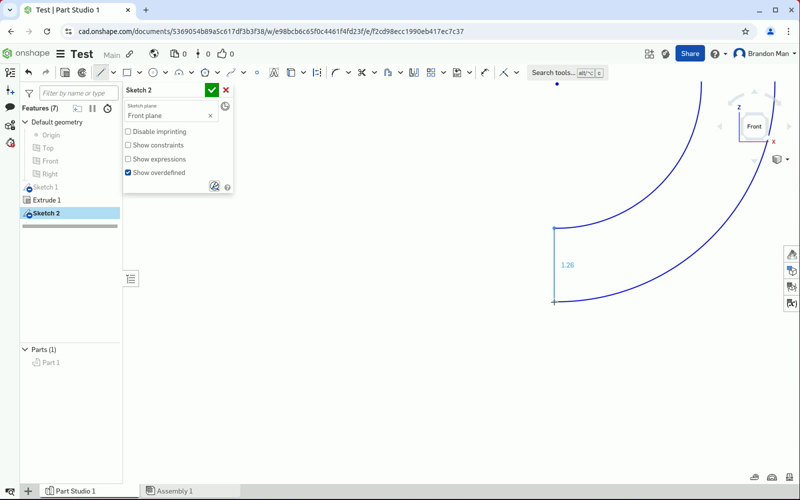
click(554, 301)
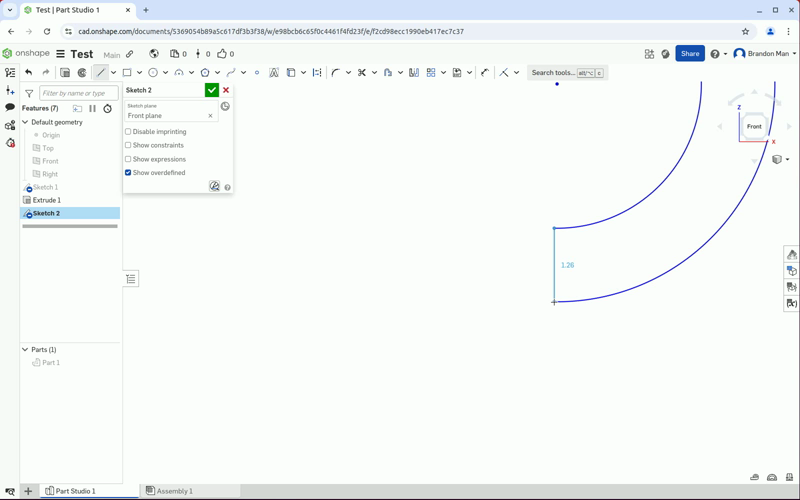
scroll(-6)
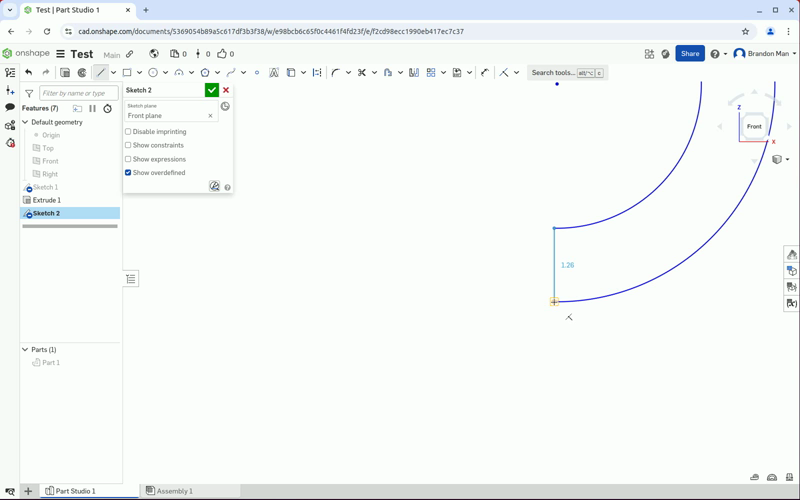
scroll(-6)
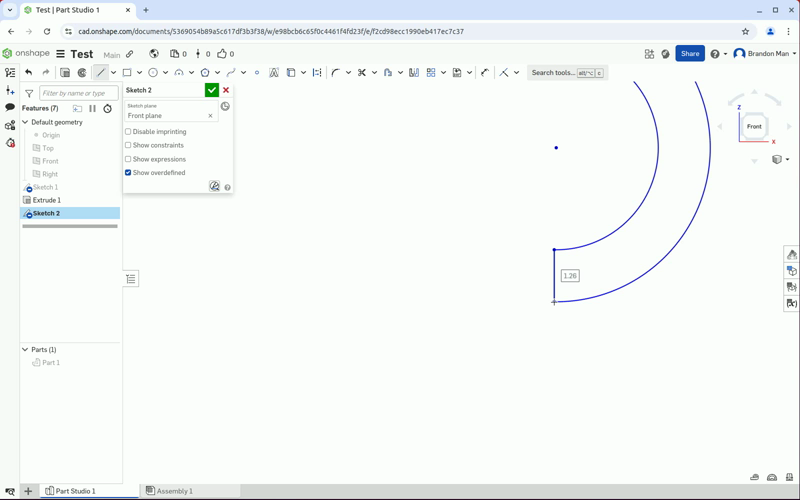
scroll(-6)
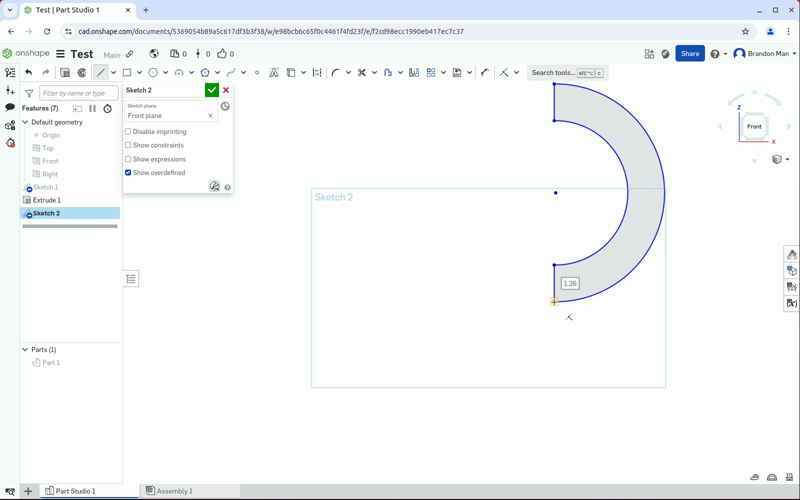
scroll(-6)
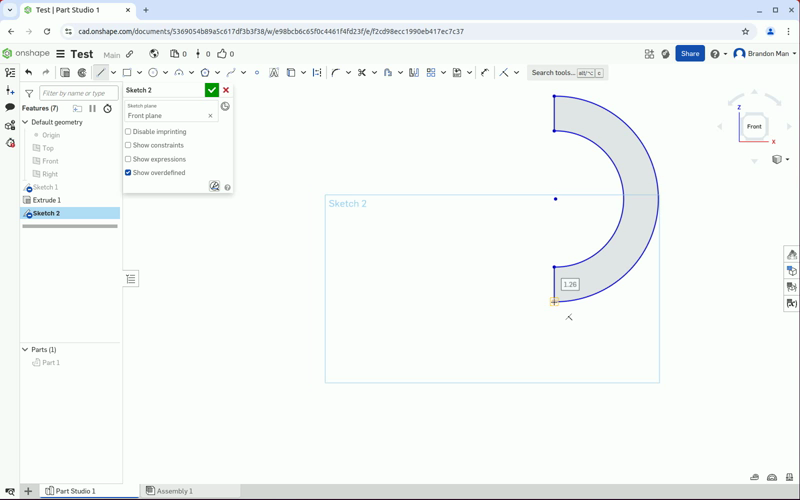
scroll(-6)
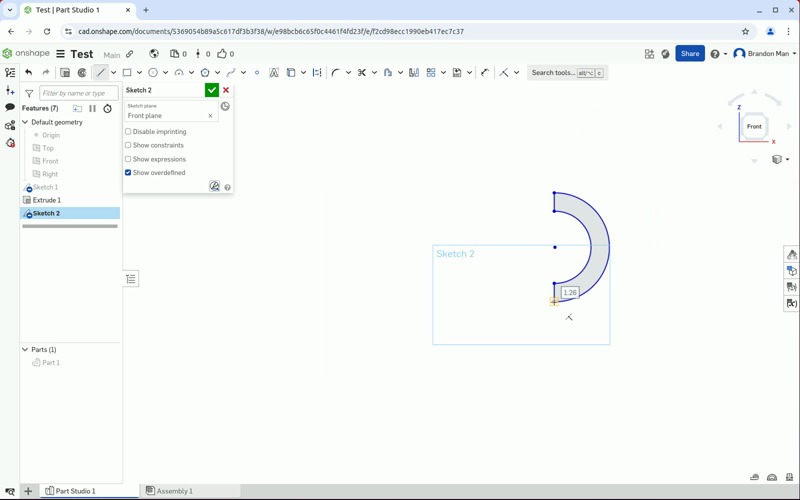
scroll(-6)
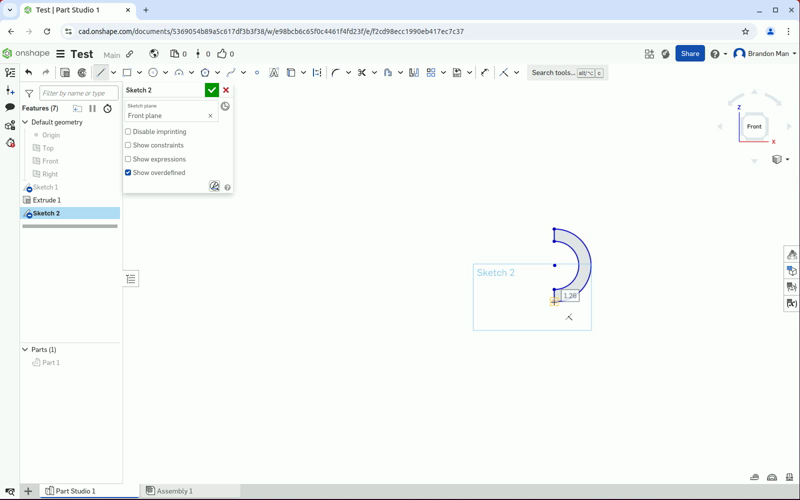
scroll(-6)
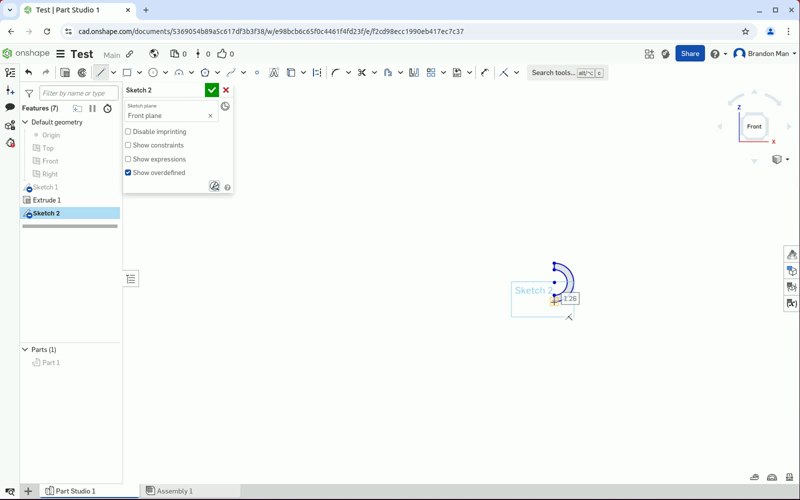
key(esc)
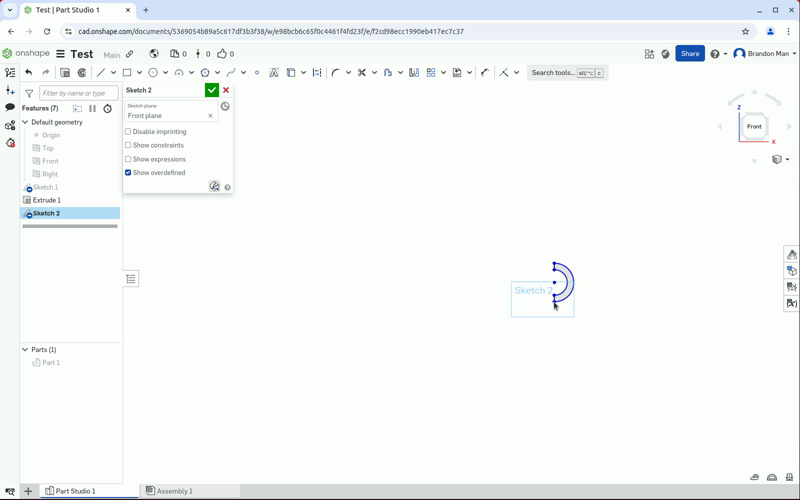
mouse_move(566, 272)
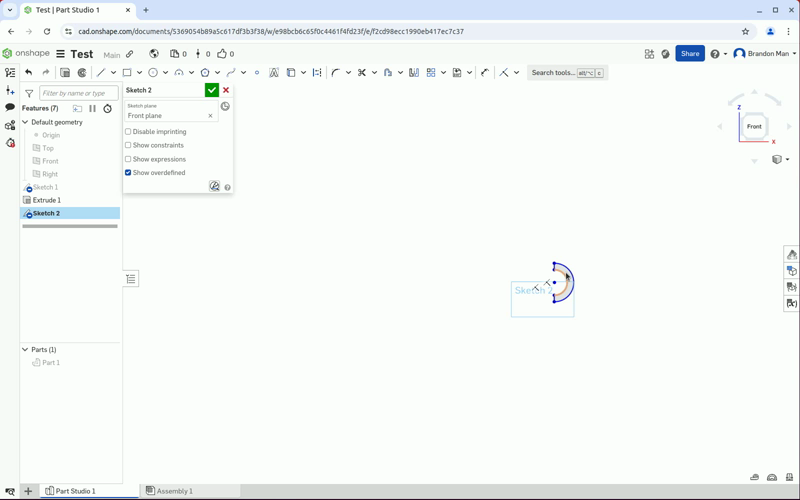
scroll(6)
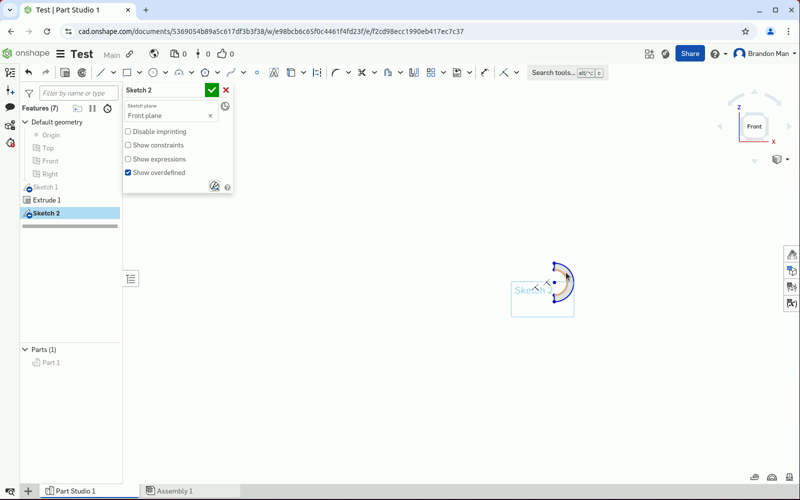
scroll(6)
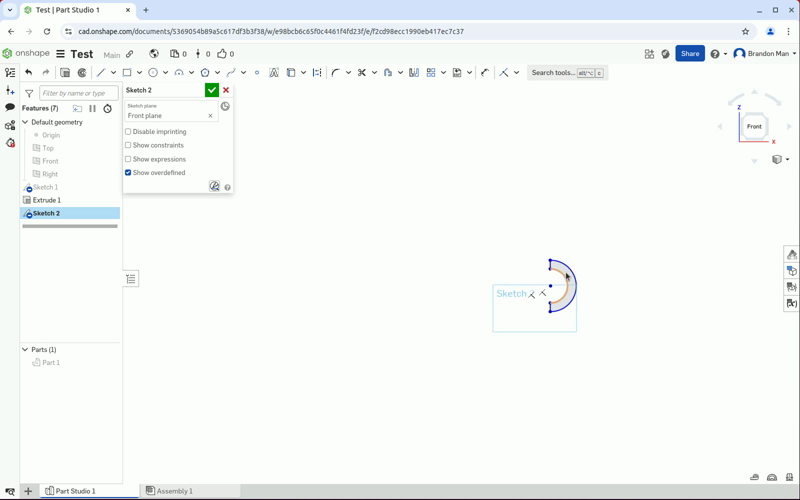
scroll(6)
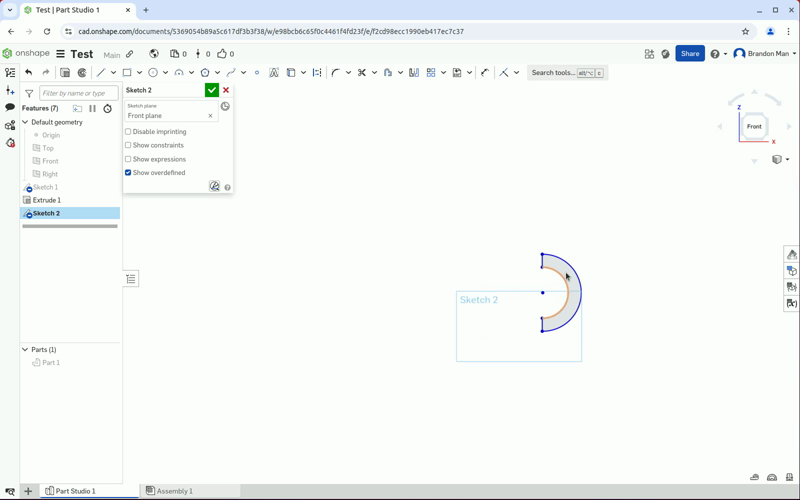
scroll(6)
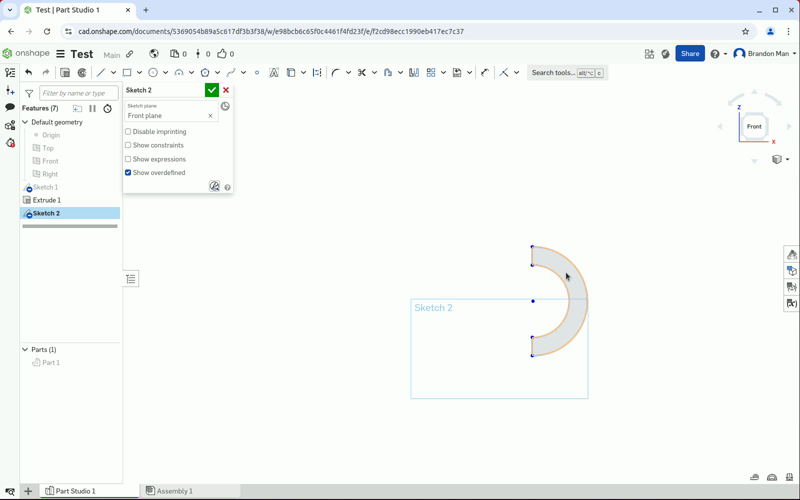
scroll(6)
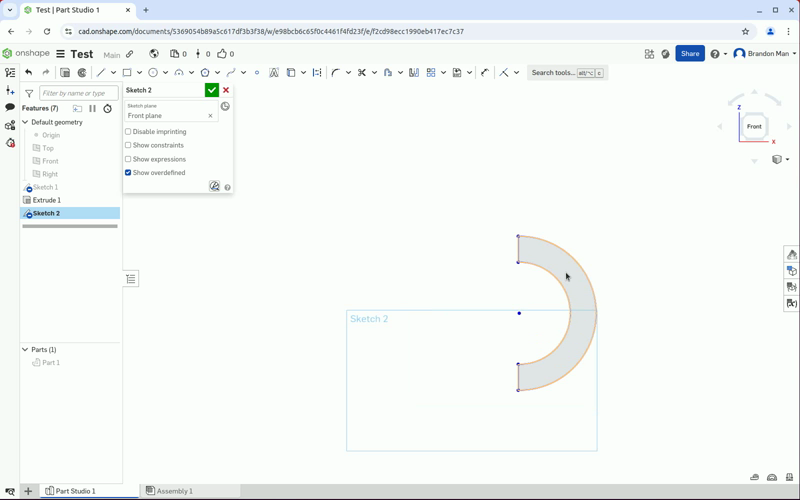
scroll(6)
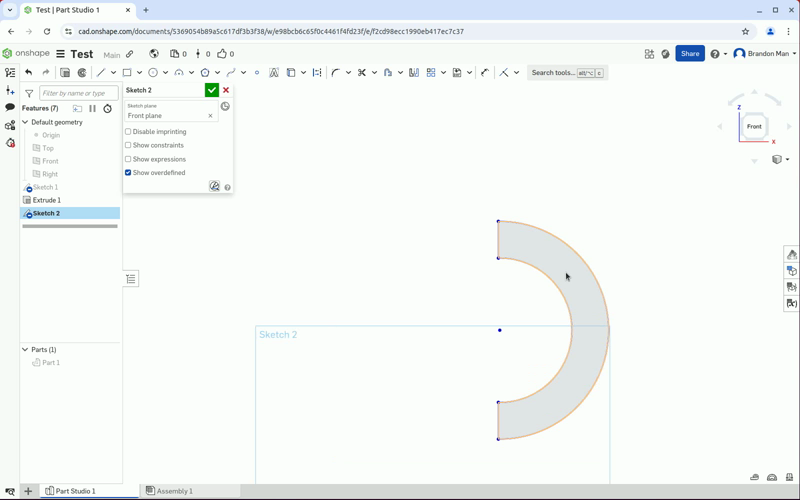
scroll(6)
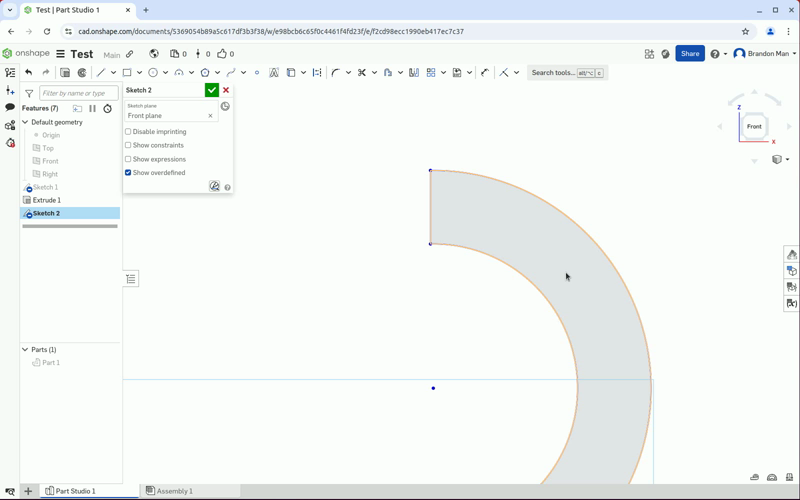
click(566, 272)
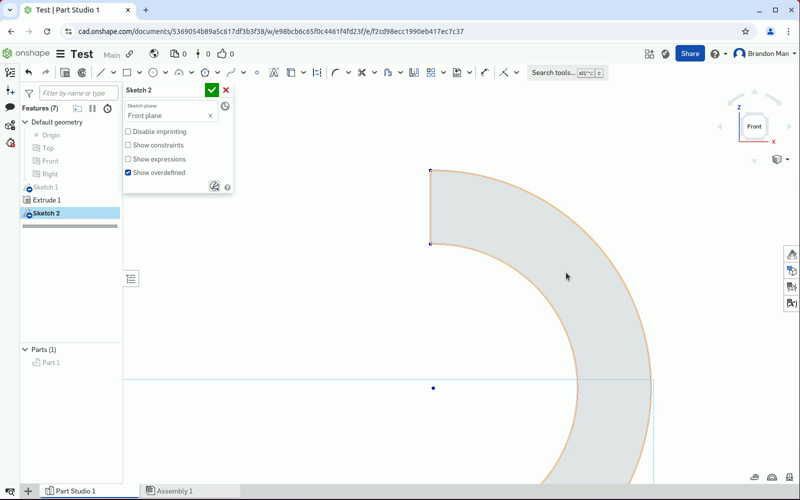
scroll(-6)
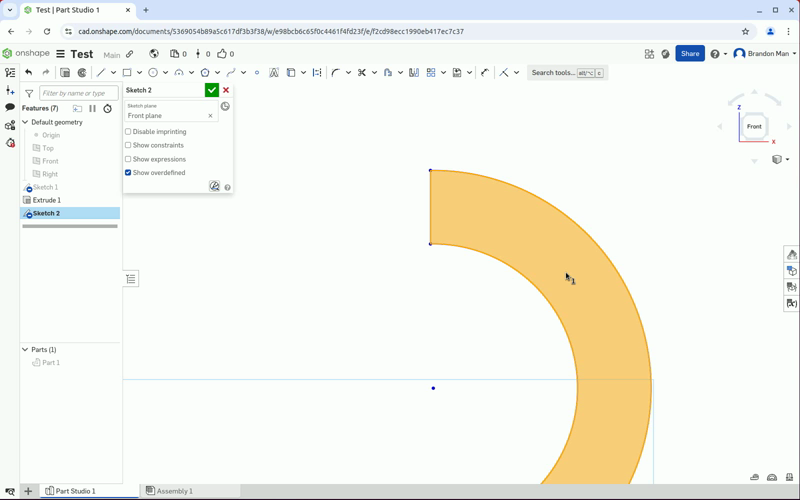
scroll(-6)
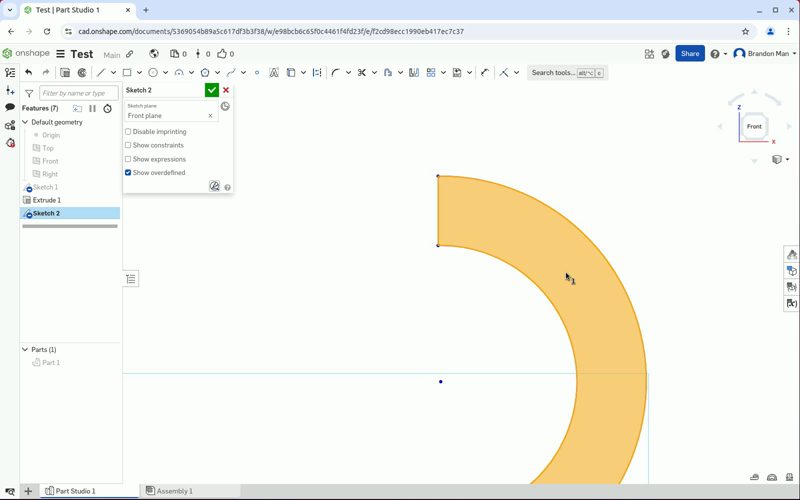
scroll(-6)
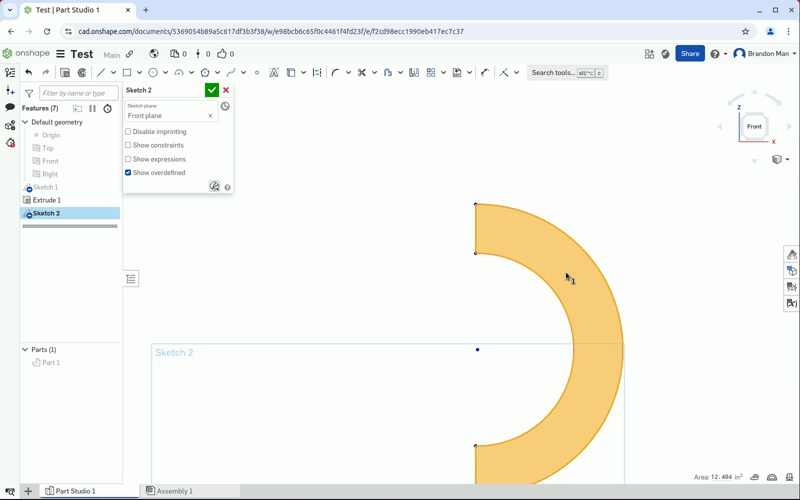
scroll(-6)
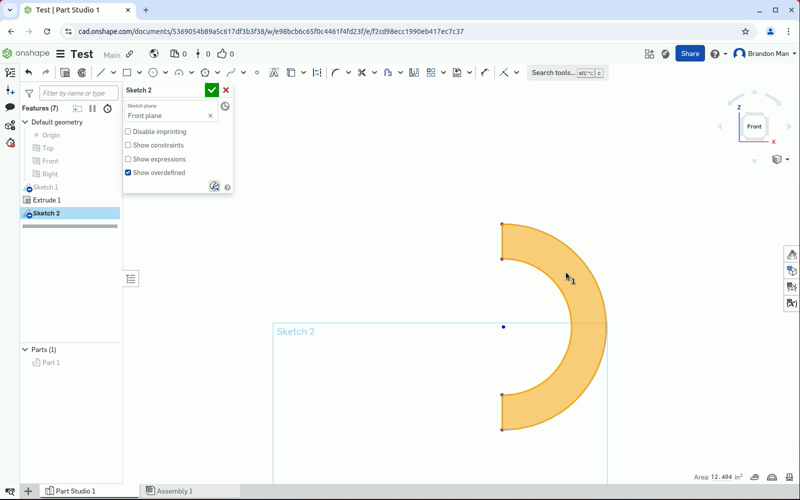
scroll(-6)
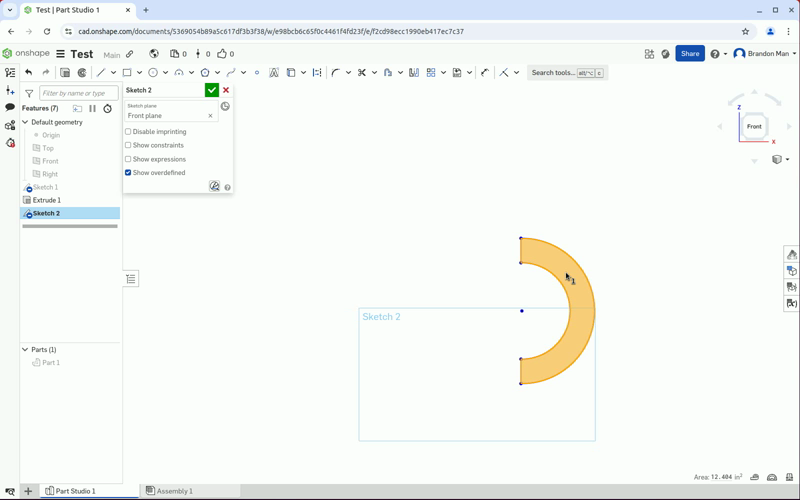
scroll(-6)
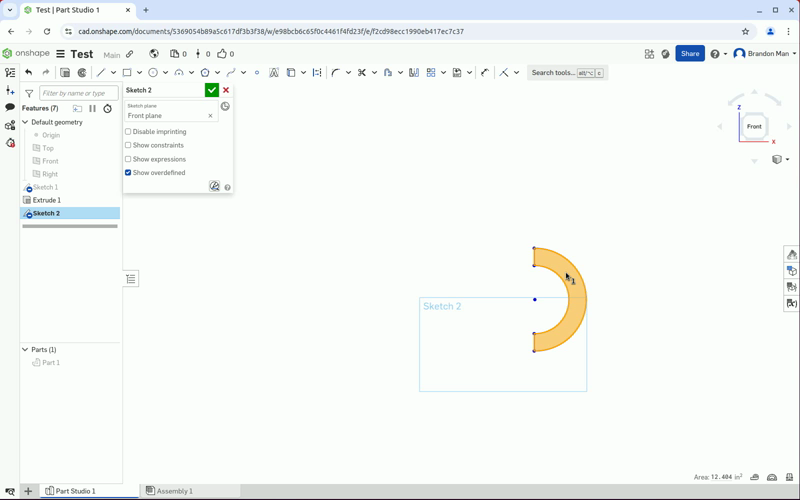
scroll(-6)
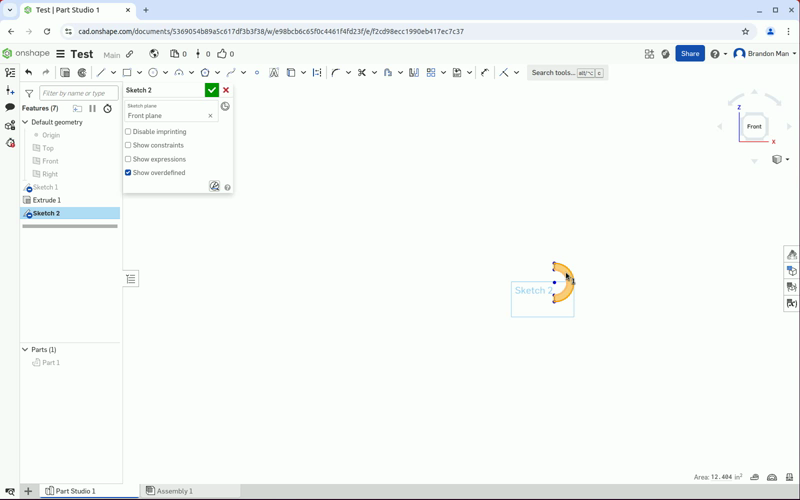
mouse_move(73, 352)
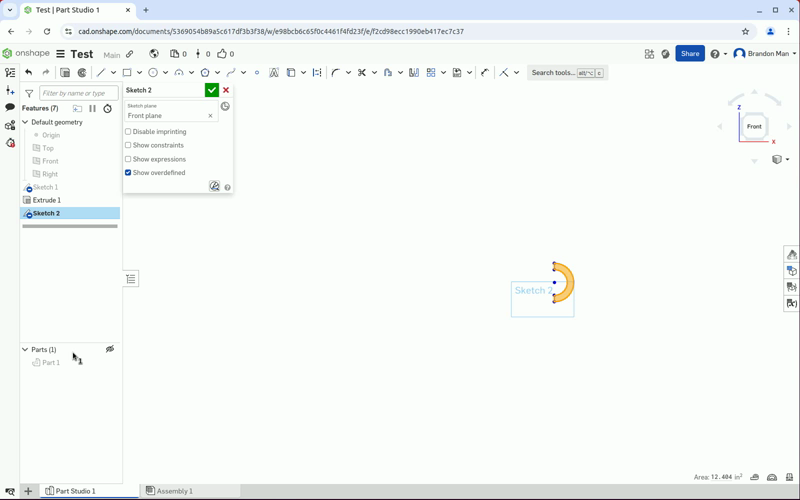
key(shift+y)
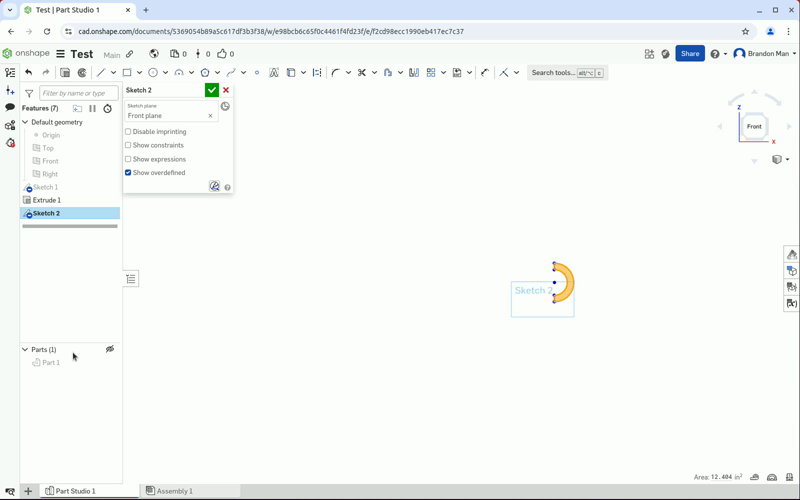
key(shift+e)
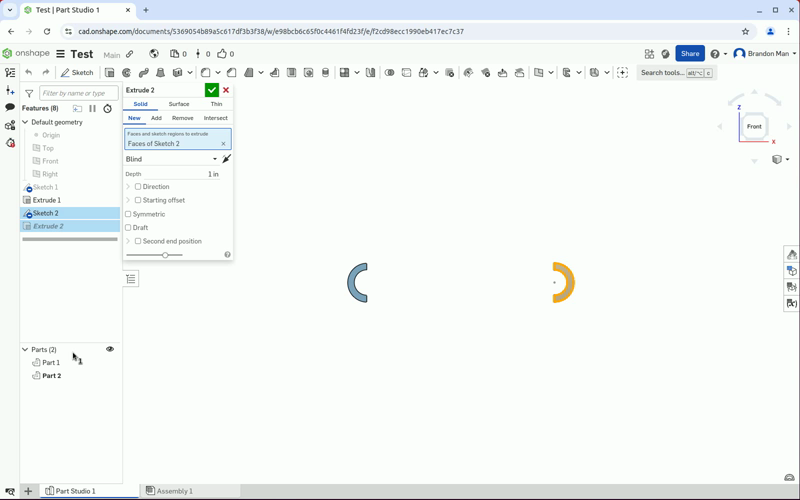
mouse_move(143, 106)
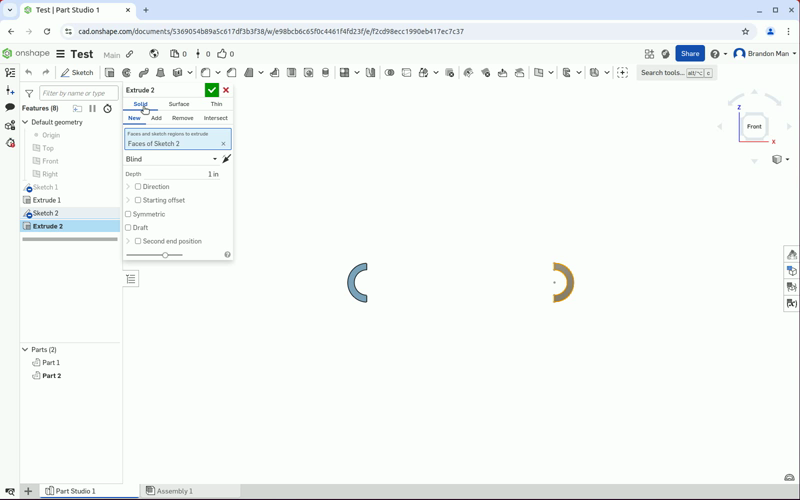
click(143, 106)
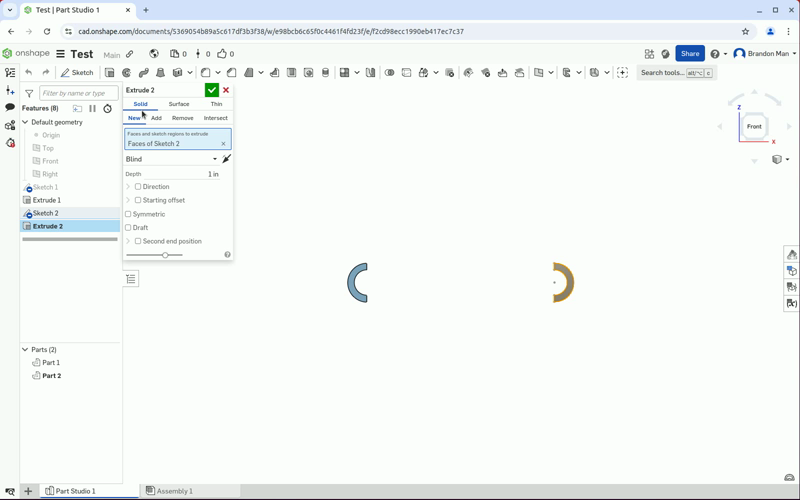
mouse_move(137, 120)
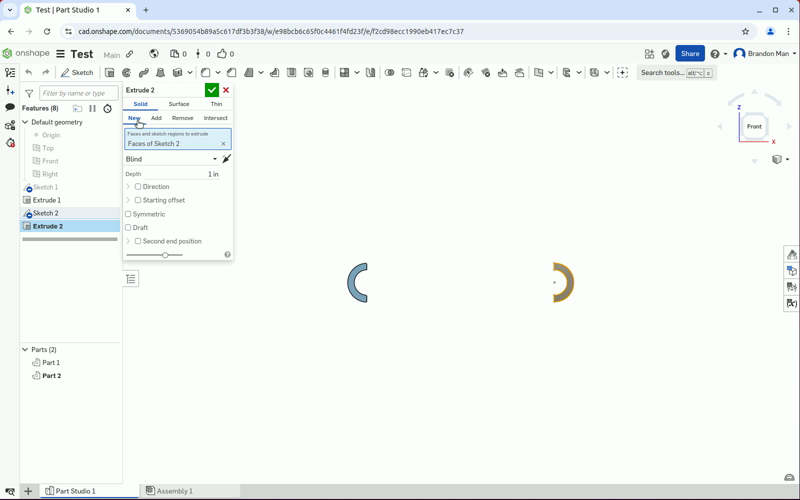
click(137, 120)
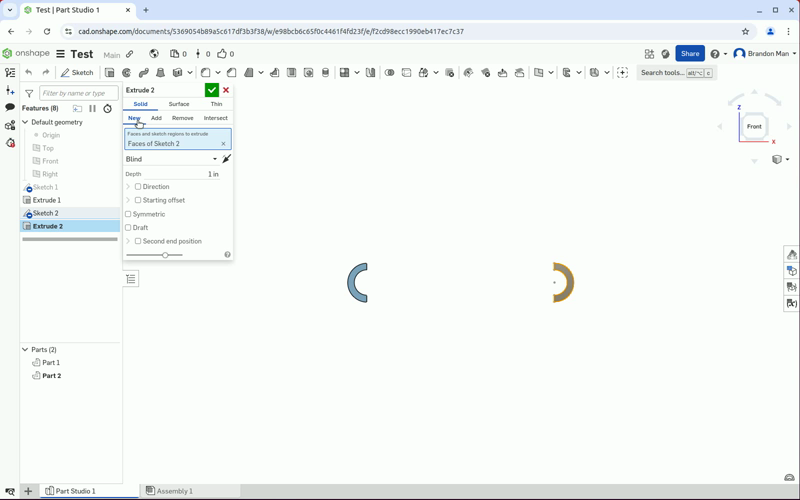
key(tab, 4)
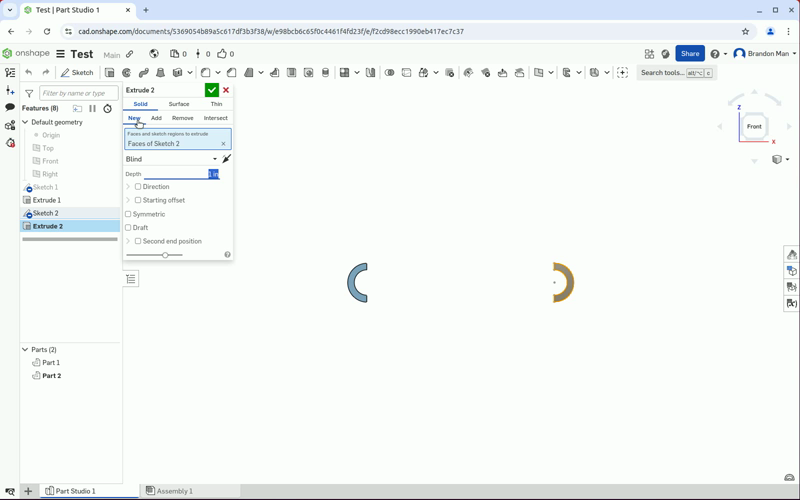
text(1.444)
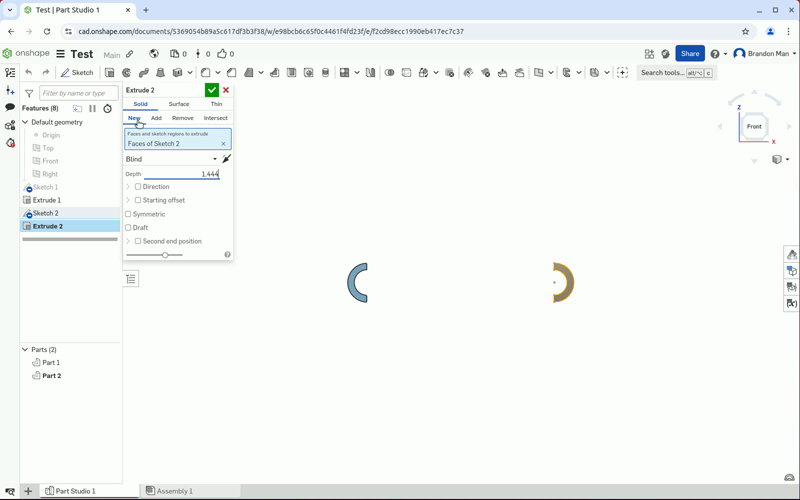
key(tab, 3)
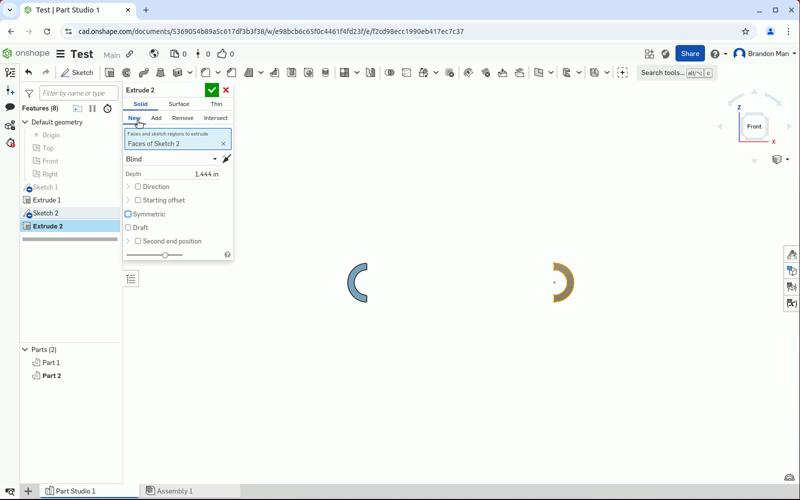
key(space)
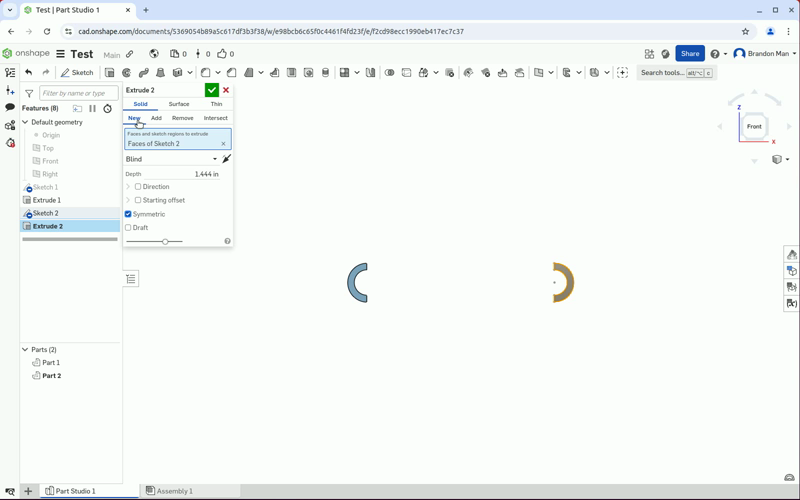
key(enter)
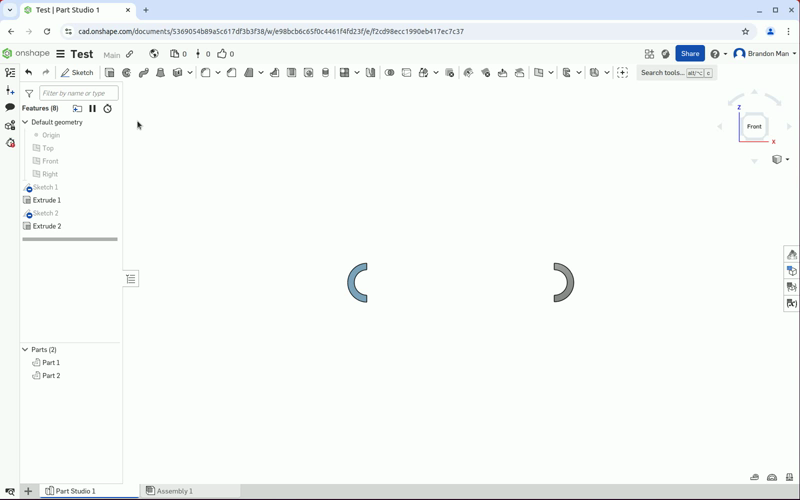
key(shift+h)
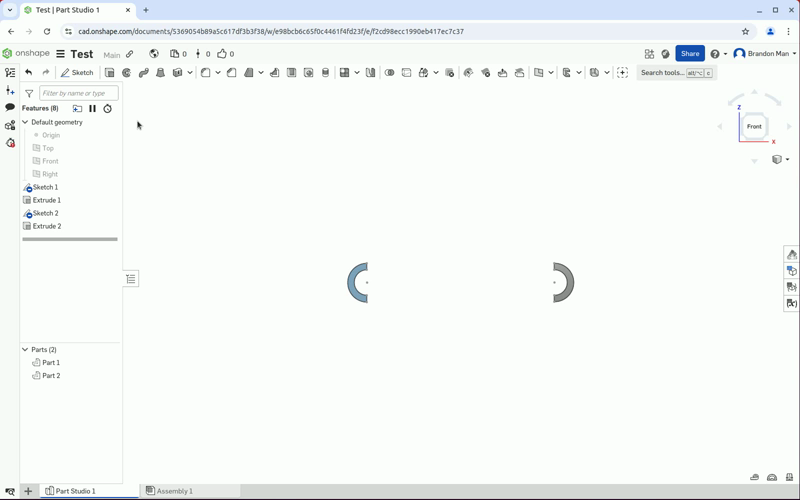
key(shift+h)
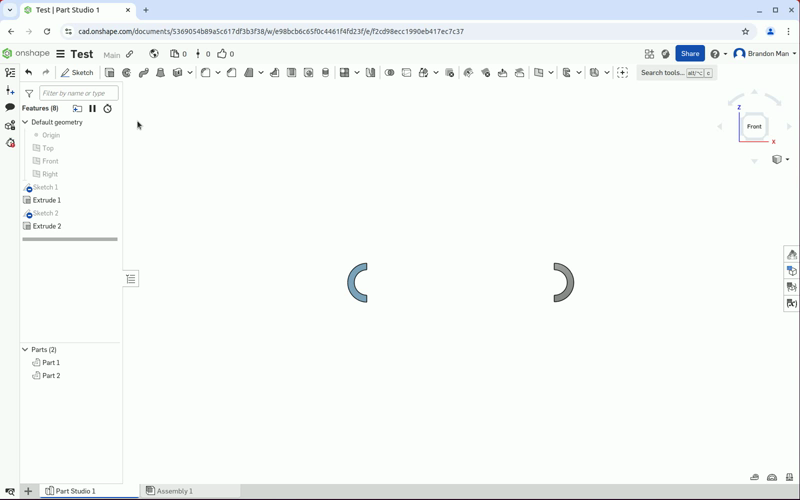
mouse_move(73, 189)
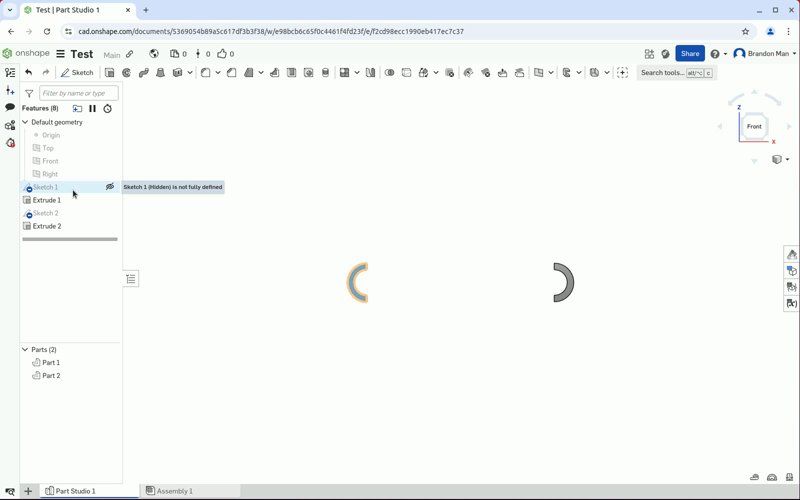
click(73, 189)
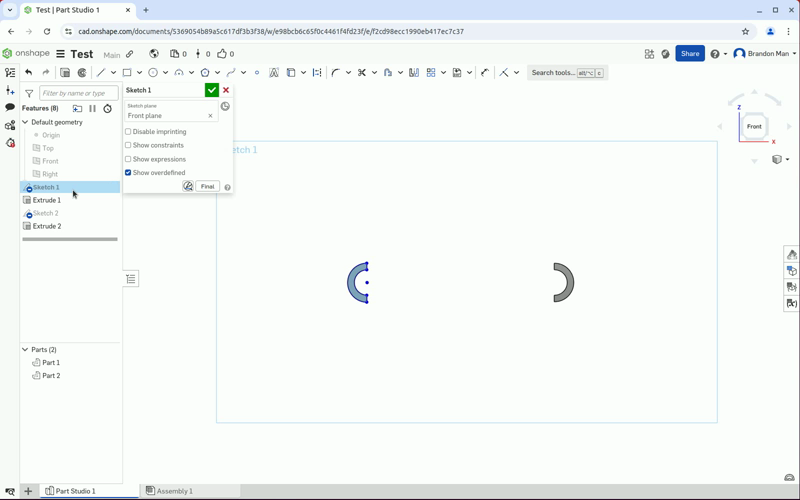
mouse_move(229, 92)
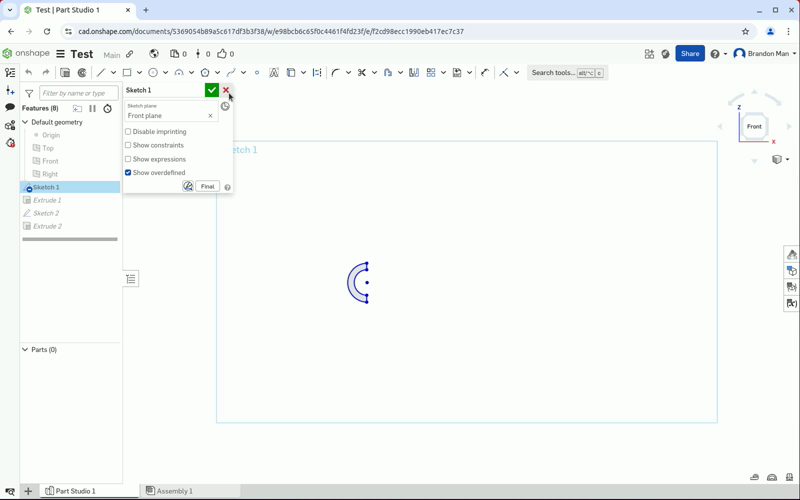
click(229, 92)
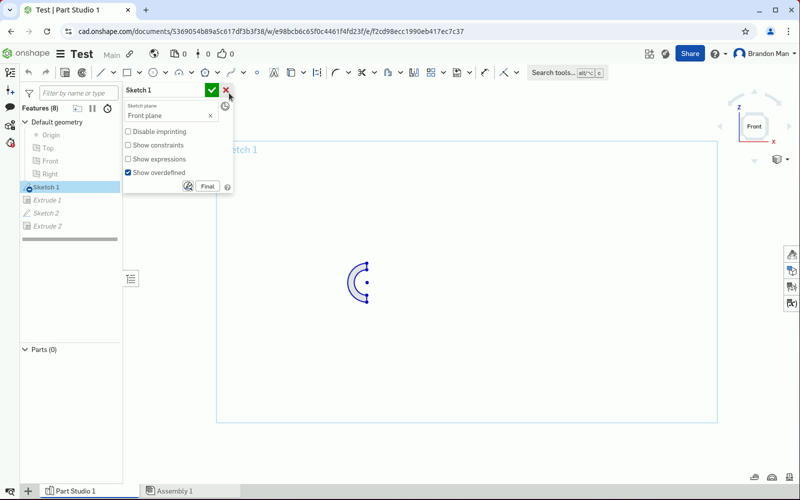
key(shift+s)
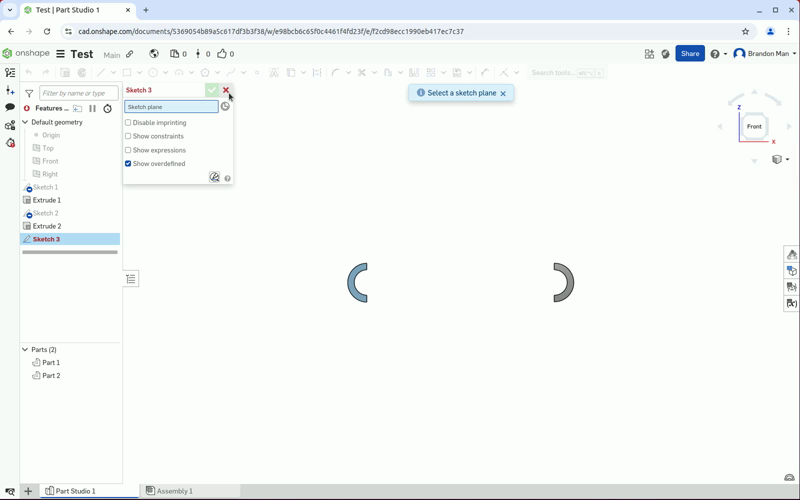
mouse_move(73, 163)
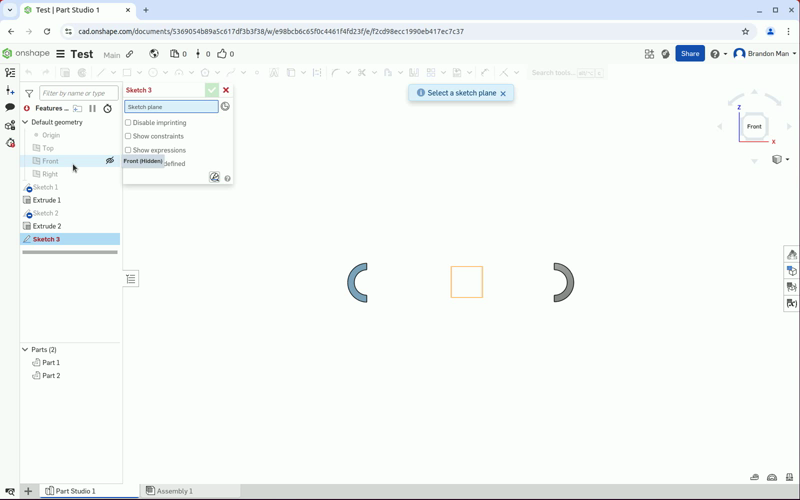
click(73, 163)
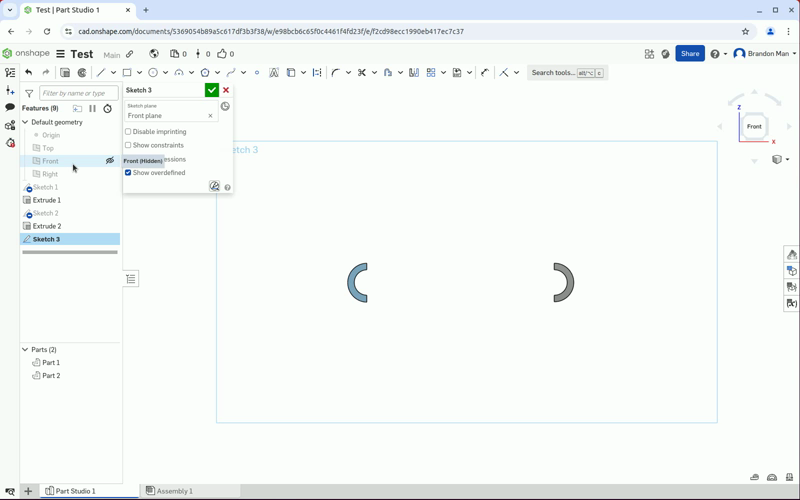
mouse_move(73, 352)
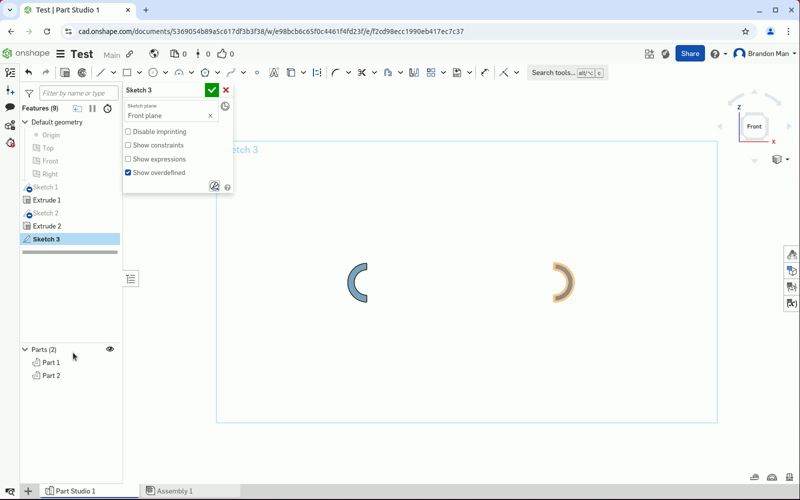
key(y)
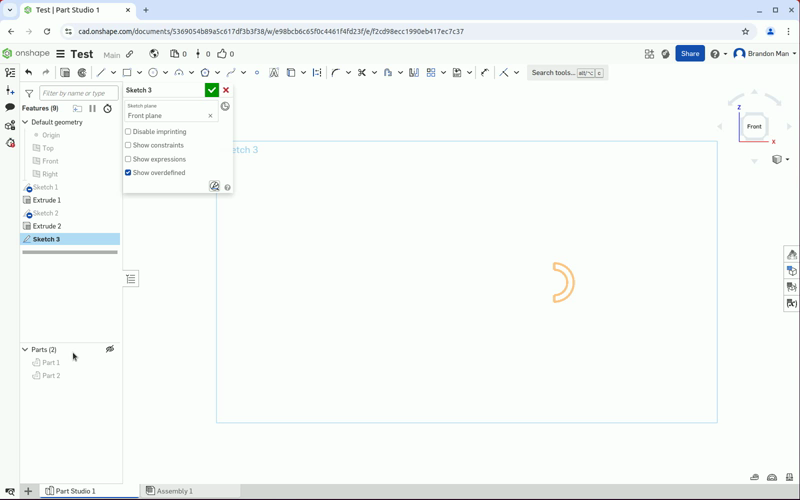
key(l)
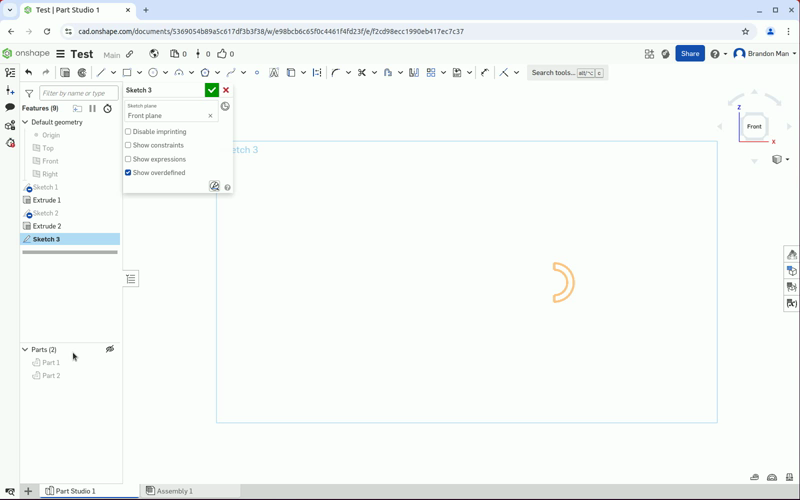
key_down(shift)
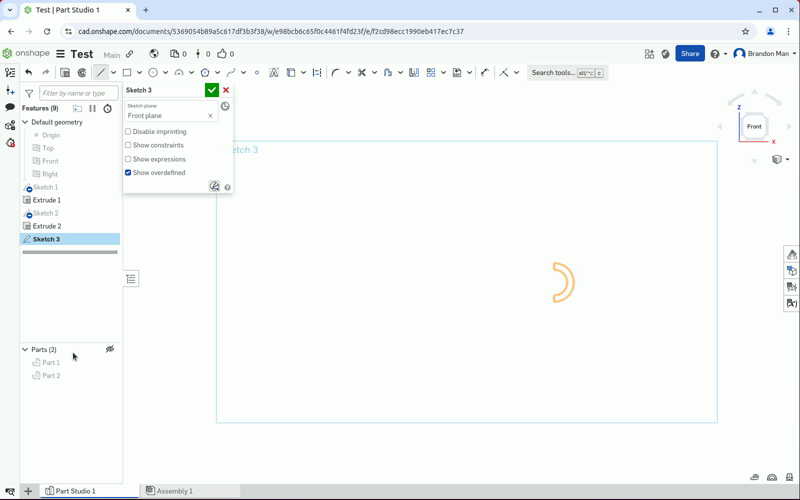
mouse_move(366, 301)
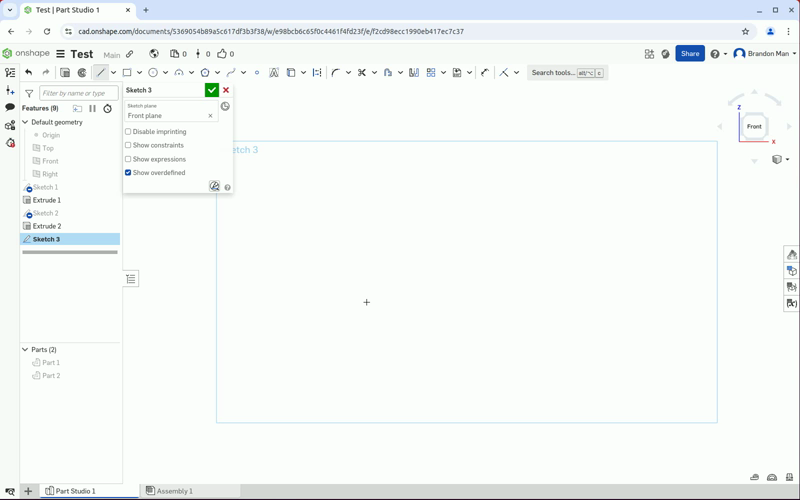
click(366, 301)
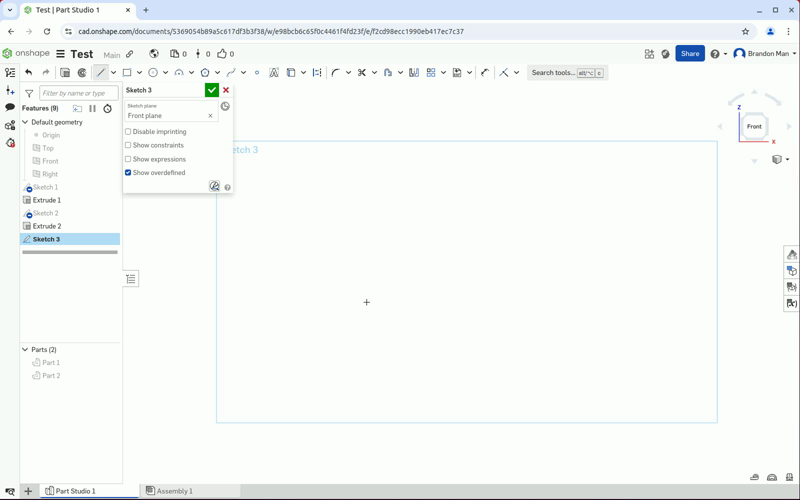
key_up(shift)
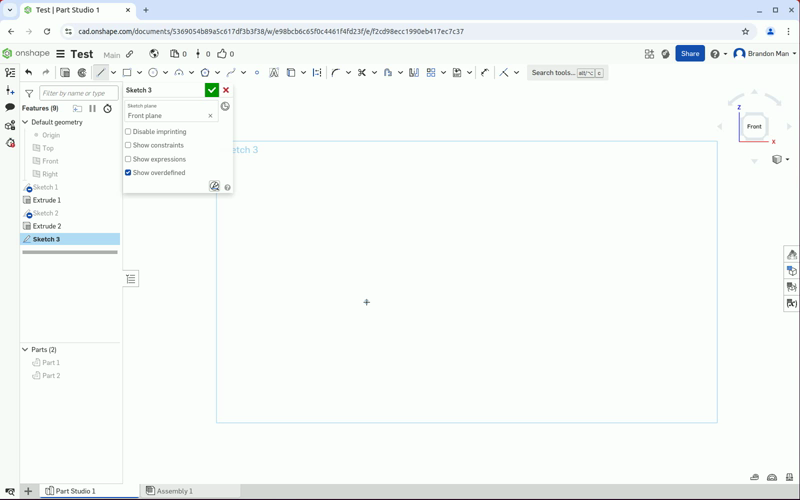
key_down(shift)
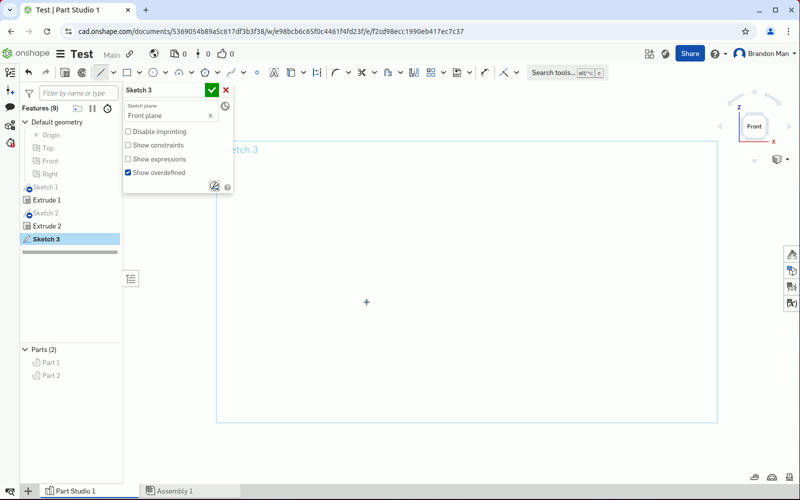
mouse_move(553, 301)
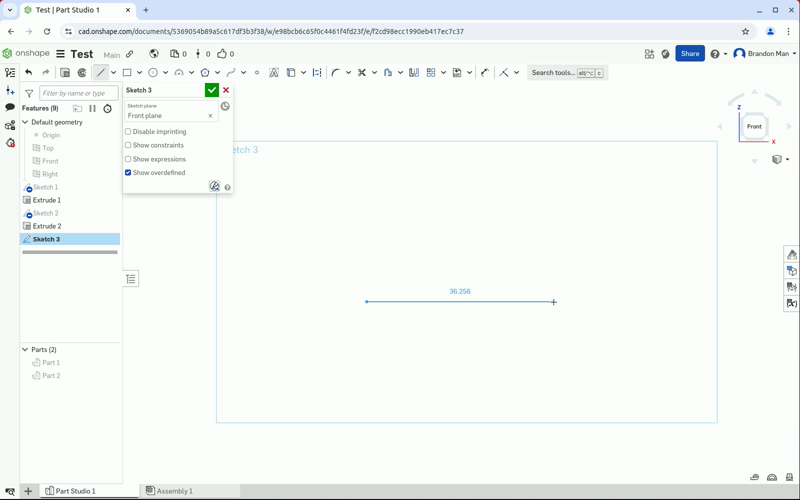
click(553, 301)
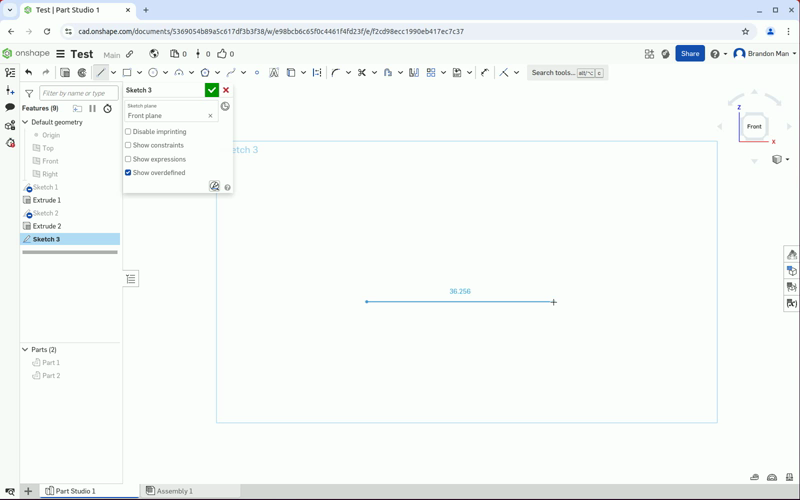
key_up(shift)
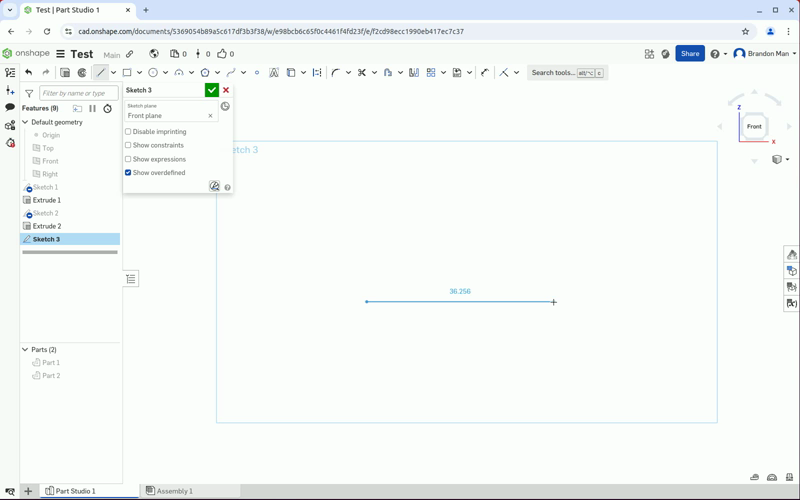
key_down(shift)
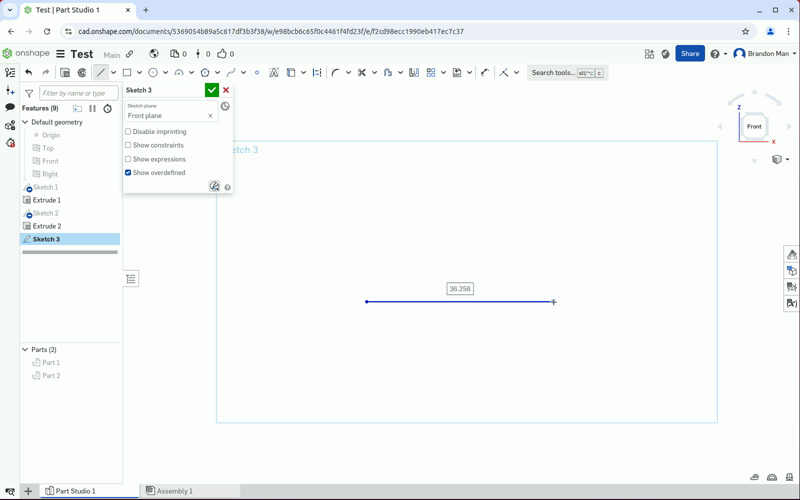
mouse_move(583, 301)
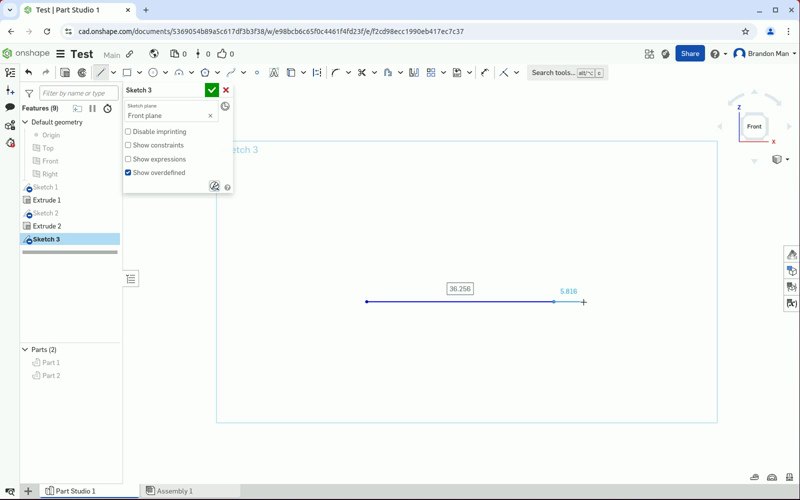
mouse_move(553, 295)
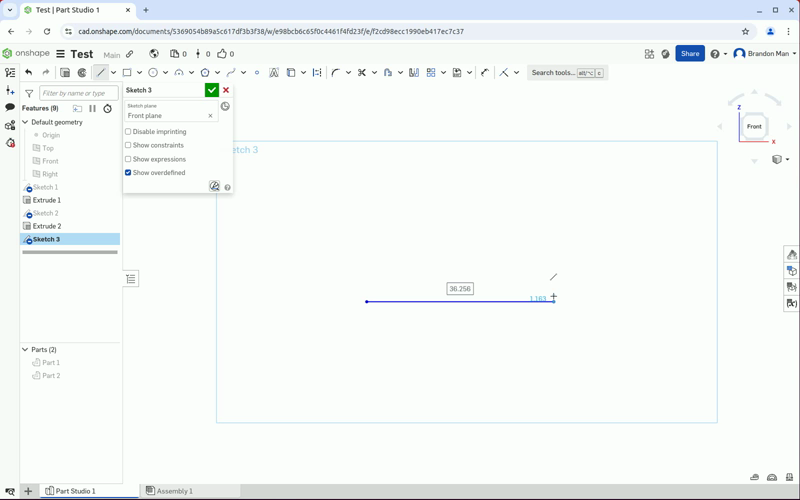
scroll(6)
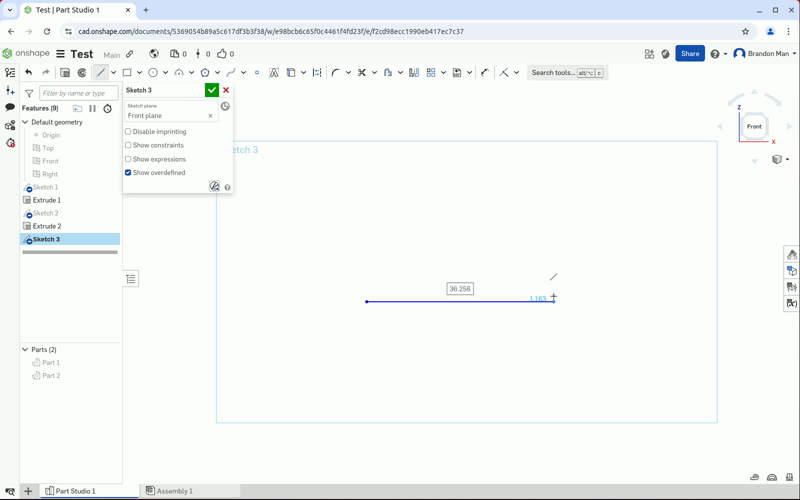
scroll(6)
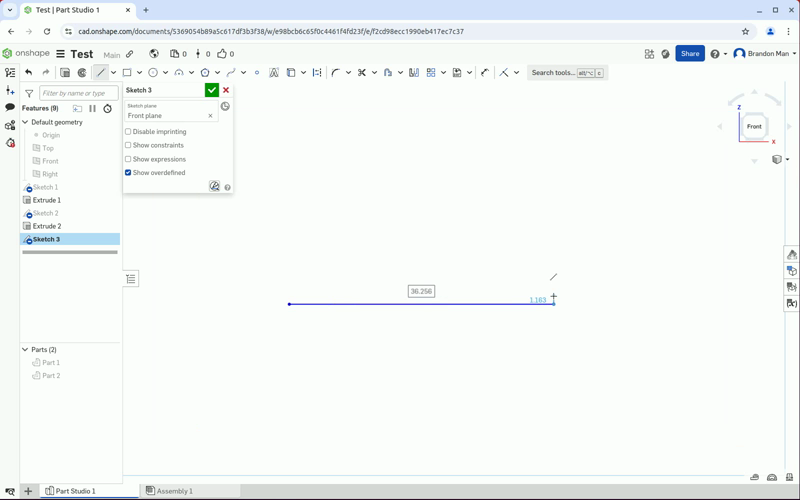
scroll(6)
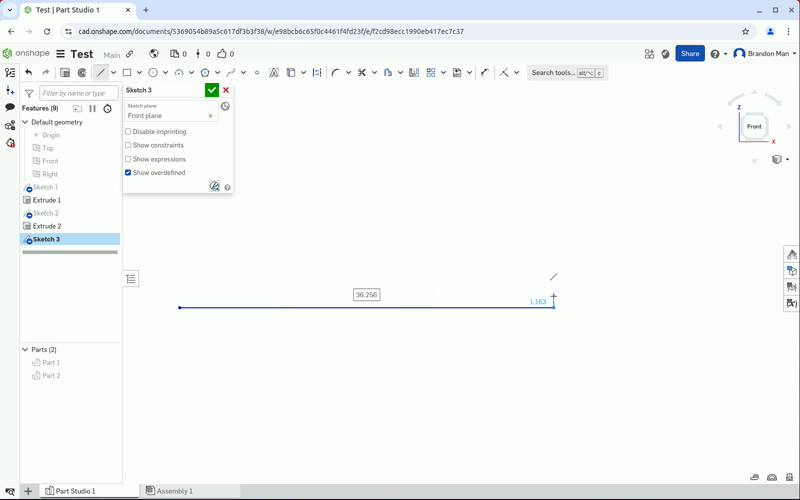
scroll(6)
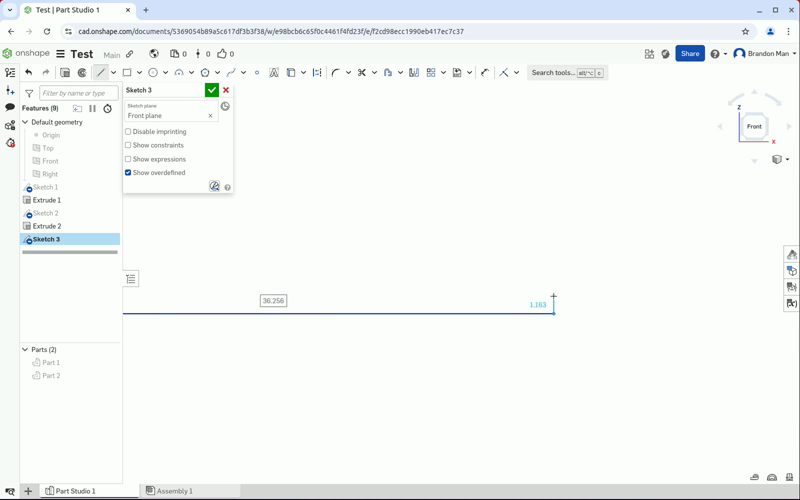
scroll(6)
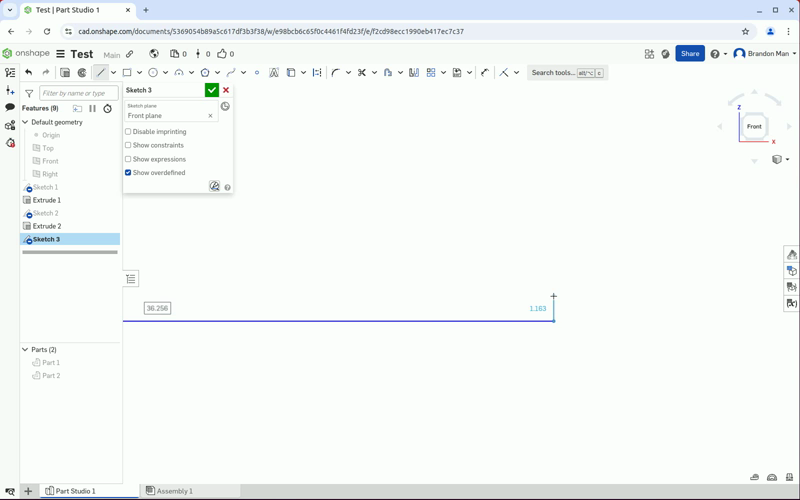
scroll(6)
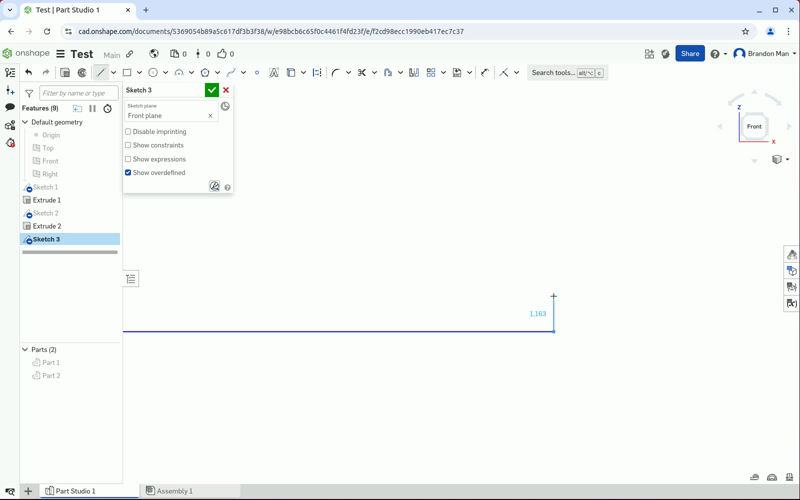
scroll(6)
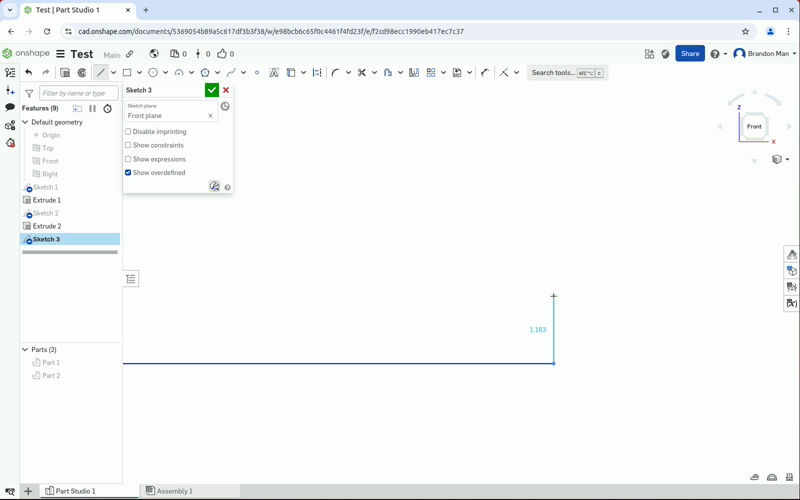
click(553, 295)
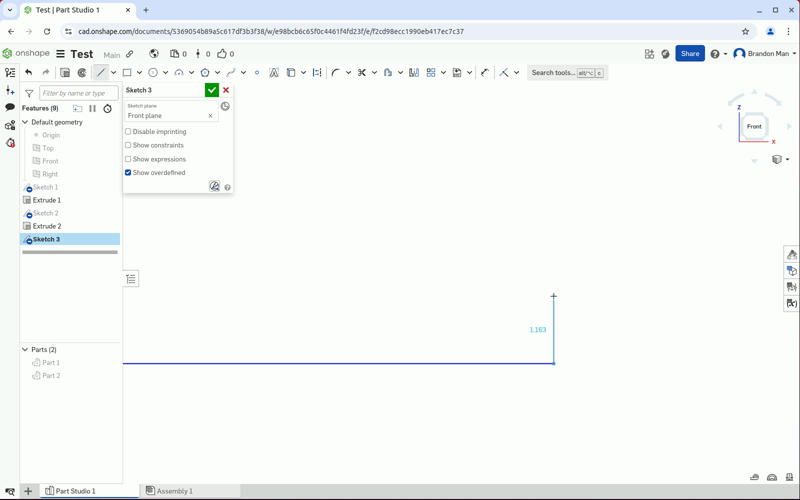
scroll(-6)
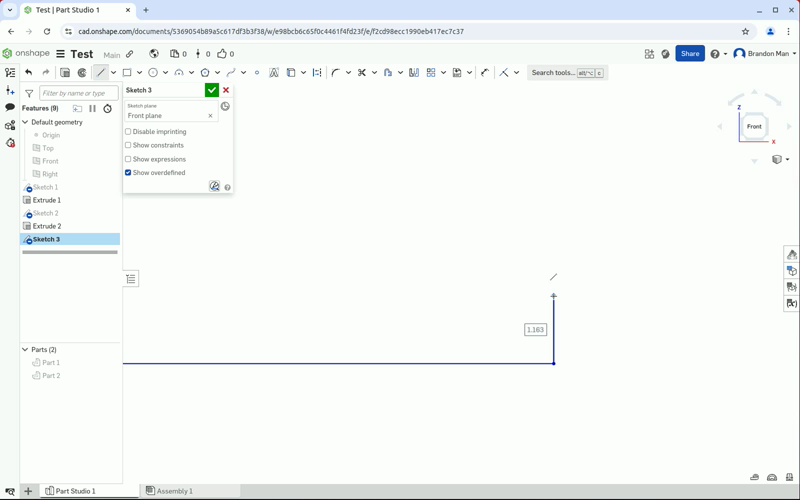
scroll(-6)
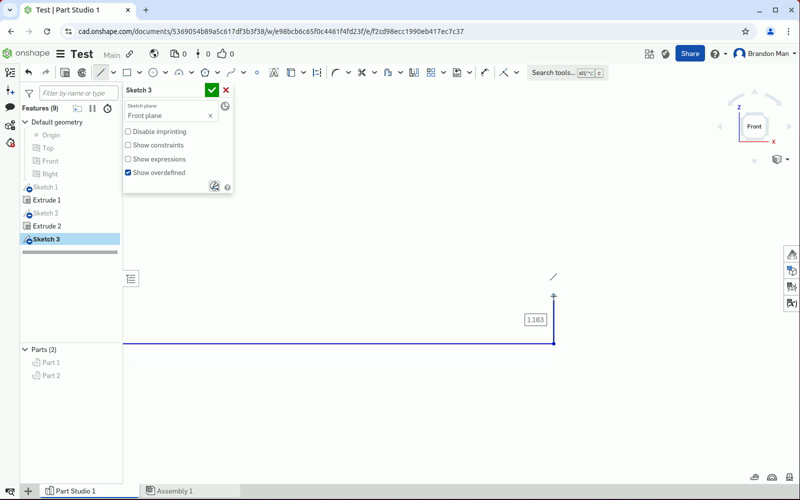
scroll(-6)
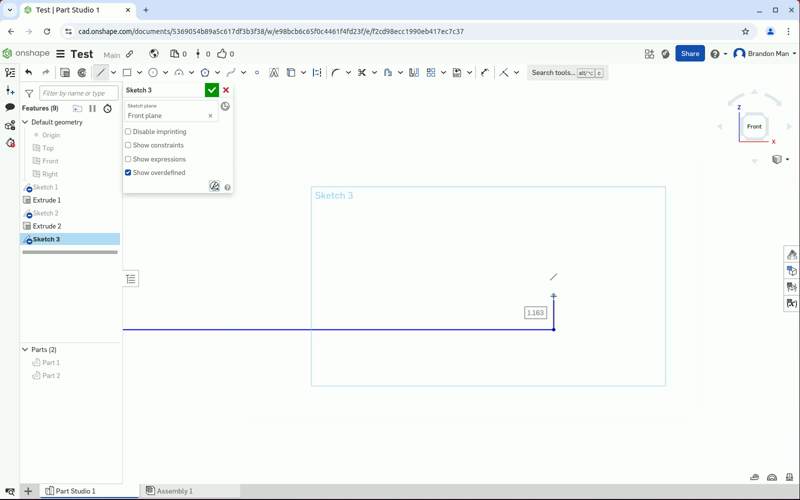
scroll(-6)
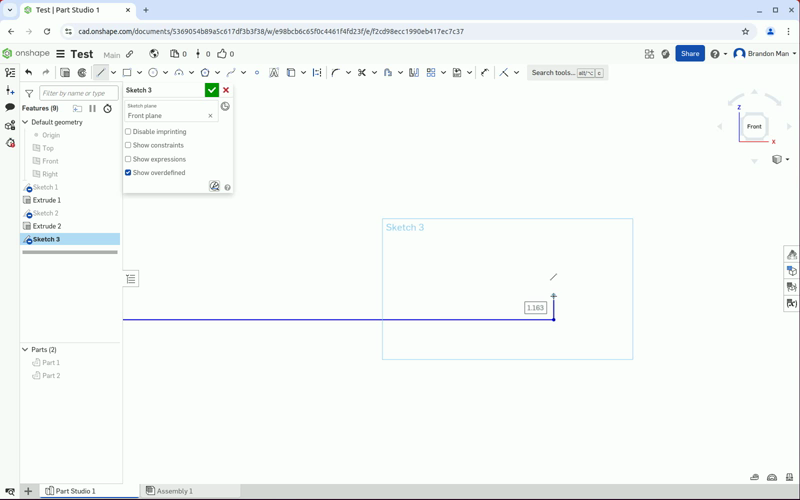
scroll(-6)
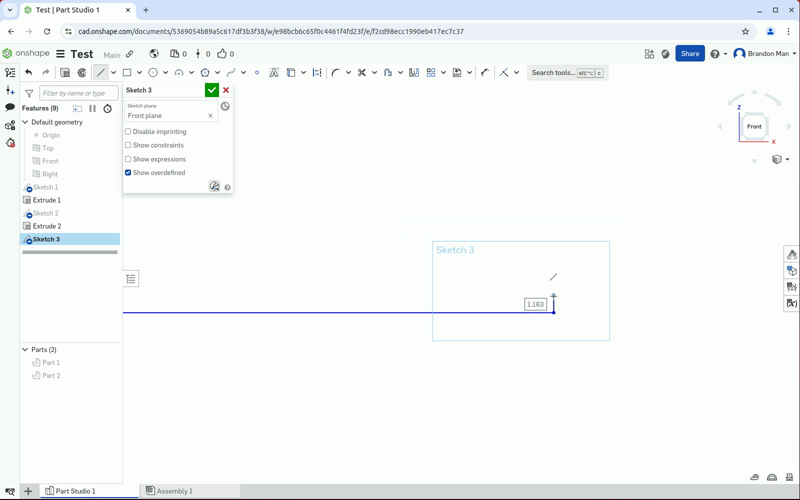
scroll(-6)
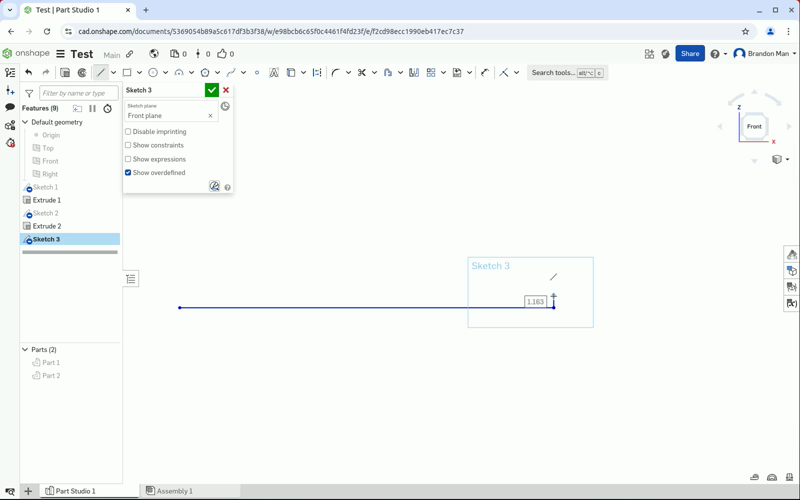
scroll(-6)
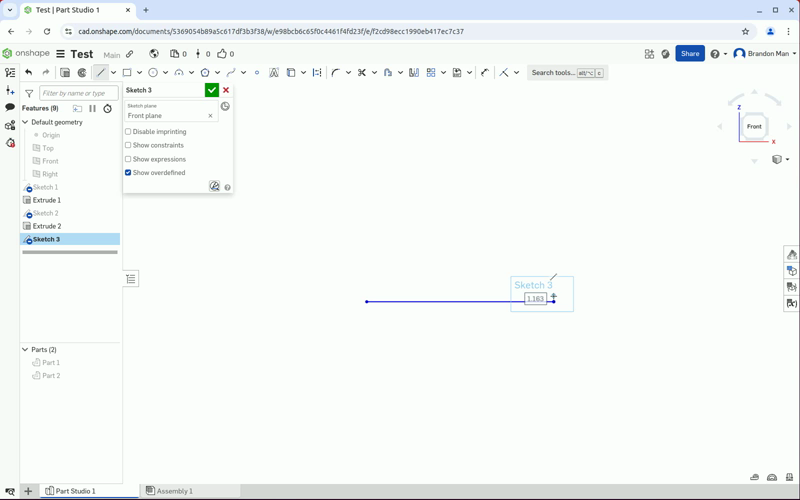
key_up(shift)
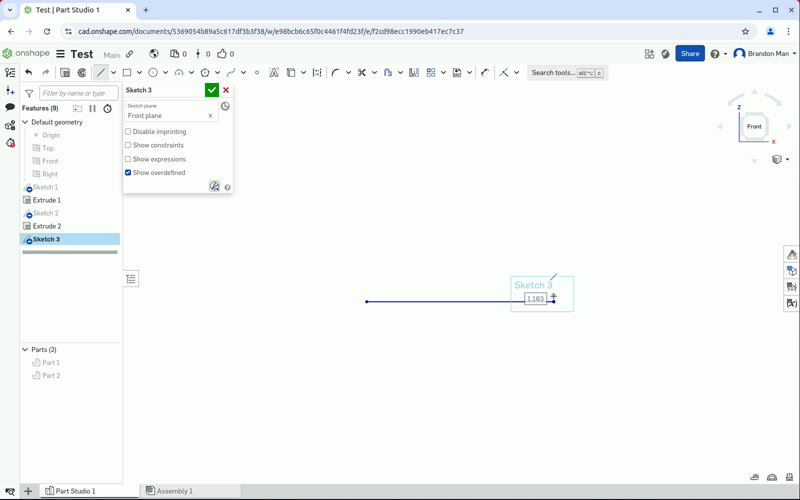
key(esc)
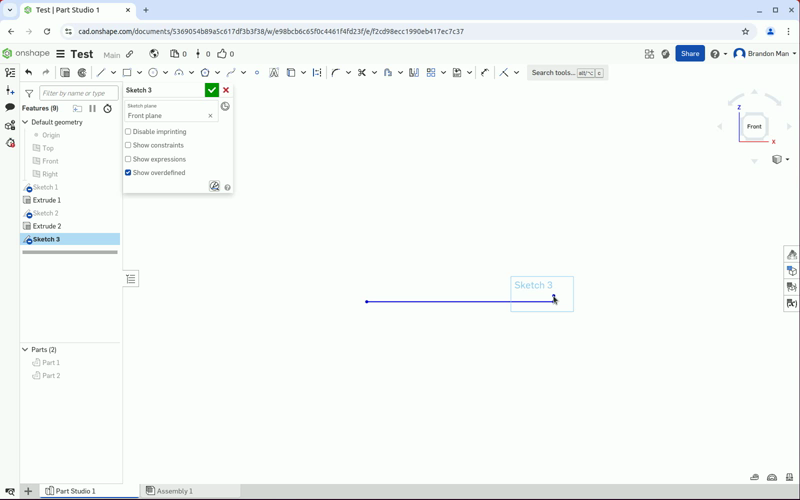
key(a)
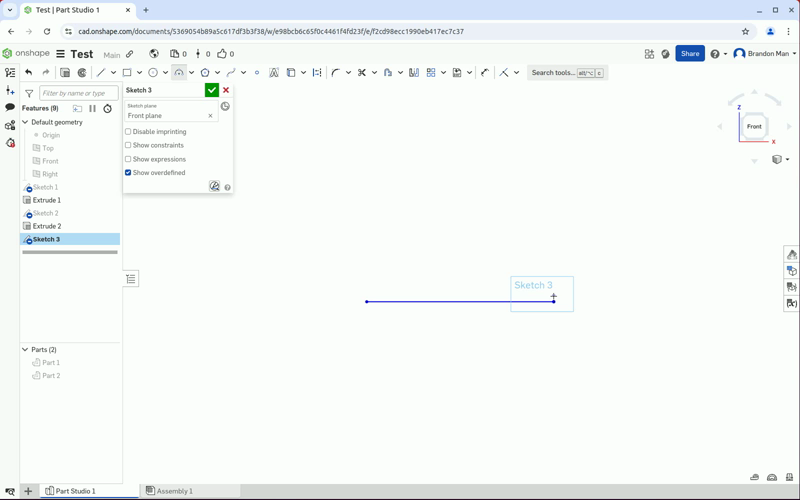
mouse_move(553, 295)
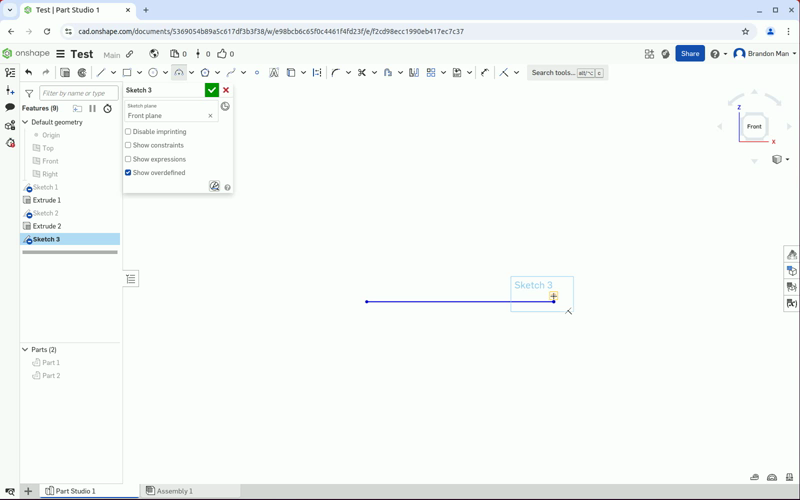
click(553, 295)
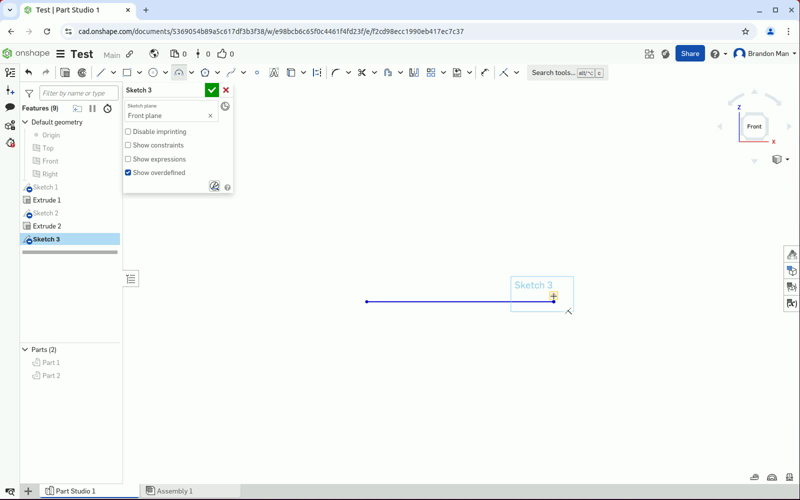
key_down(shift)
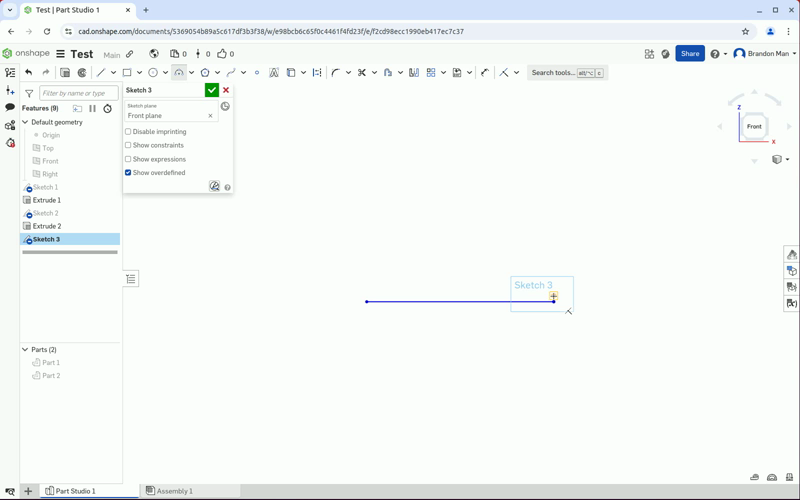
mouse_move(553, 270)
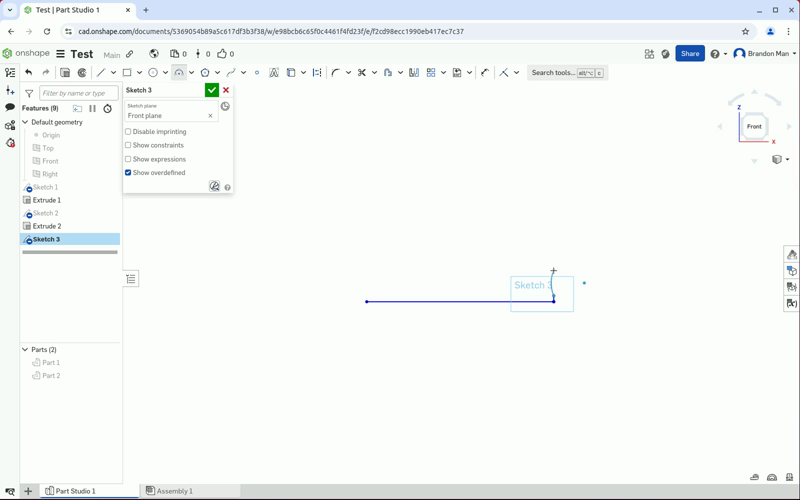
click(553, 270)
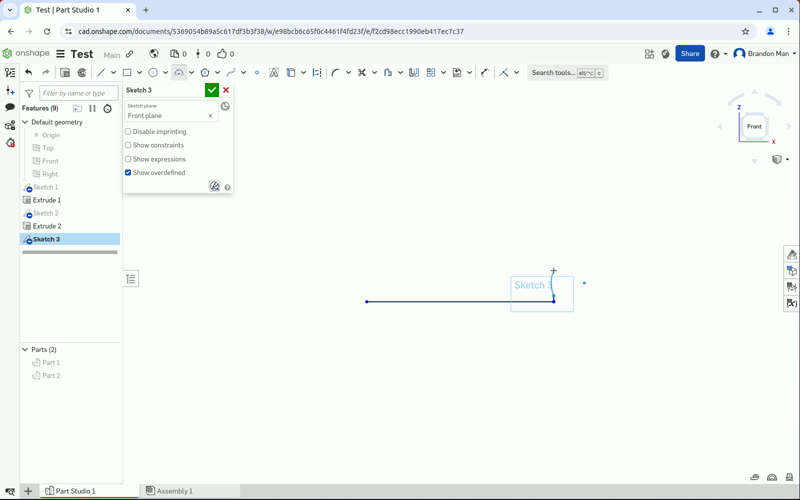
mouse_move(540, 282)
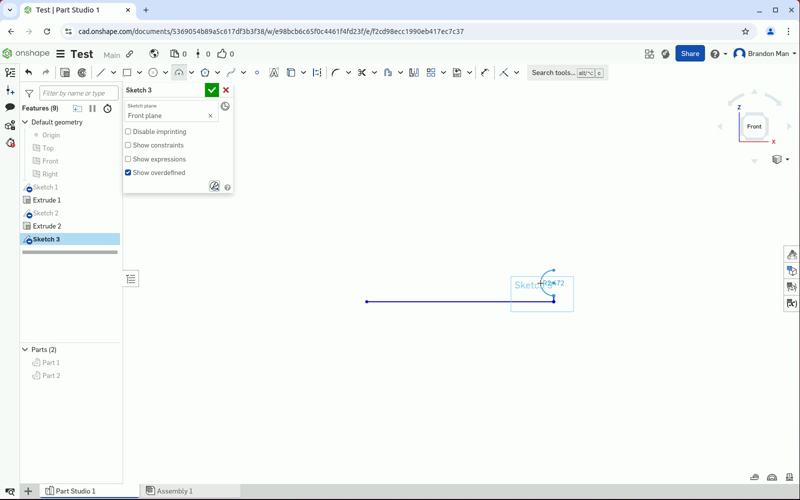
click(540, 282)
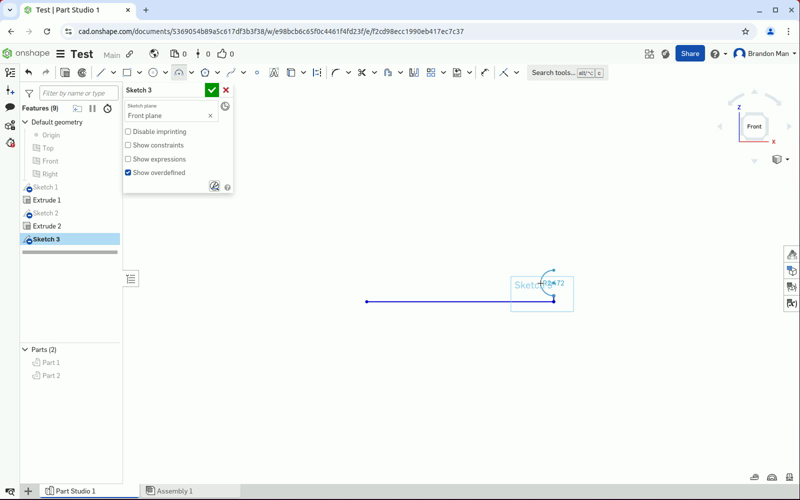
key_up(shift)
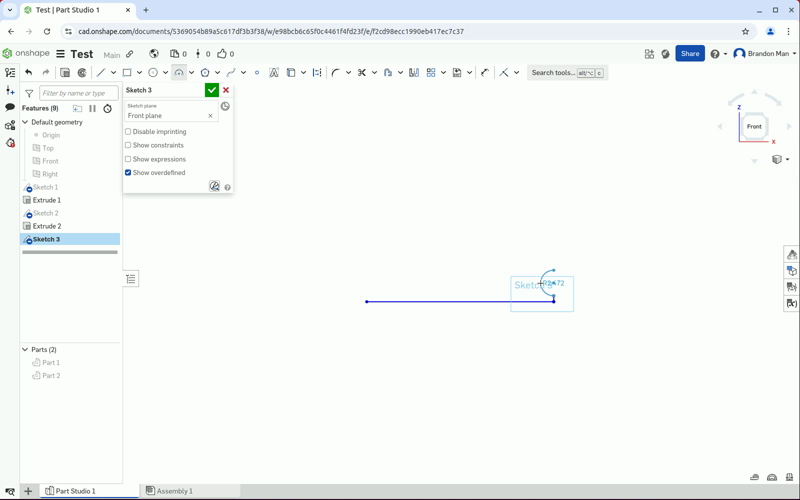
key(esc)
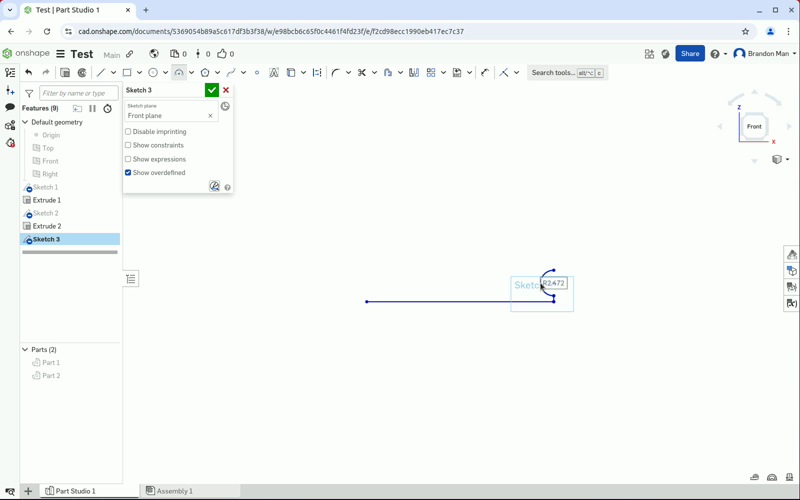
key(l)
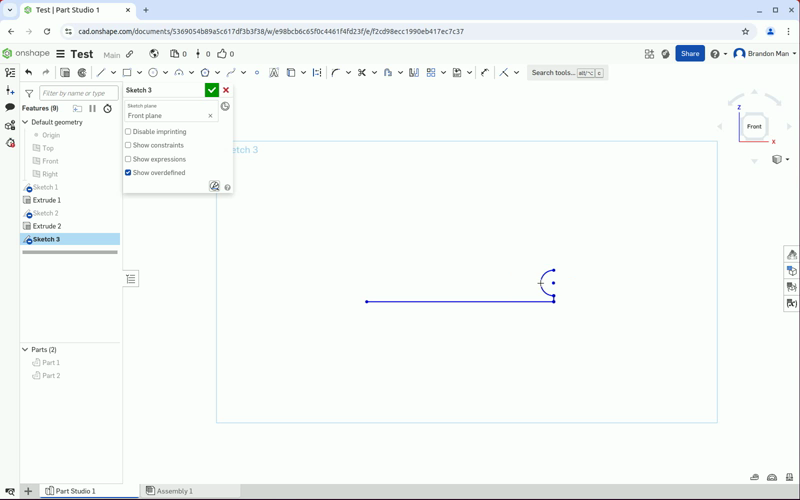
mouse_move(553, 270)
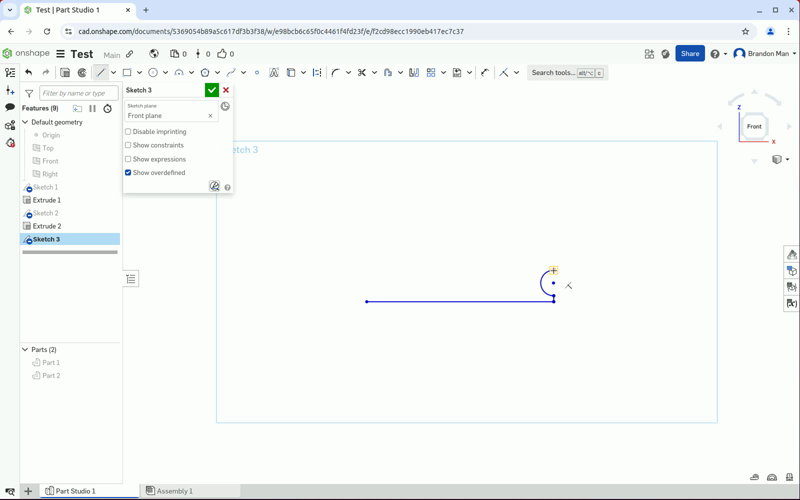
click(553, 270)
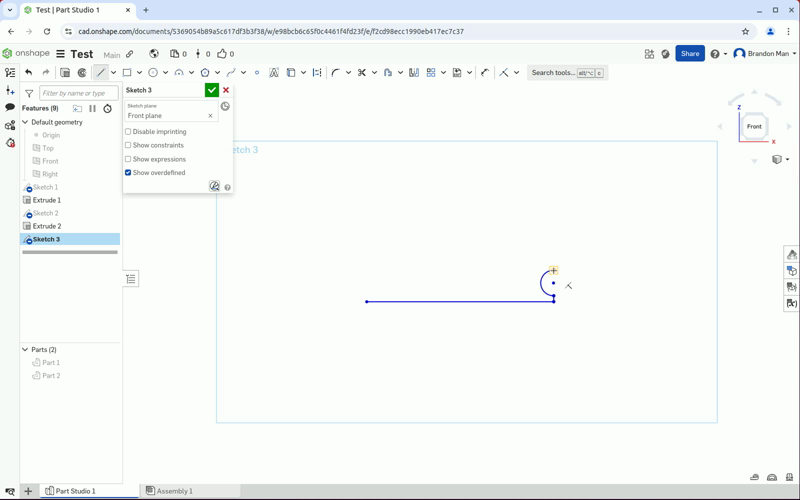
key_down(shift)
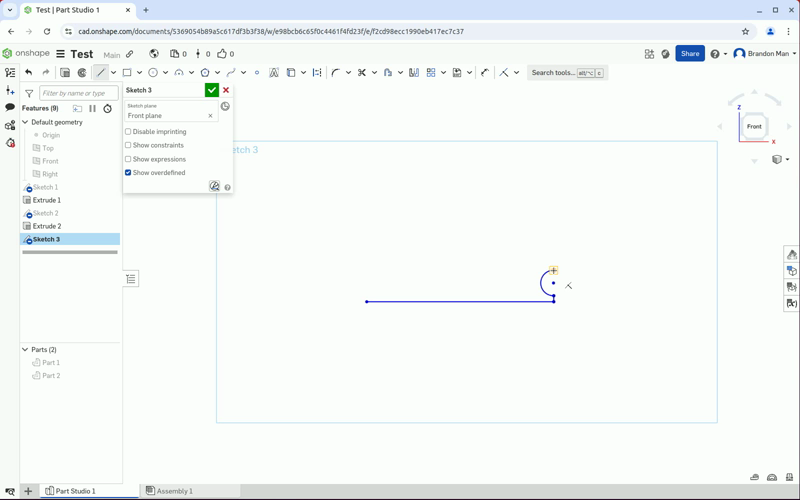
mouse_move(583, 270)
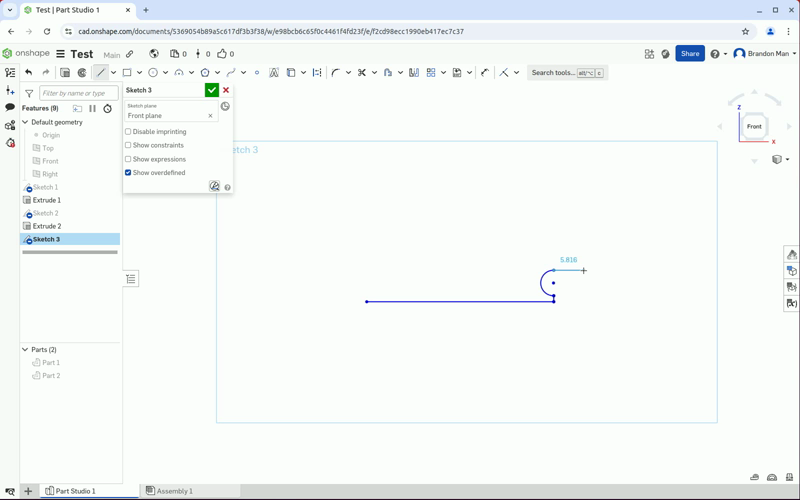
mouse_move(553, 264)
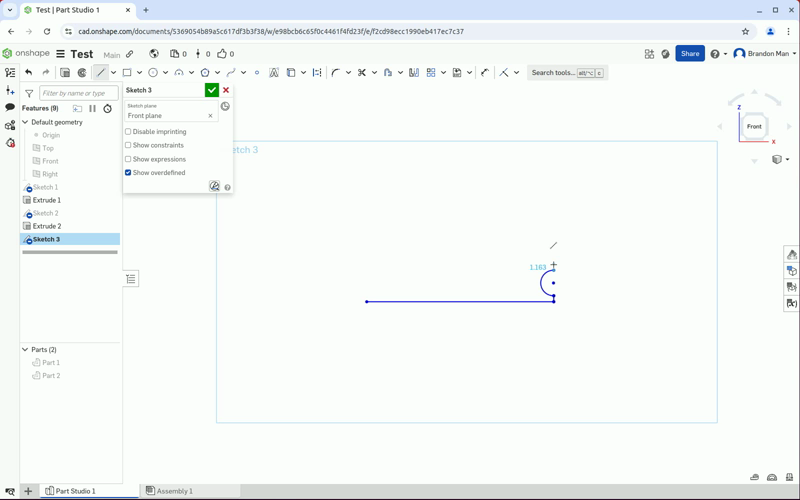
scroll(6)
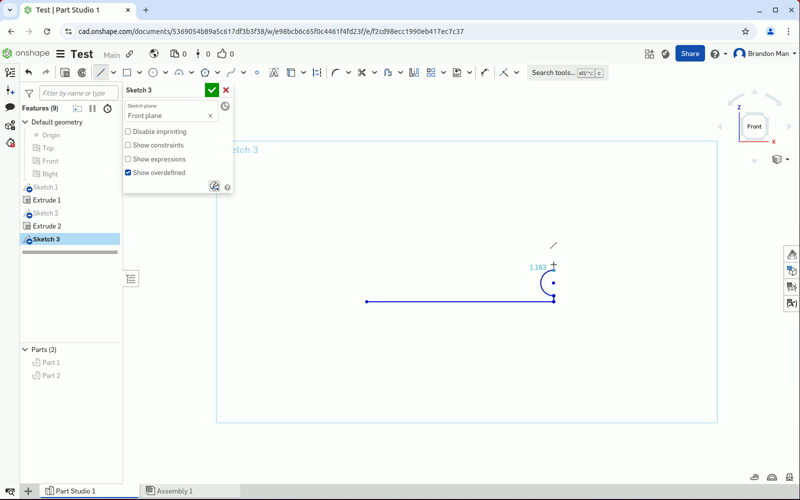
scroll(6)
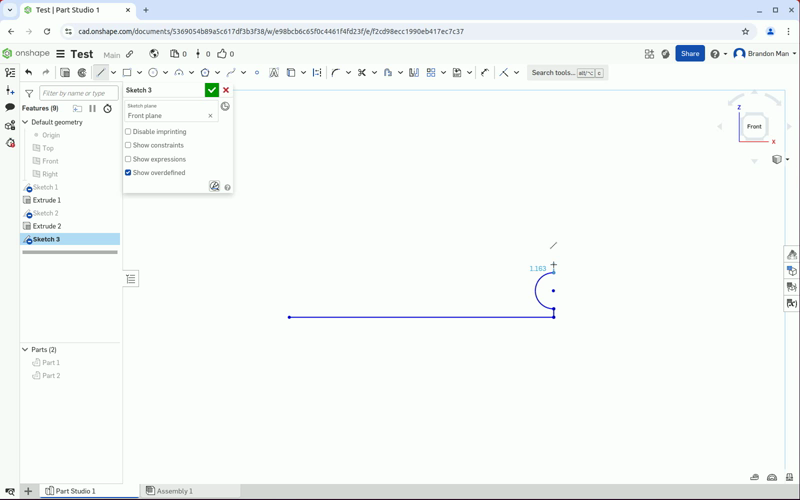
scroll(6)
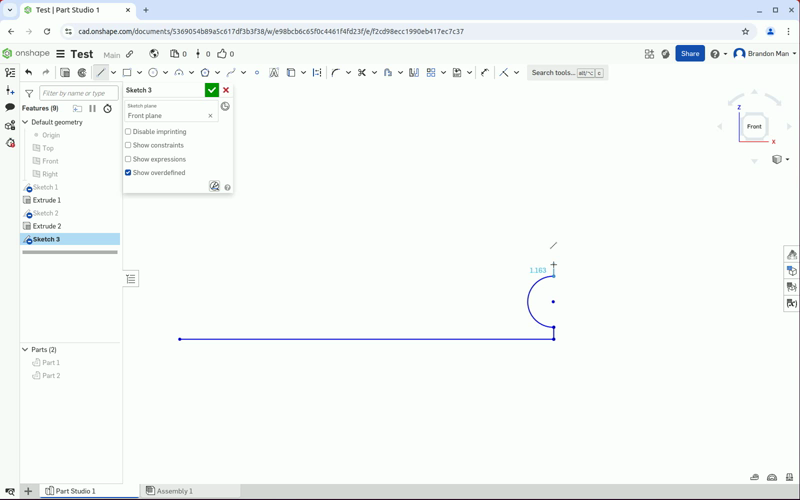
scroll(6)
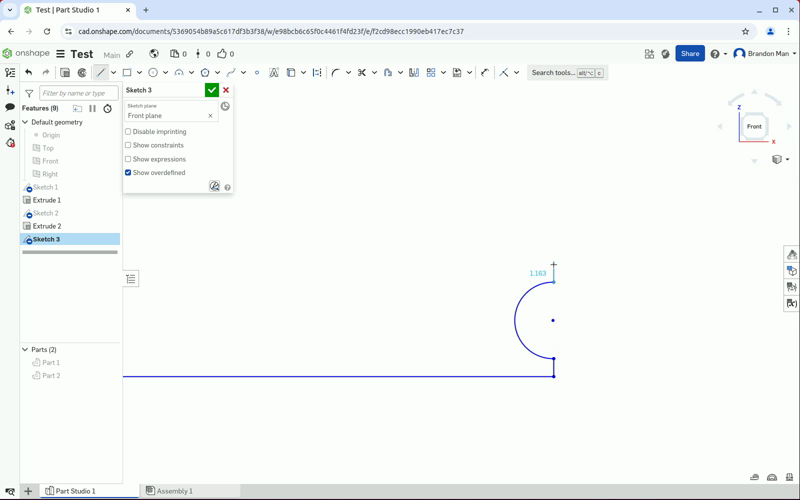
scroll(6)
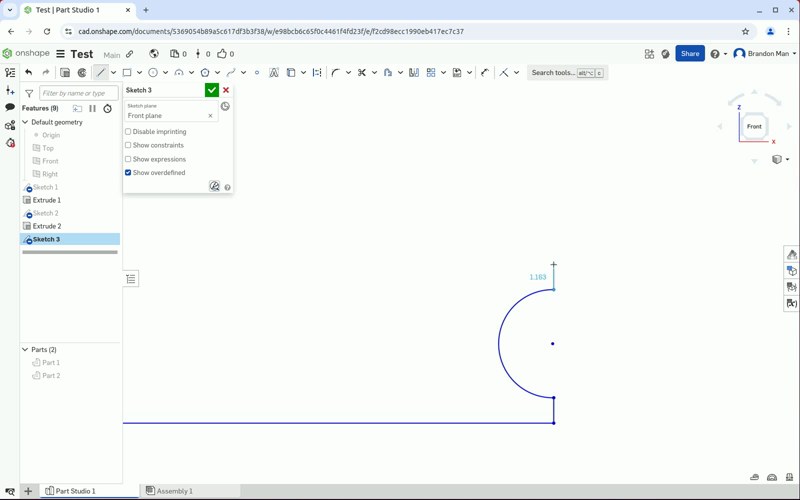
scroll(6)
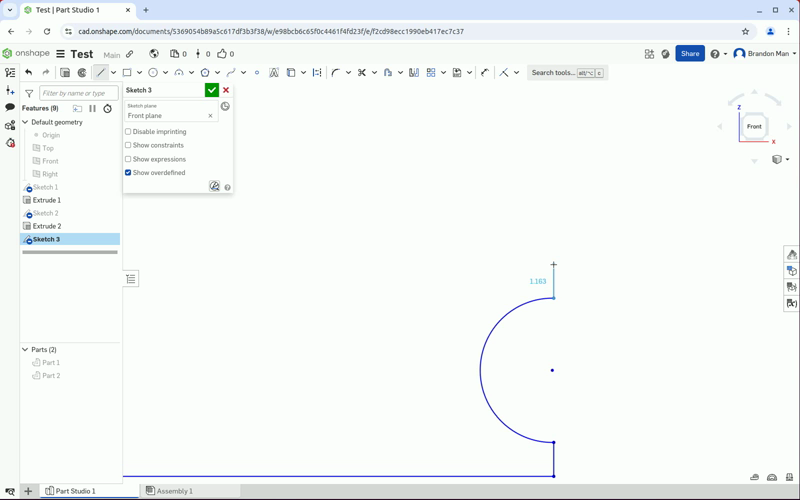
scroll(6)
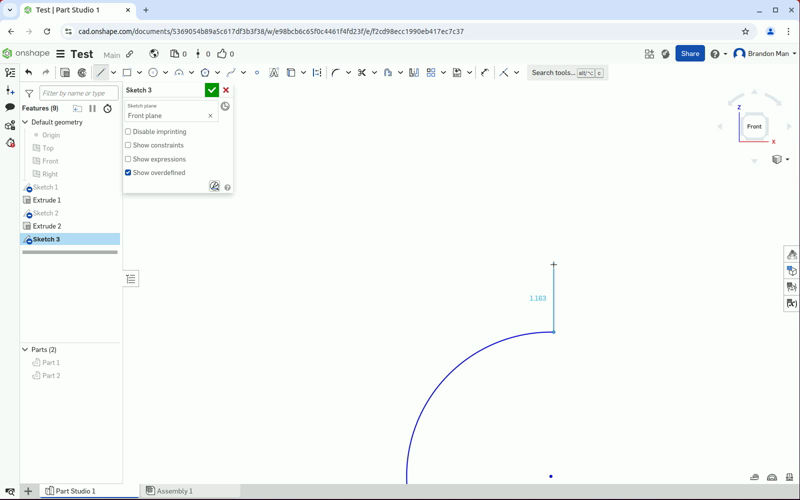
click(553, 264)
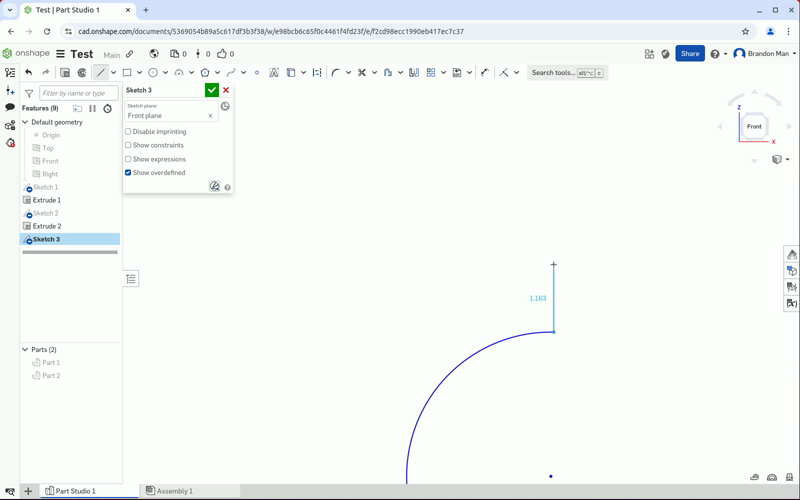
scroll(-6)
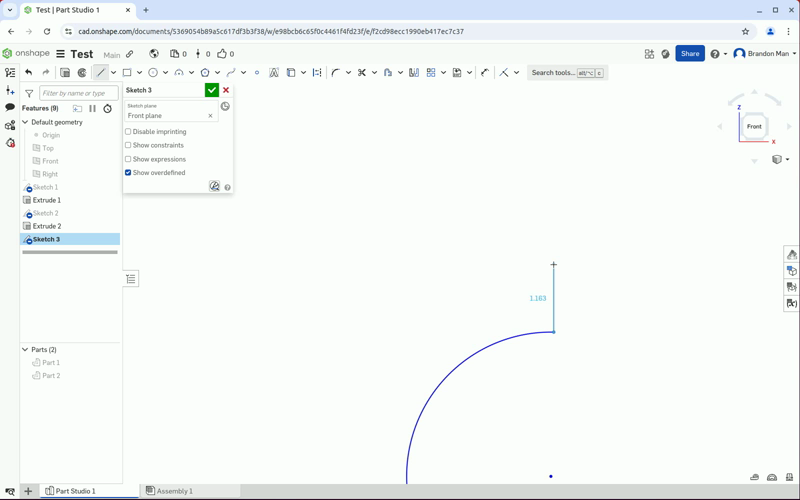
scroll(-6)
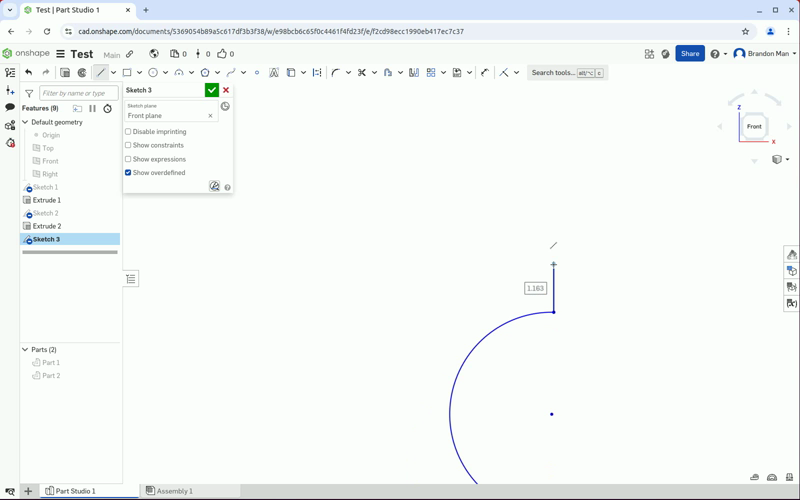
scroll(-6)
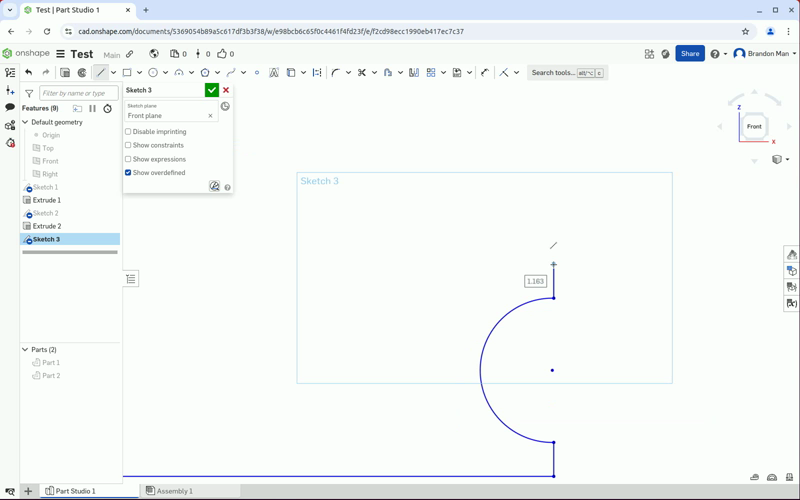
scroll(-6)
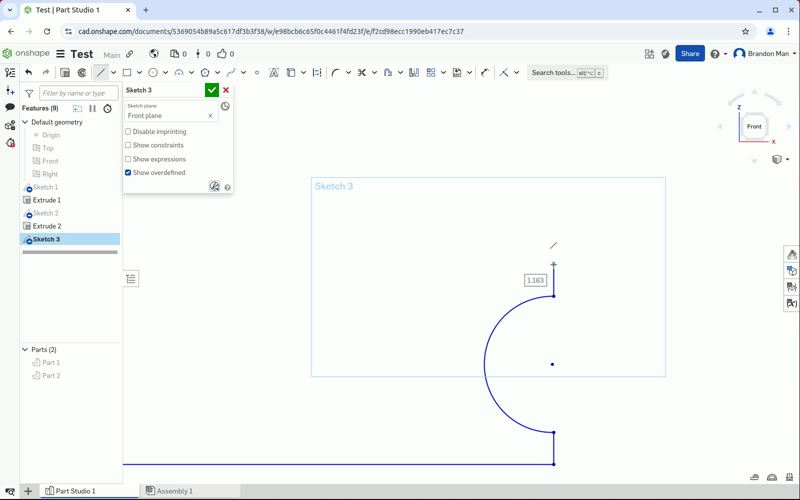
scroll(-6)
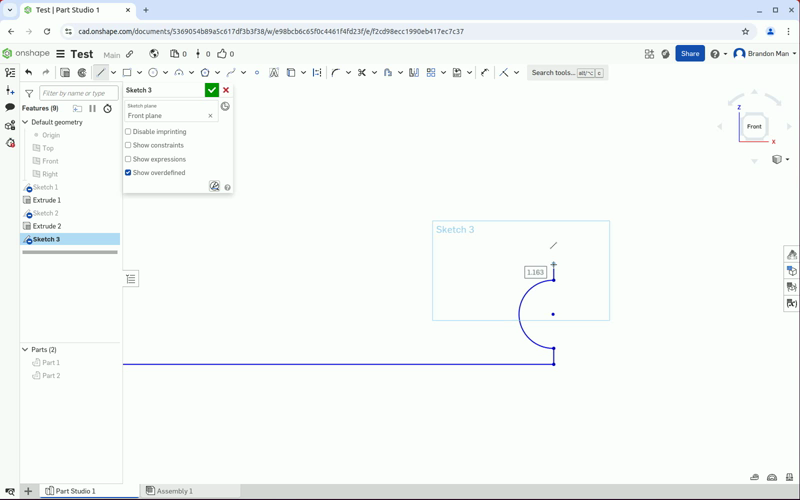
scroll(-6)
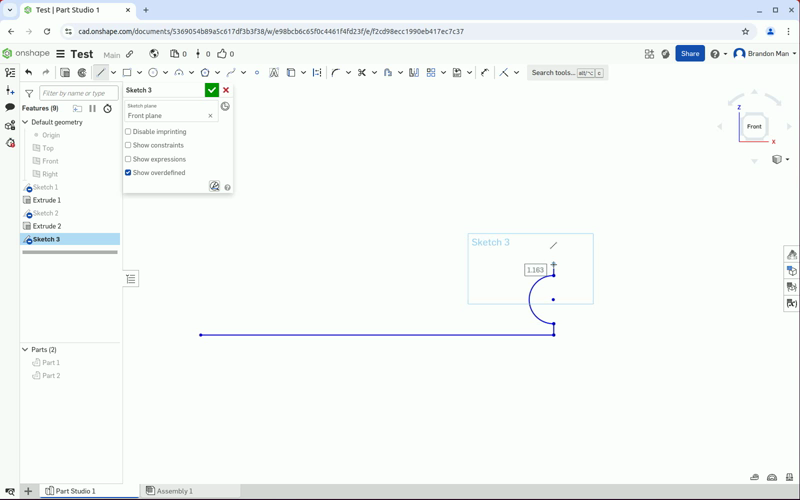
scroll(-6)
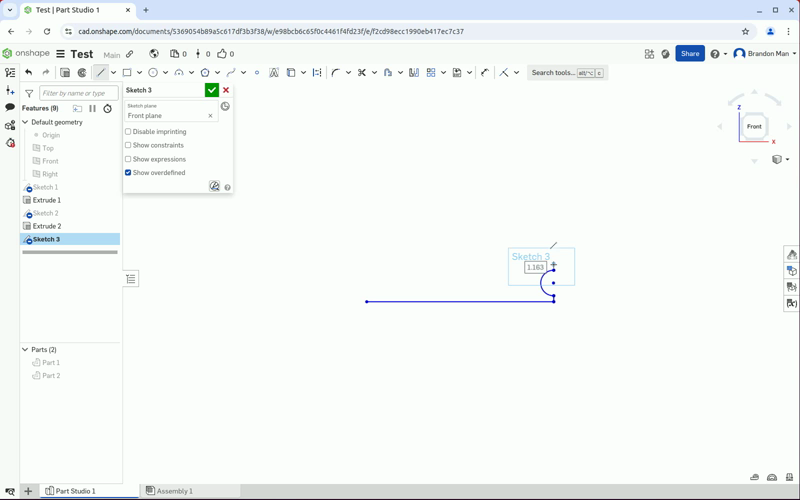
key_up(shift)
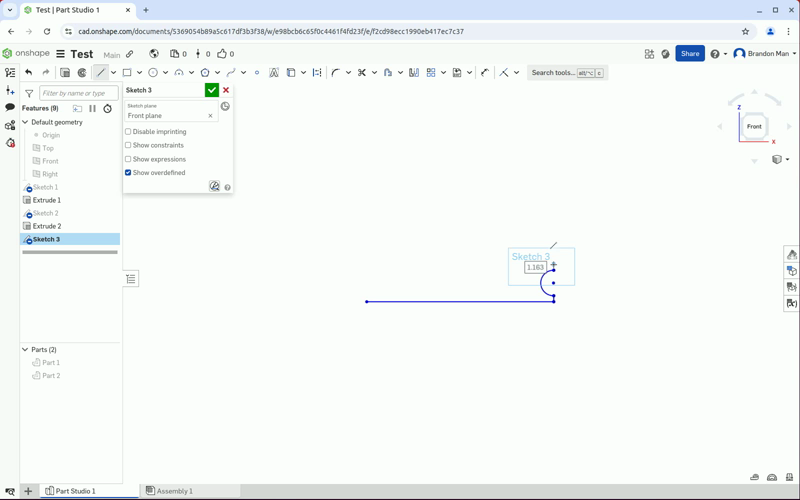
key_down(shift)
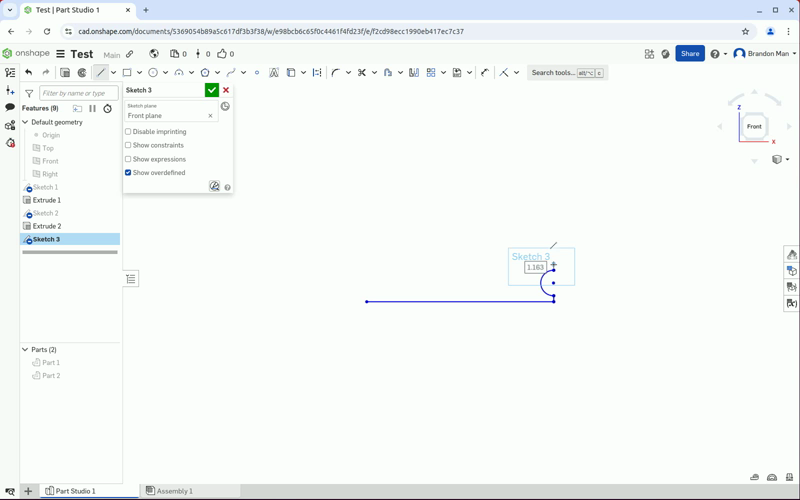
mouse_move(366, 264)
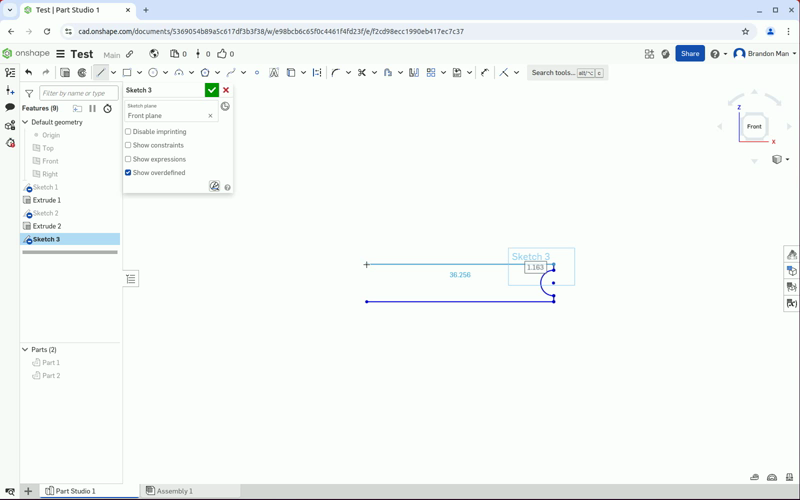
click(366, 264)
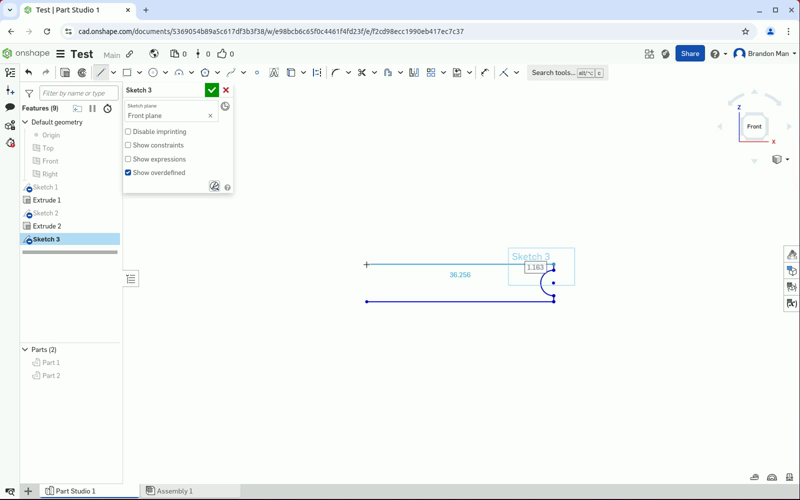
key_up(shift)
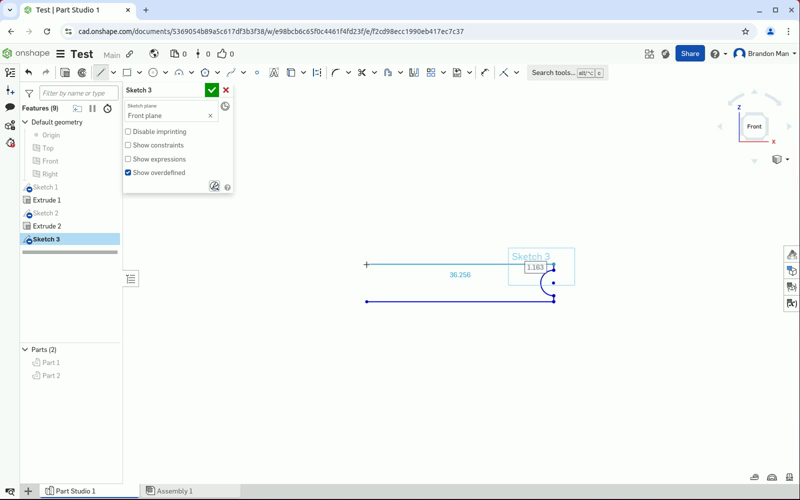
key_down(shift)
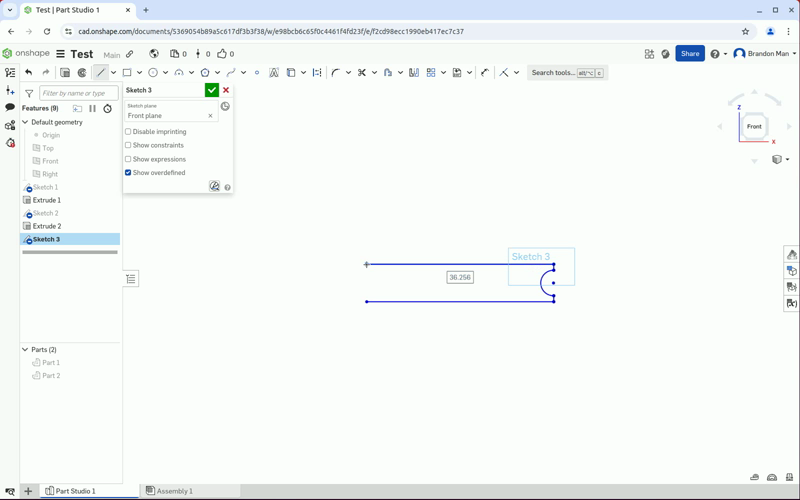
mouse_move(396, 264)
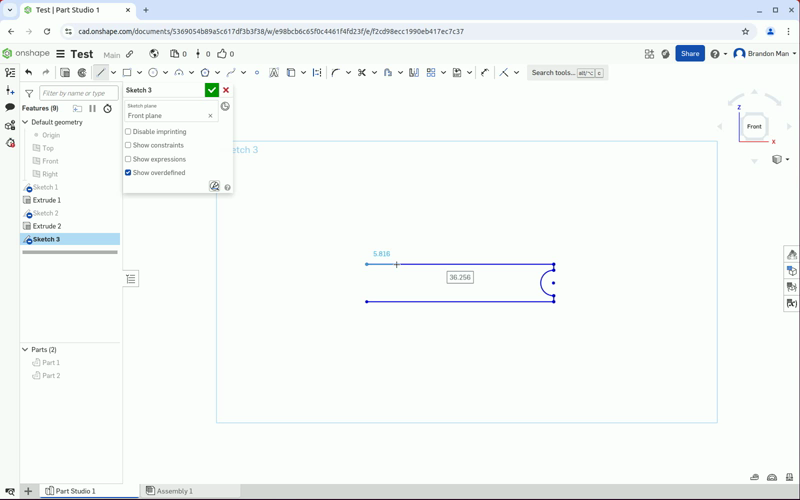
mouse_move(366, 270)
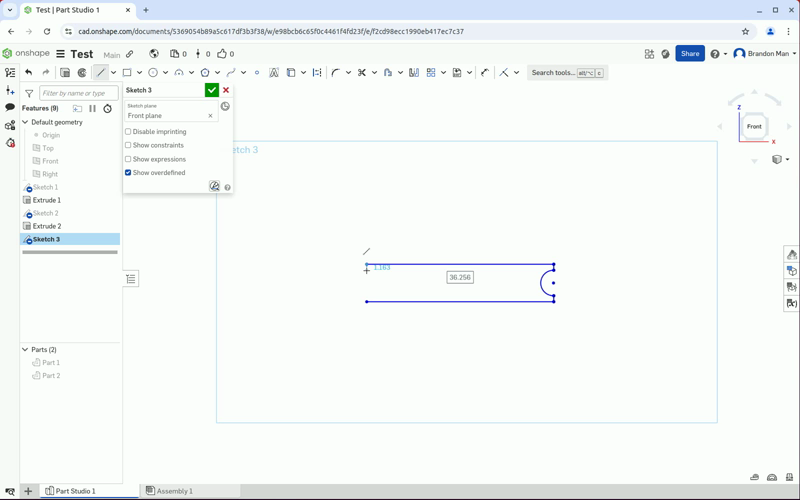
scroll(6)
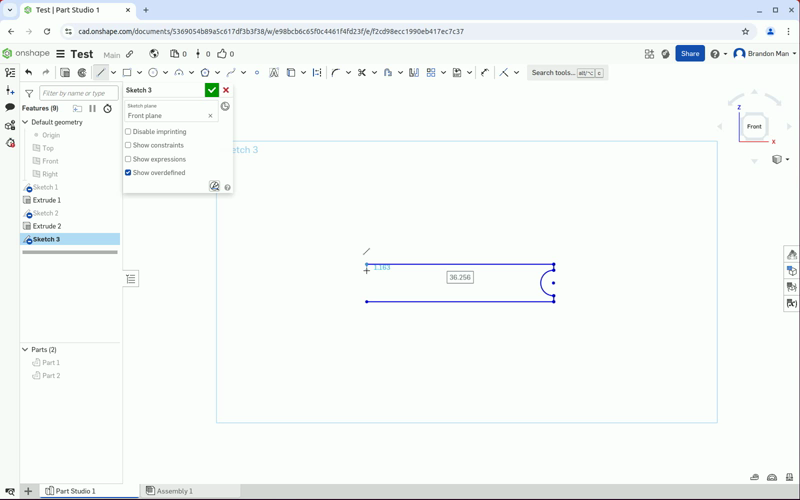
scroll(6)
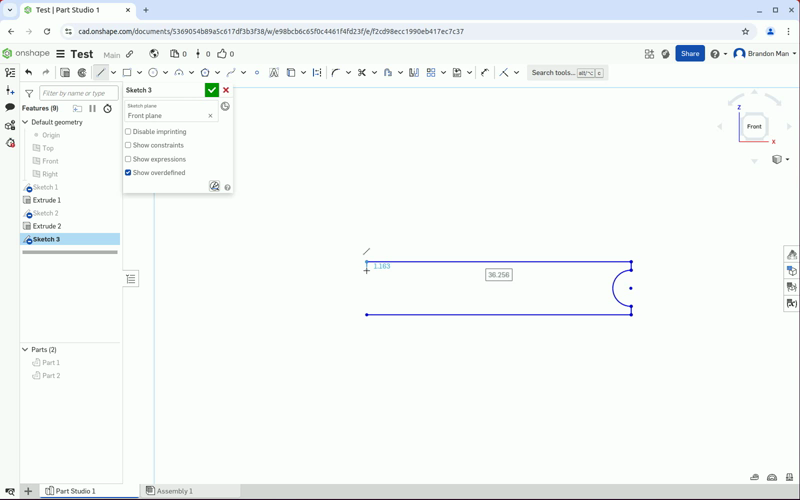
scroll(6)
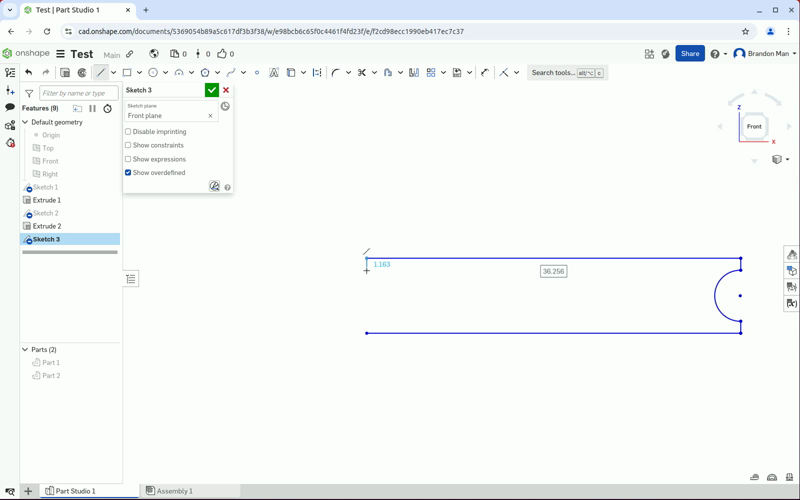
scroll(6)
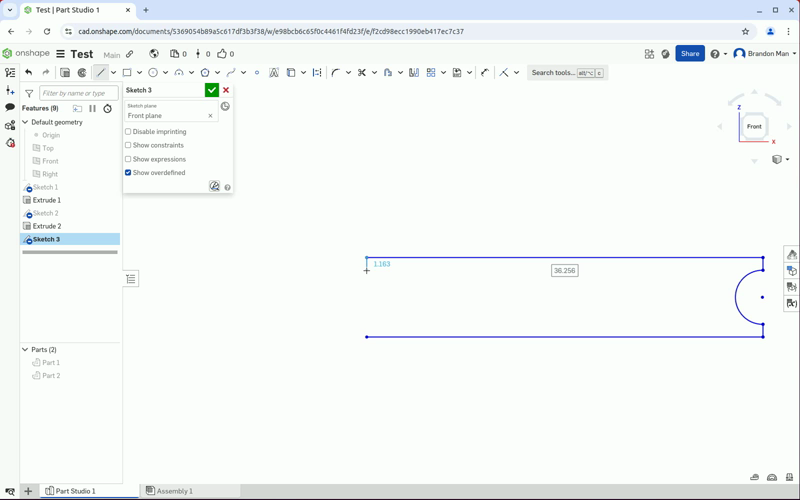
scroll(6)
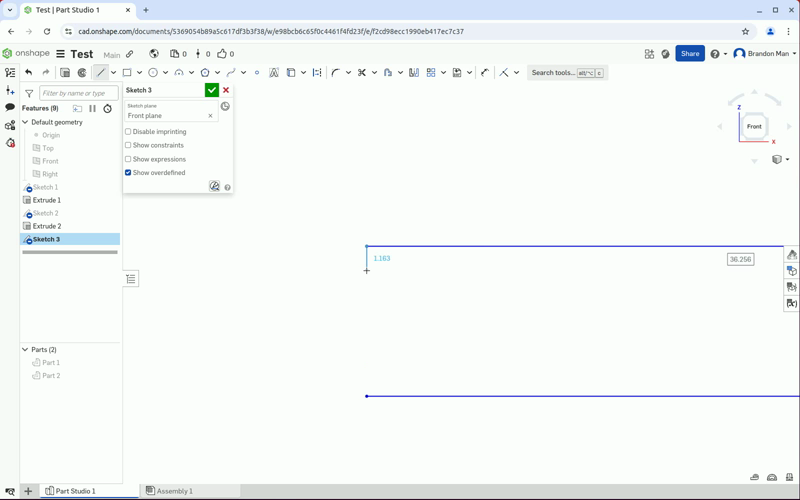
scroll(6)
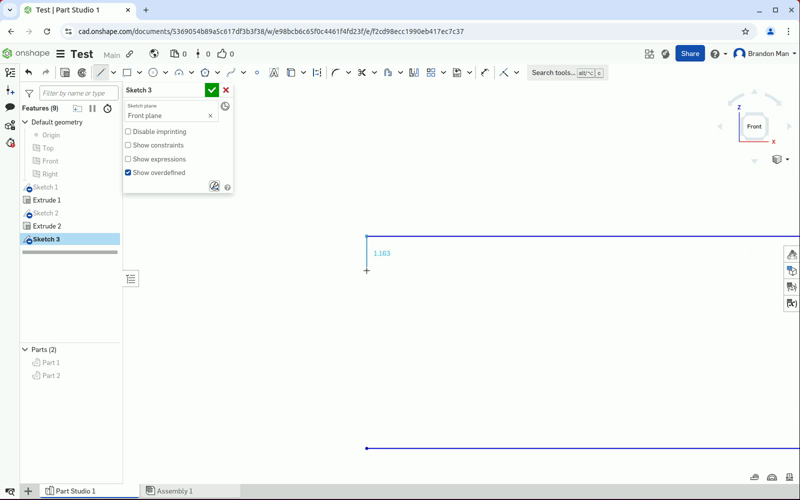
scroll(6)
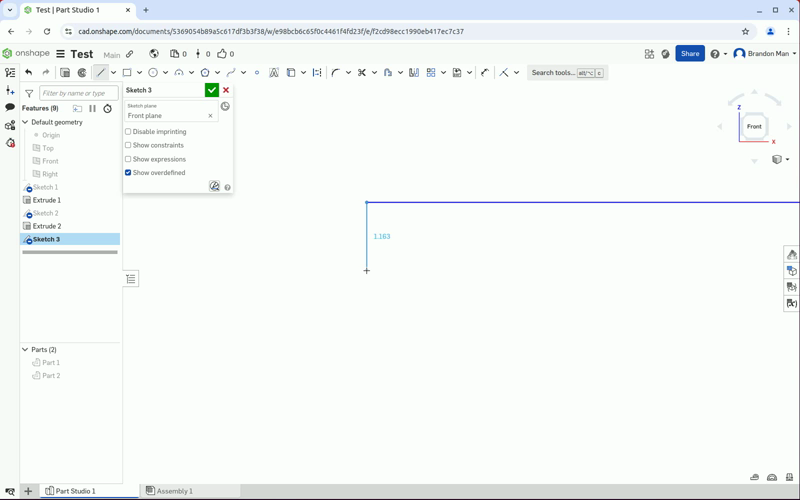
click(366, 270)
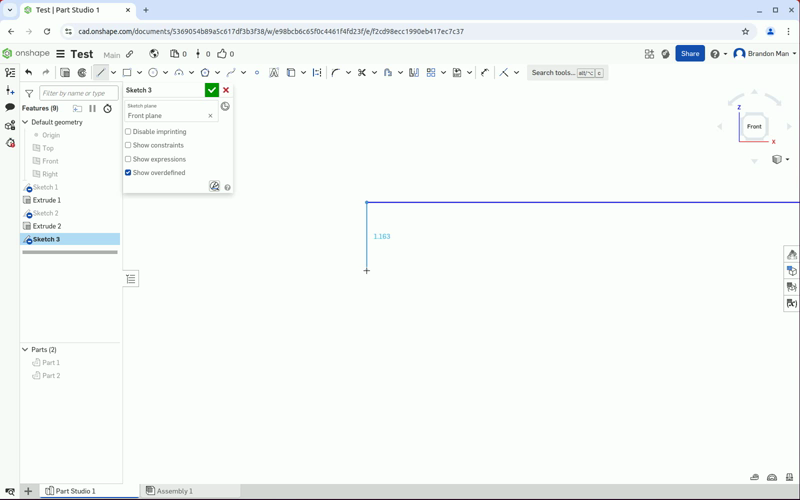
scroll(-6)
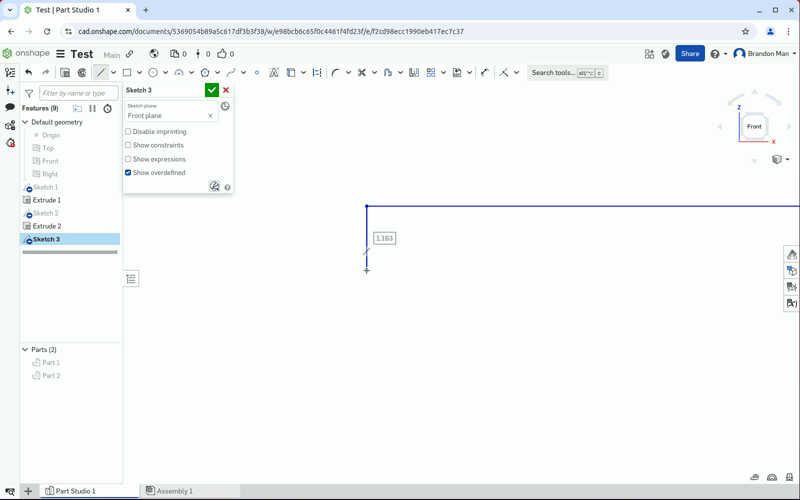
scroll(-6)
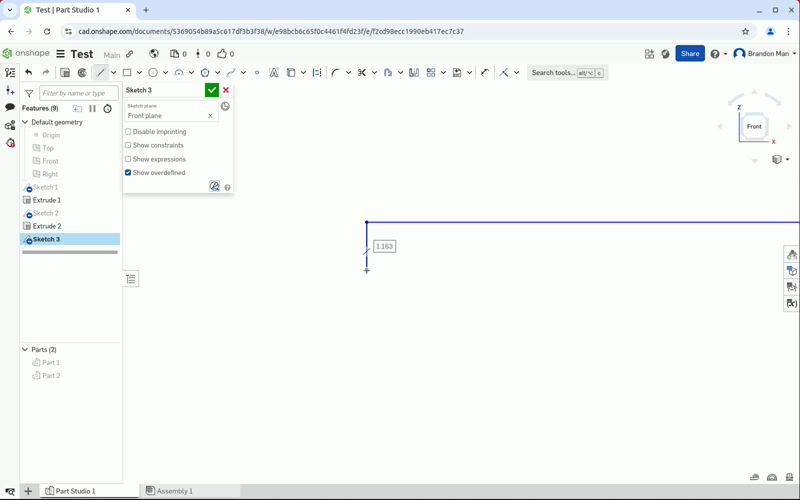
scroll(-6)
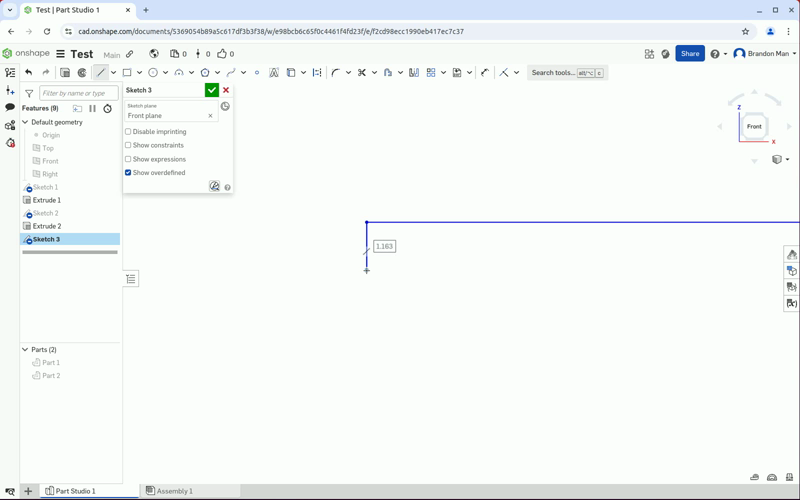
scroll(-6)
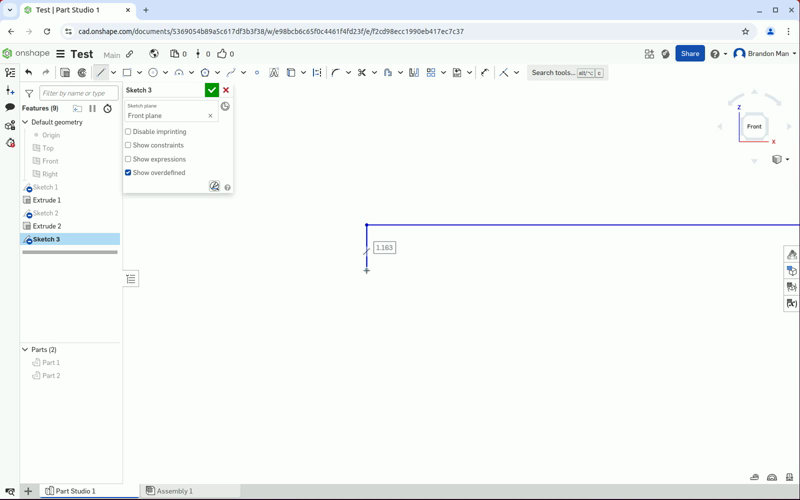
scroll(-6)
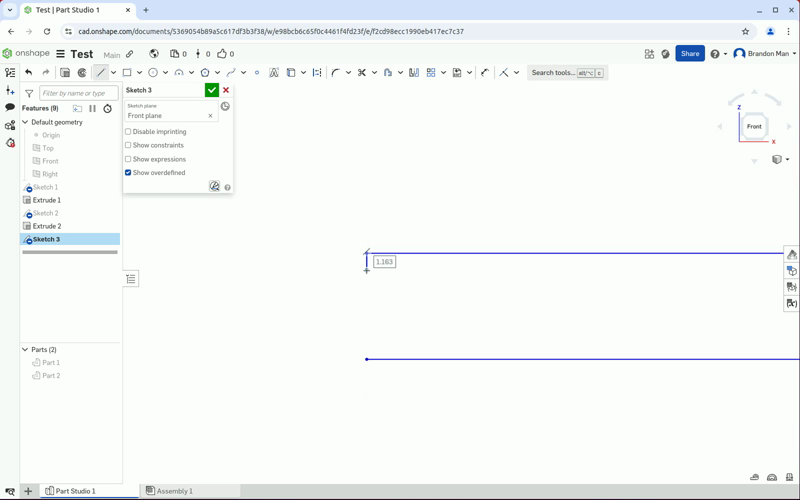
scroll(-6)
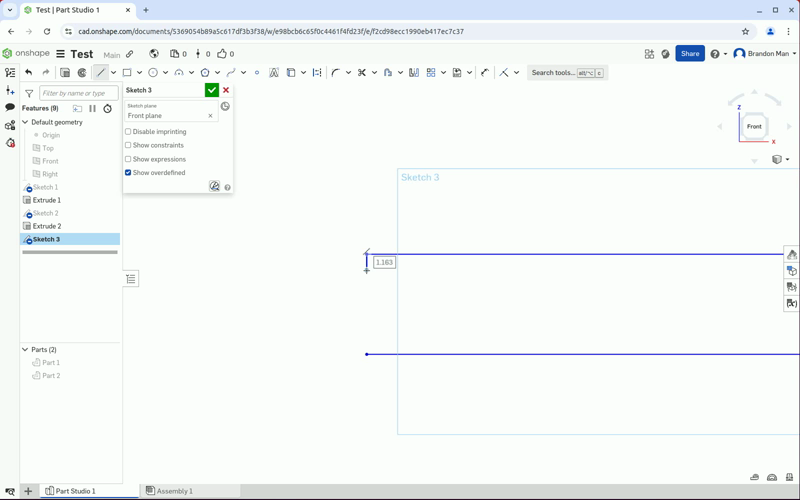
scroll(-6)
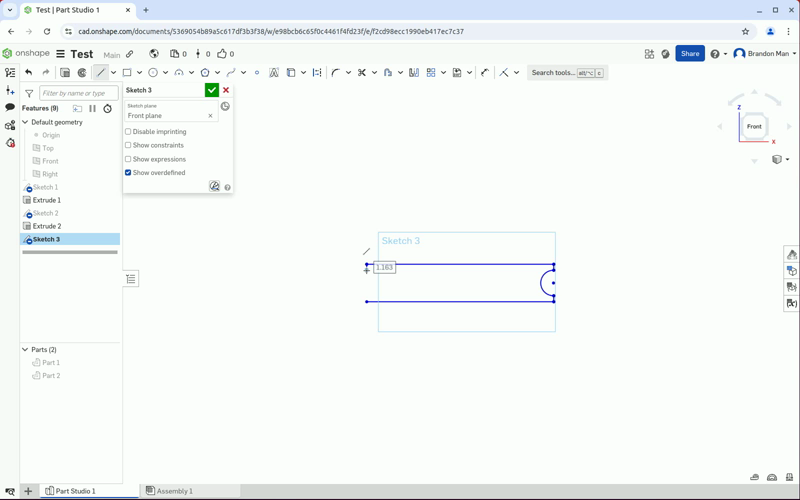
key_up(shift)
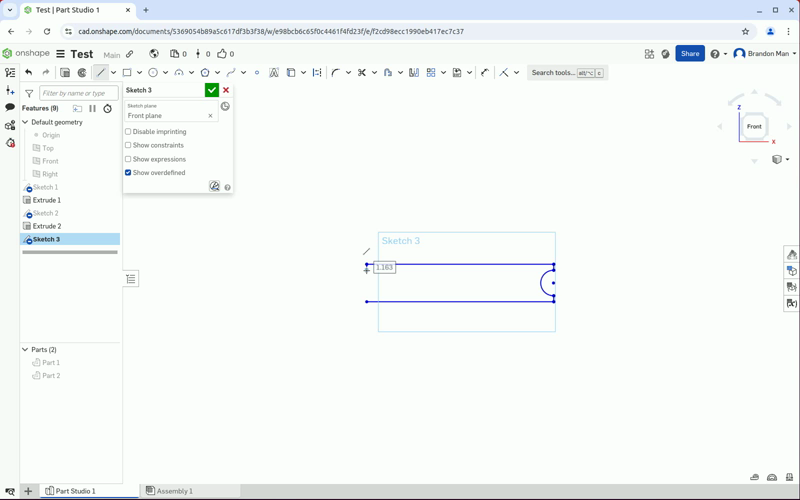
key(esc)
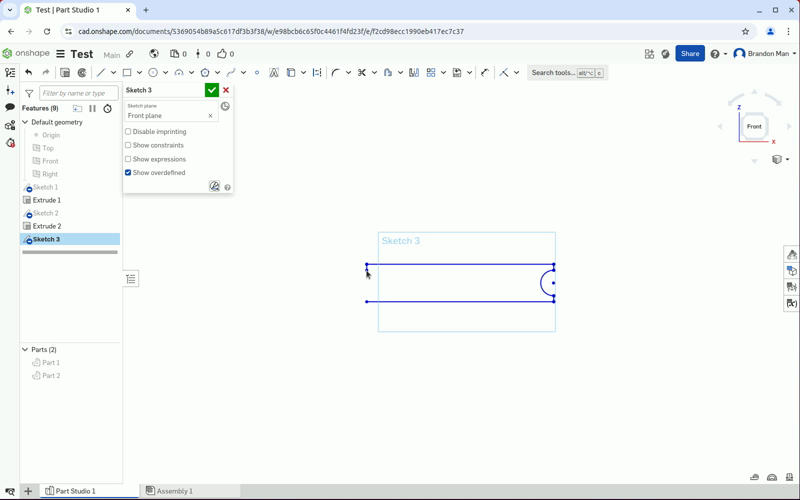
key(a)
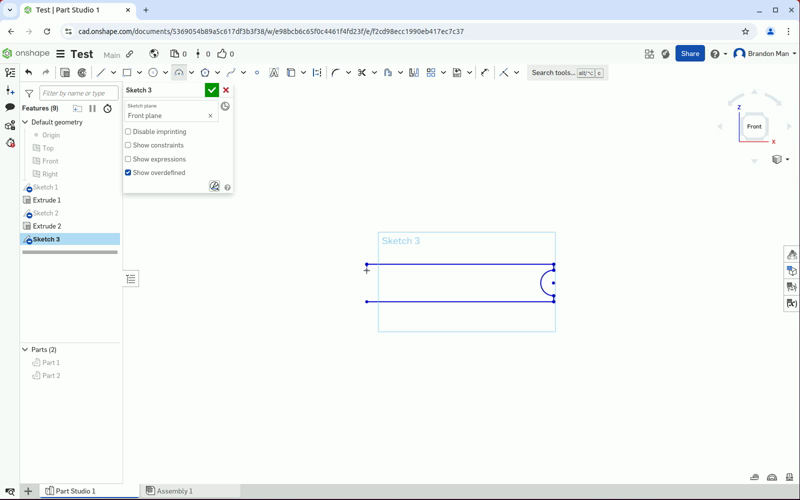
mouse_move(366, 270)
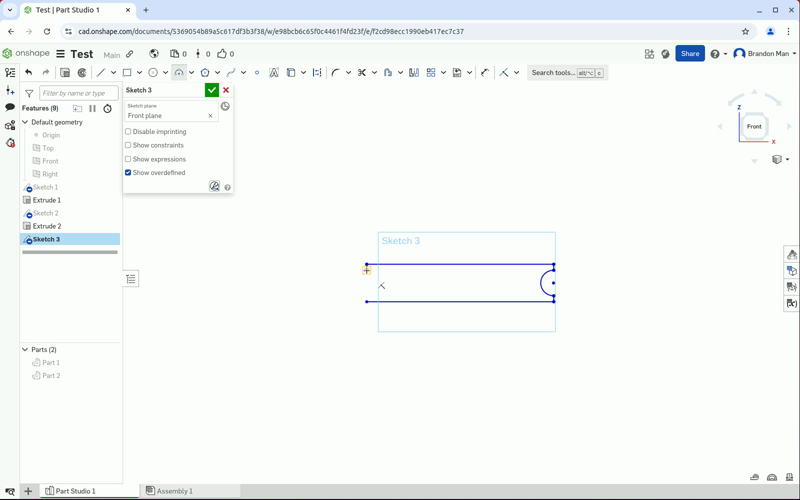
click(366, 270)
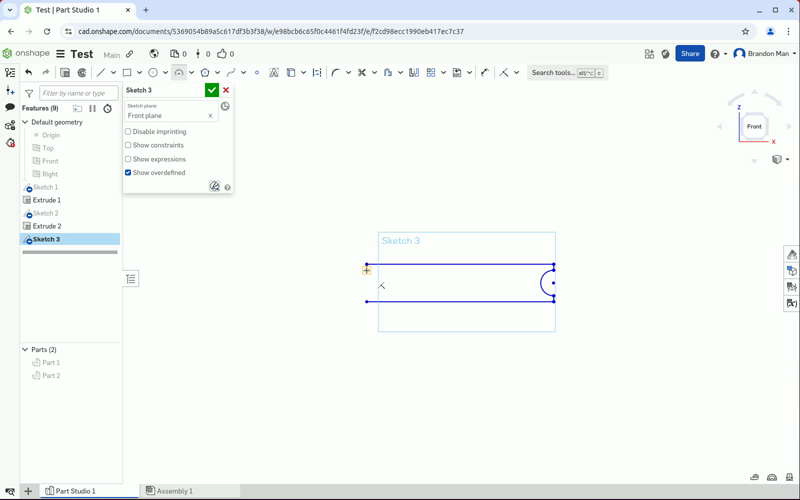
key_down(shift)
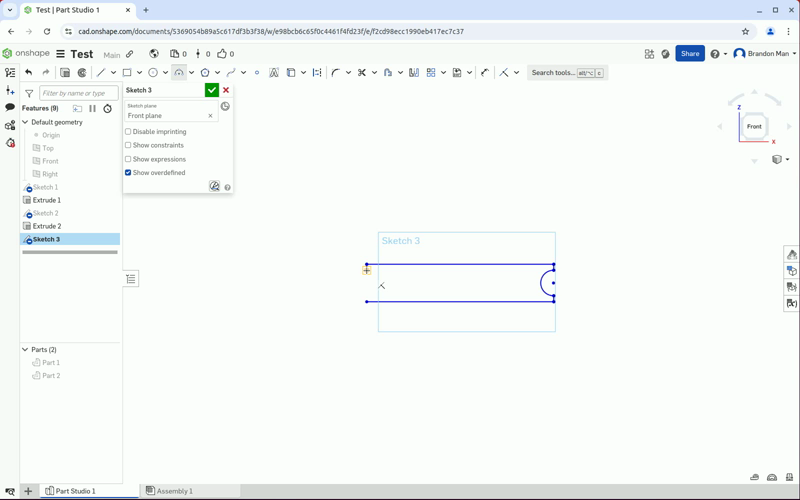
mouse_move(366, 295)
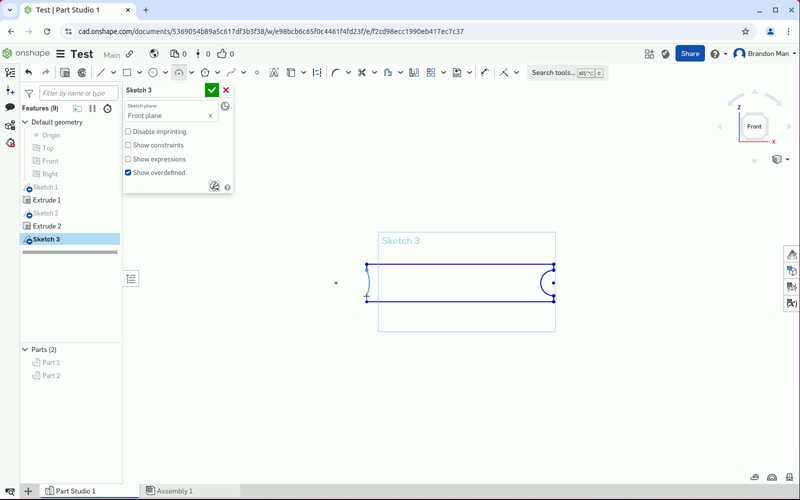
click(366, 295)
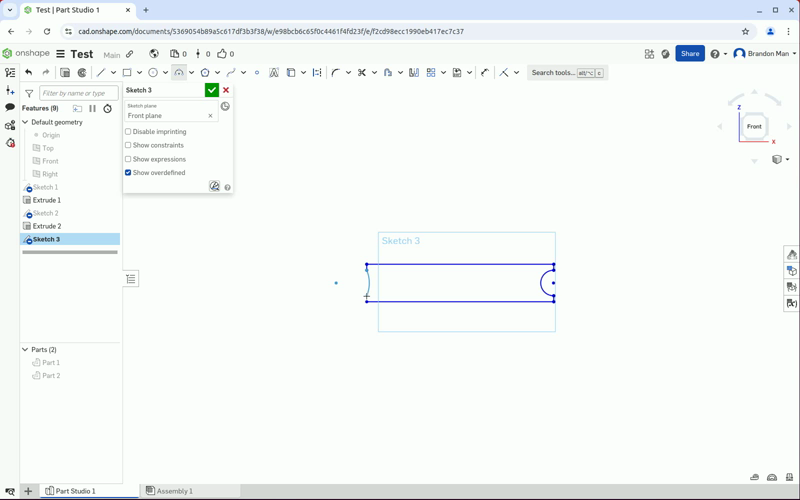
mouse_move(379, 282)
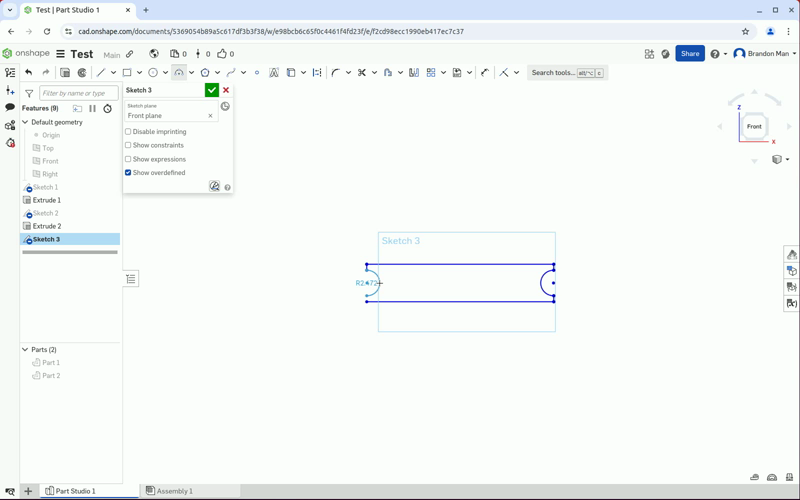
click(379, 282)
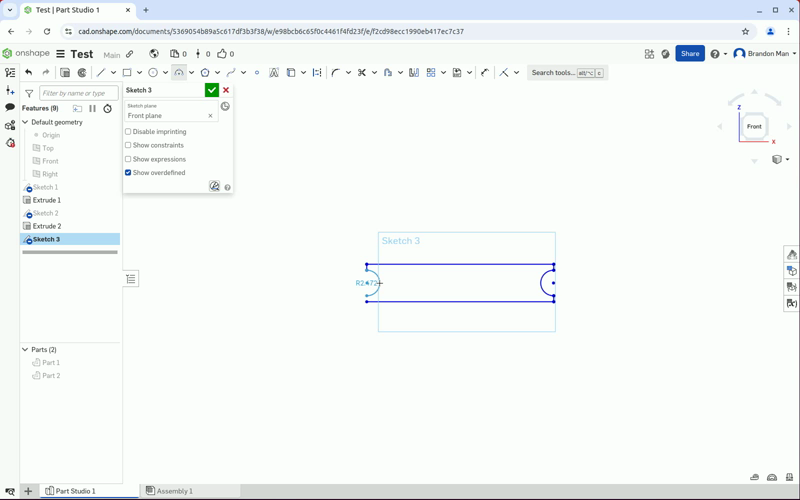
key_up(shift)
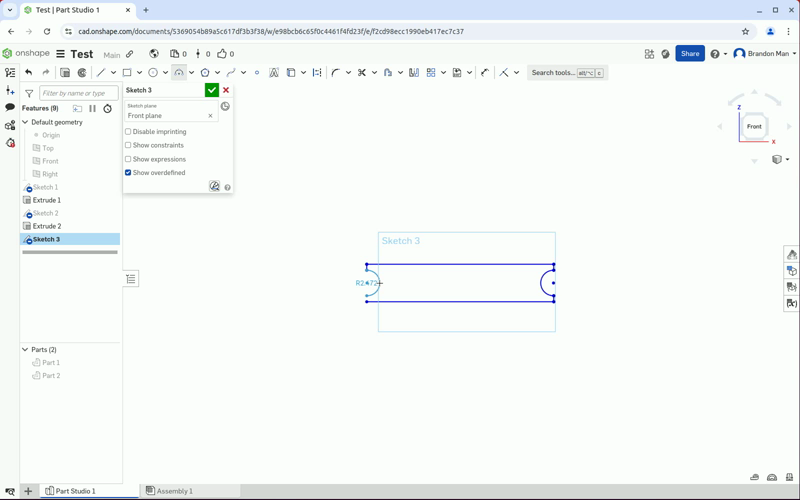
key(esc)
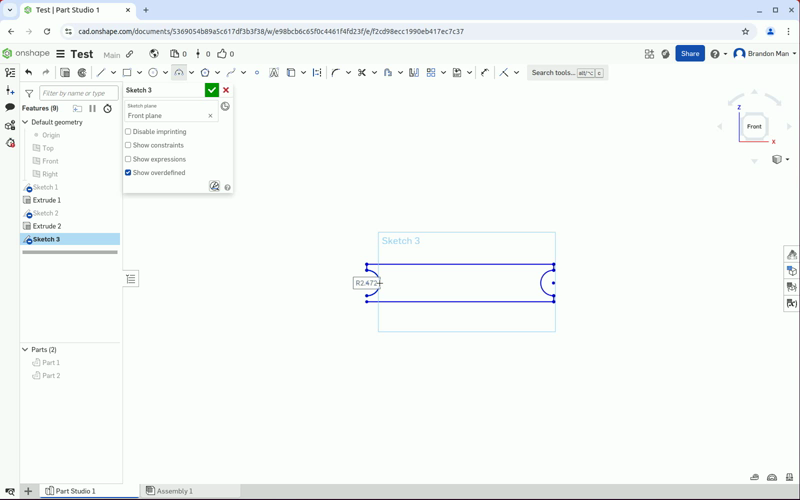
key(l)
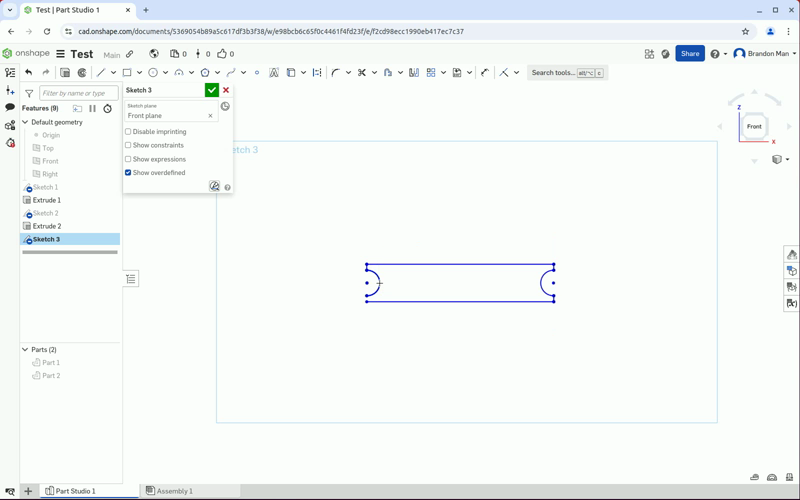
mouse_move(366, 295)
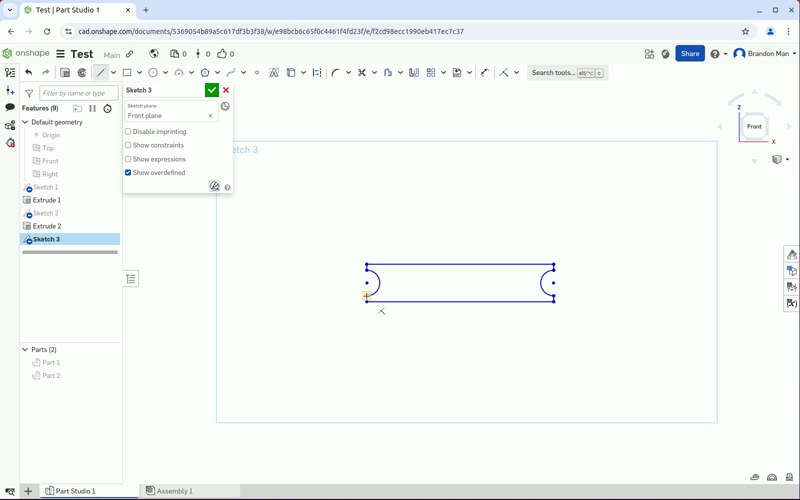
click(366, 295)
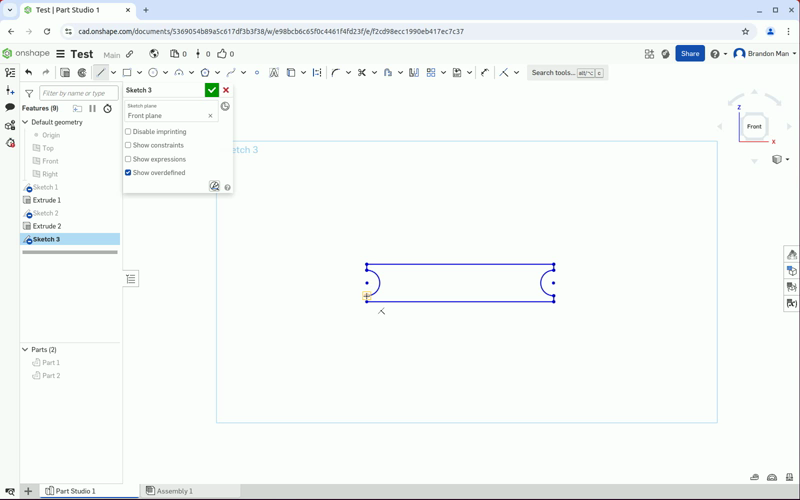
mouse_move(396, 295)
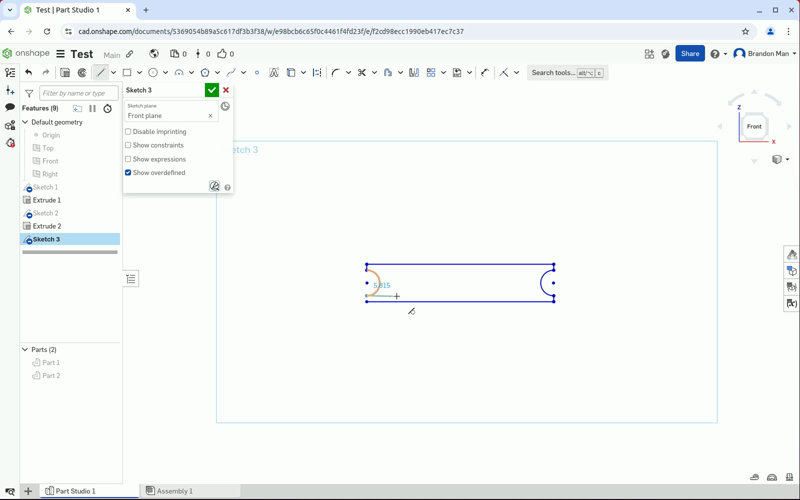
key_down(shift)
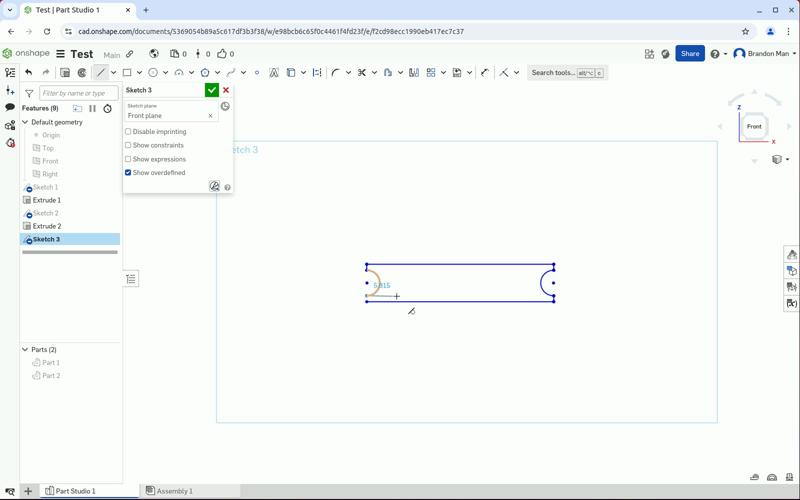
mouse_move(366, 301)
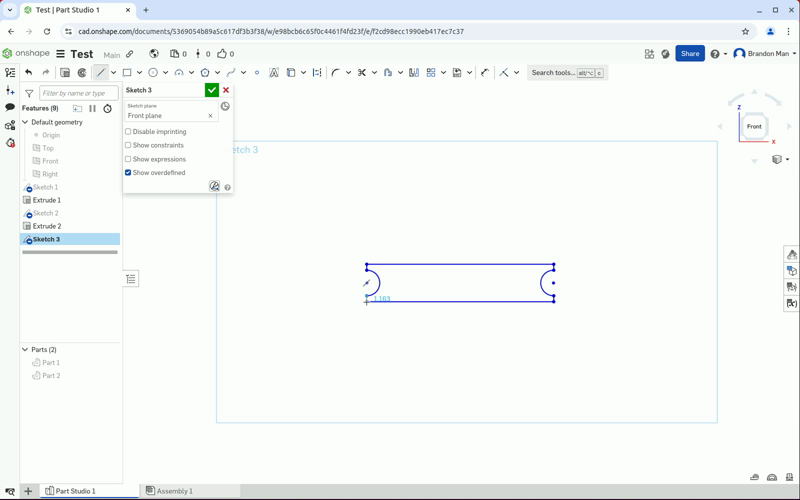
scroll(6)
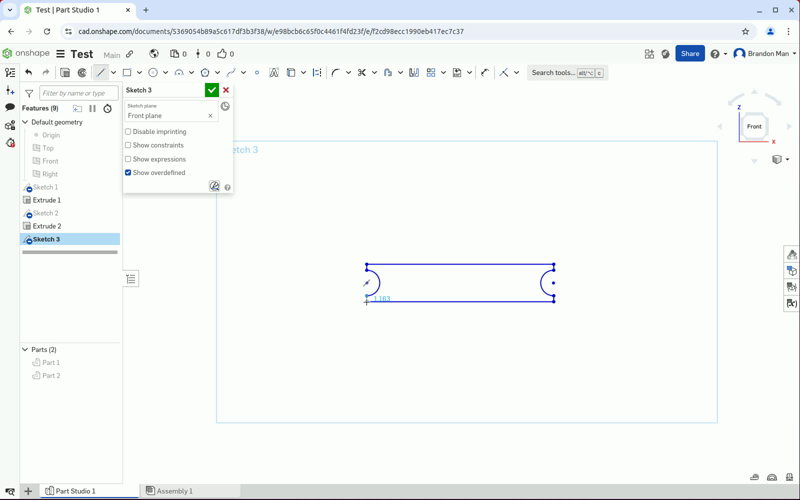
scroll(6)
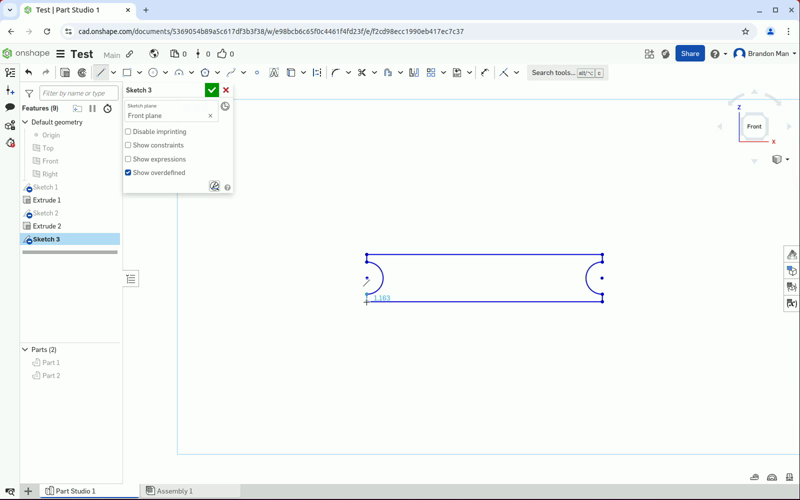
scroll(6)
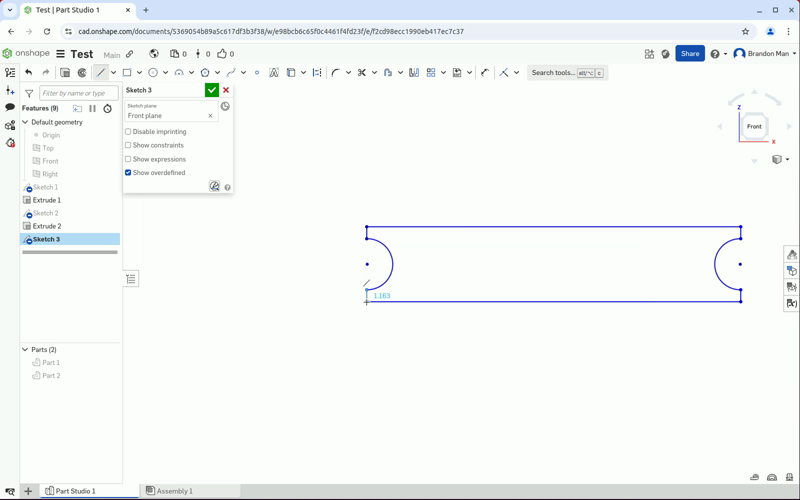
scroll(6)
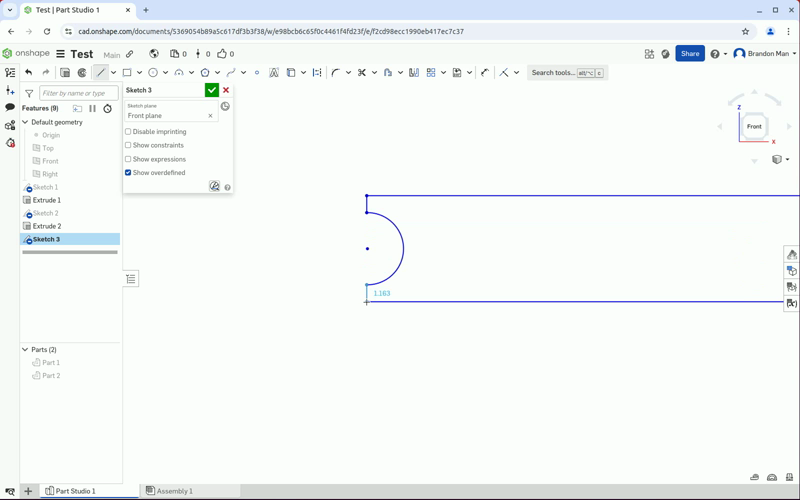
scroll(6)
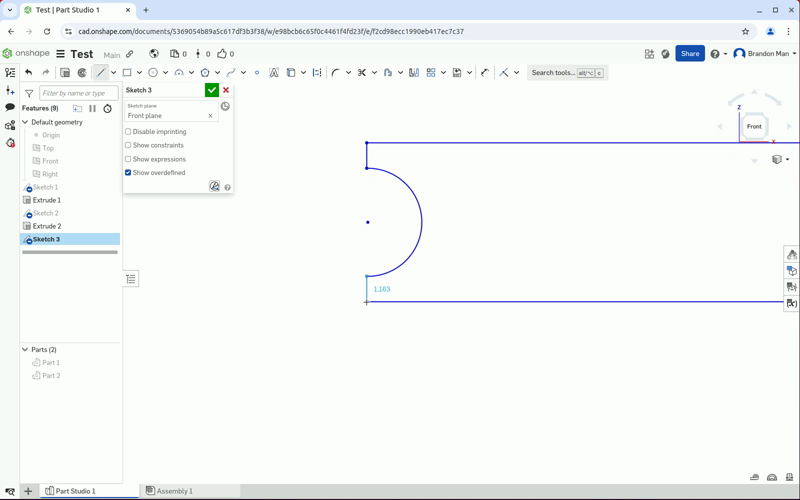
scroll(6)
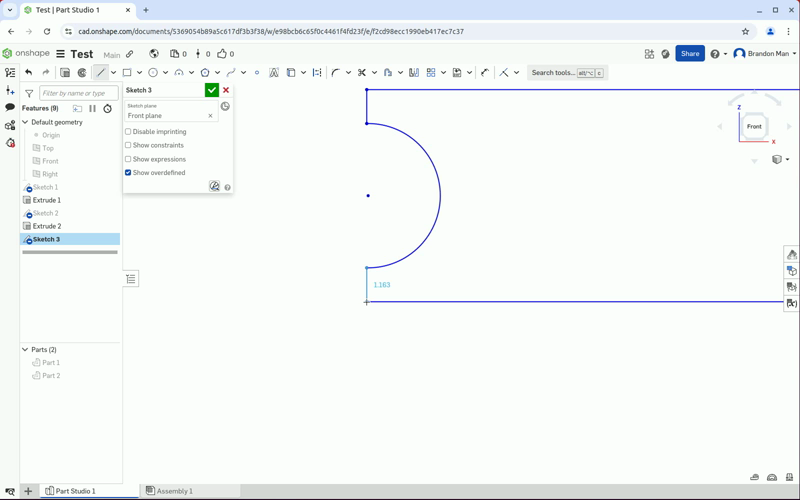
scroll(6)
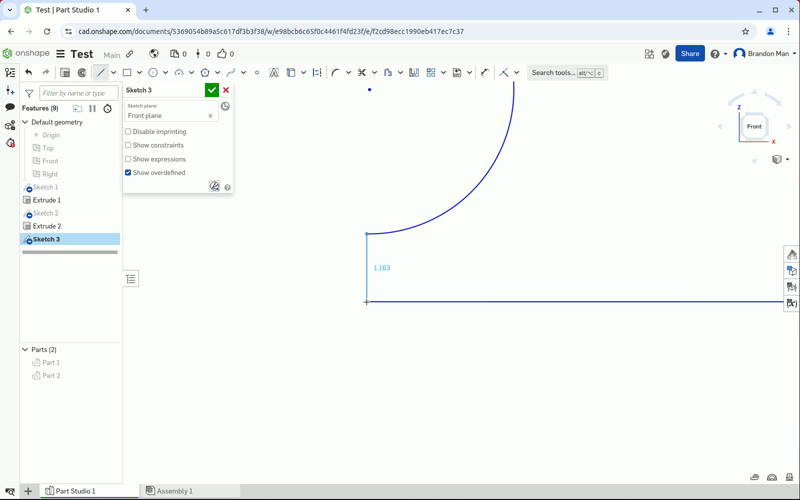
key_up(shift)
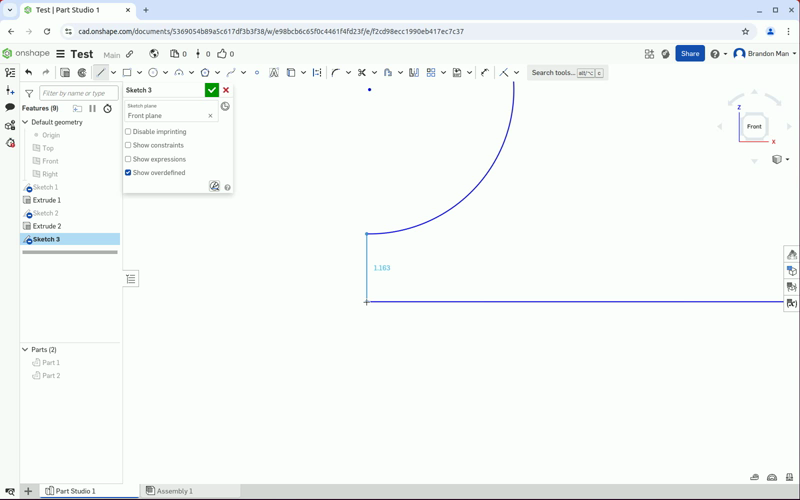
click(366, 301)
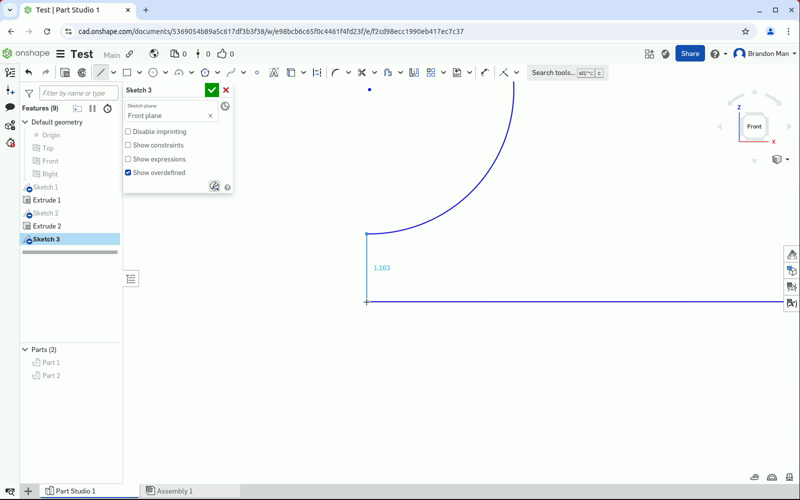
scroll(-6)
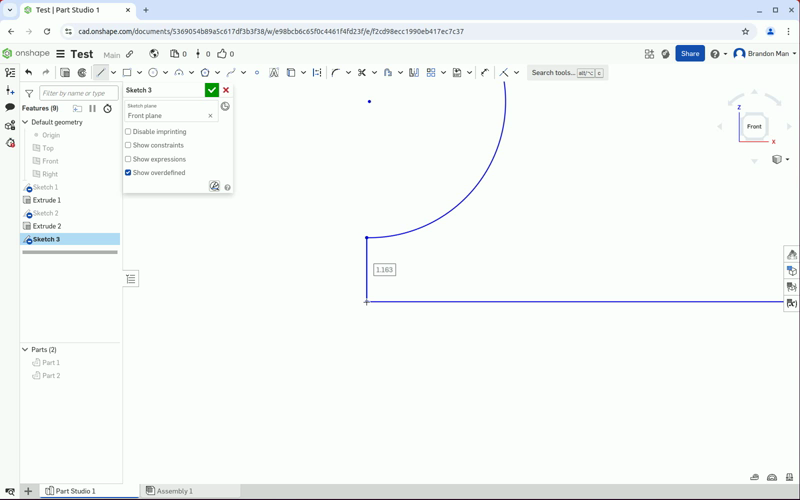
scroll(-6)
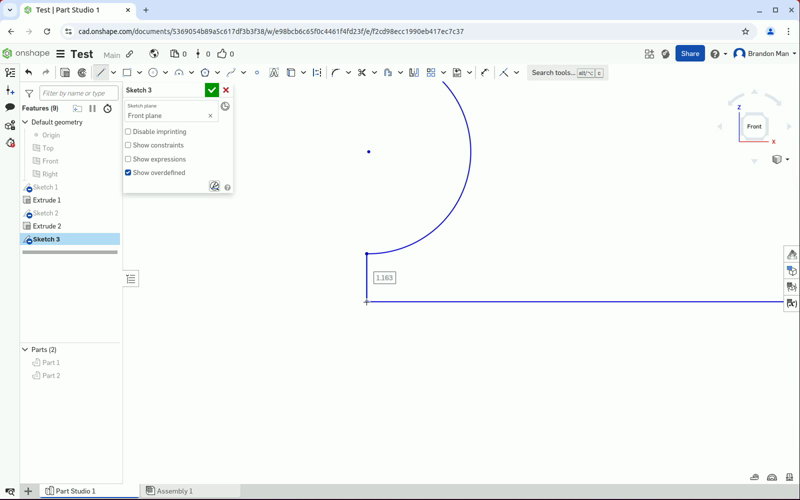
scroll(-6)
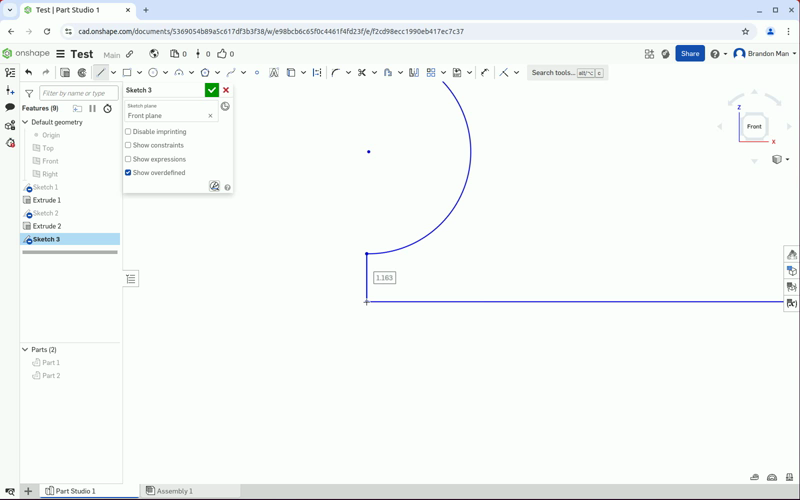
scroll(-6)
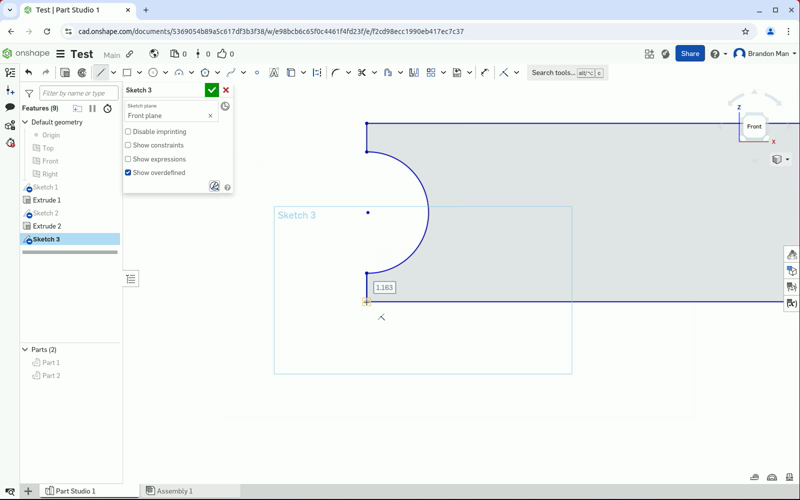
scroll(-6)
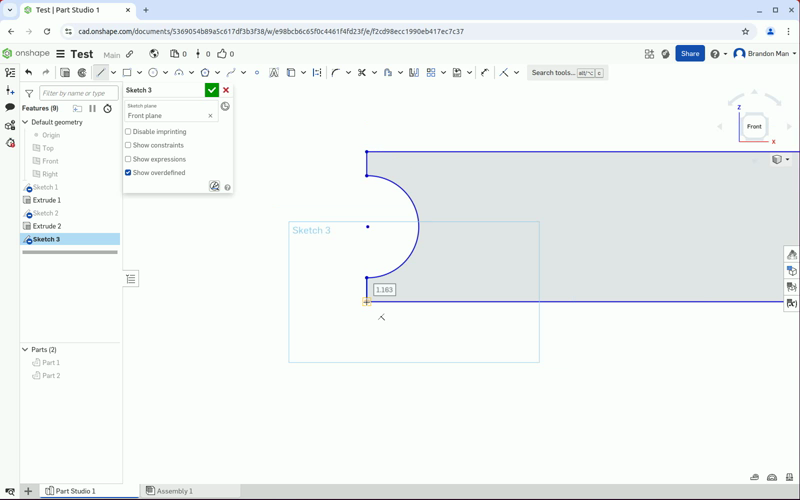
scroll(-6)
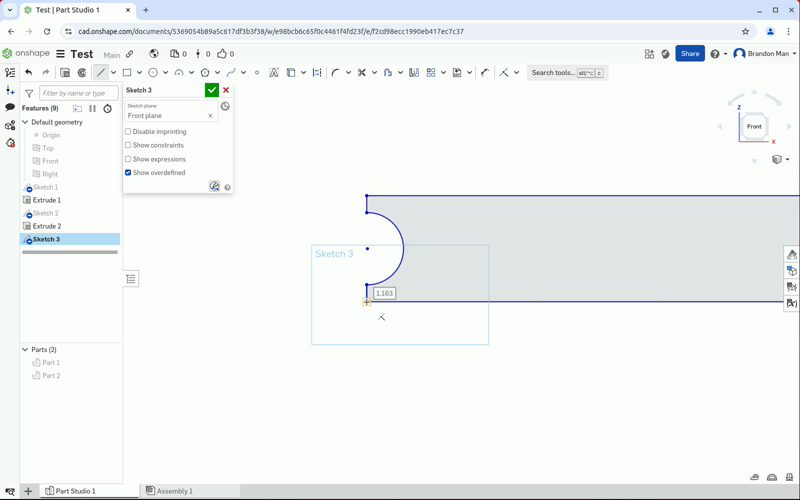
scroll(-6)
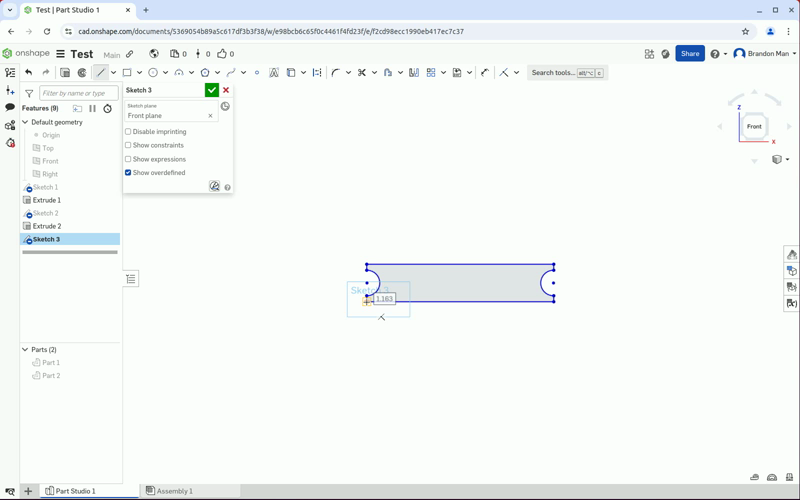
key(esc)
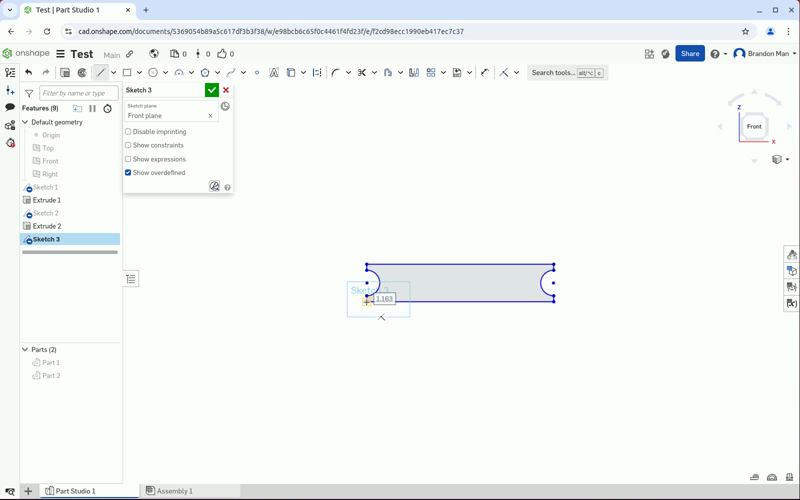
mouse_move(543, 292)
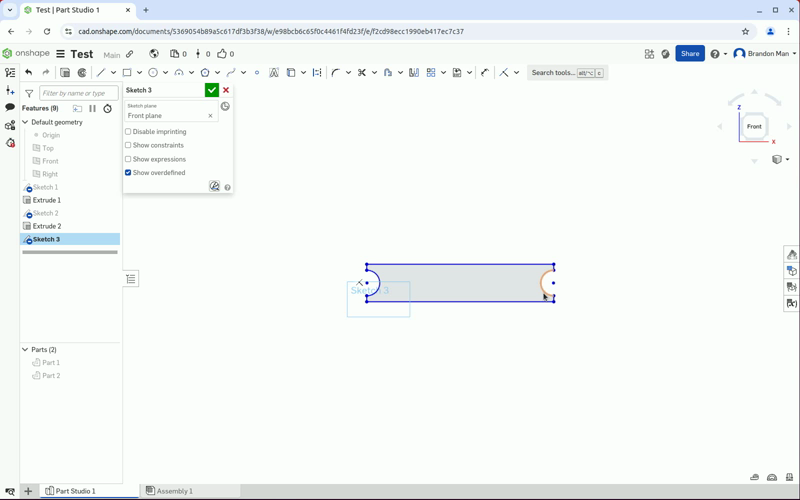
scroll(6)
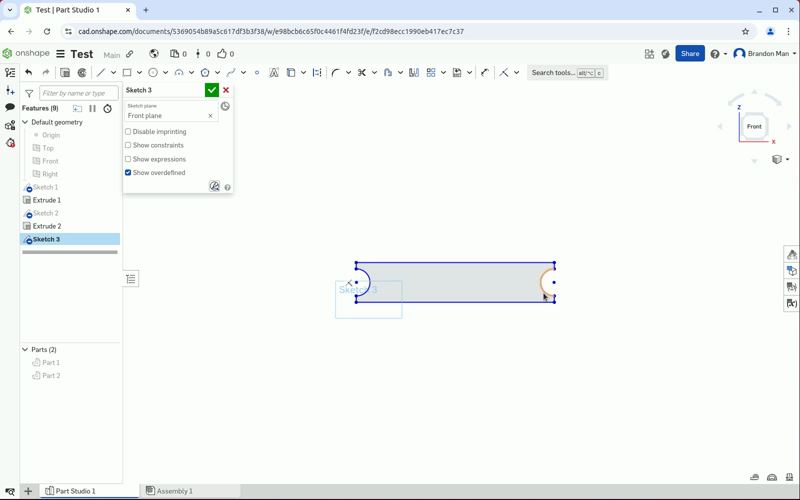
scroll(6)
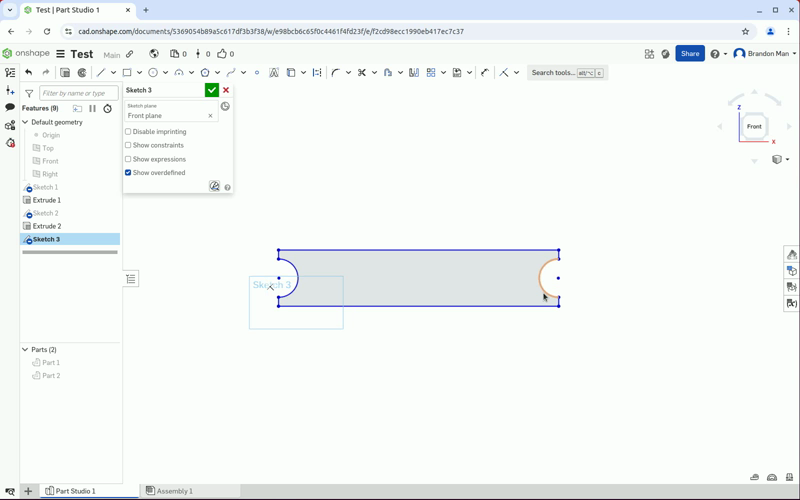
scroll(6)
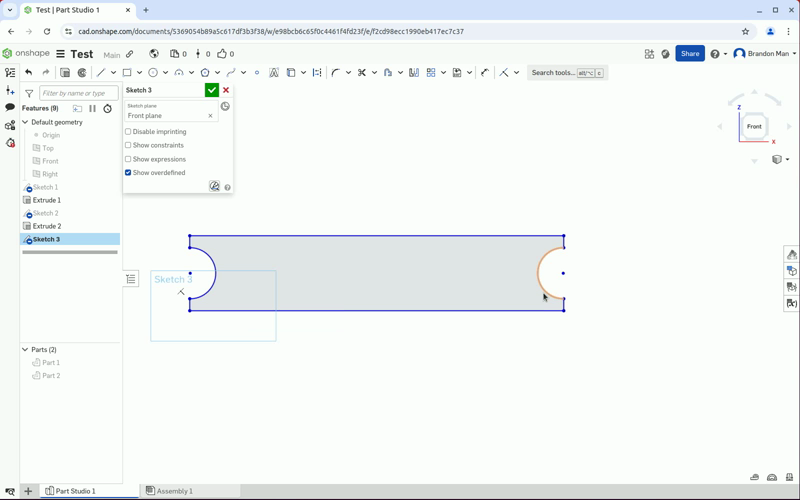
scroll(6)
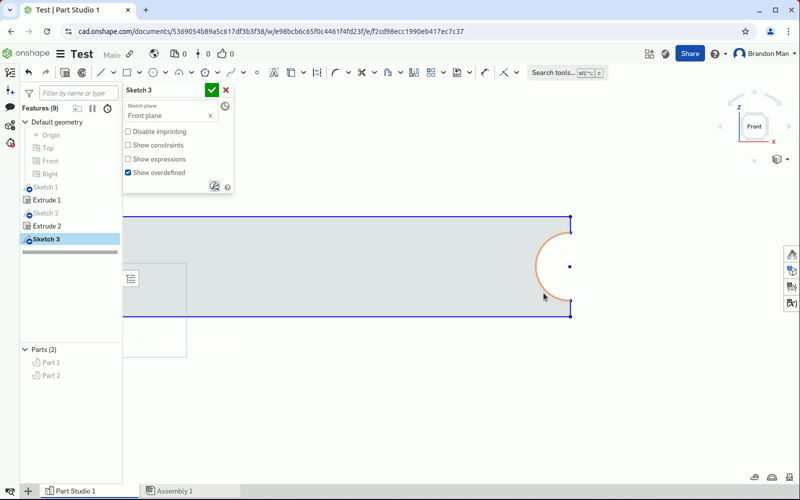
scroll(6)
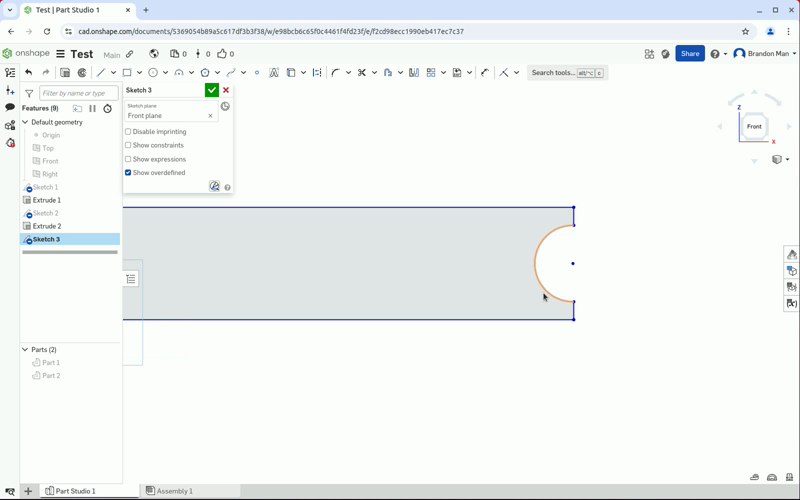
scroll(6)
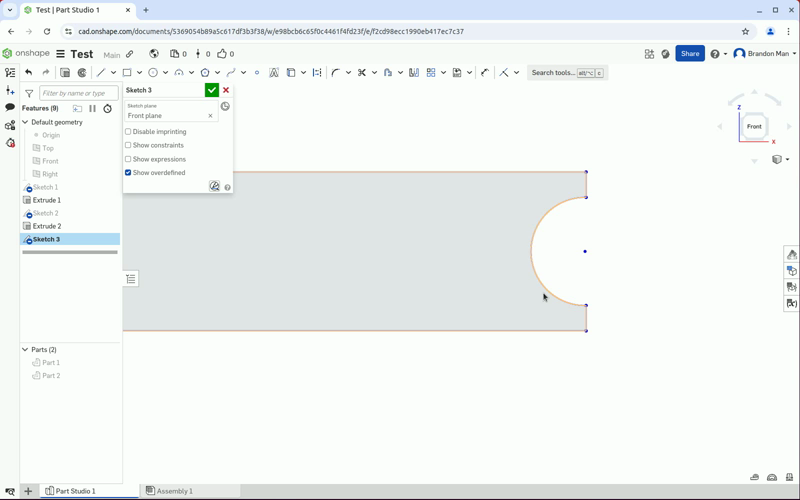
scroll(6)
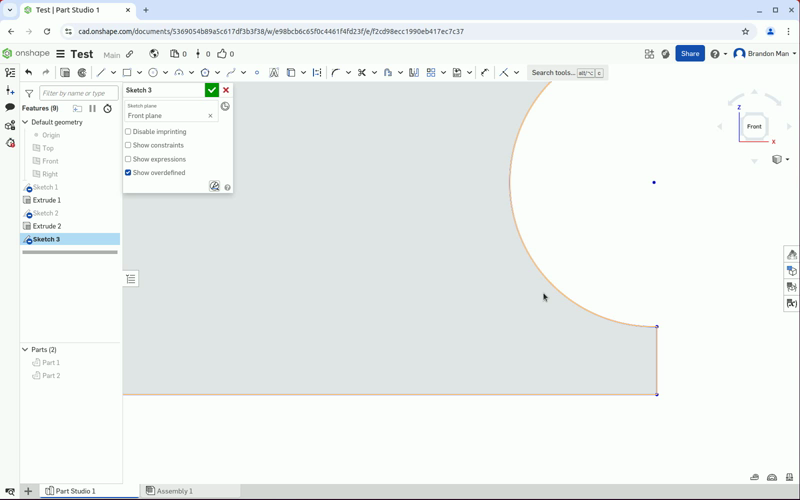
click(543, 292)
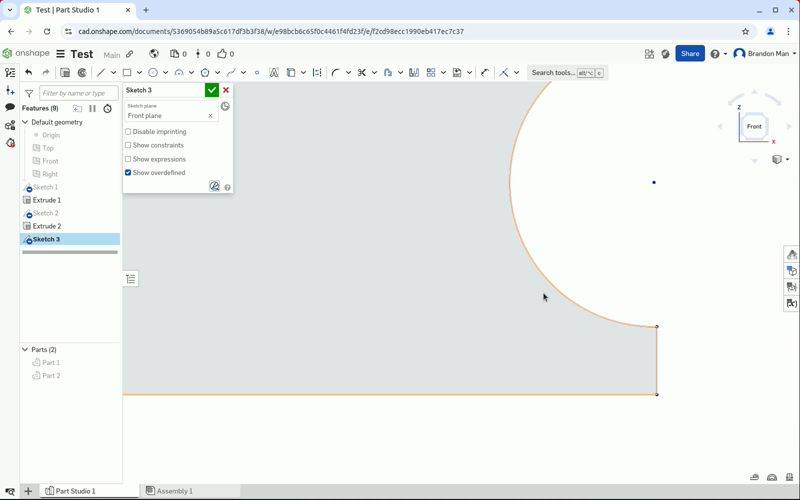
scroll(-6)
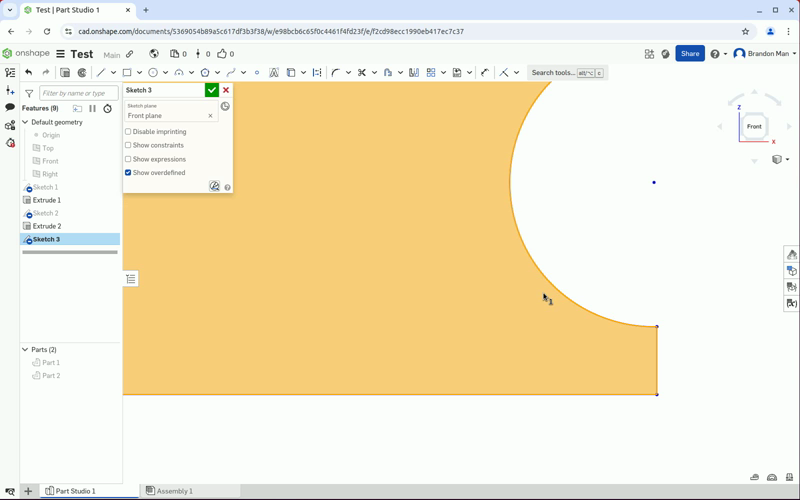
scroll(-6)
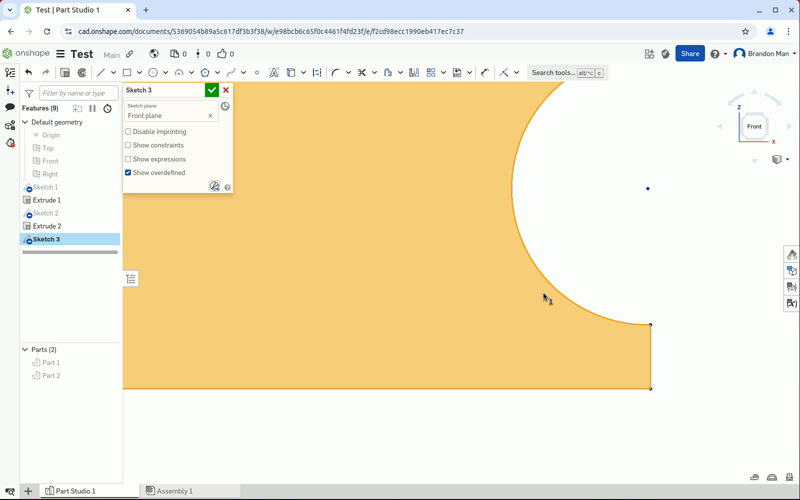
scroll(-6)
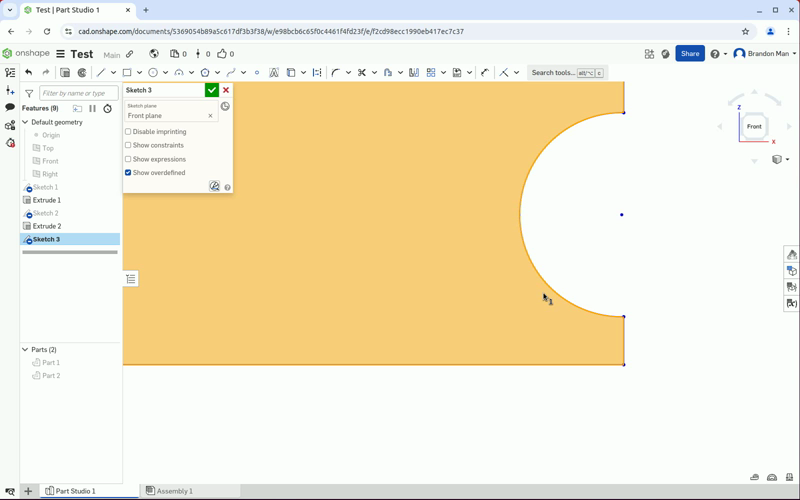
scroll(-6)
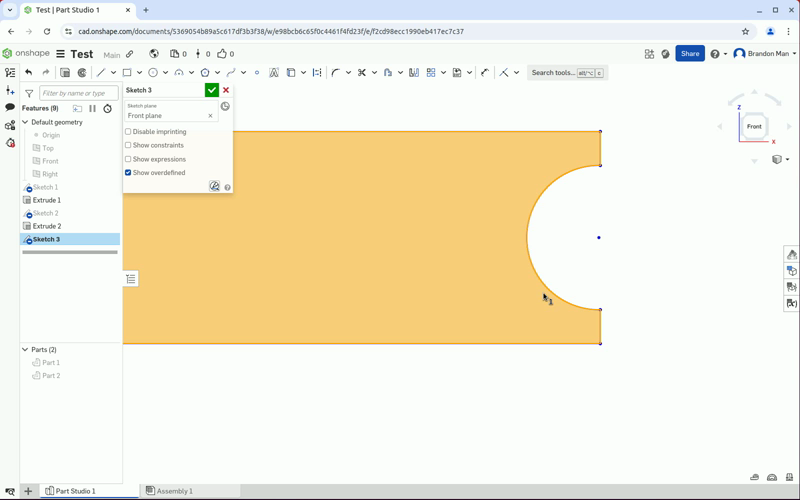
scroll(-6)
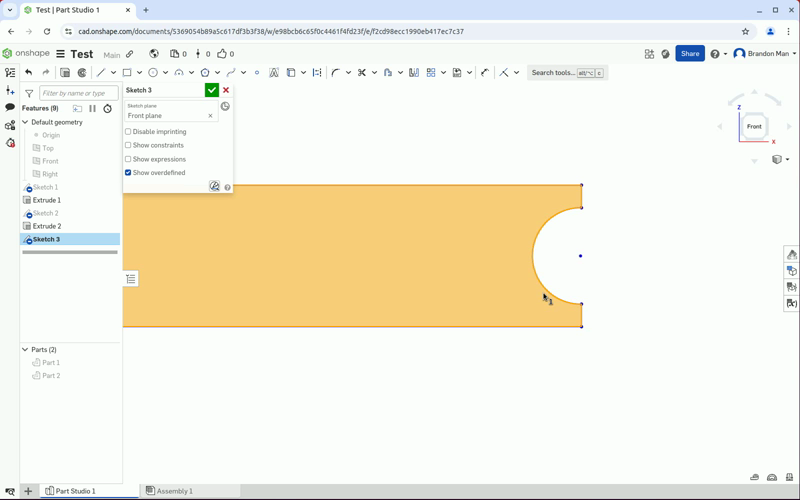
scroll(-6)
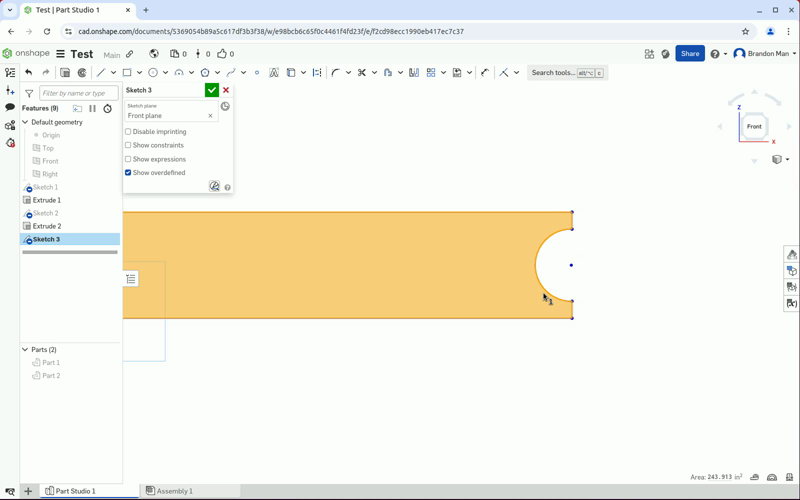
scroll(-6)
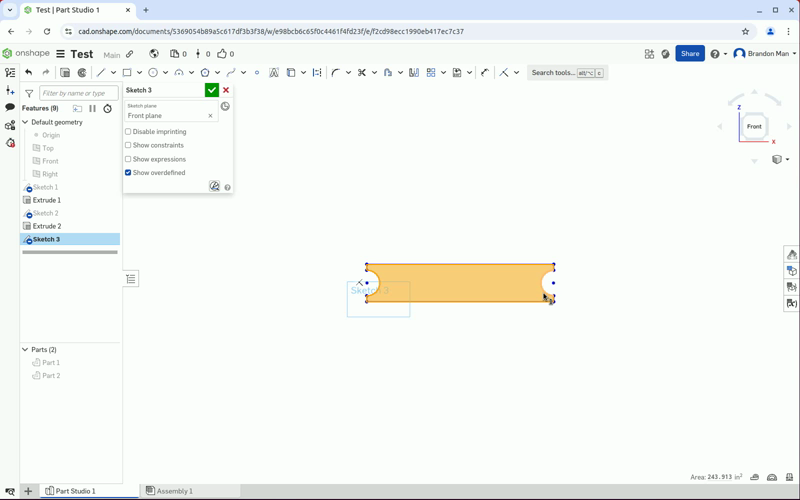
mouse_move(73, 352)
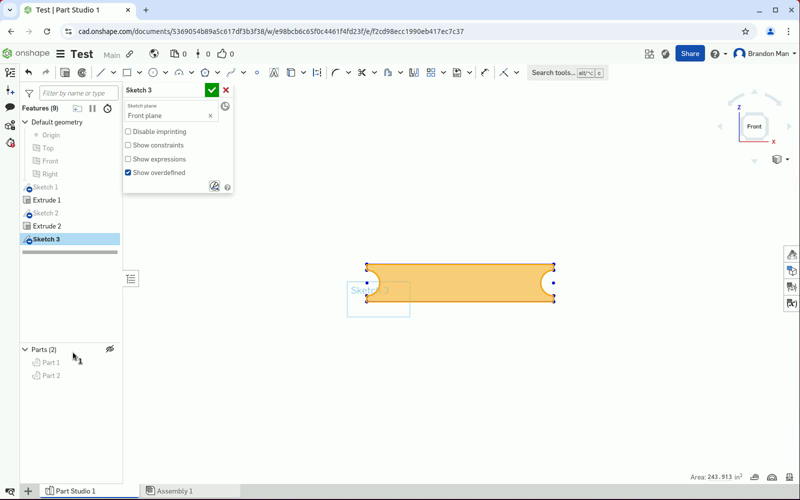
key(shift+y)
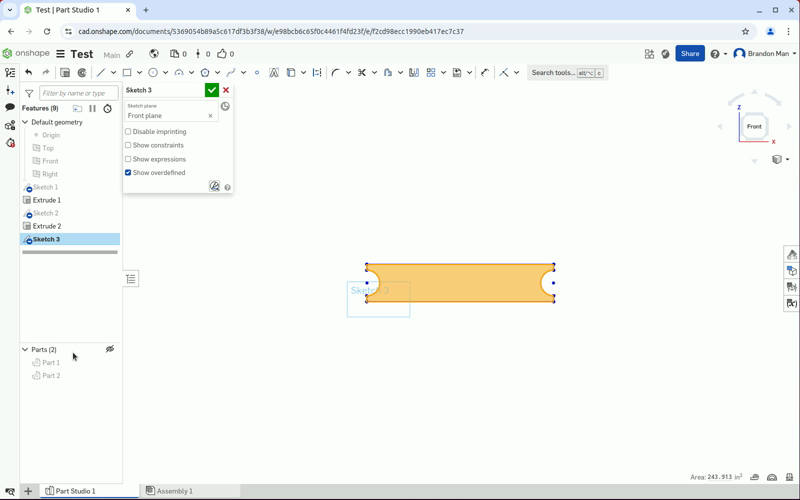
key(shift+e)
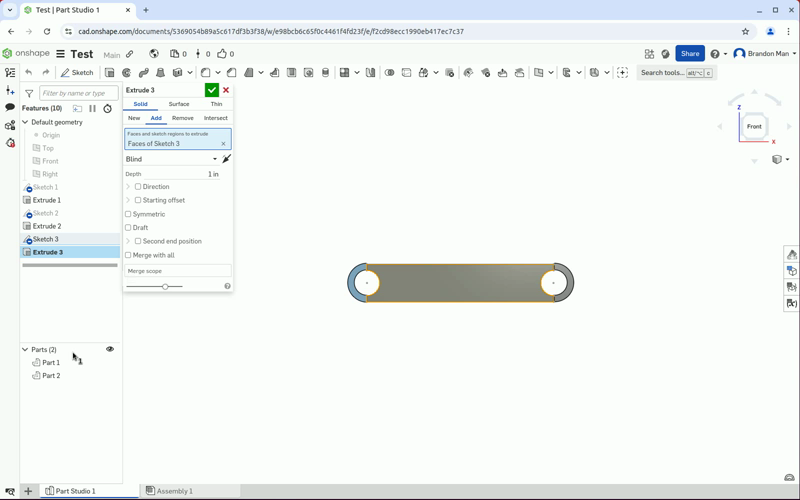
mouse_move(143, 106)
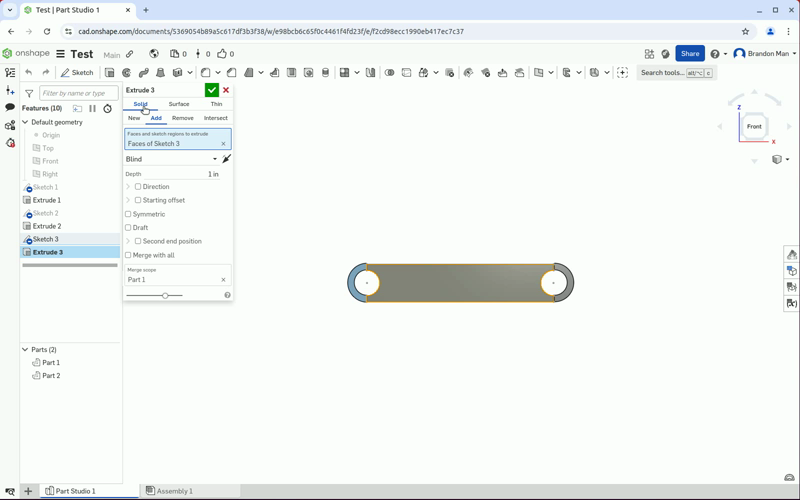
click(143, 106)
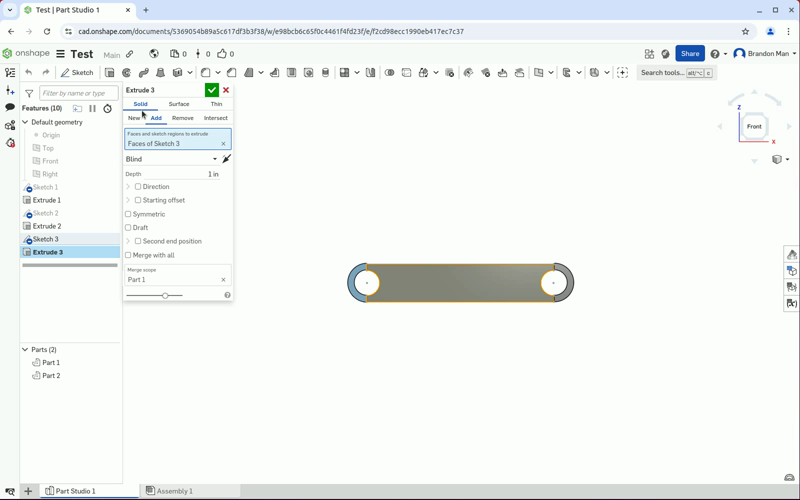
mouse_move(137, 120)
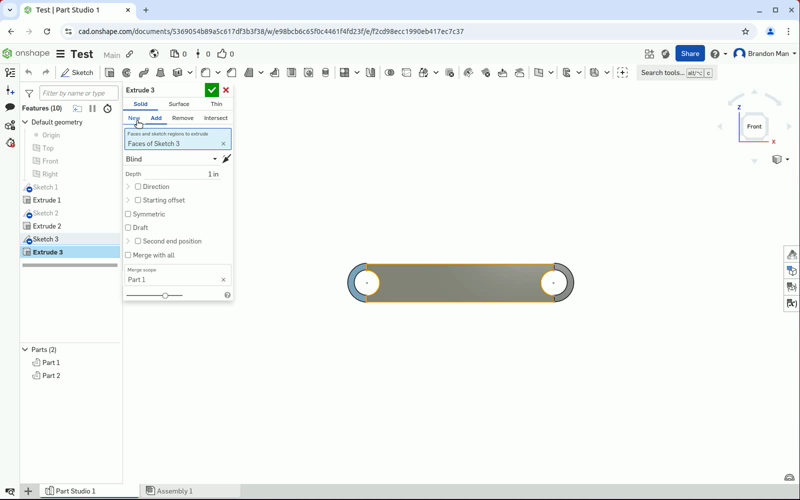
click(137, 120)
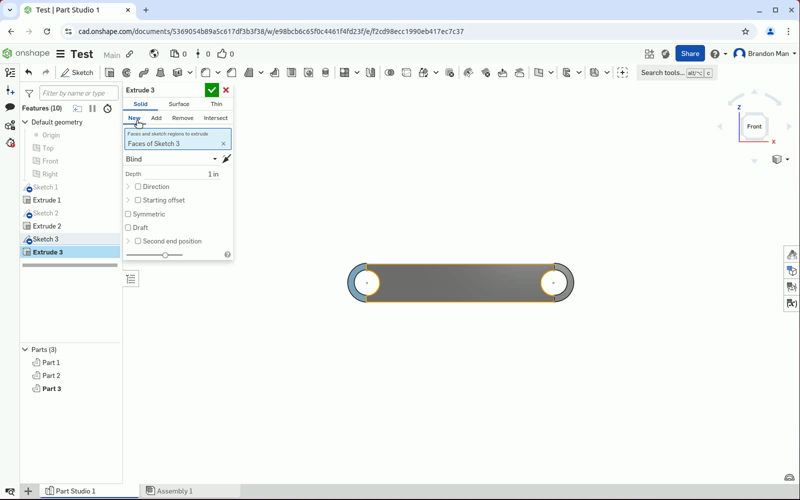
key(tab, 4)
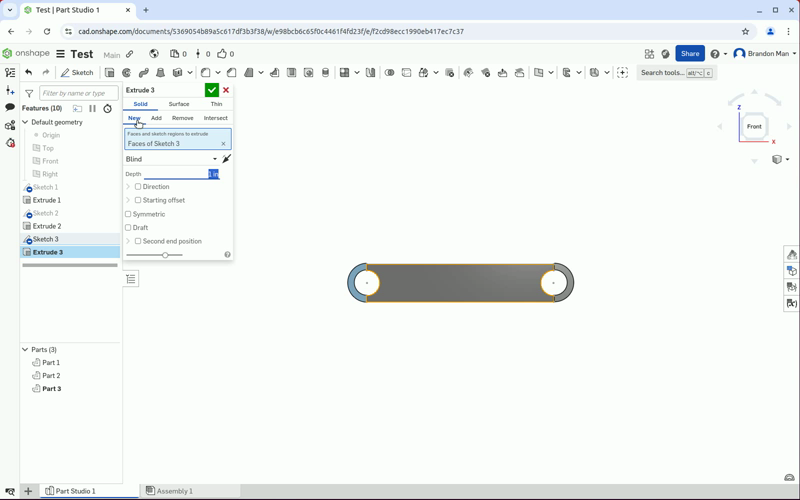
text(1.444)
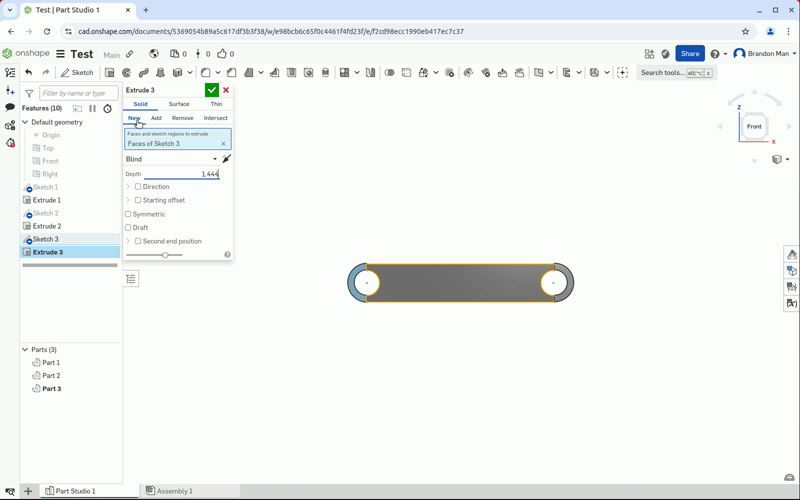
key(tab, 3)
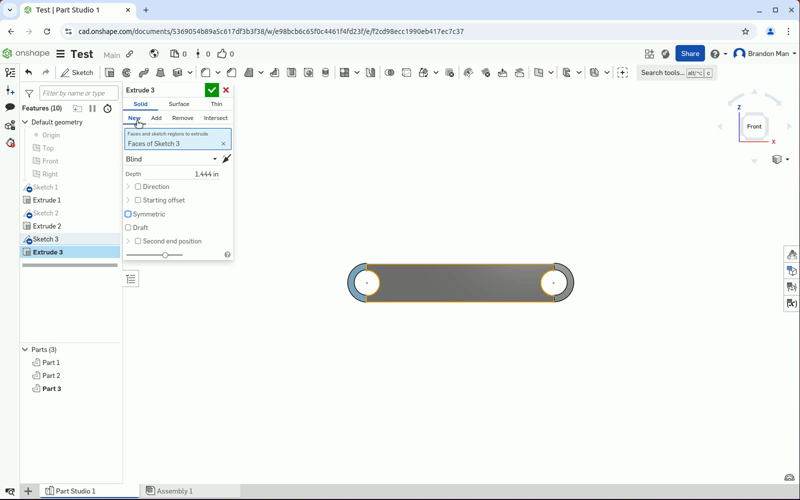
key(space)
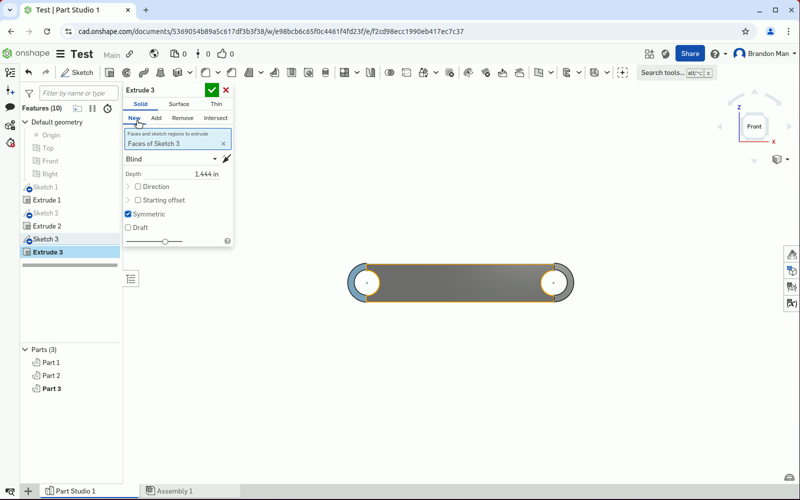
key(enter)
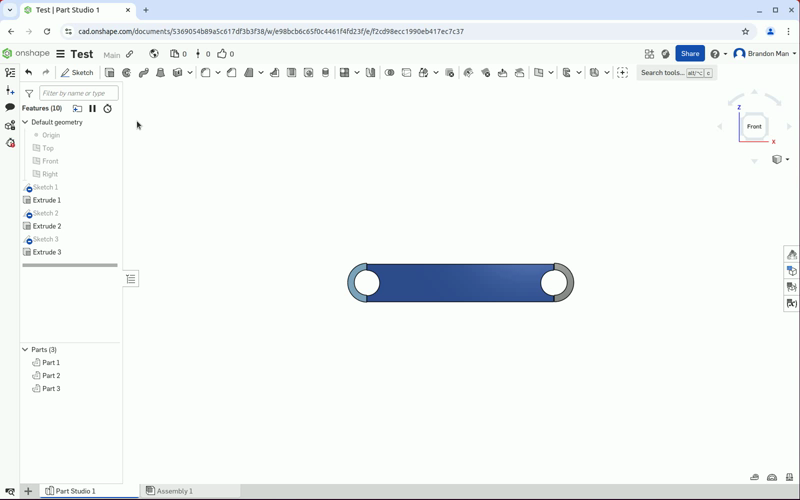
key(shift+h)
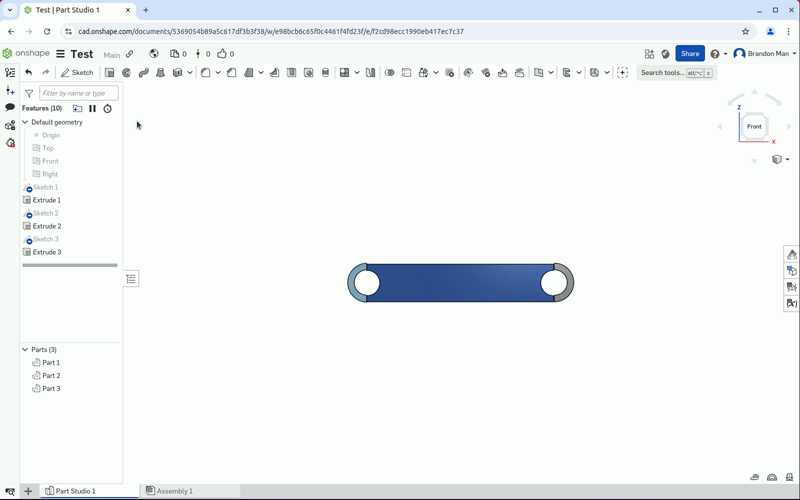
key(shift+h)
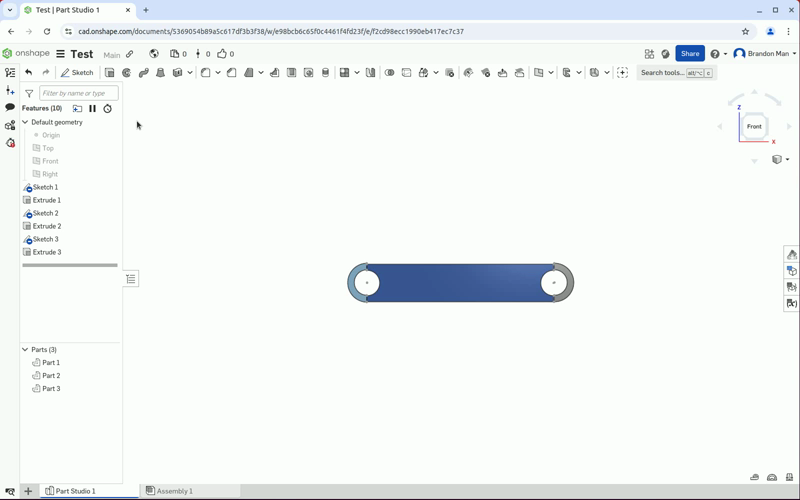
key(shift+7)
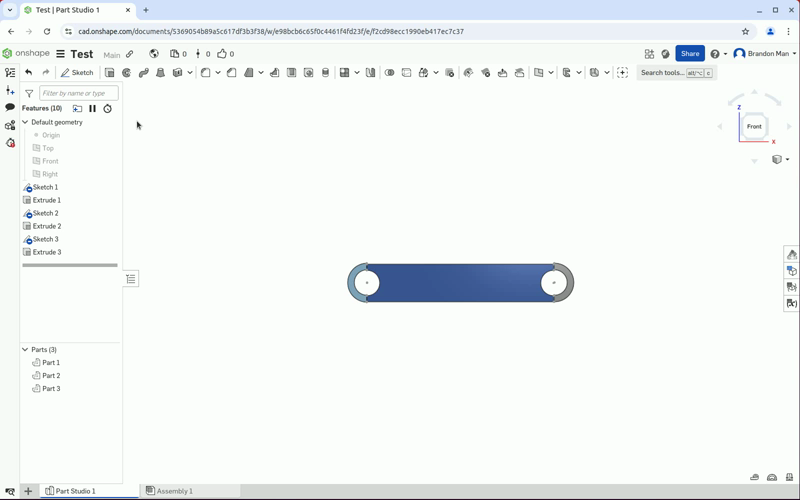
key(left, 2)
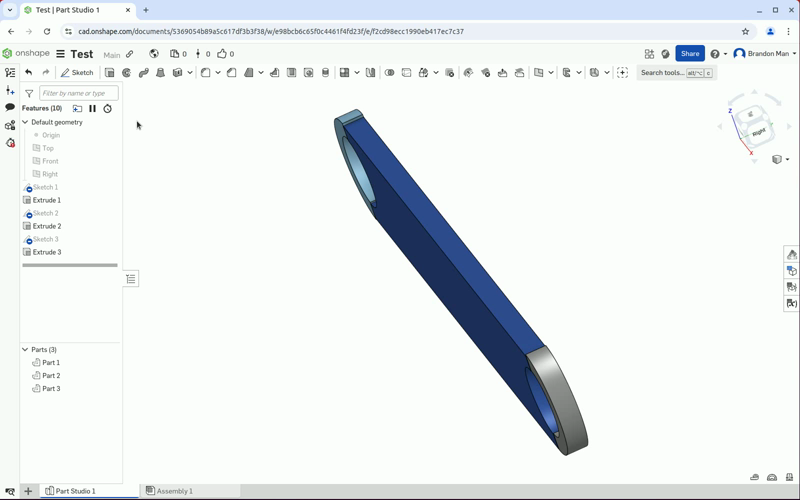
key(down, 2)
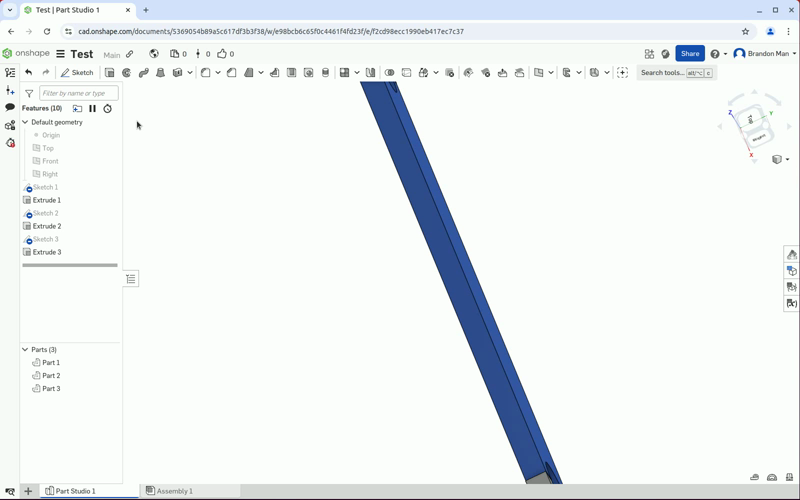
key(up, 2)
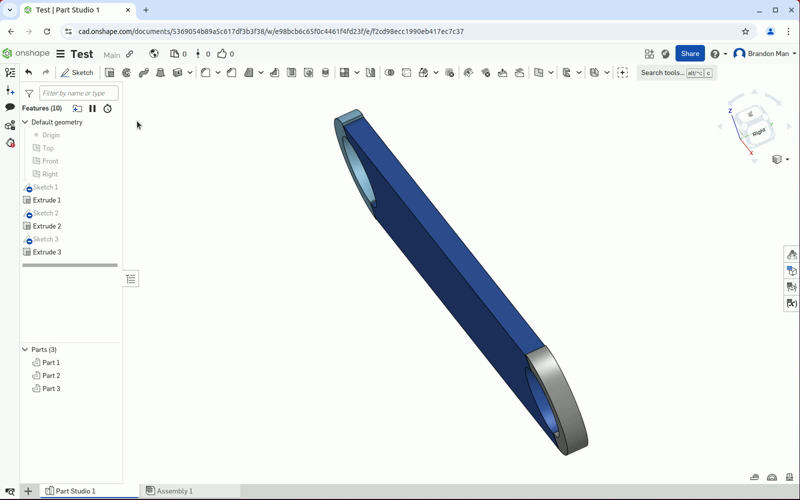
key(right, 2)
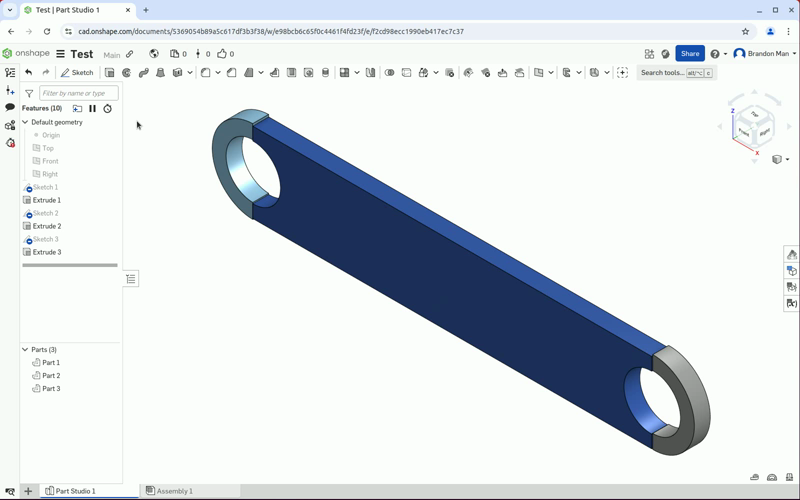
mouse_move(73, 189)
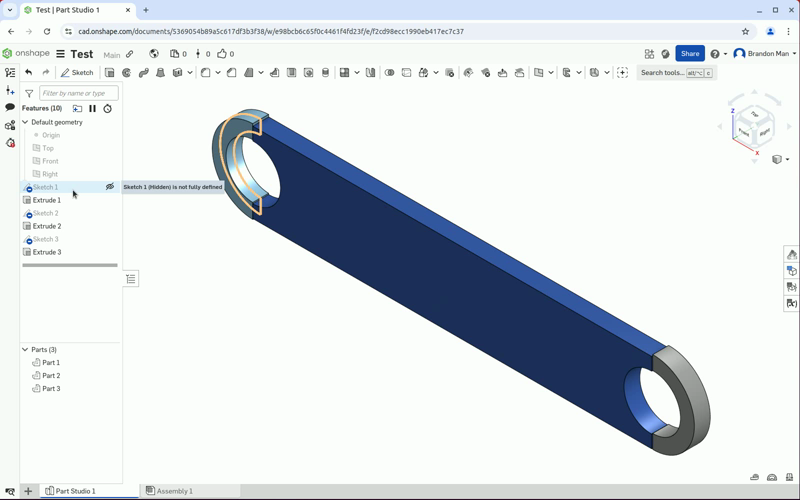
click(73, 189)